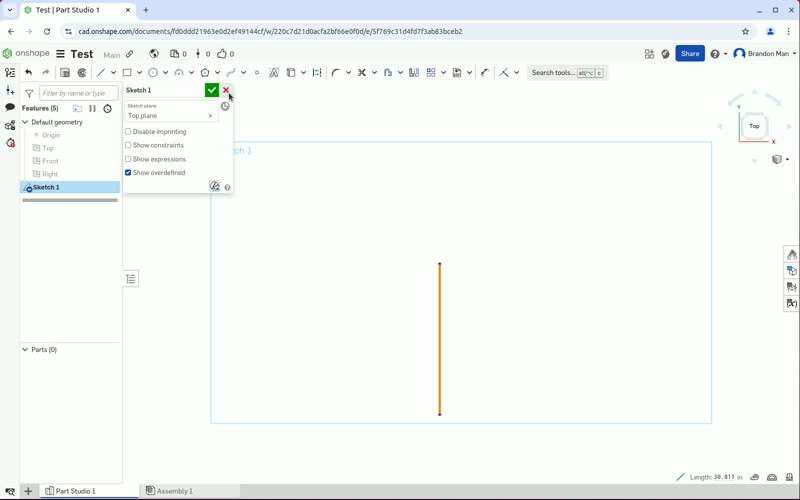
key(shift+h)
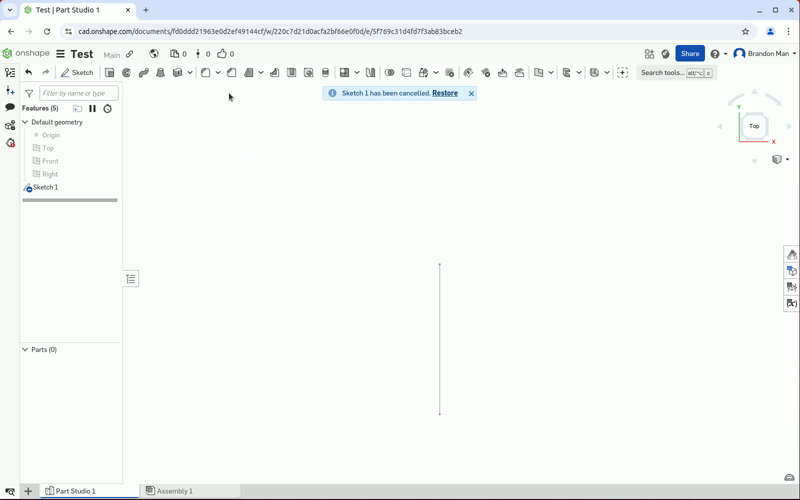
key(shift+s)
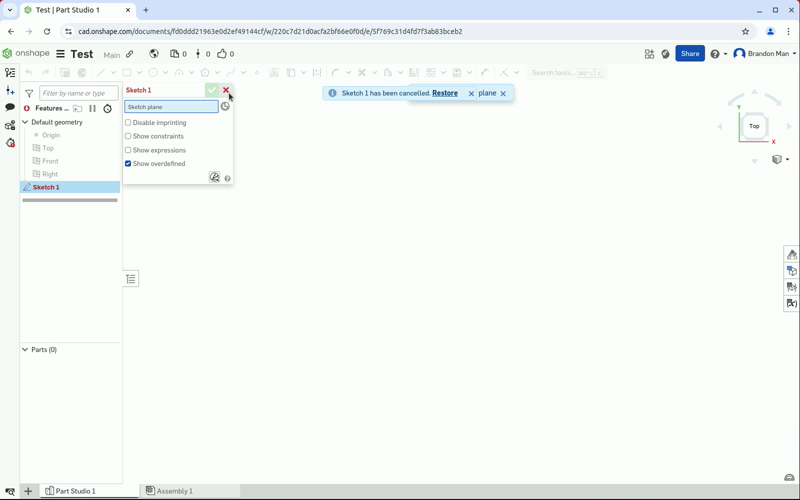
mouse_move(73, 150)
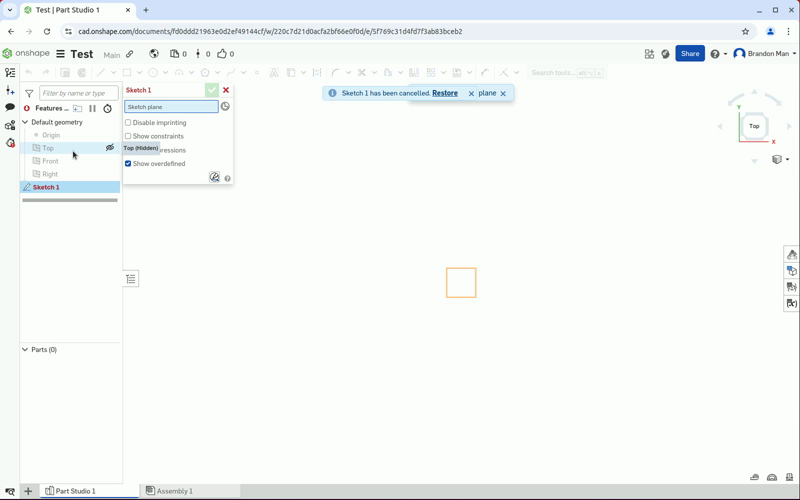
click(73, 150)
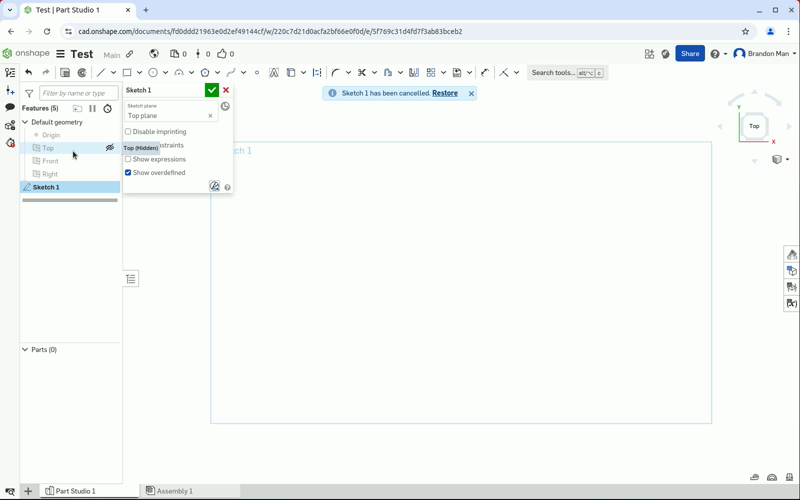
mouse_move(73, 352)
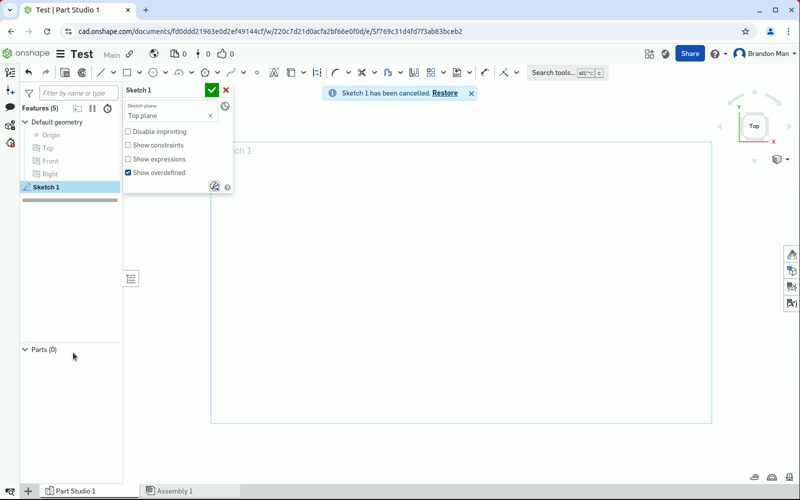
key(y)
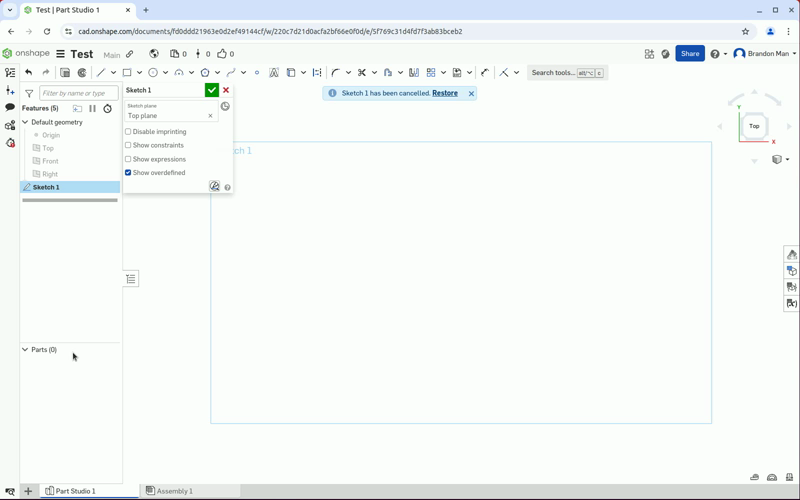
key(l)
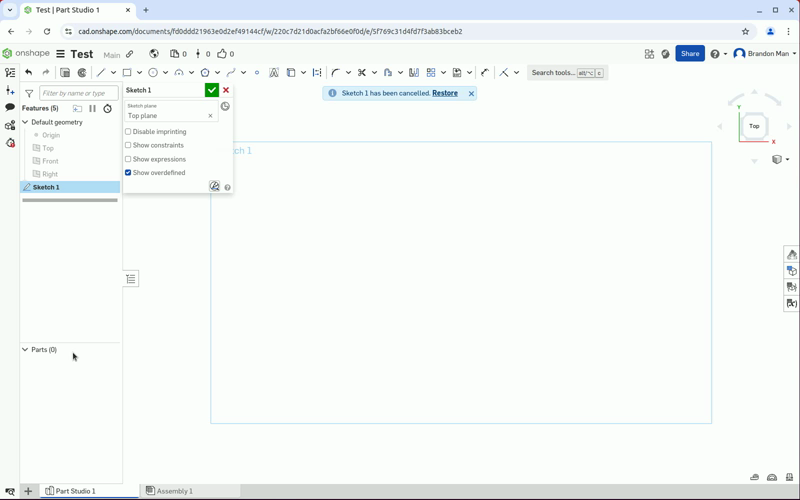
key_down(shift)
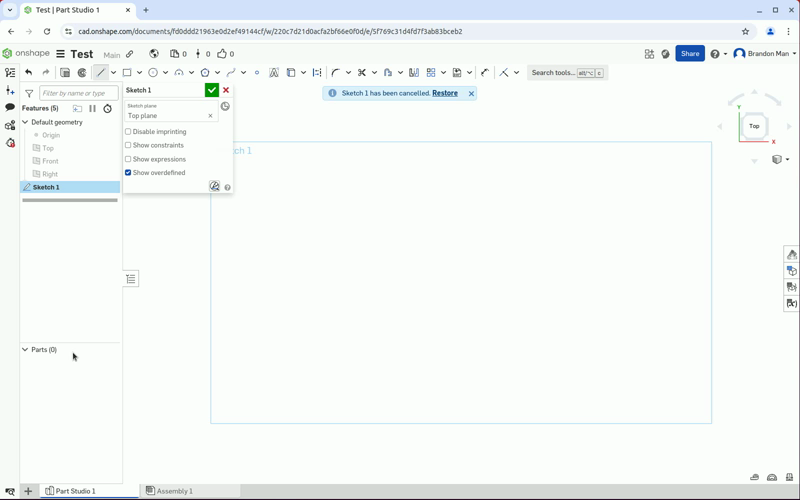
mouse_move(460, 374)
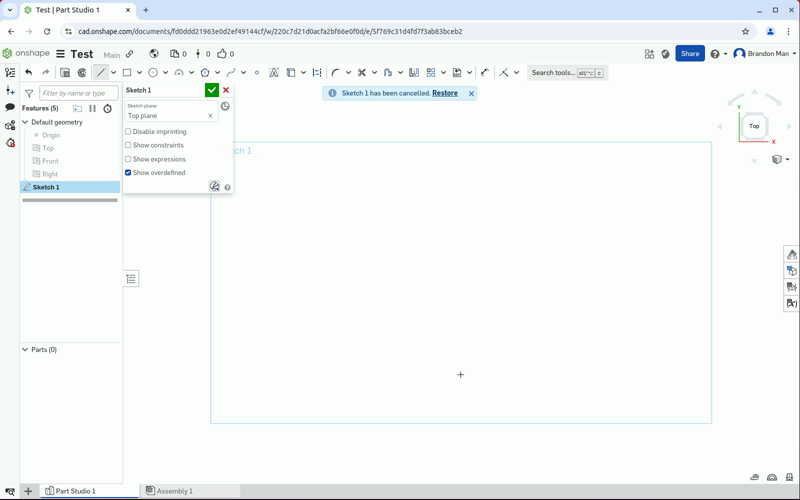
click(460, 374)
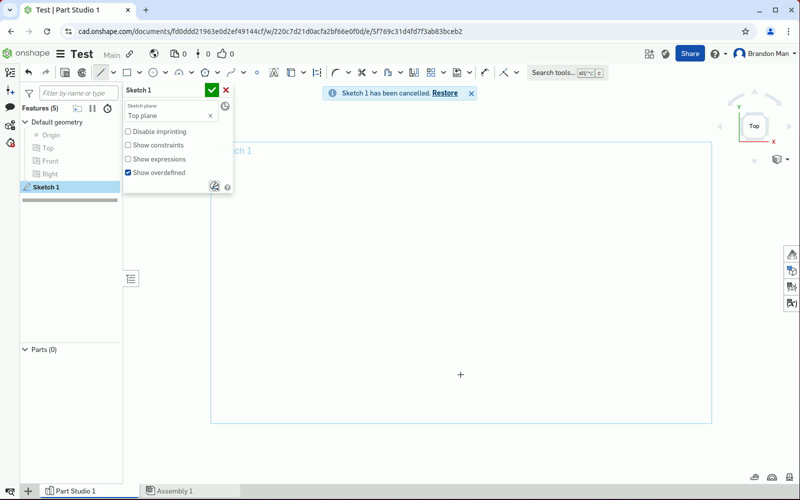
key_up(shift)
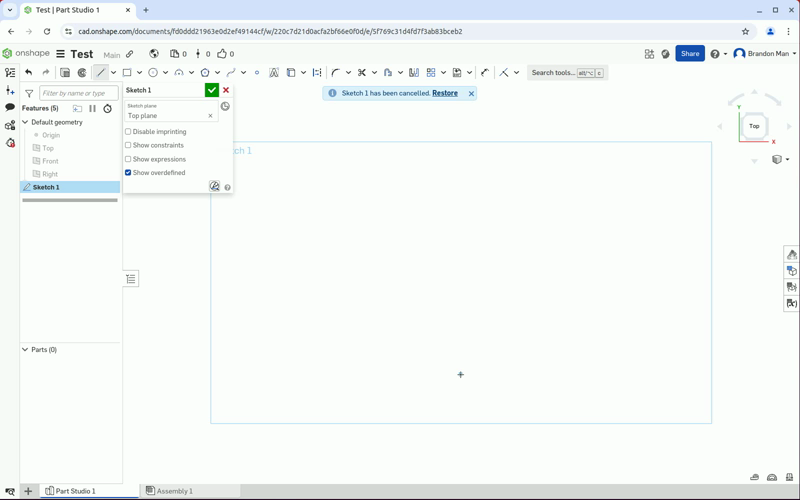
key_down(shift)
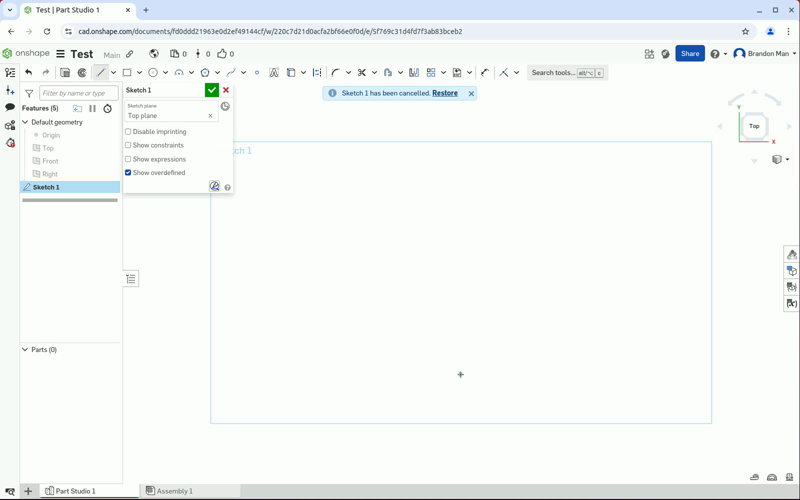
mouse_move(573, 374)
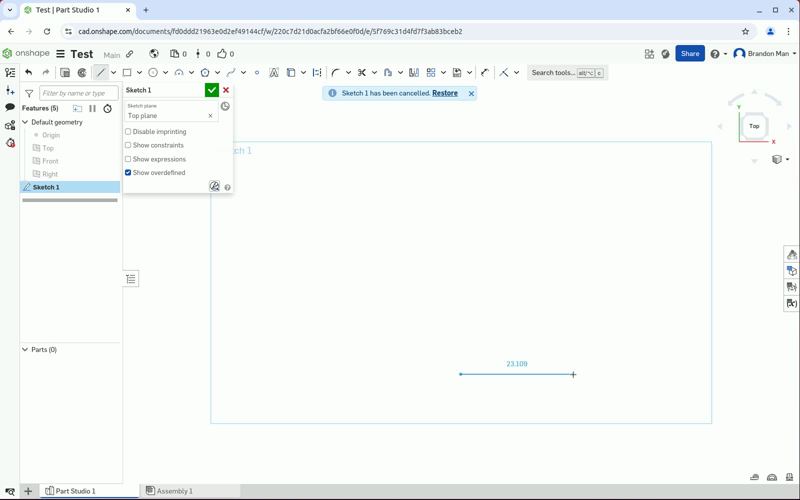
click(573, 374)
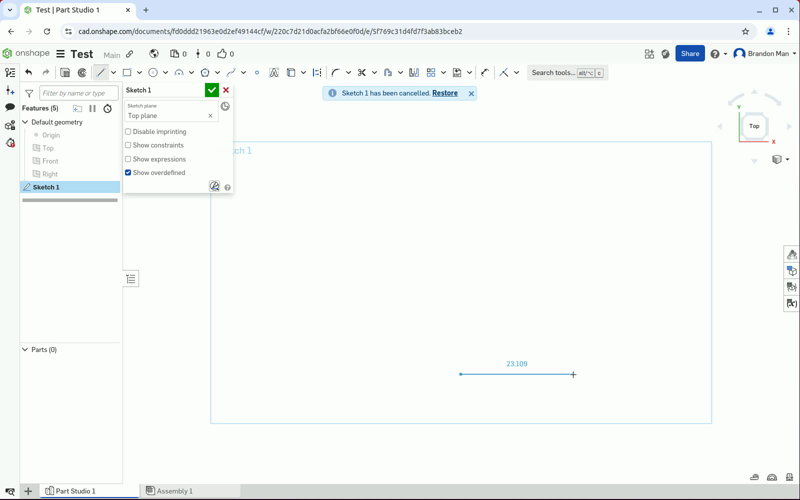
key_up(shift)
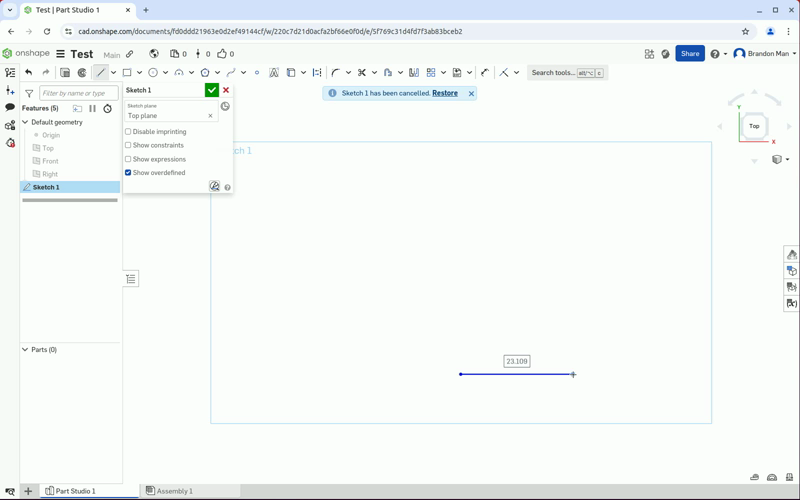
key_down(shift)
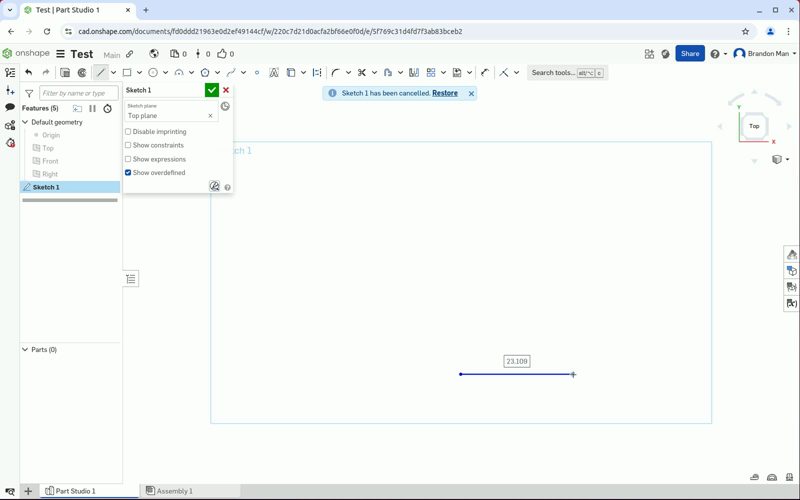
mouse_move(573, 283)
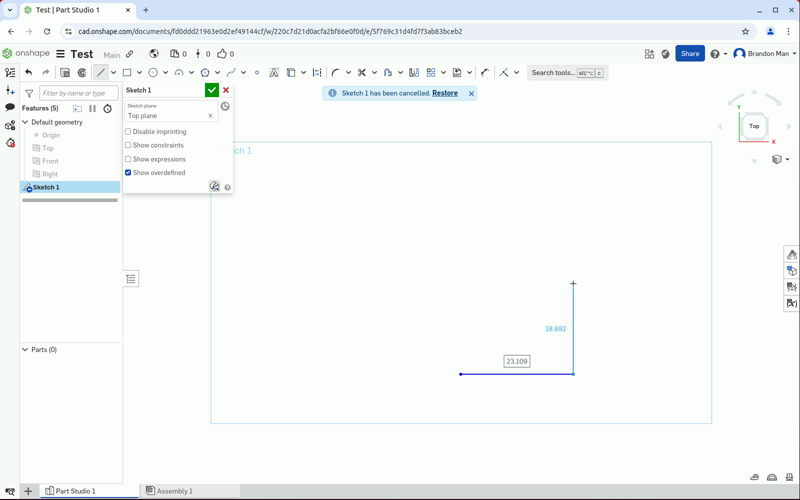
click(573, 283)
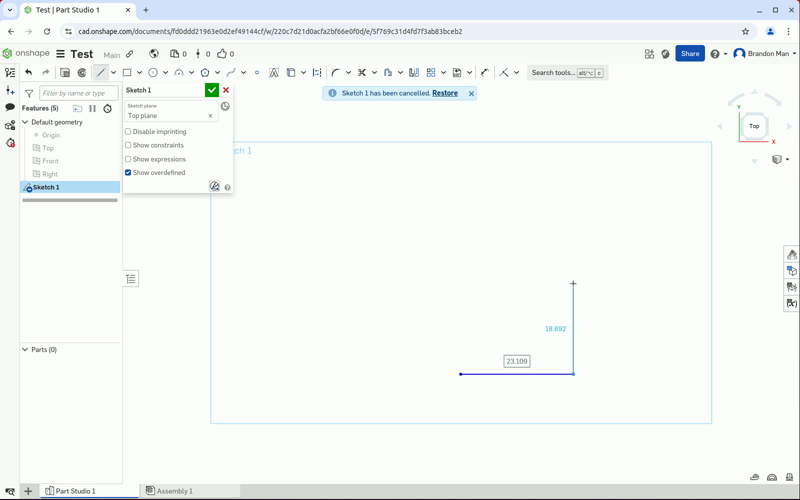
key_up(shift)
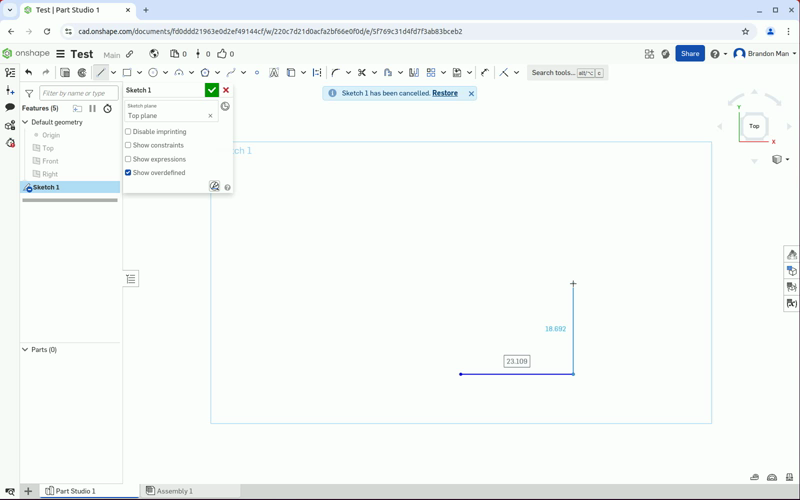
key_down(shift)
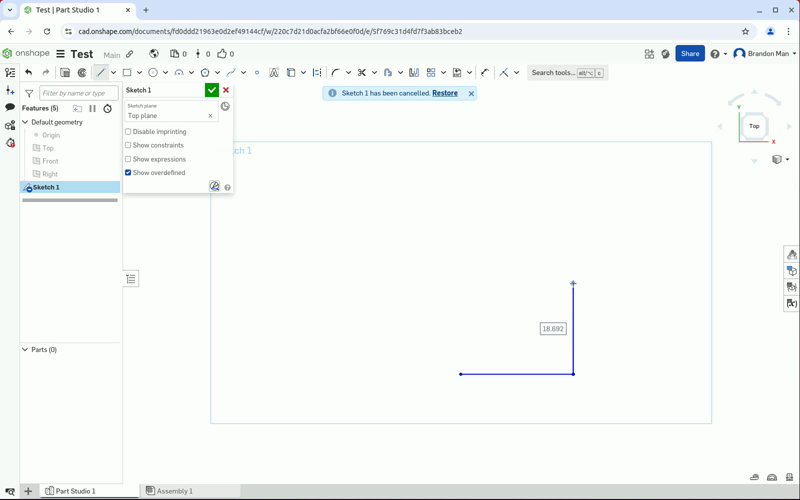
mouse_move(460, 283)
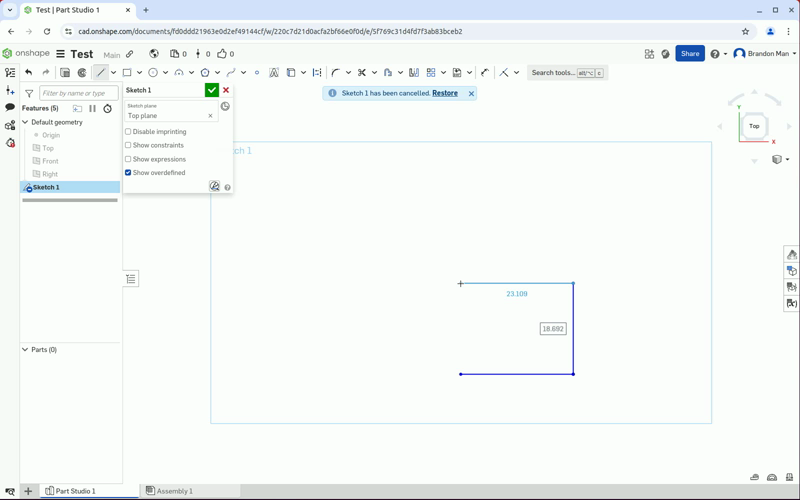
click(460, 283)
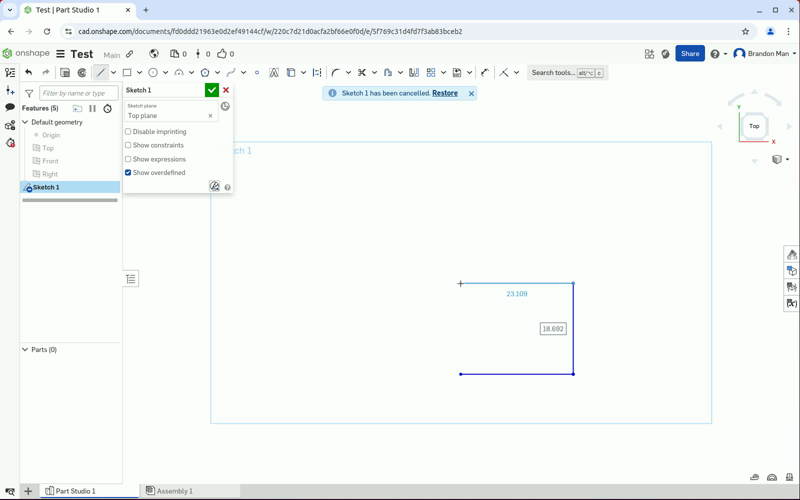
key_up(shift)
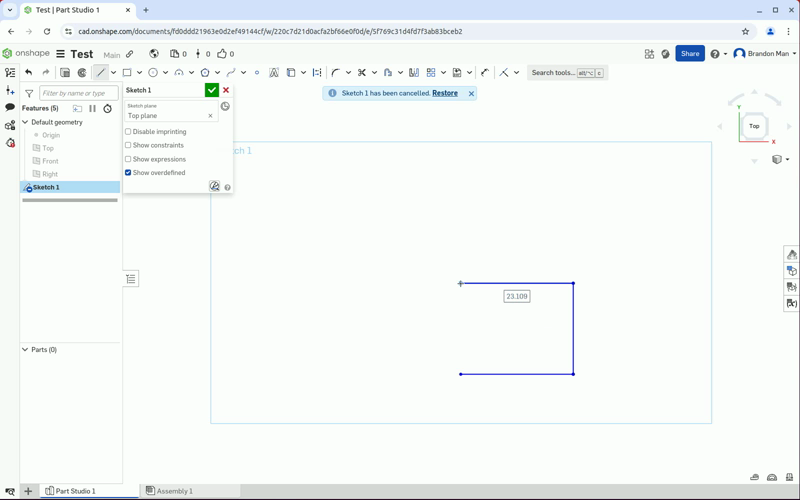
key_down(shift)
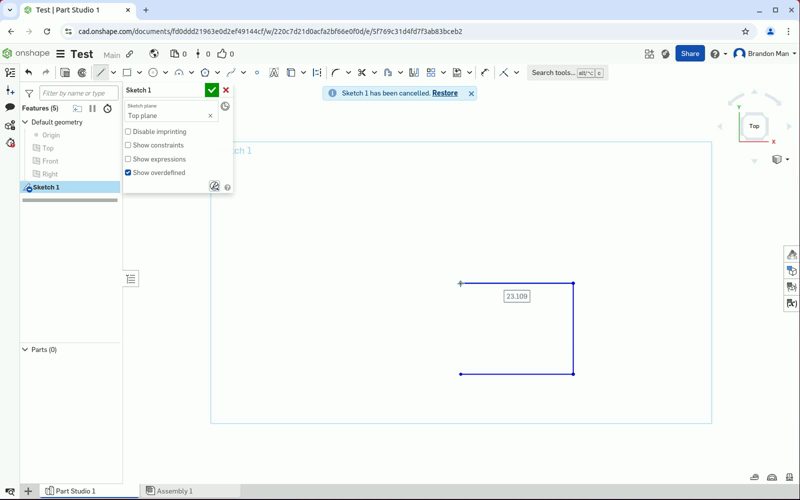
mouse_move(460, 374)
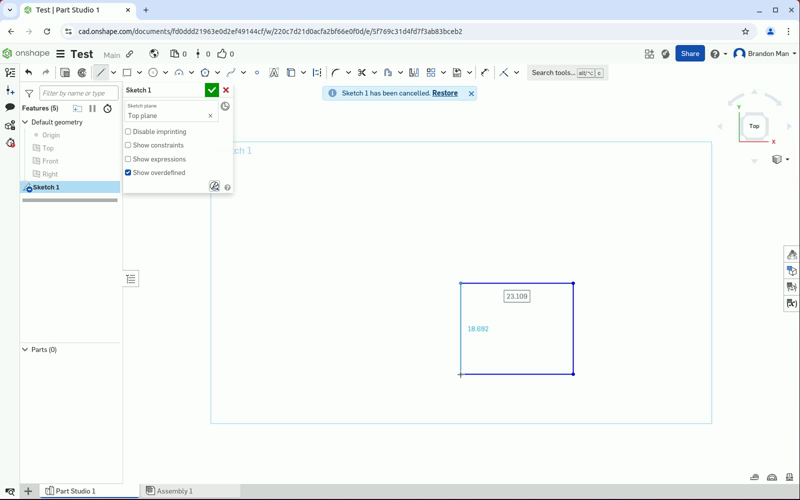
key_up(shift)
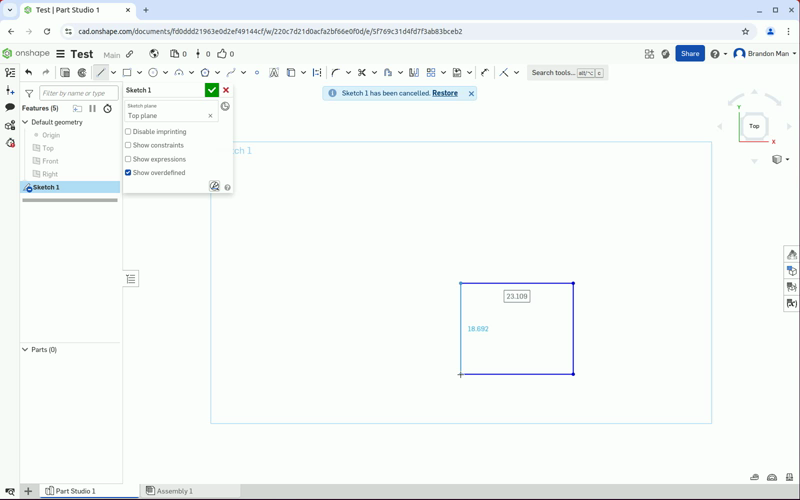
click(460, 374)
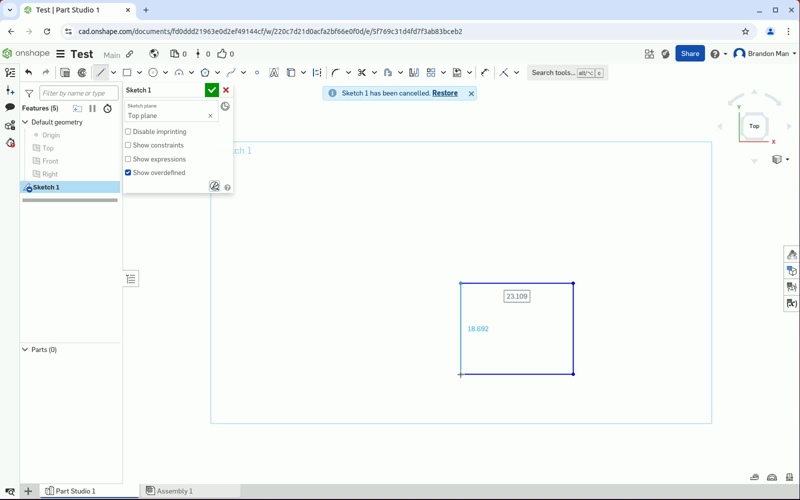
key(esc)
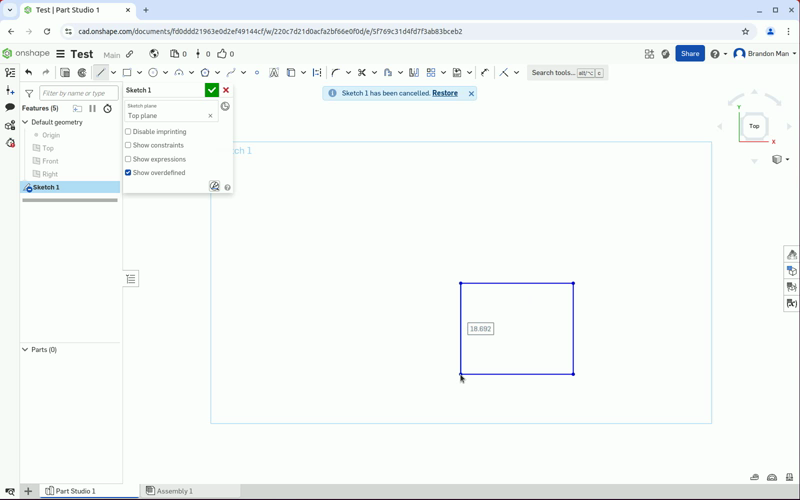
mouse_move(537, 345)
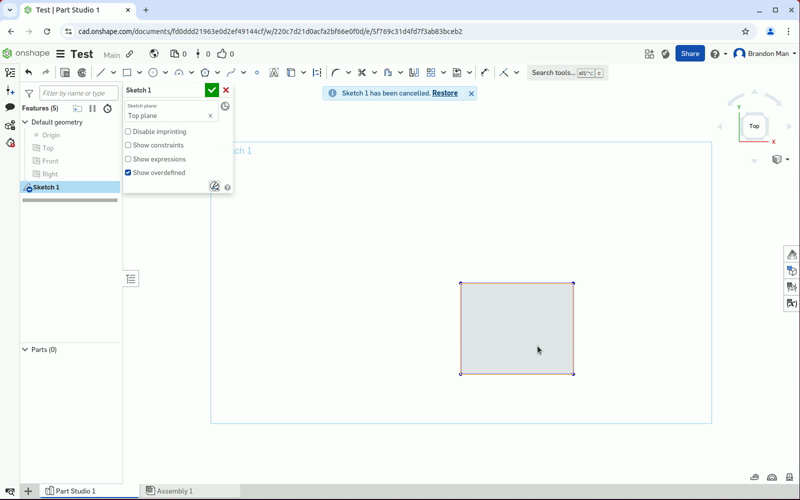
click(537, 345)
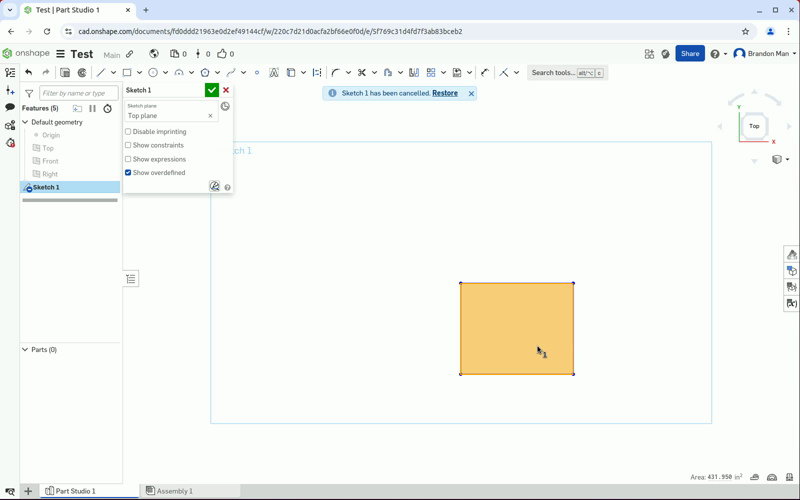
mouse_move(73, 352)
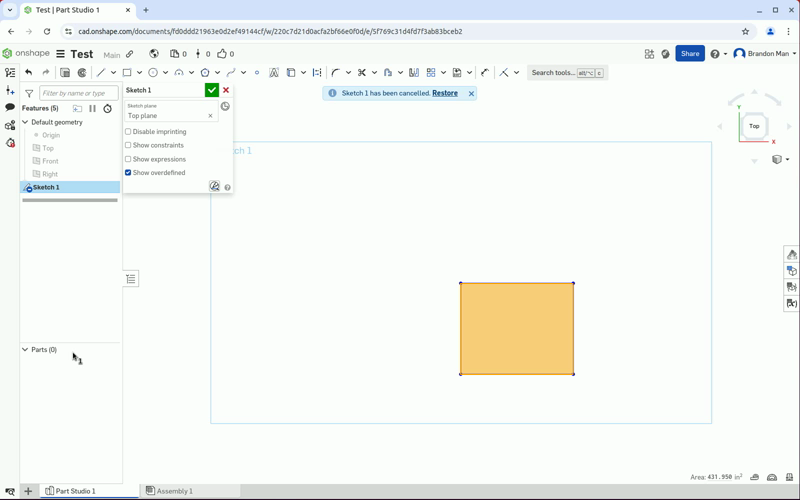
key(shift+y)
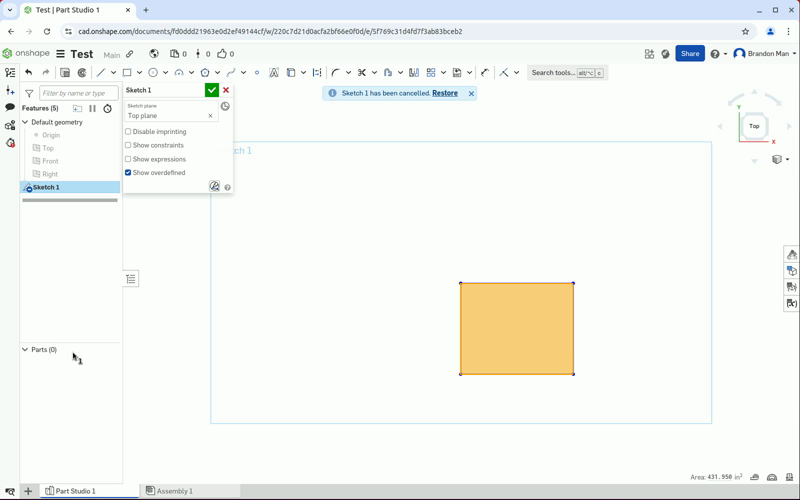
key(shift+e)
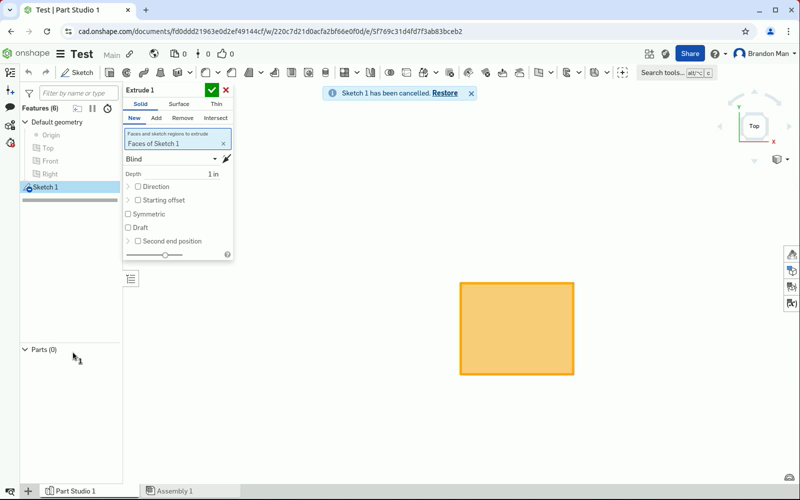
mouse_move(143, 106)
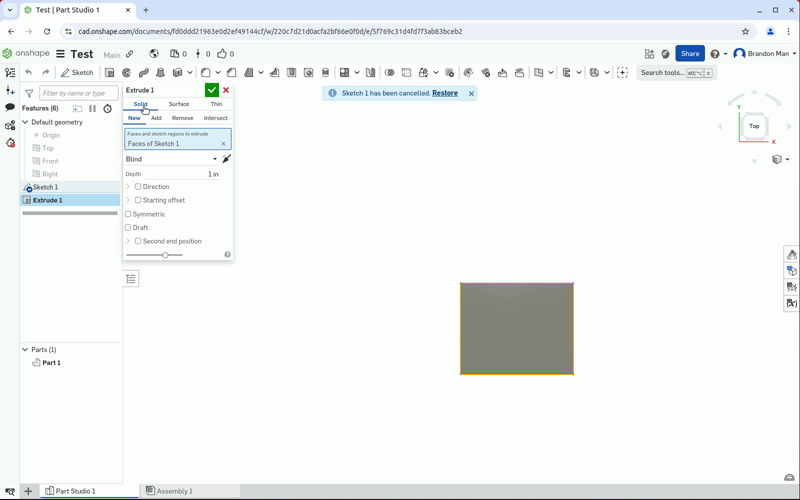
click(143, 106)
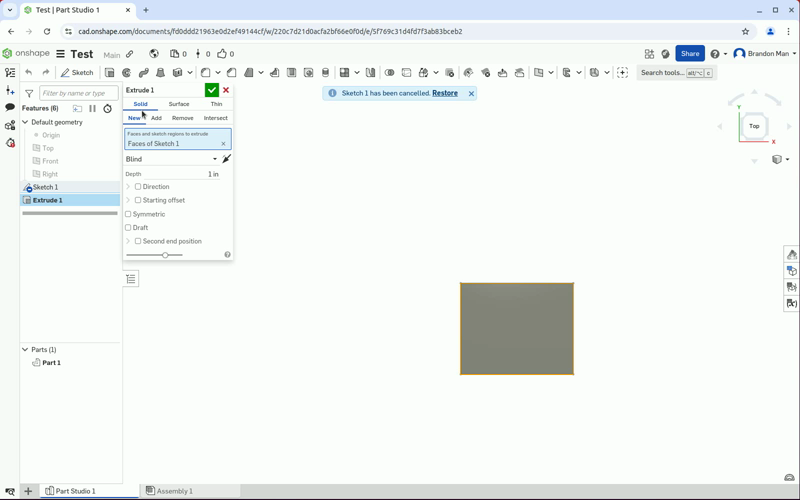
mouse_move(137, 120)
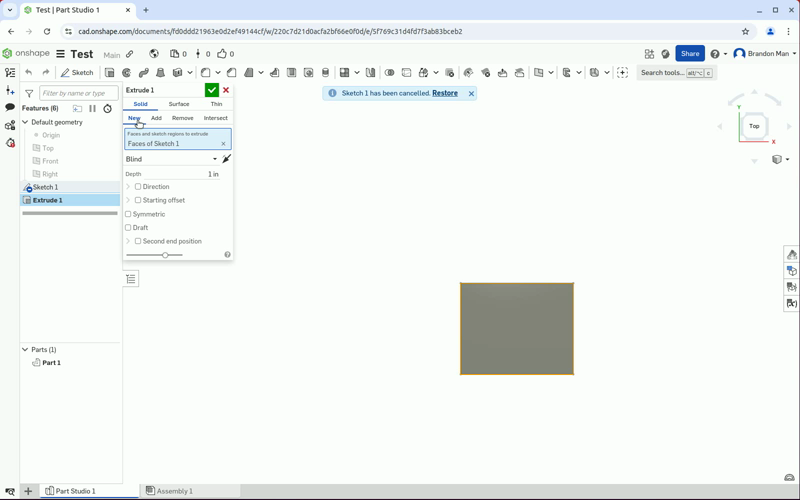
click(137, 120)
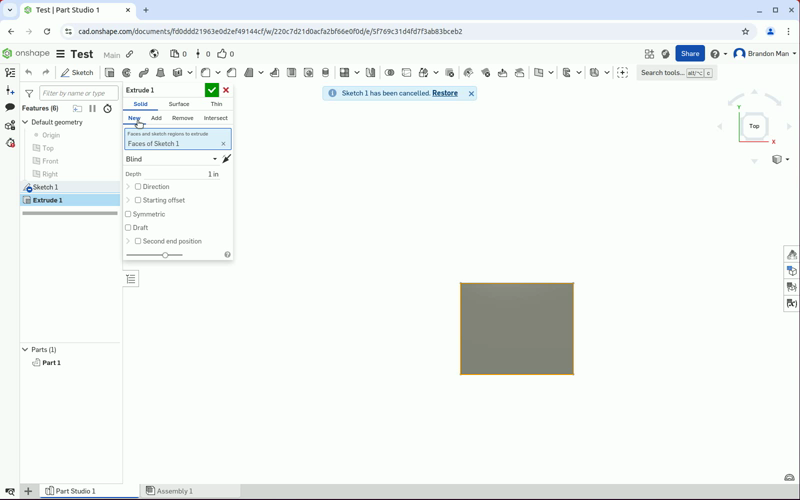
key(tab, 4)
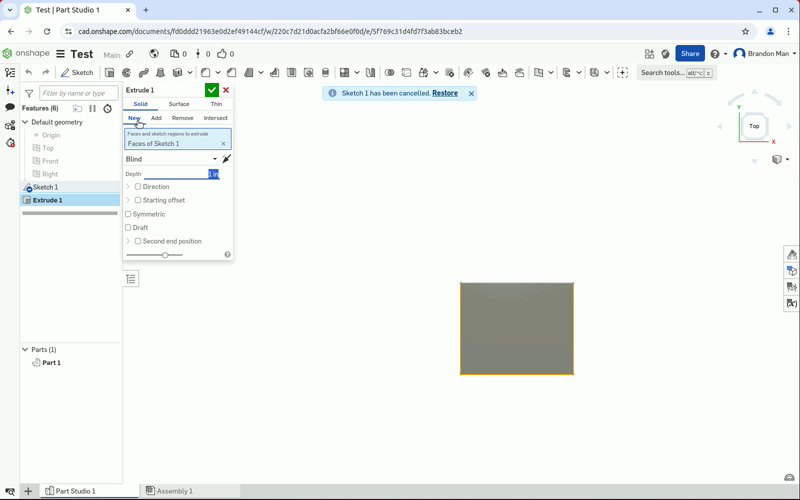
text(7.462)
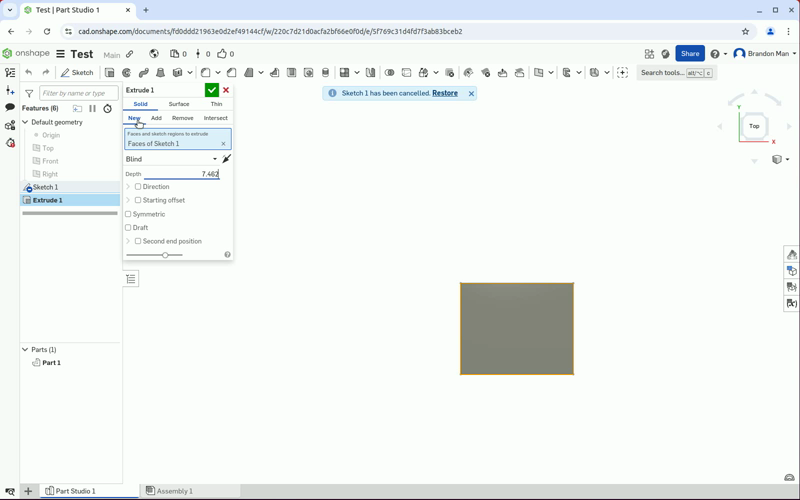
key(enter)
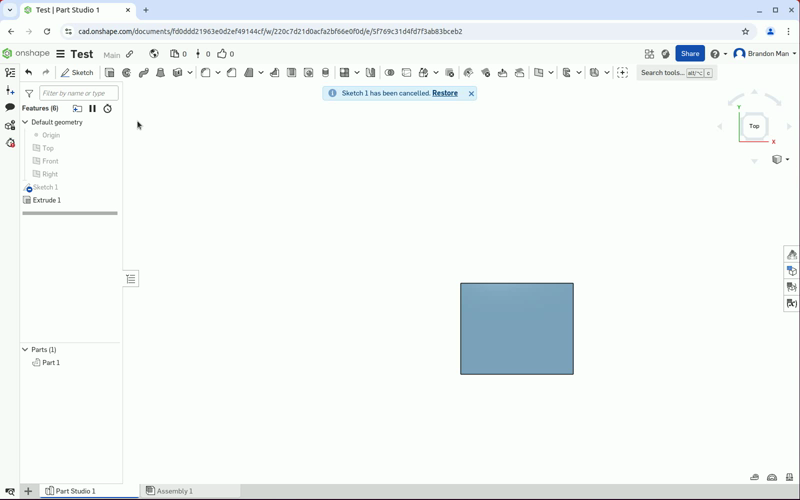
key(shift+h)
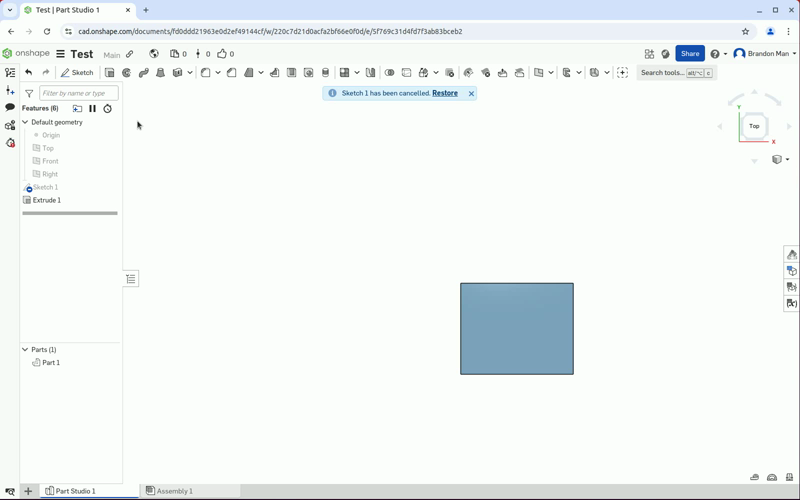
key(shift+h)
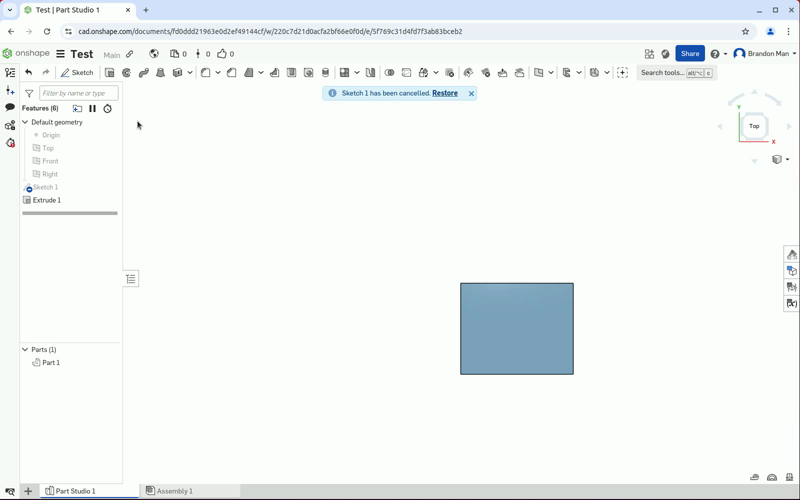
mouse_move(73, 189)
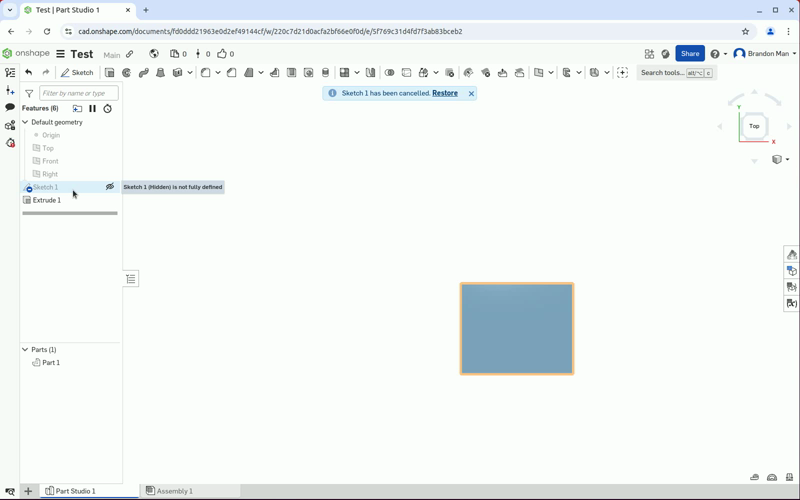
click(73, 189)
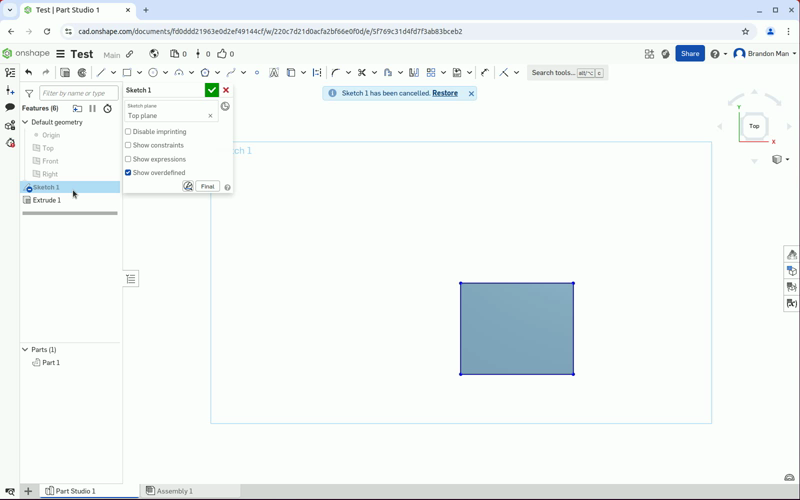
mouse_move(229, 92)
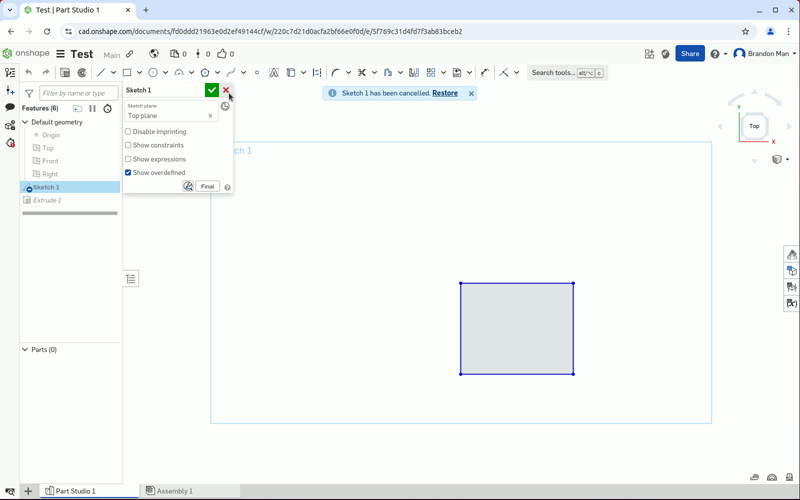
click(229, 92)
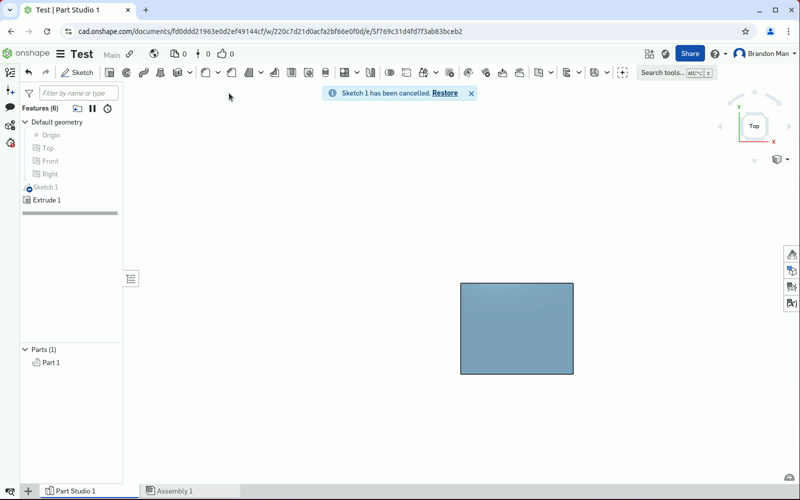
mouse_move(541, 75)
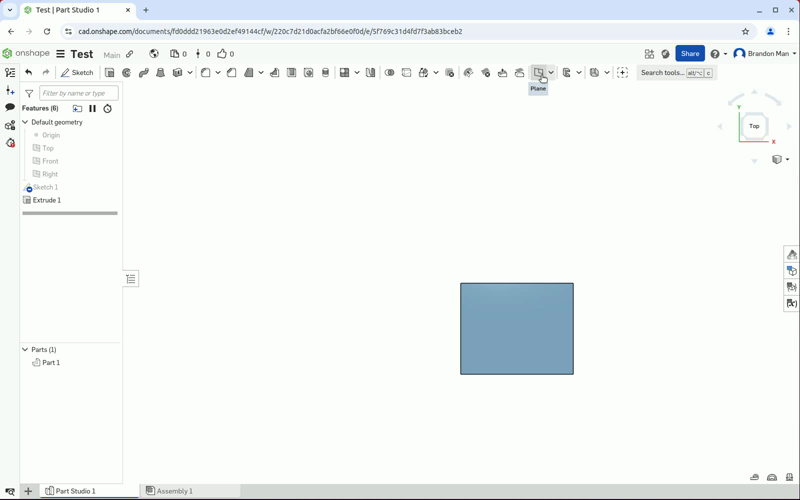
click(541, 75)
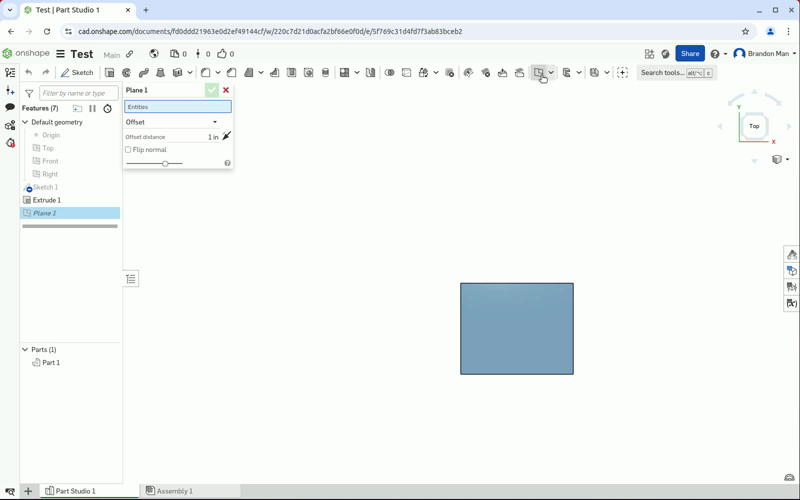
mouse_move(73, 150)
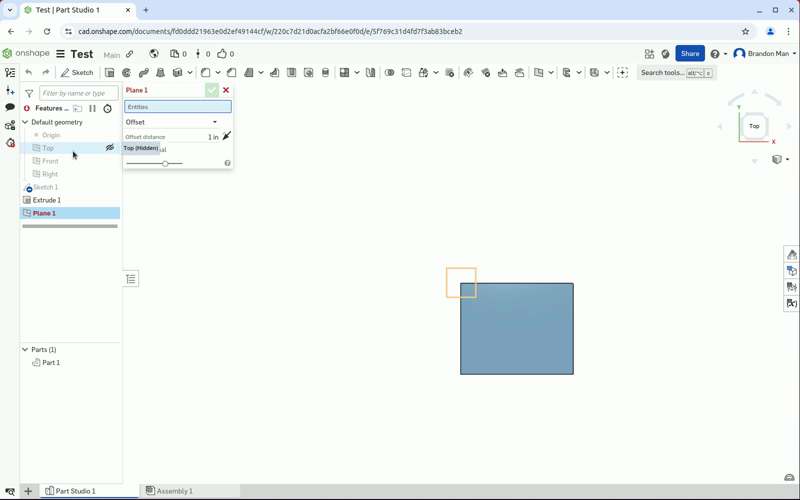
click(73, 150)
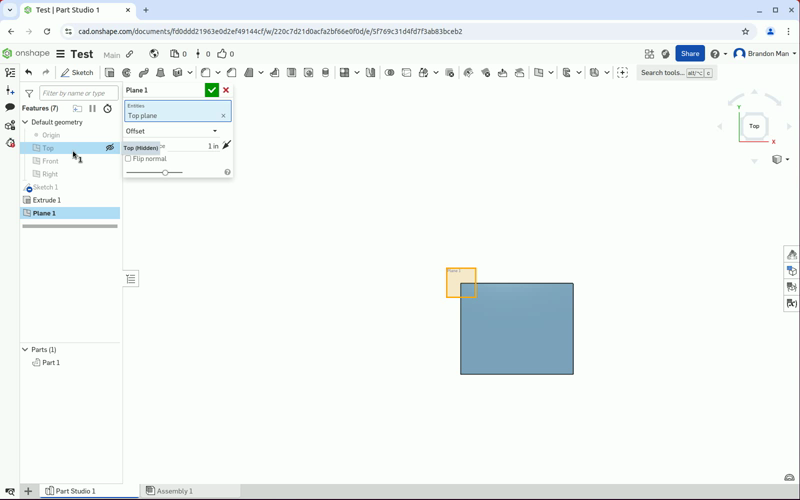
key(tab, 2)
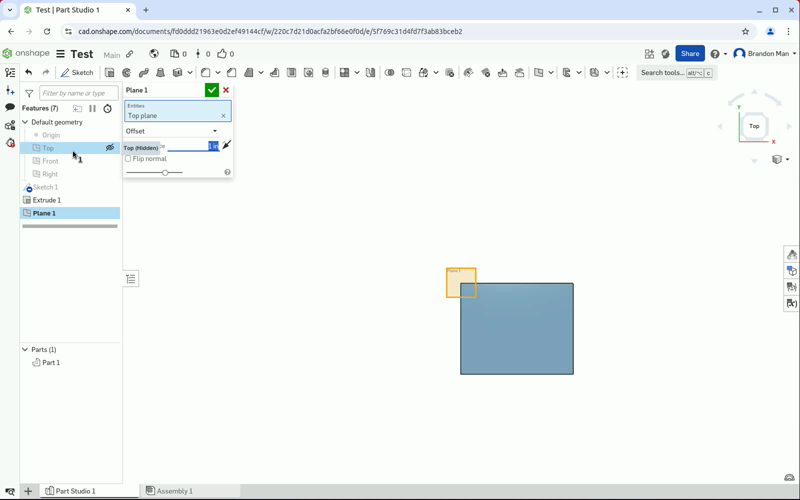
text(7.456)
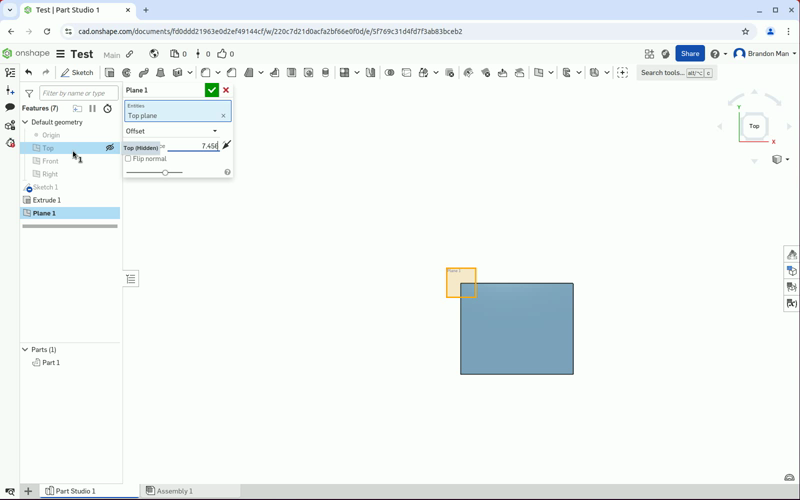
key(enter, 2)
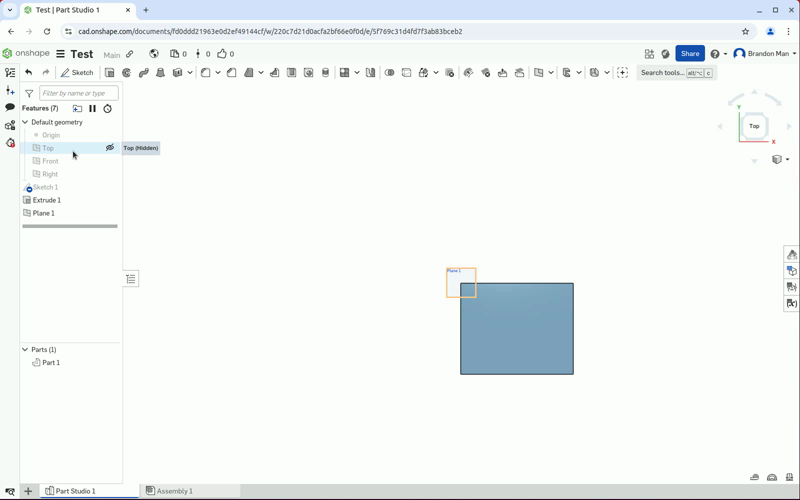
key(shift+s)
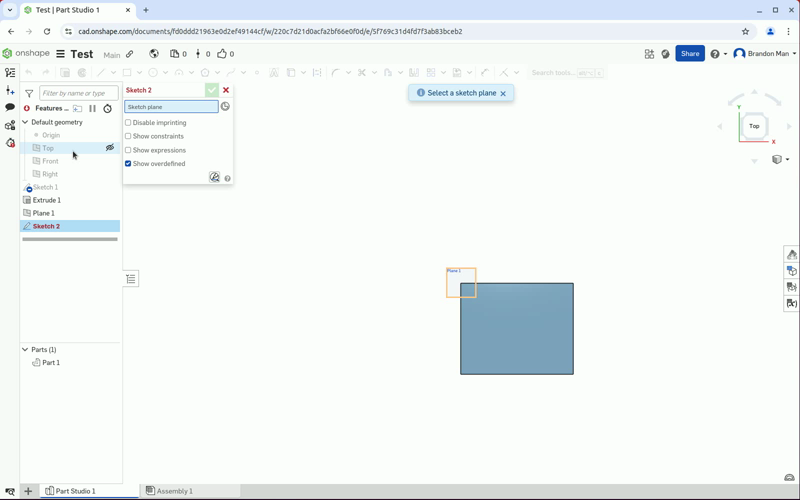
mouse_move(73, 215)
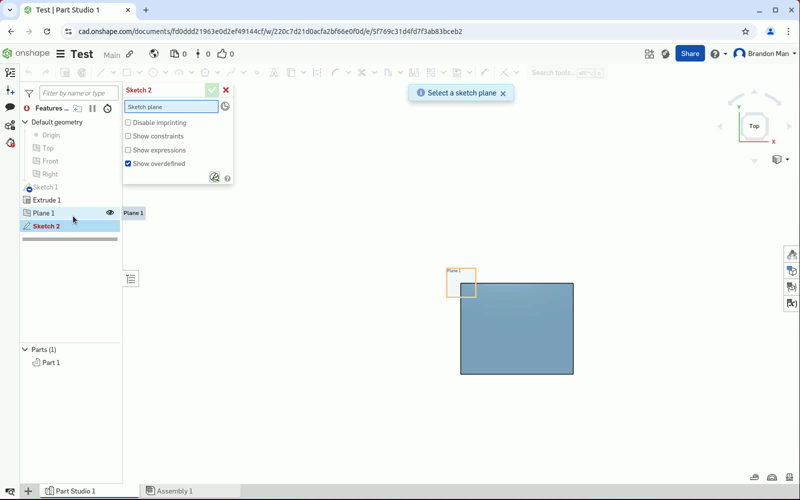
click(73, 215)
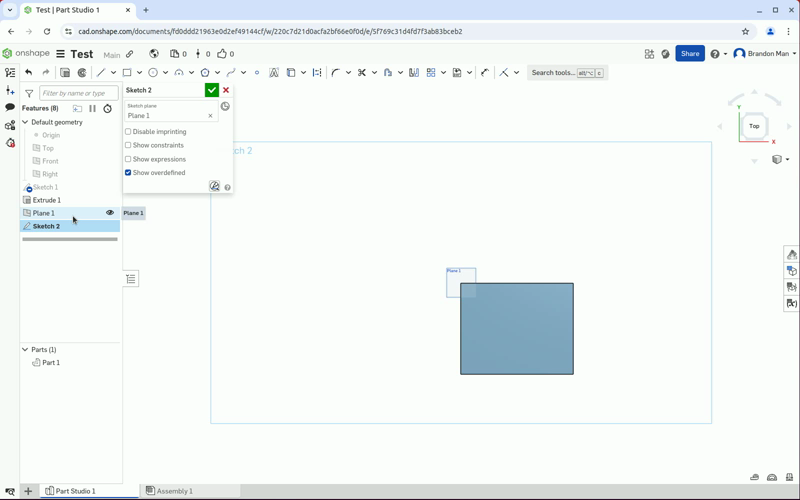
mouse_move(73, 352)
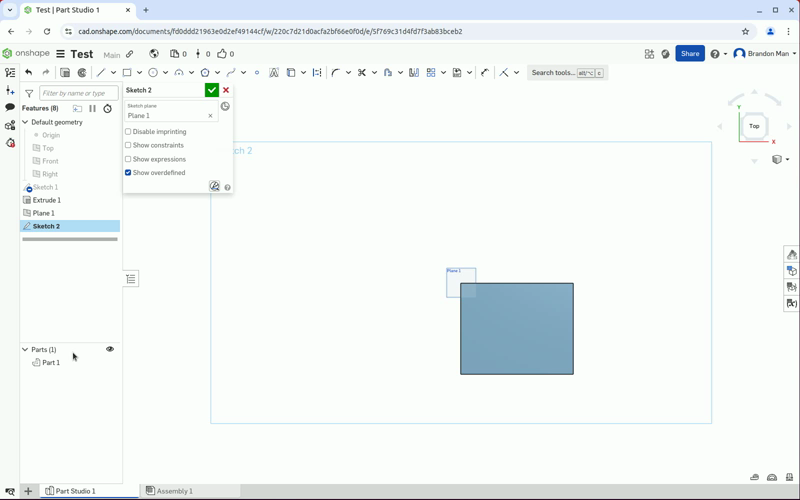
key(y)
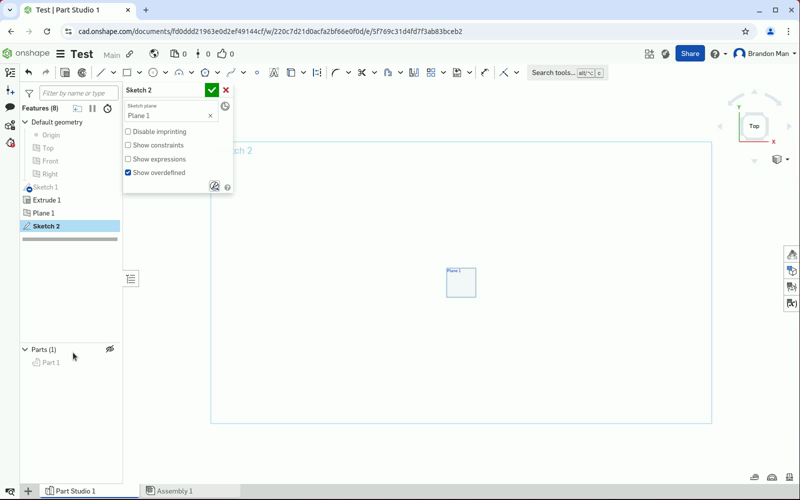
key(c)
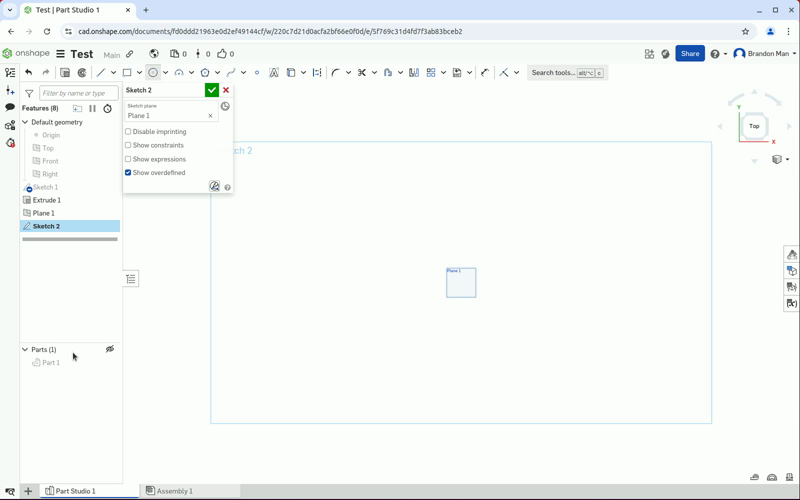
key_down(shift)
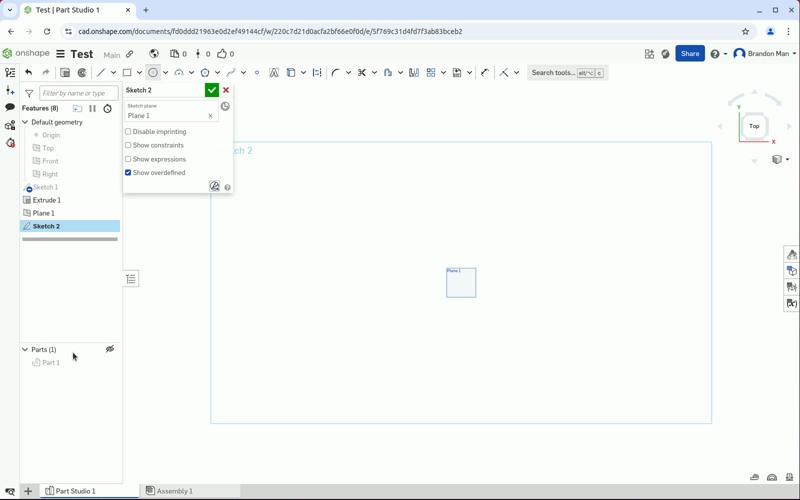
mouse_move(517, 328)
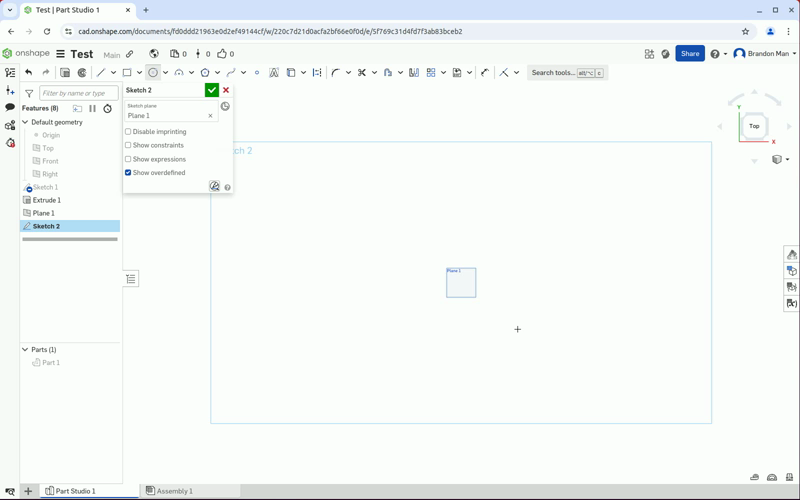
click(517, 328)
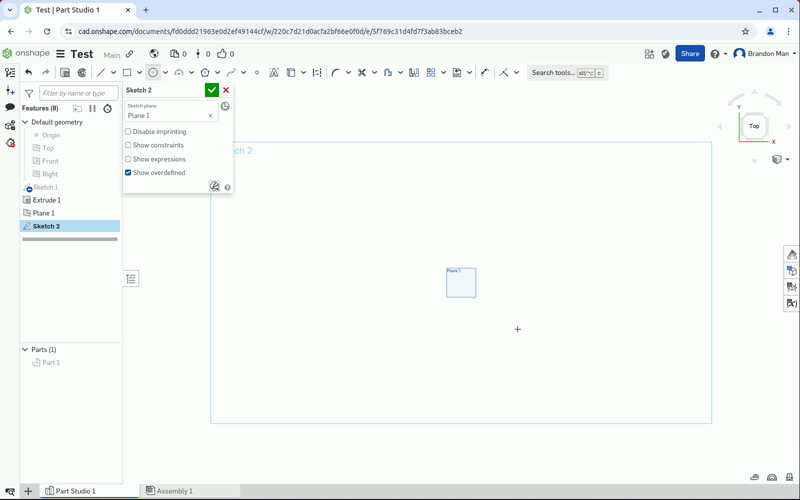
key_up(shift)
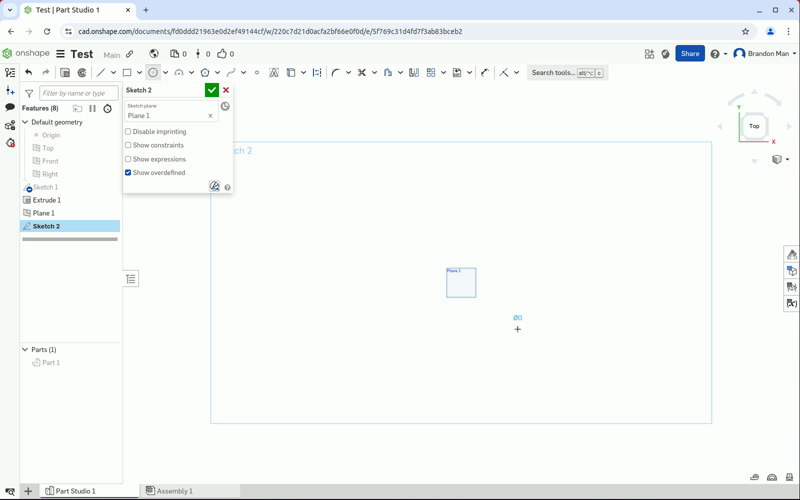
mouse_move(539, 328)
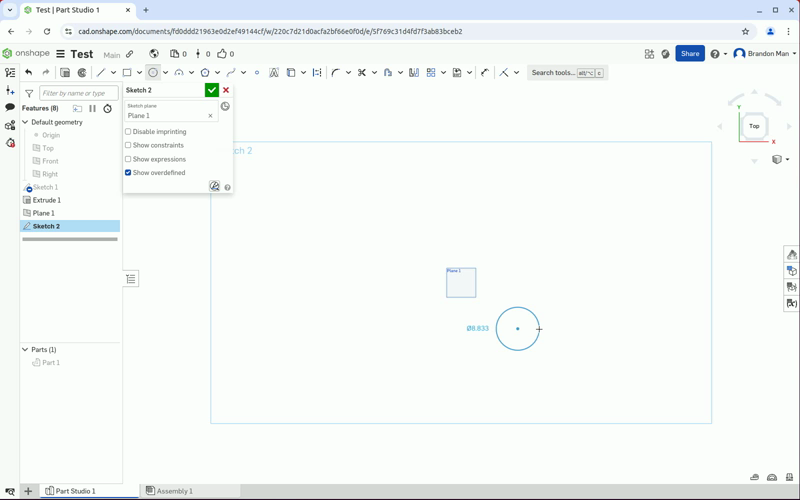
click(539, 328)
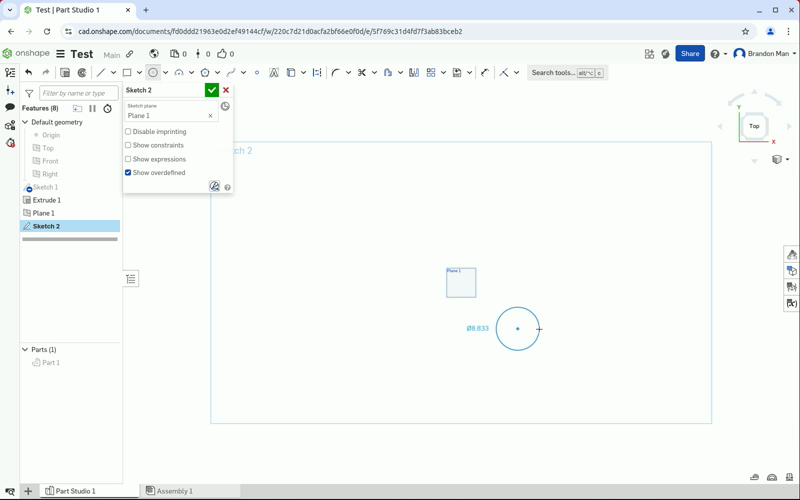
key(esc)
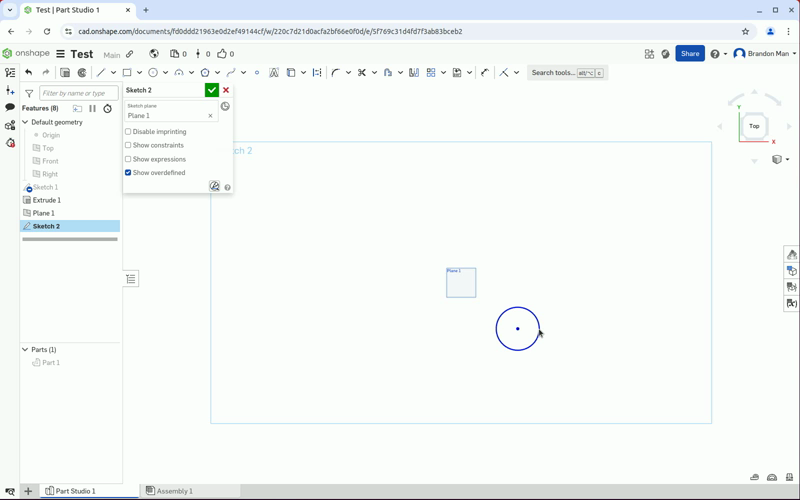
mouse_move(534, 335)
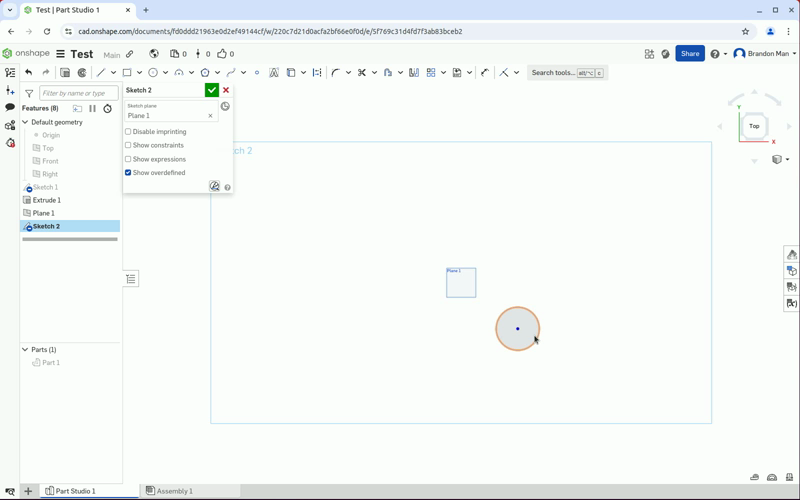
scroll(6)
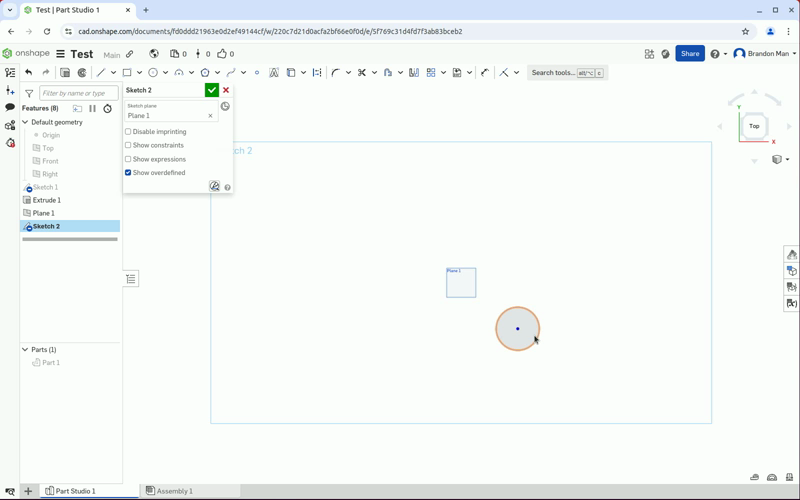
scroll(6)
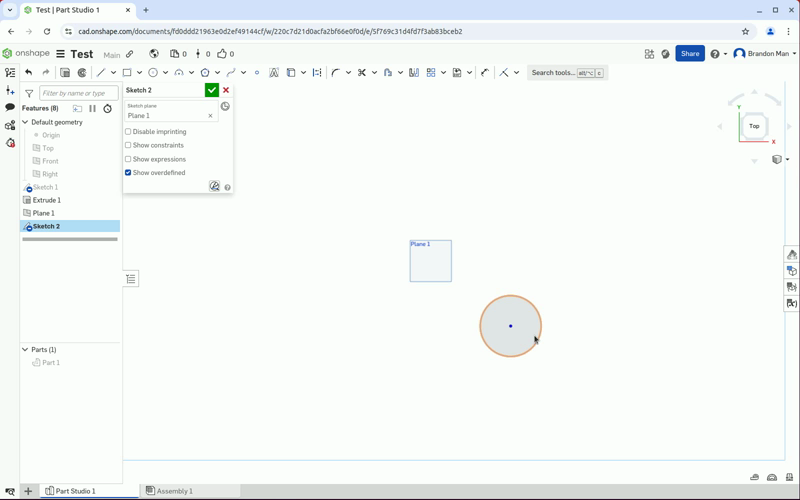
scroll(6)
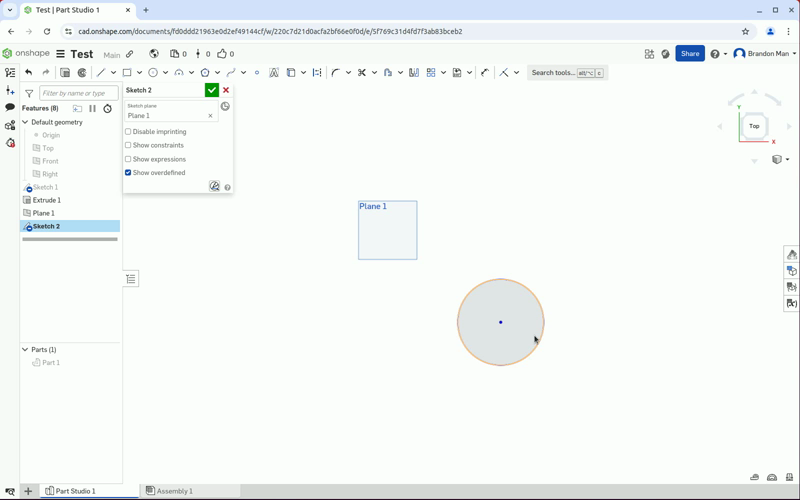
scroll(6)
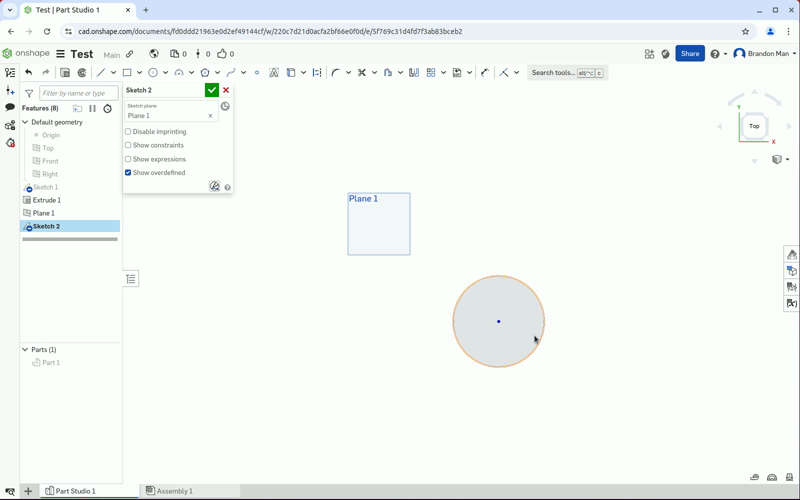
scroll(6)
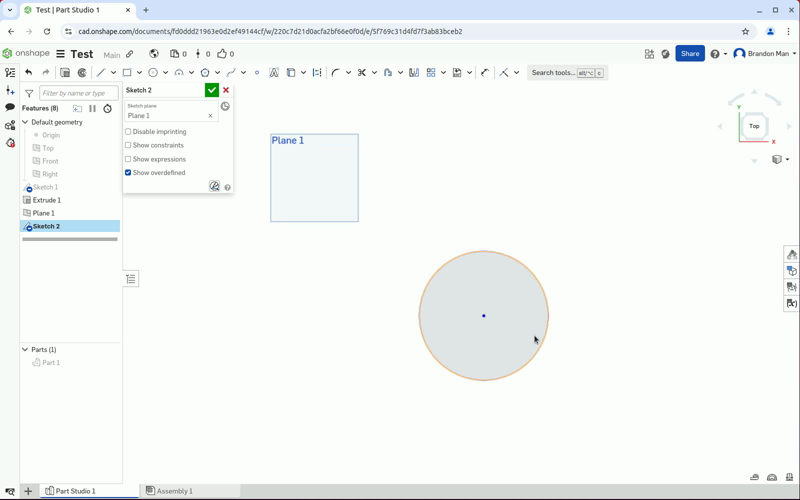
scroll(6)
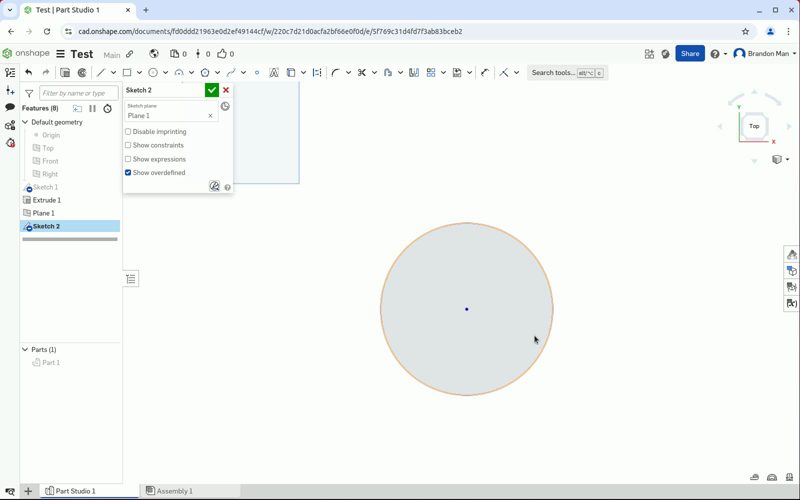
scroll(6)
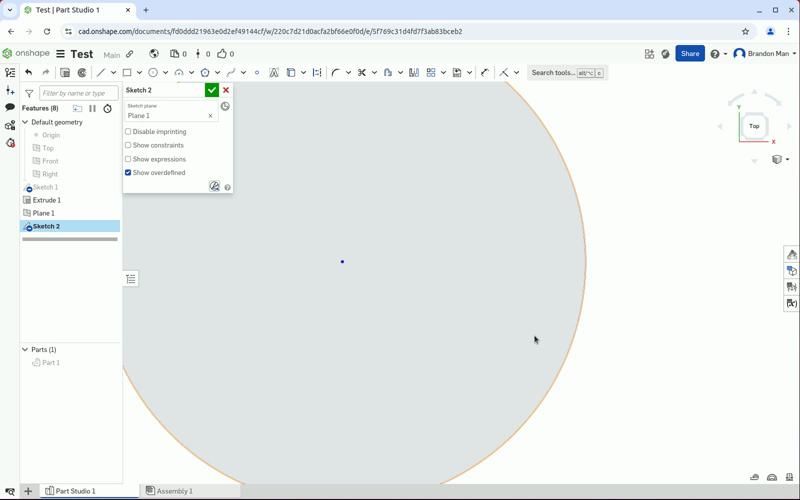
click(534, 335)
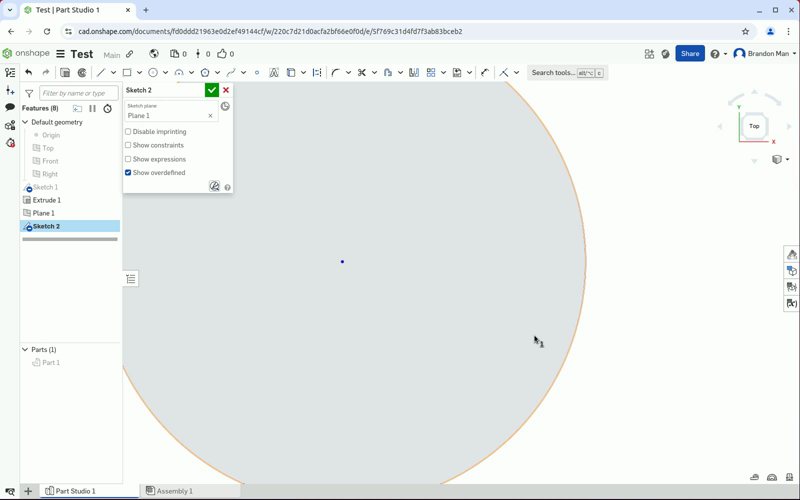
scroll(-6)
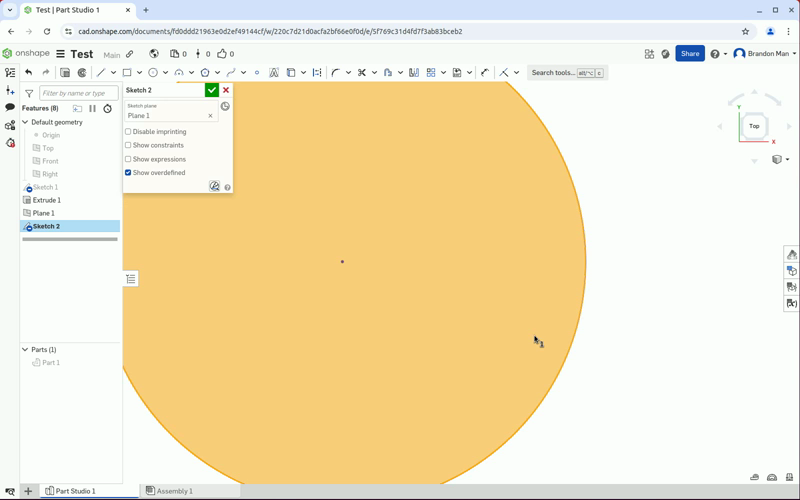
scroll(-6)
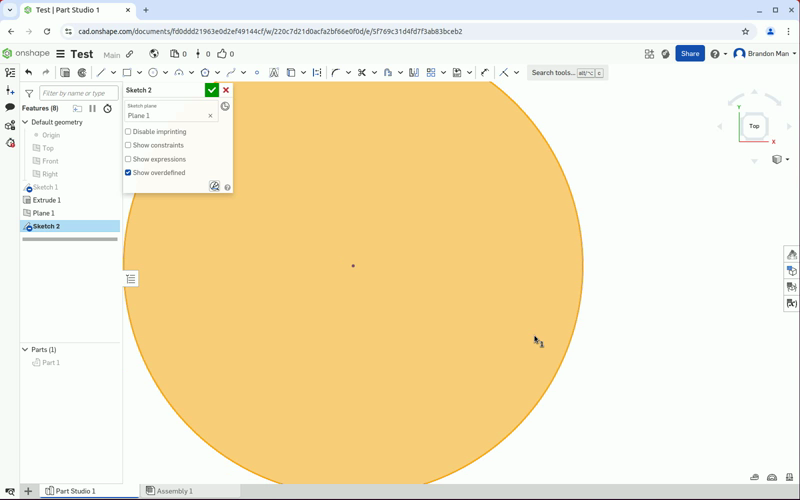
scroll(-6)
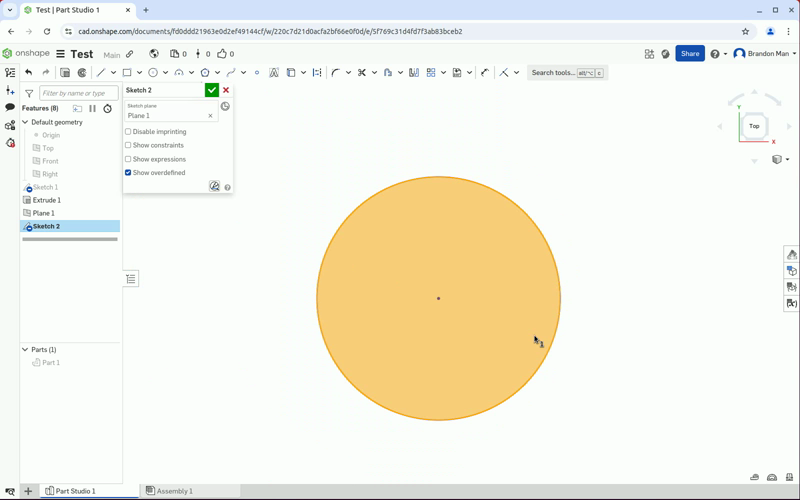
scroll(-6)
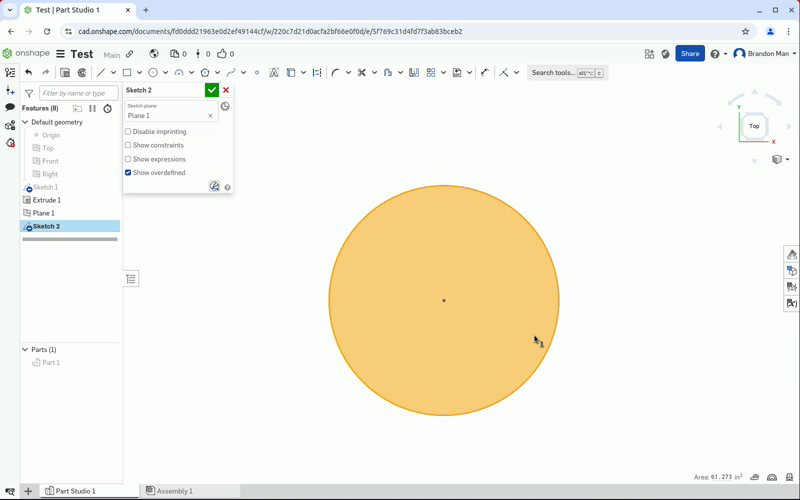
scroll(-6)
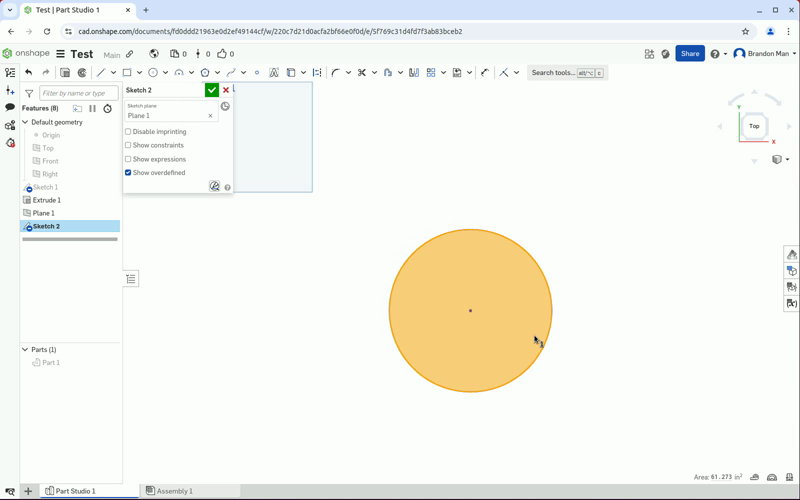
scroll(-6)
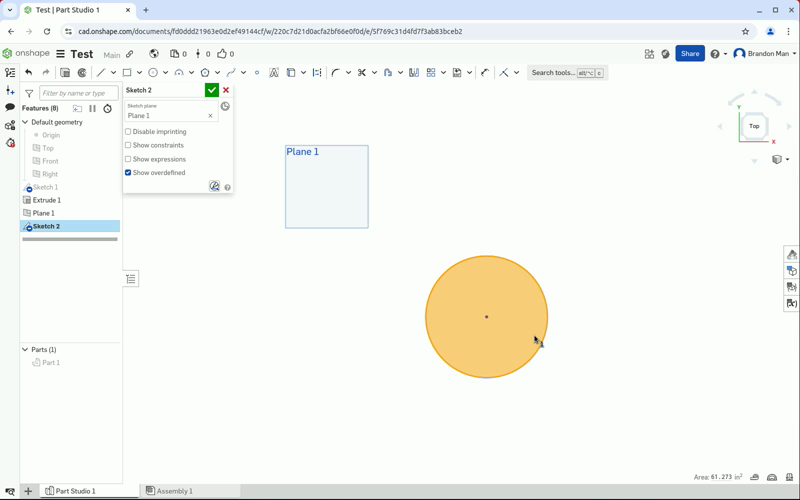
scroll(-6)
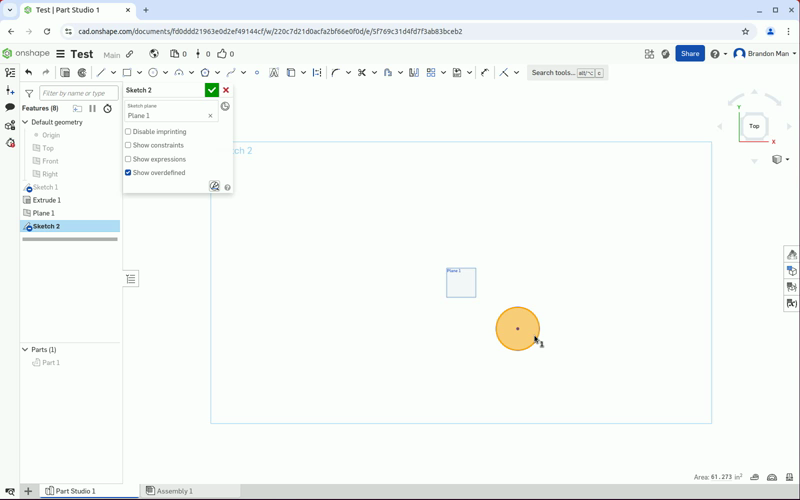
mouse_move(73, 352)
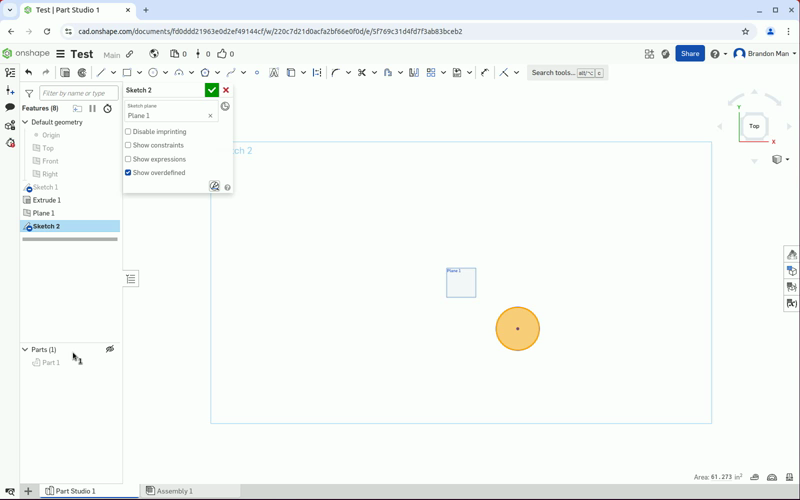
key(shift+y)
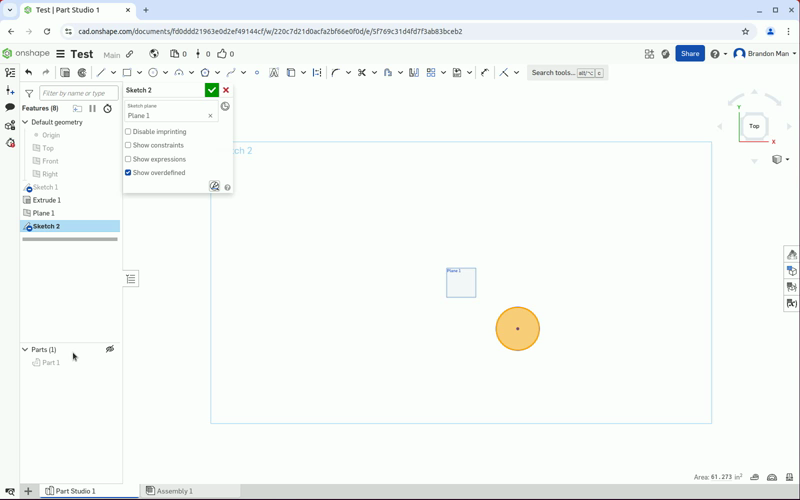
key(shift+e)
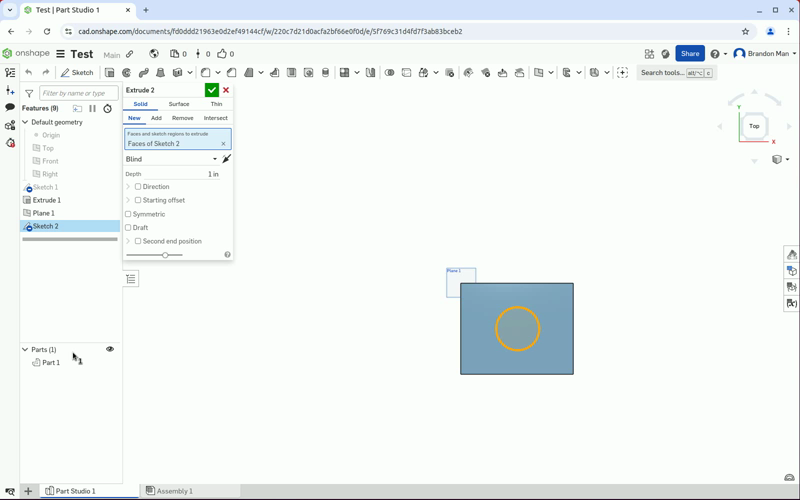
mouse_move(143, 106)
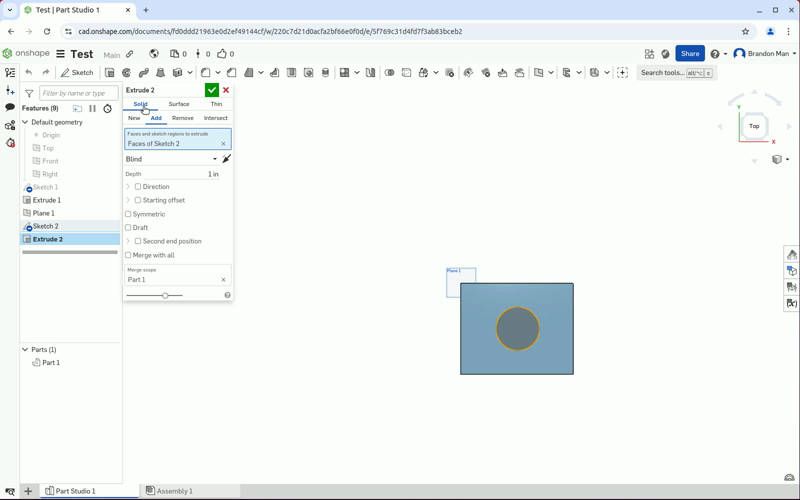
click(143, 106)
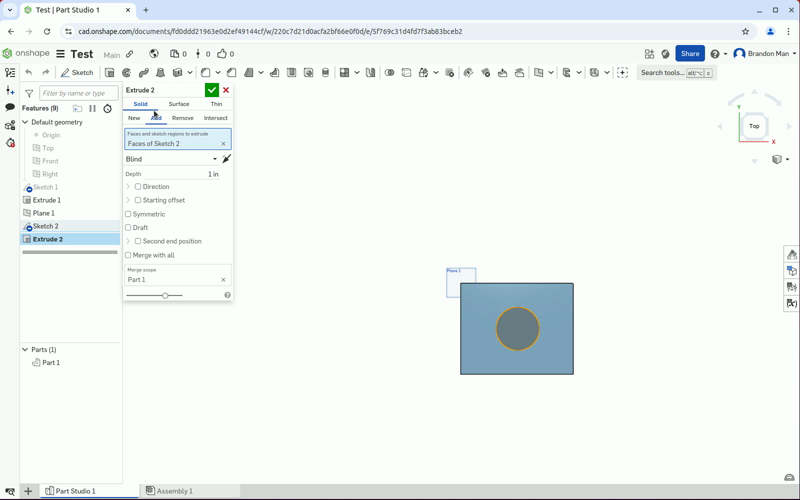
mouse_move(186, 120)
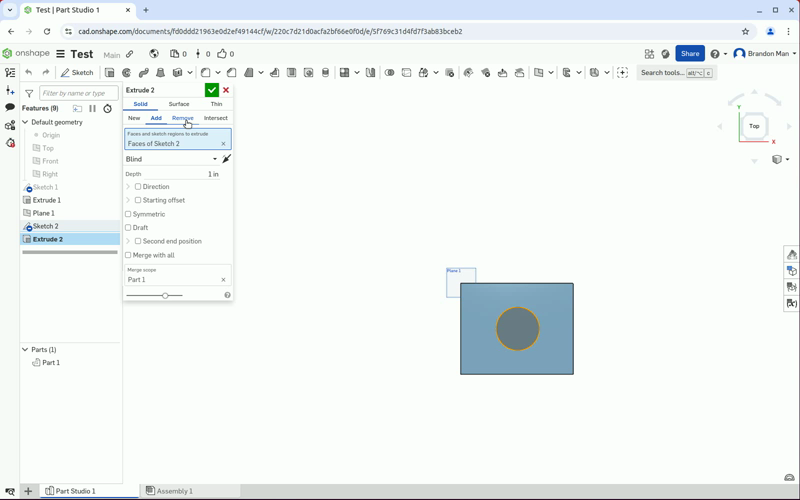
click(186, 120)
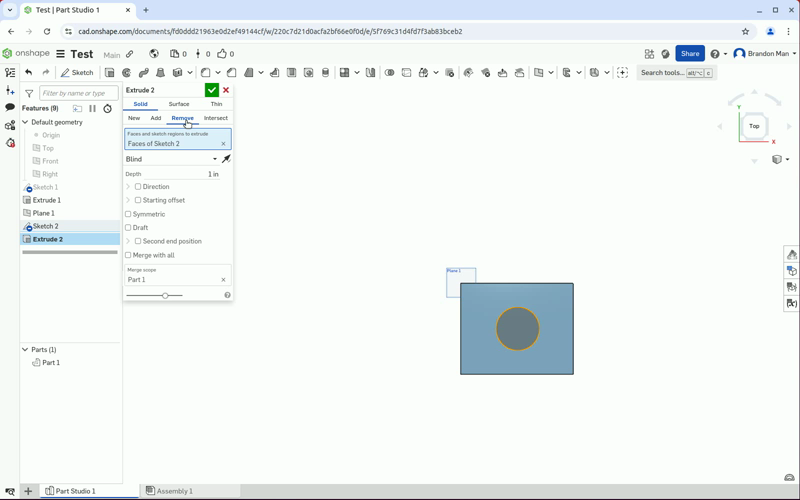
key(tab, 4)
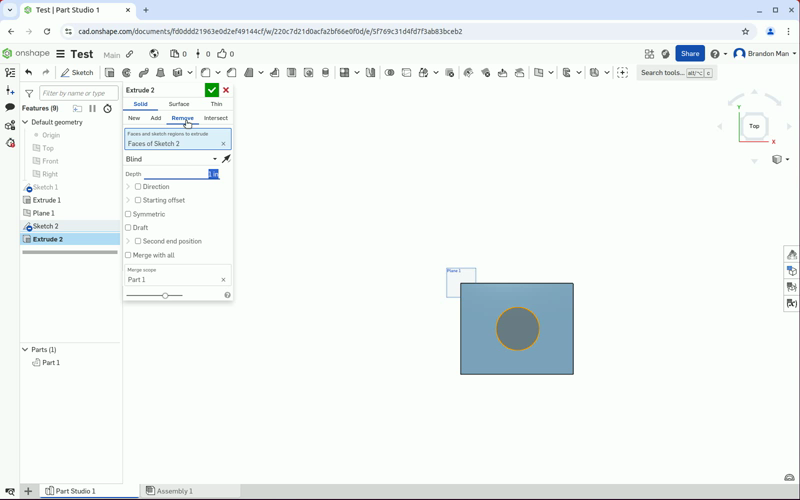
text(6.258)
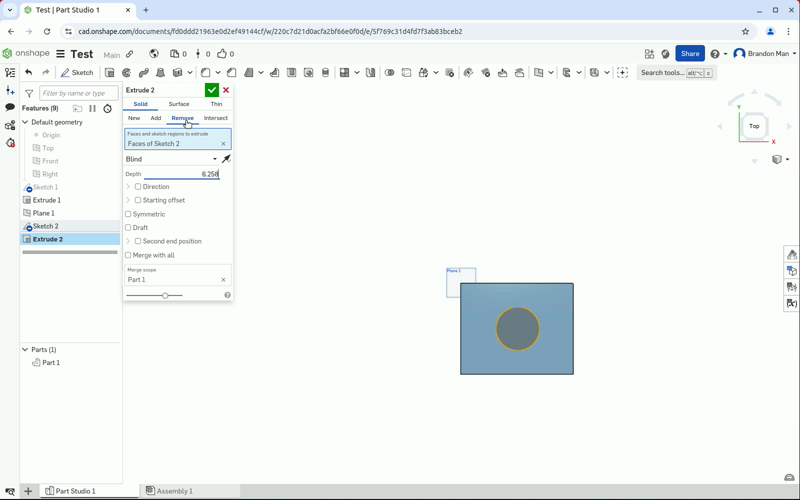
key(tab, 6)
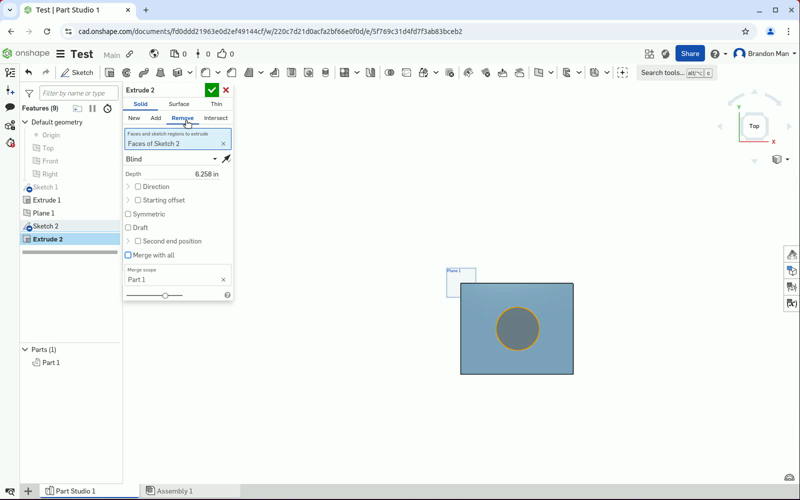
key(space)
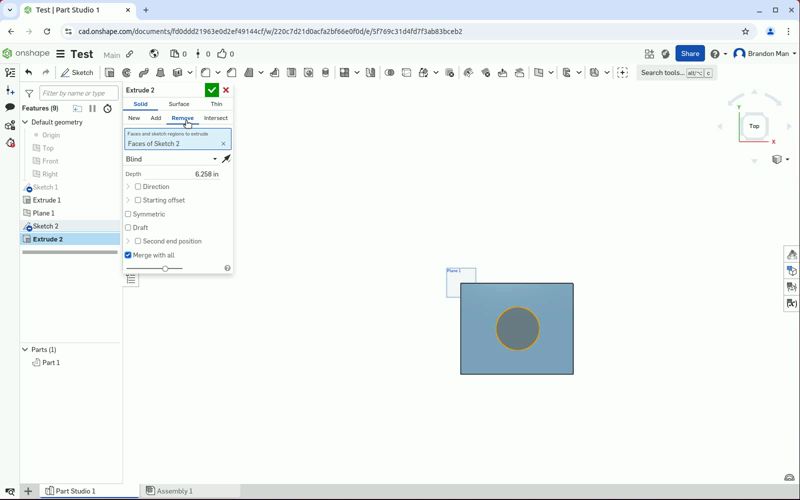
key(enter)
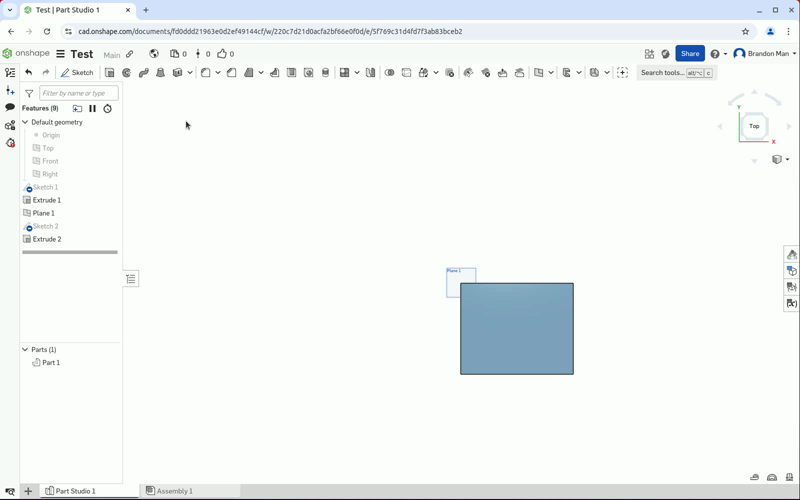
key(shift+h)
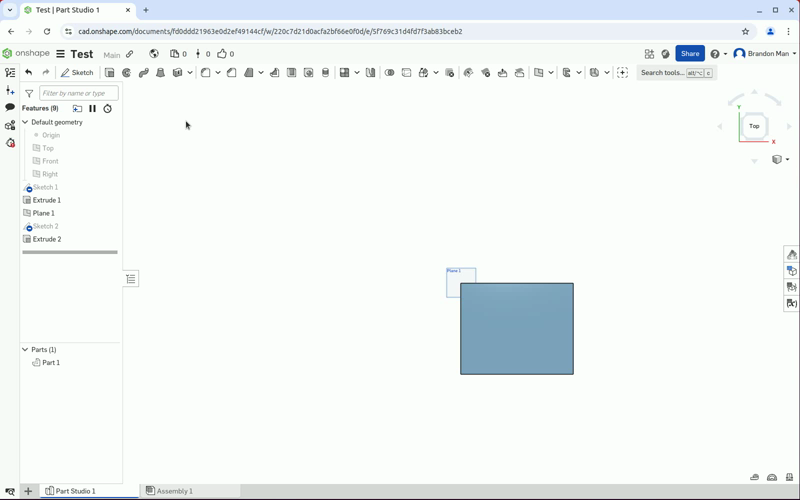
key(shift+h)
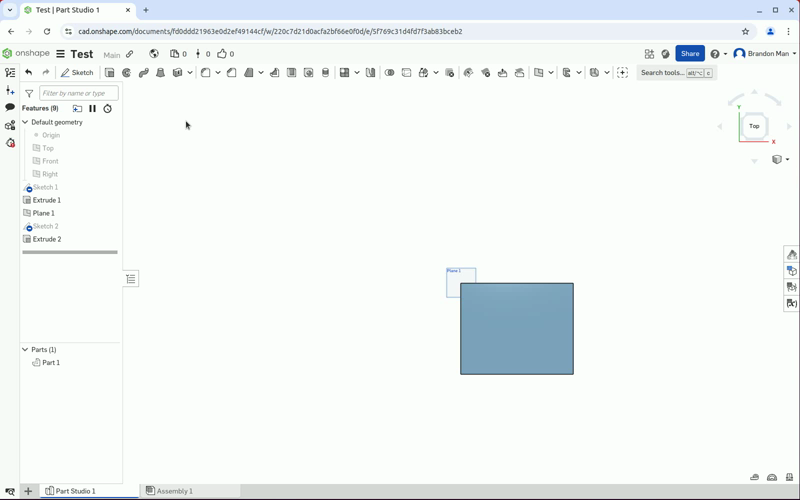
mouse_move(73, 189)
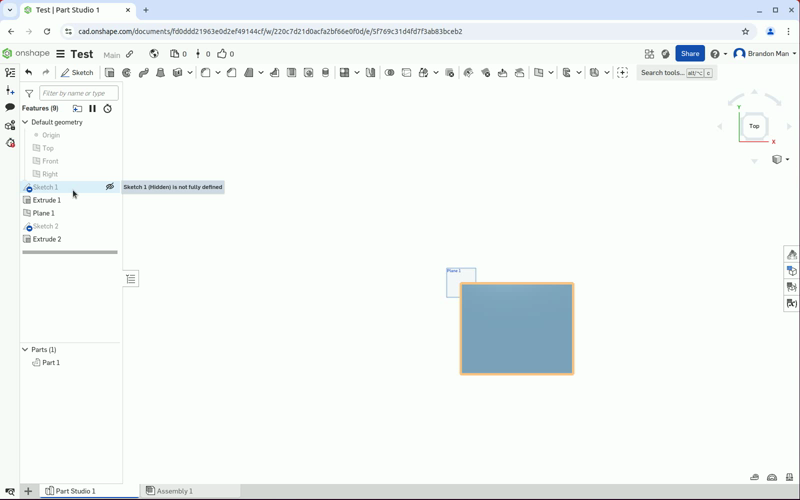
click(73, 189)
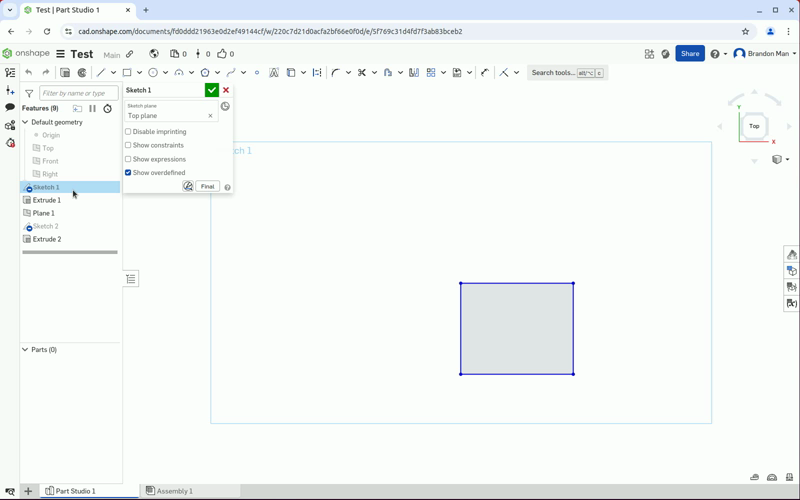
mouse_move(229, 92)
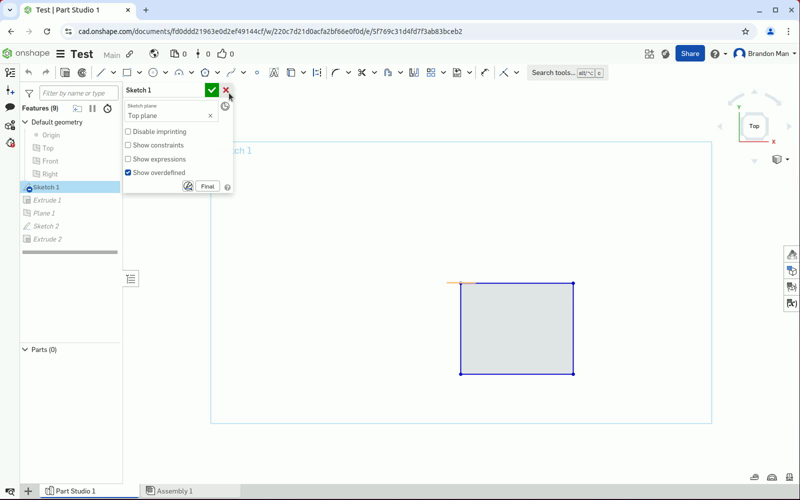
click(229, 92)
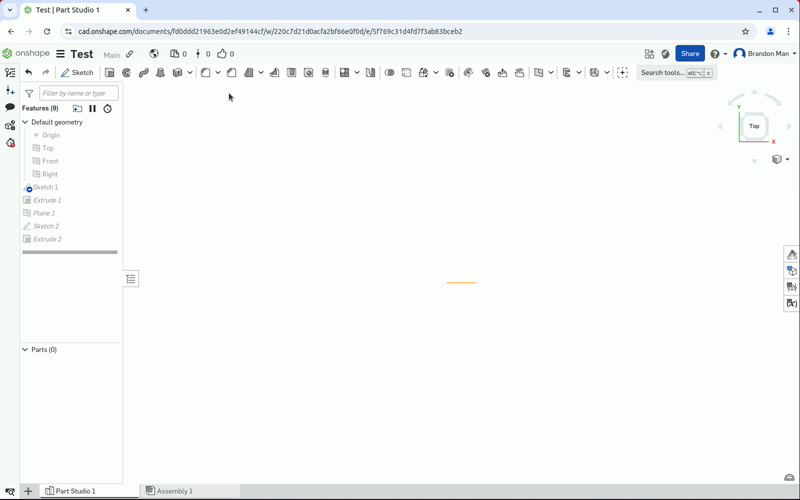
mouse_move(73, 352)
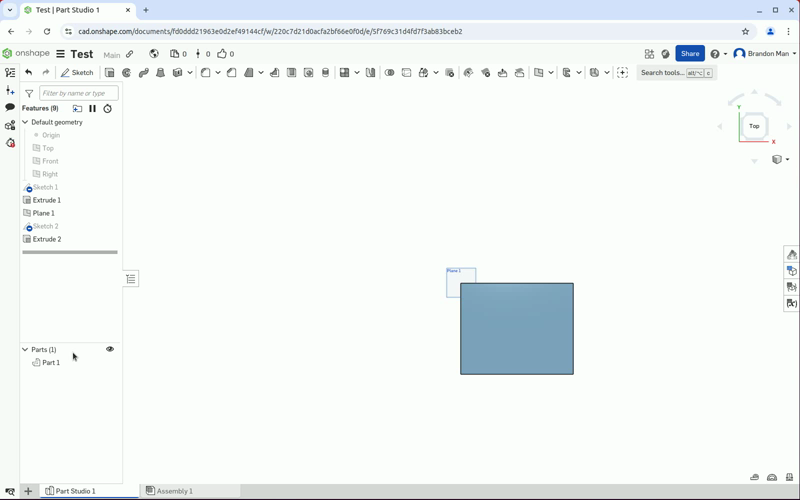
key(y)
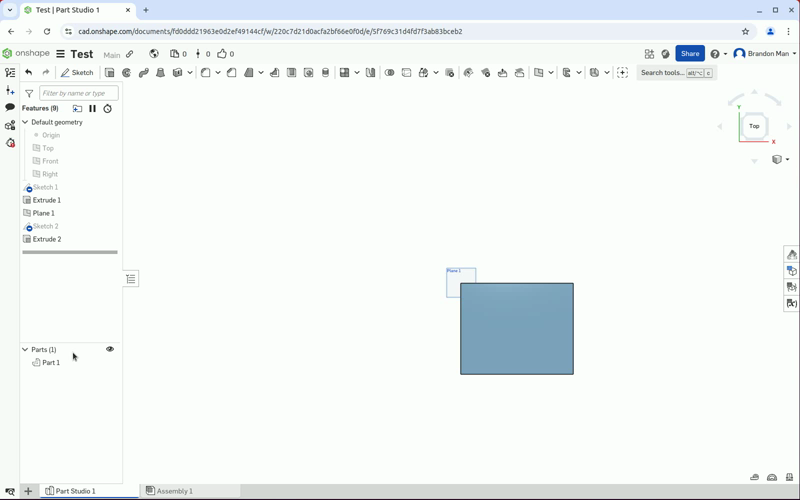
key(shift+p)
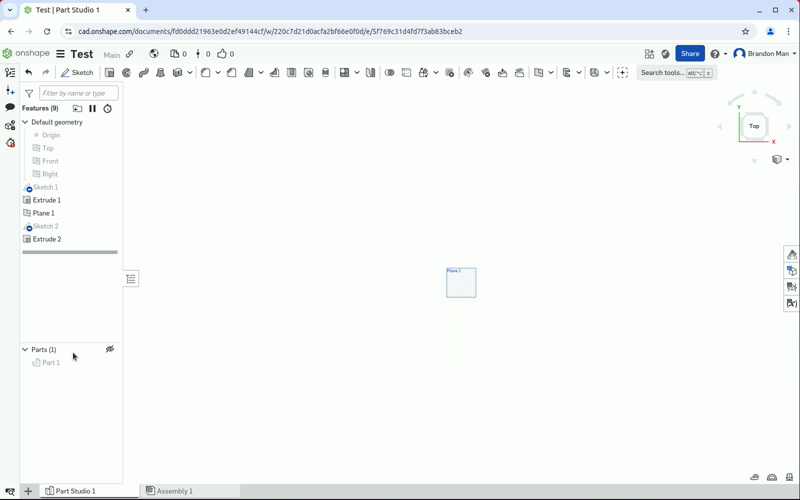
key(space)
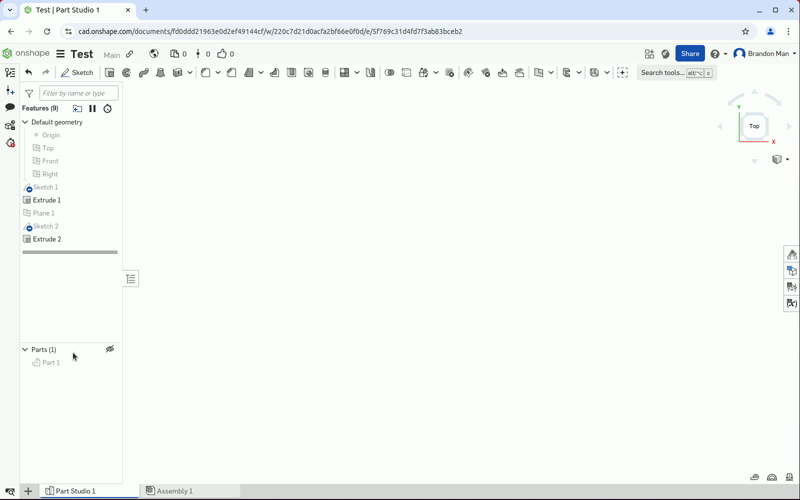
key_down(shift)
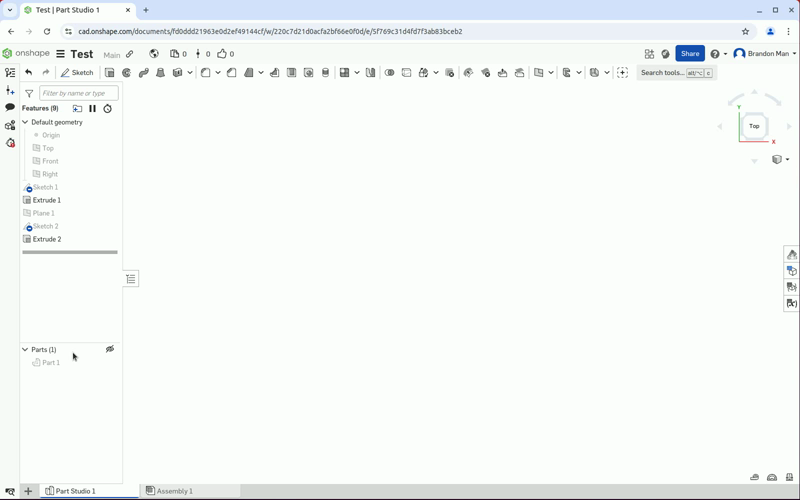
key(up)
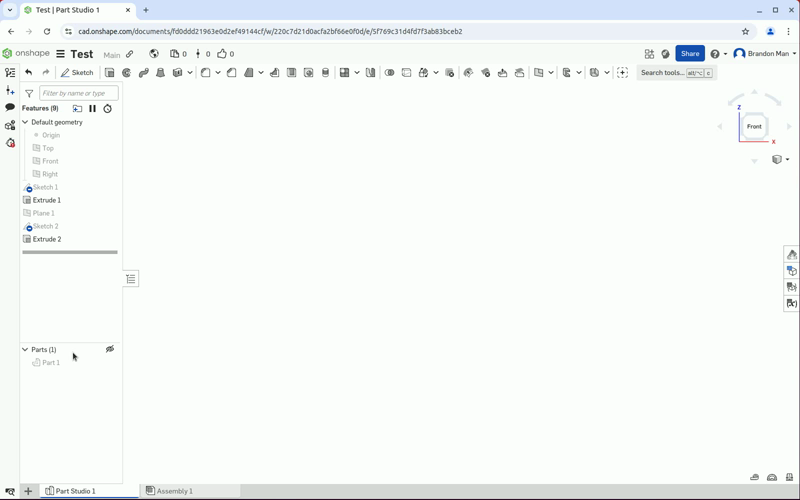
key_up(shift)
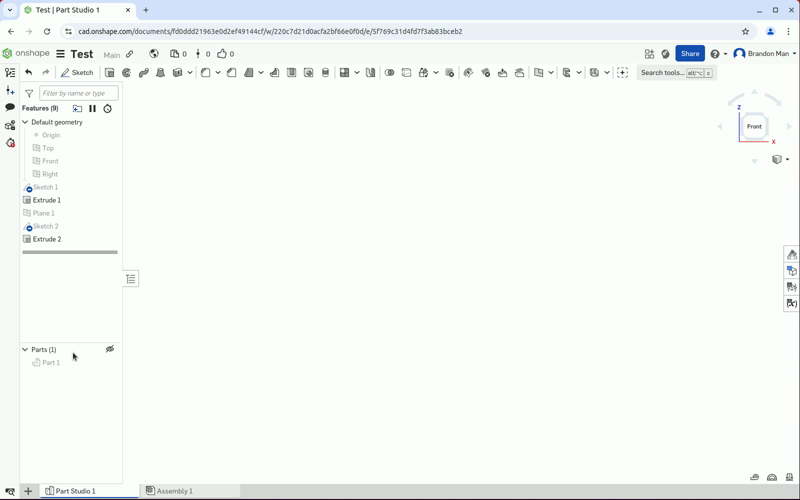
key(space)
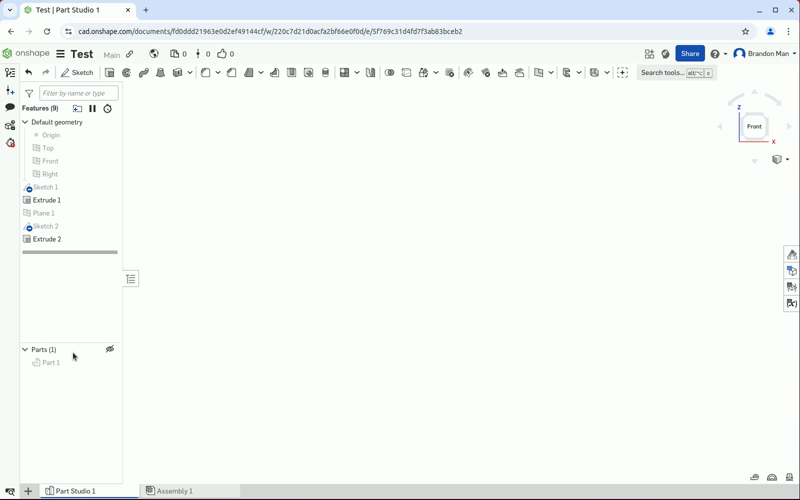
key_down(shift)
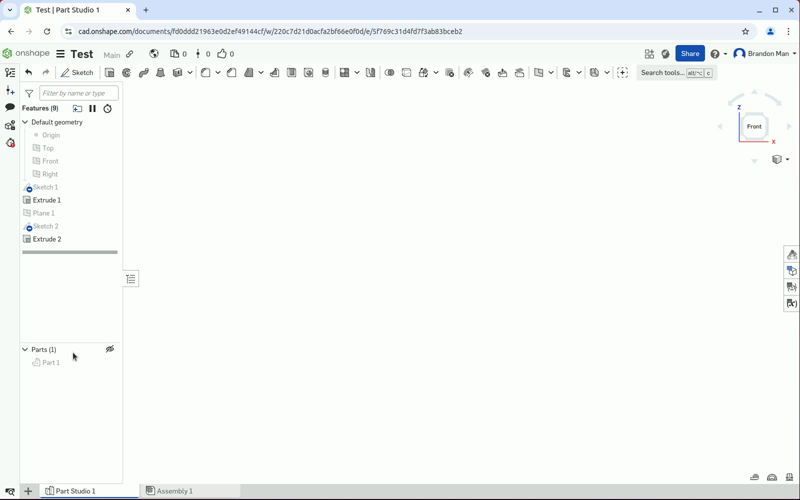
key(left)
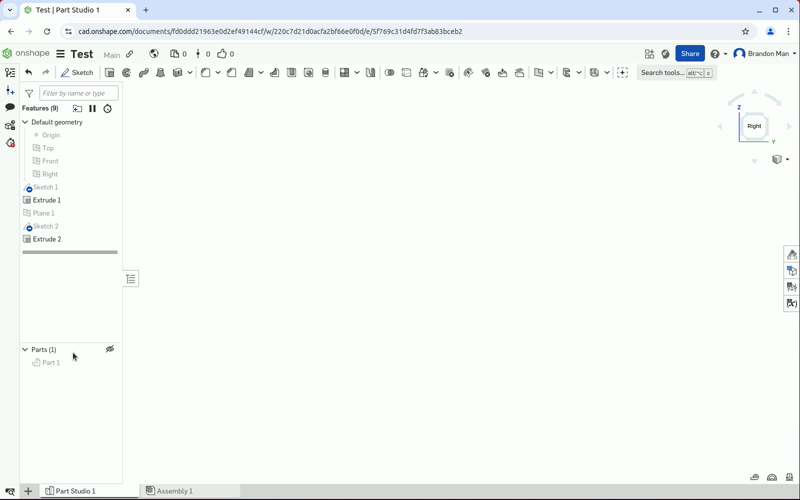
key_up(shift)
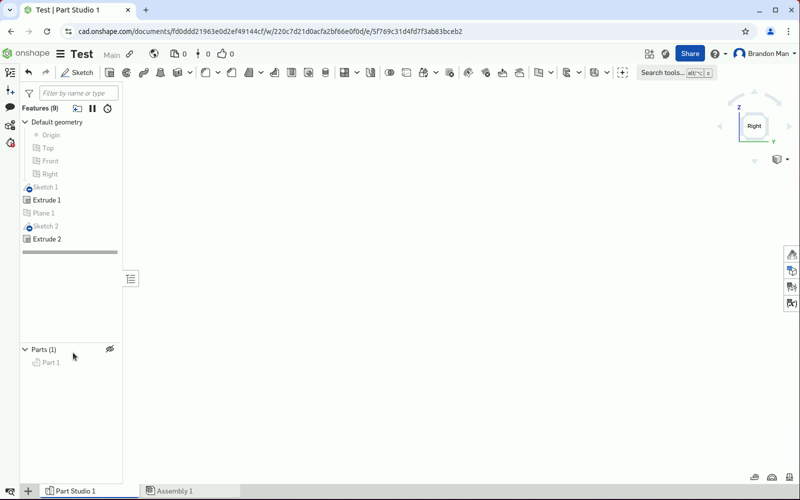
mouse_move(73, 352)
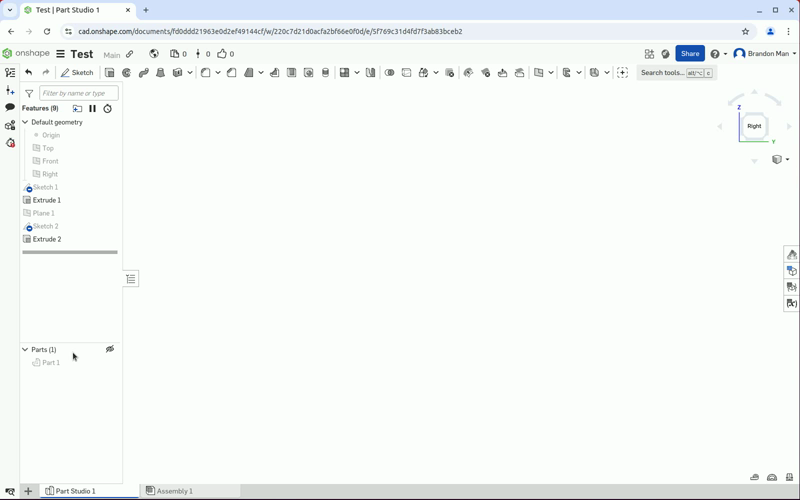
key(shift+y)
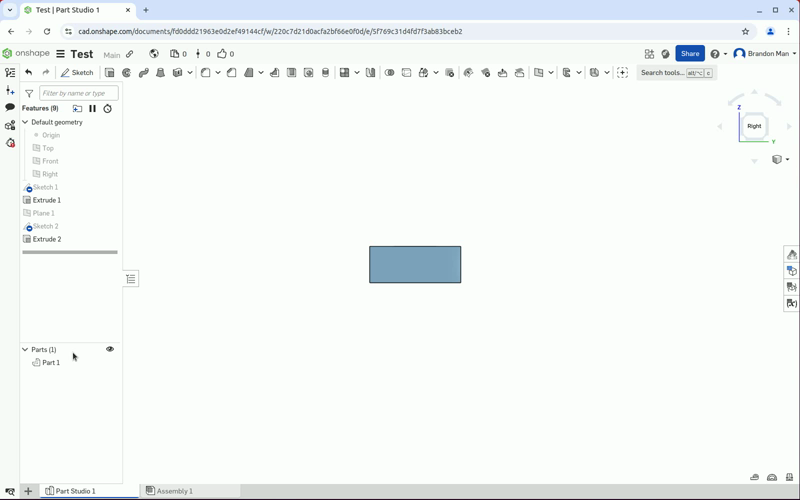
mouse_move(541, 75)
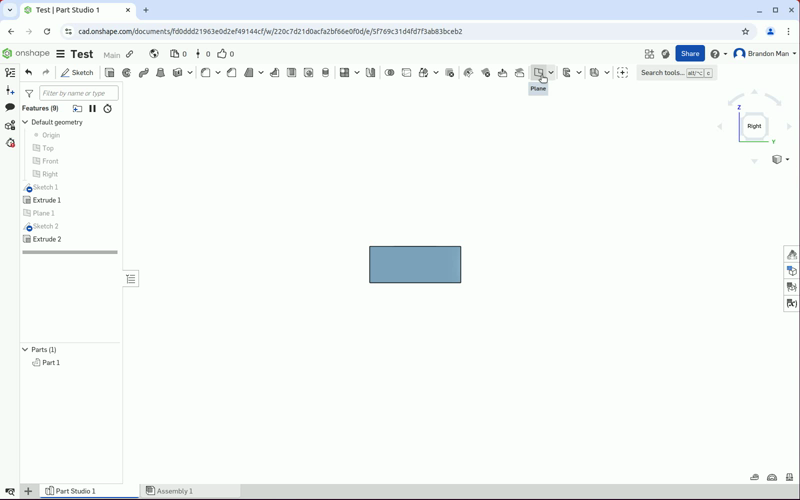
click(541, 75)
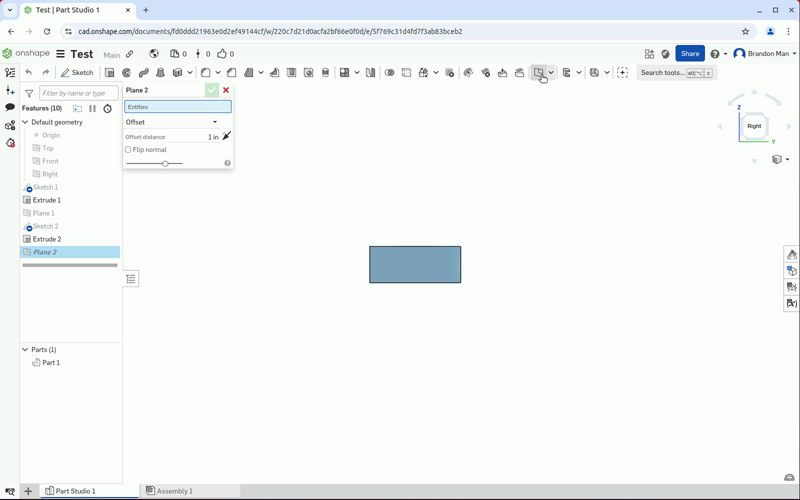
mouse_move(73, 176)
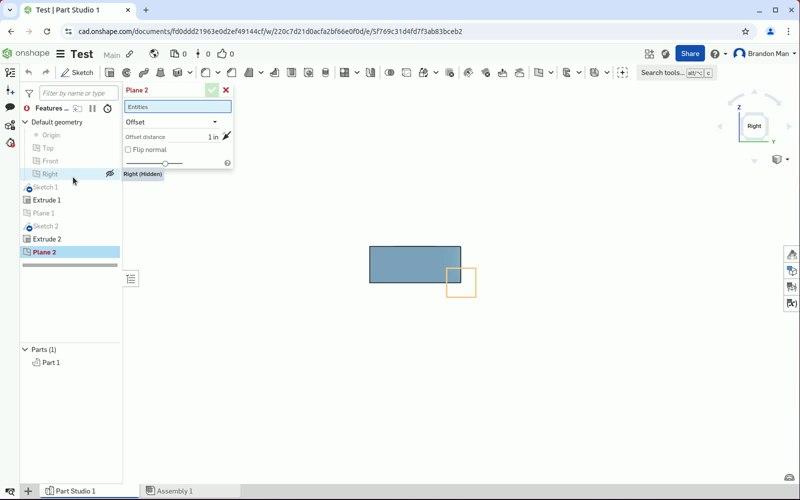
click(73, 176)
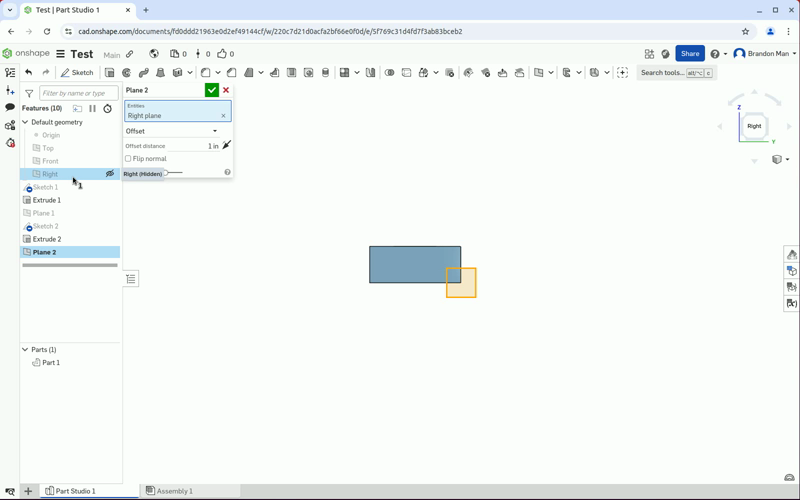
key(tab, 2)
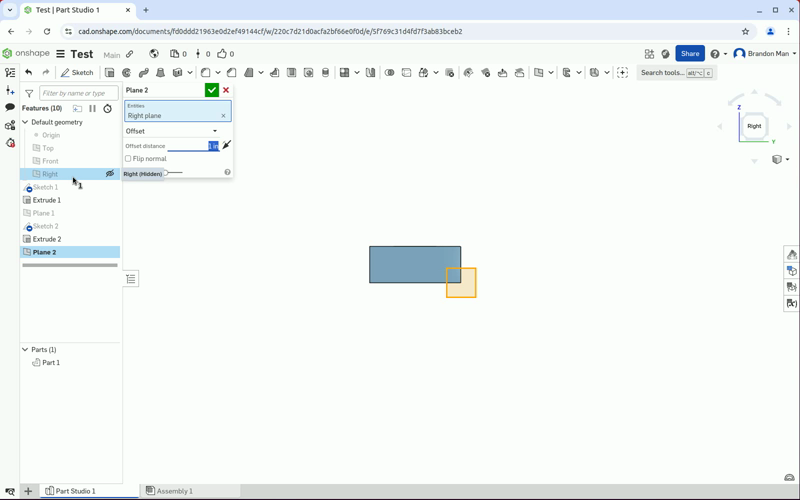
text(23.108)
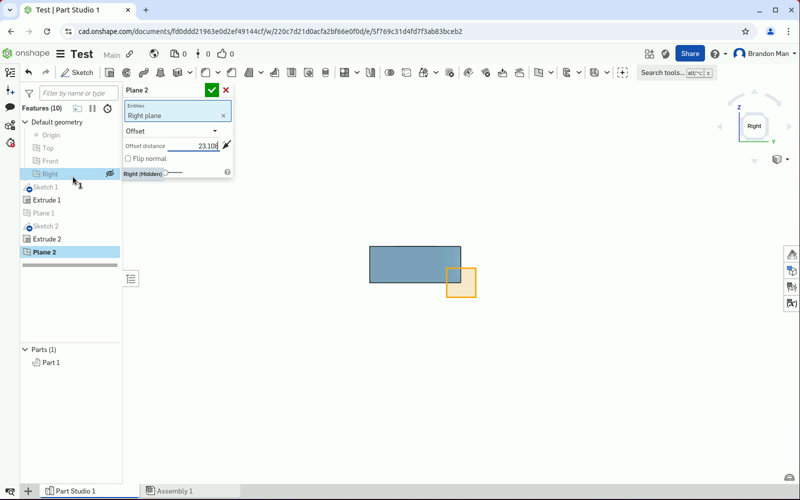
key(enter, 2)
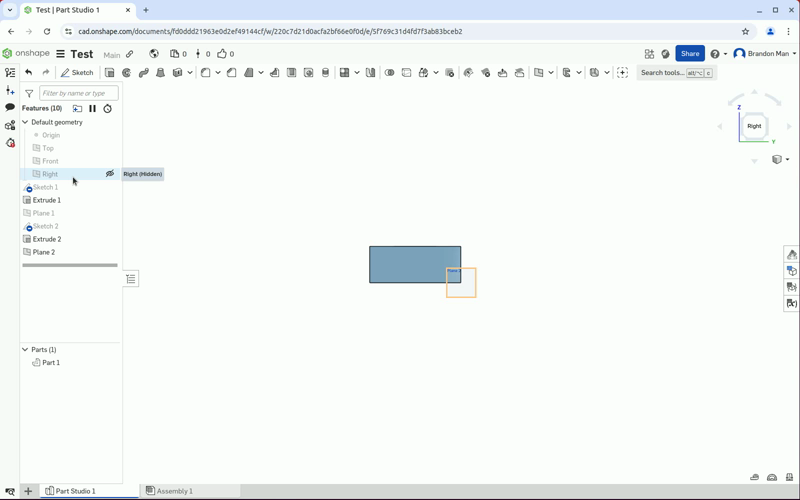
key(shift+s)
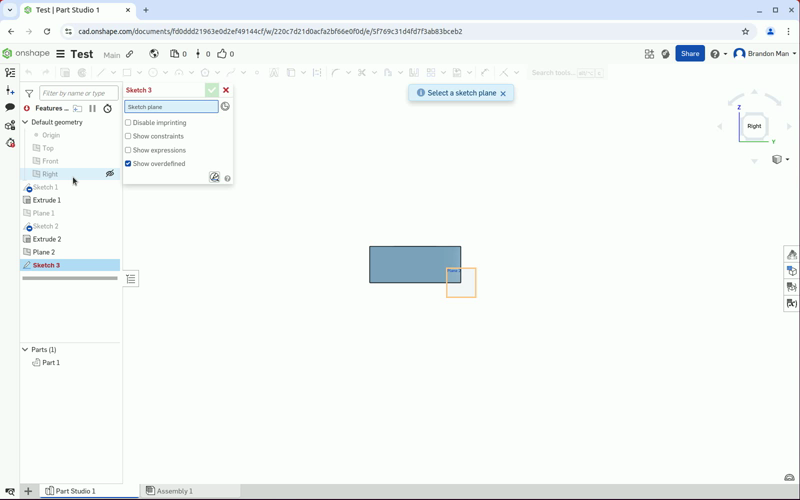
mouse_move(73, 254)
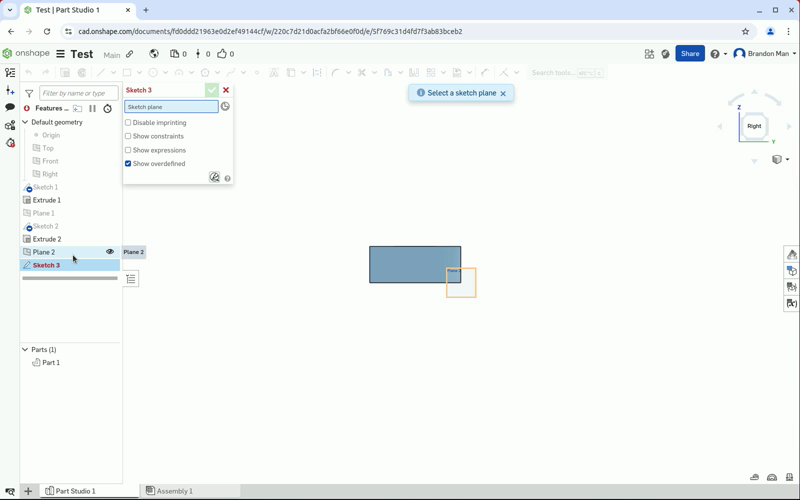
click(73, 254)
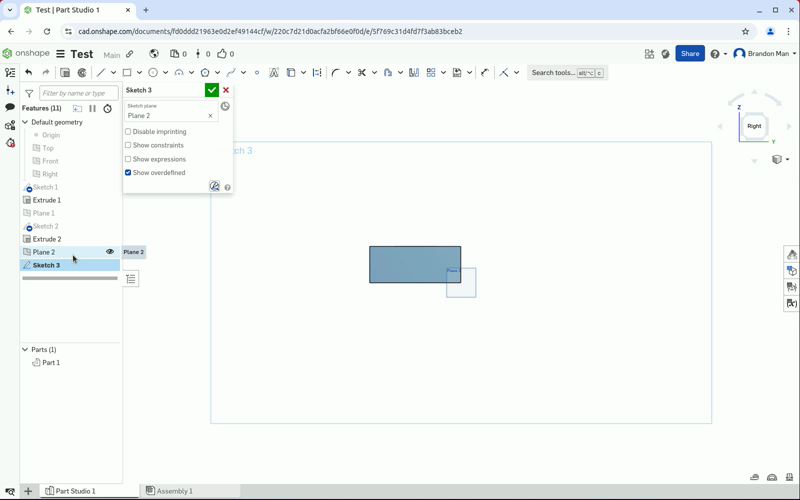
mouse_move(73, 352)
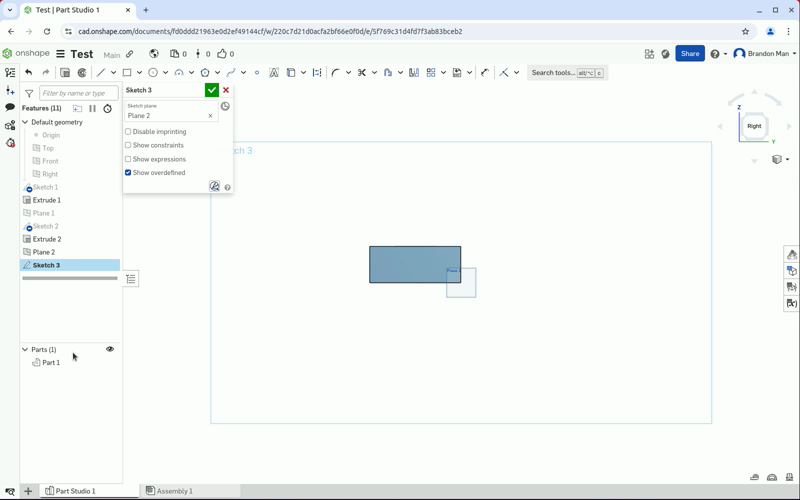
key(y)
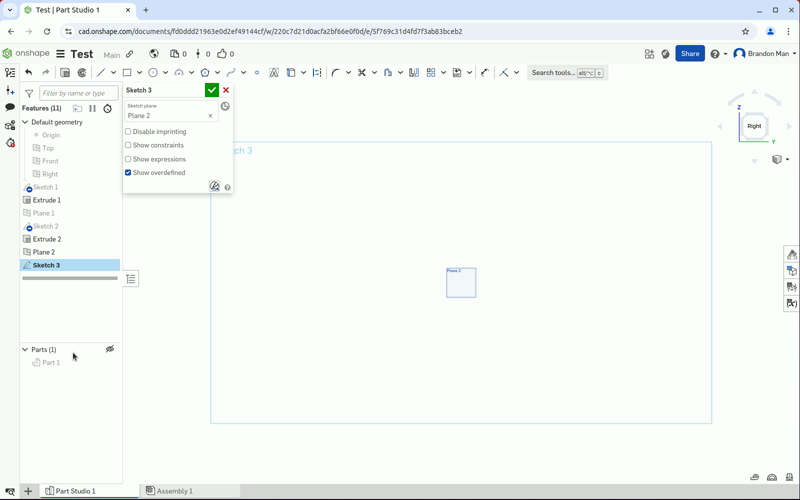
key(c)
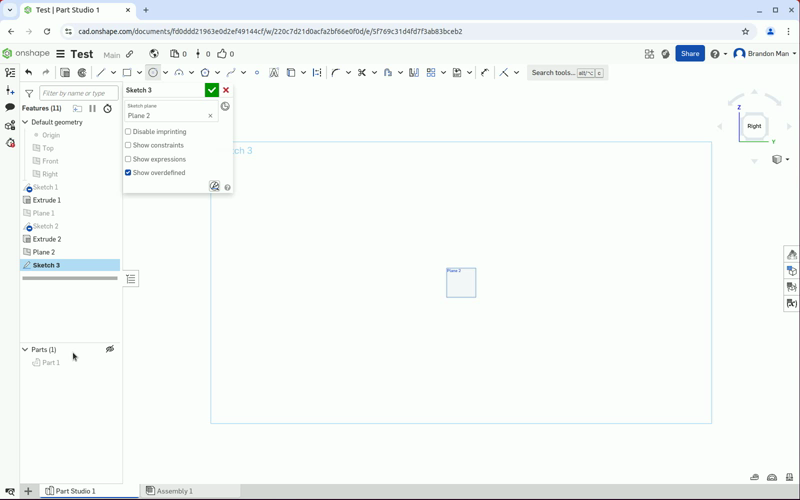
key_down(shift)
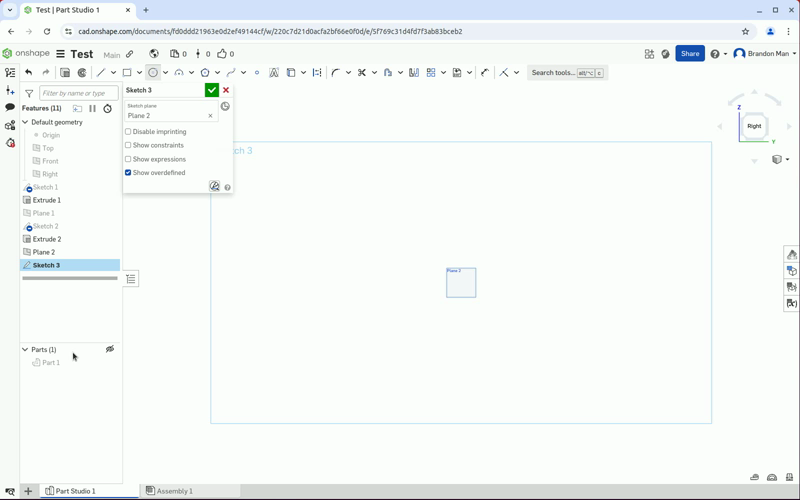
mouse_move(446, 264)
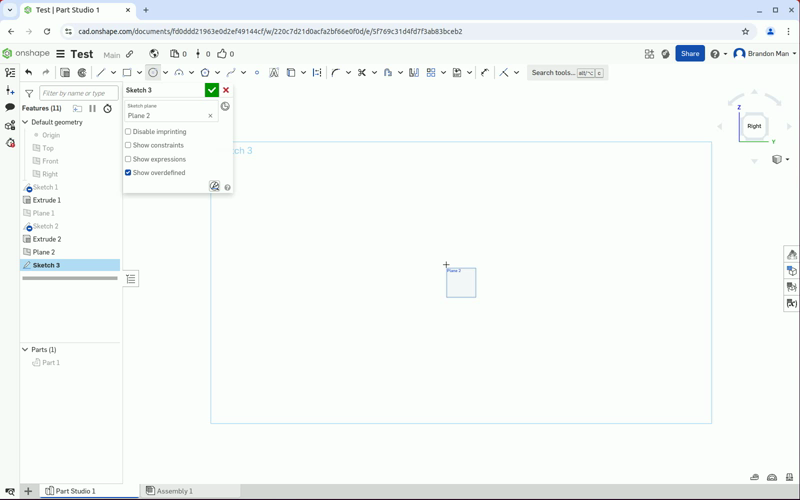
click(446, 264)
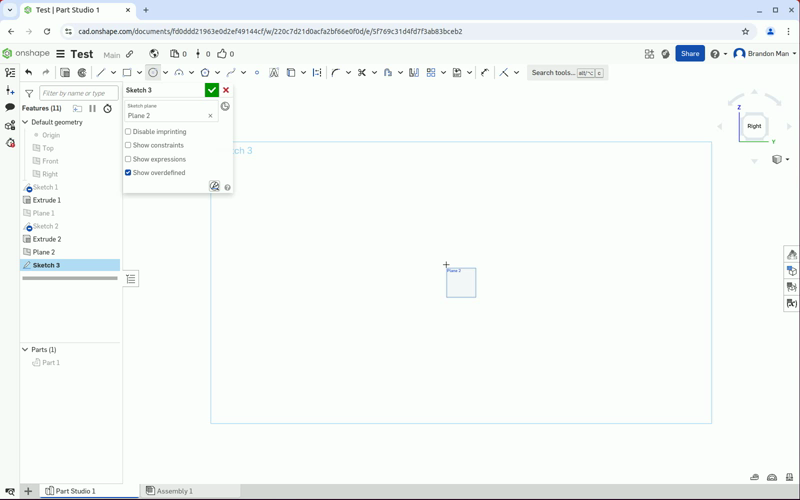
key_up(shift)
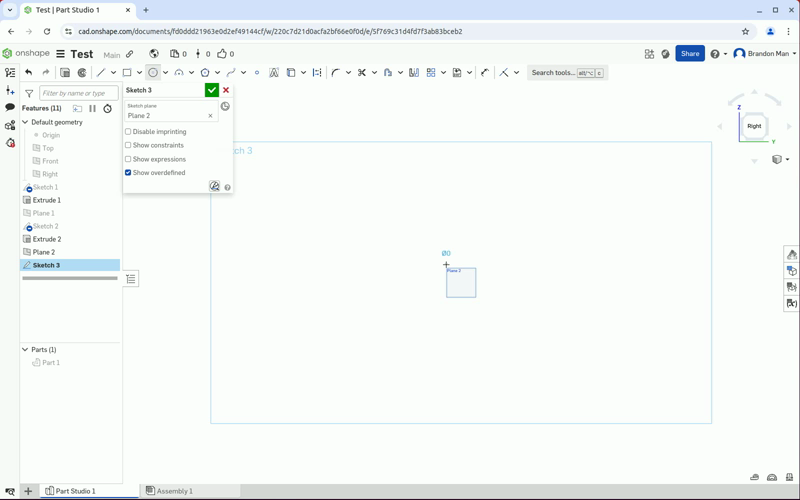
mouse_move(452, 264)
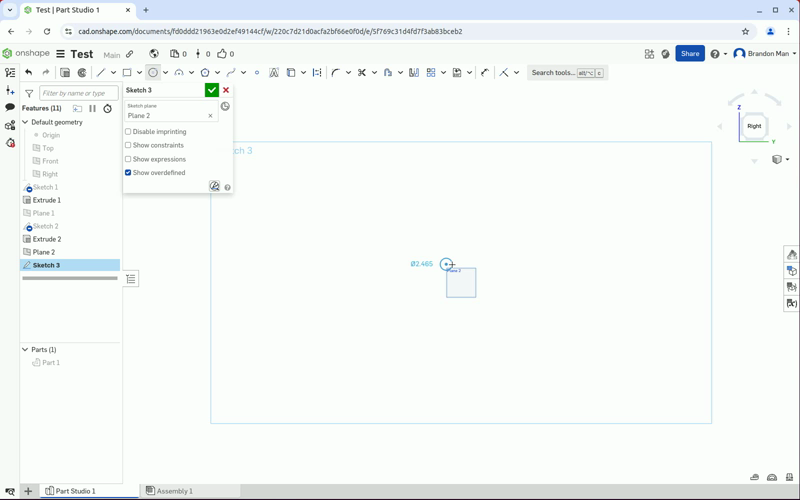
click(452, 264)
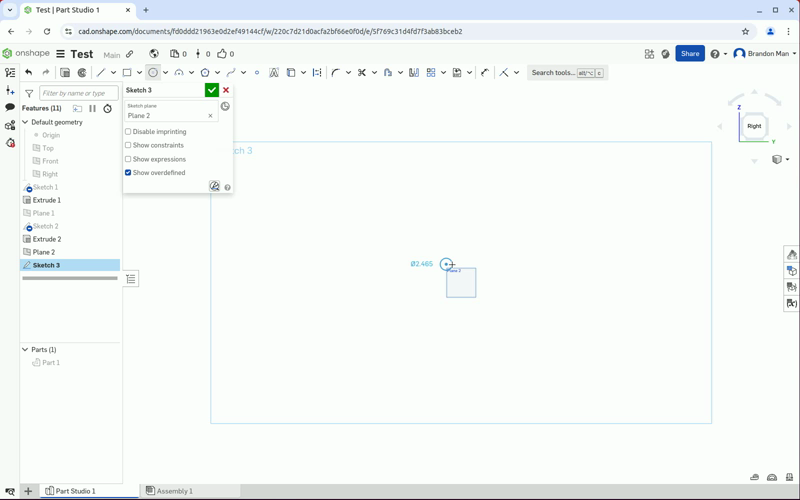
key(esc)
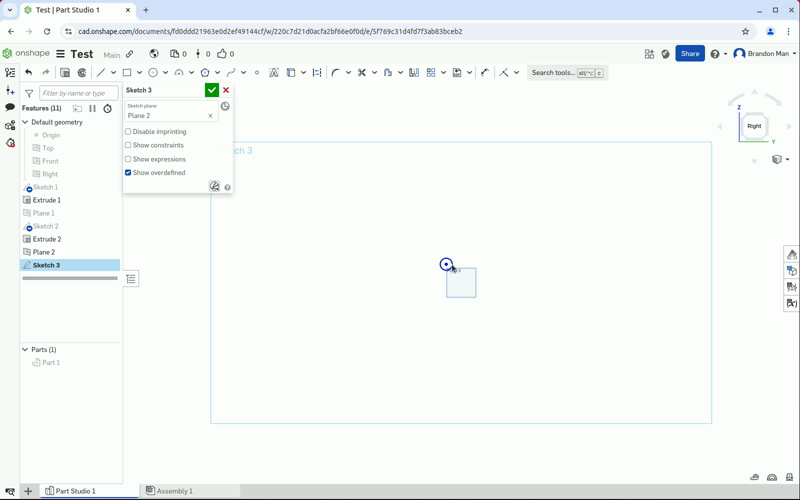
mouse_move(444, 264)
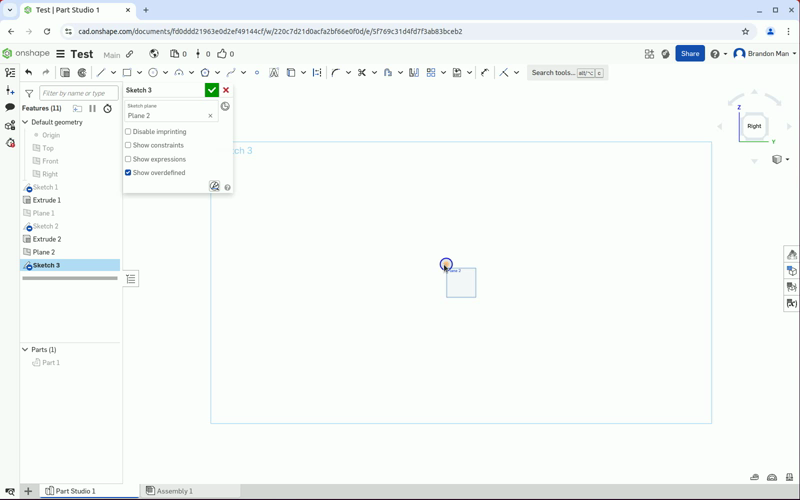
scroll(6)
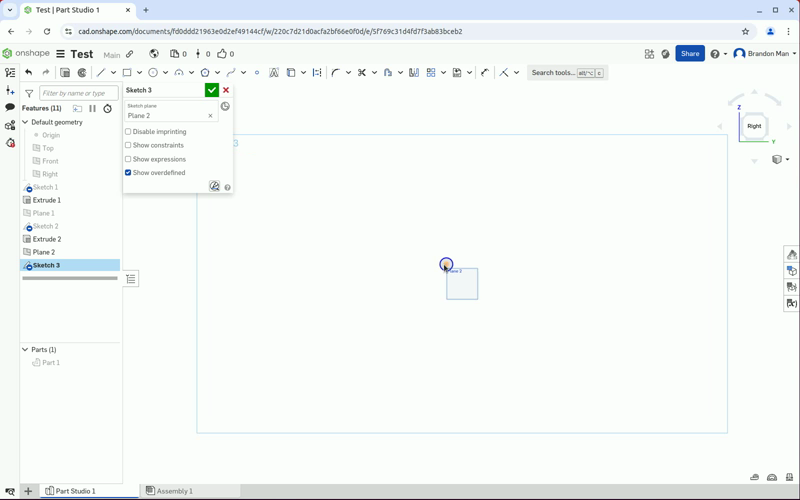
scroll(6)
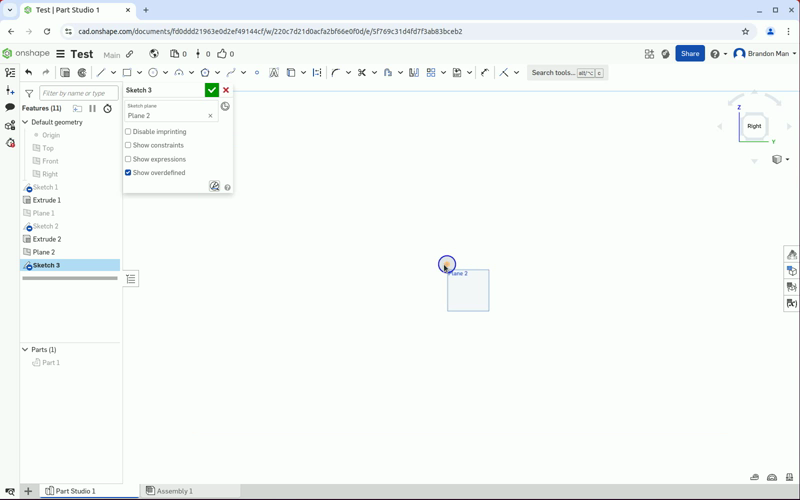
scroll(6)
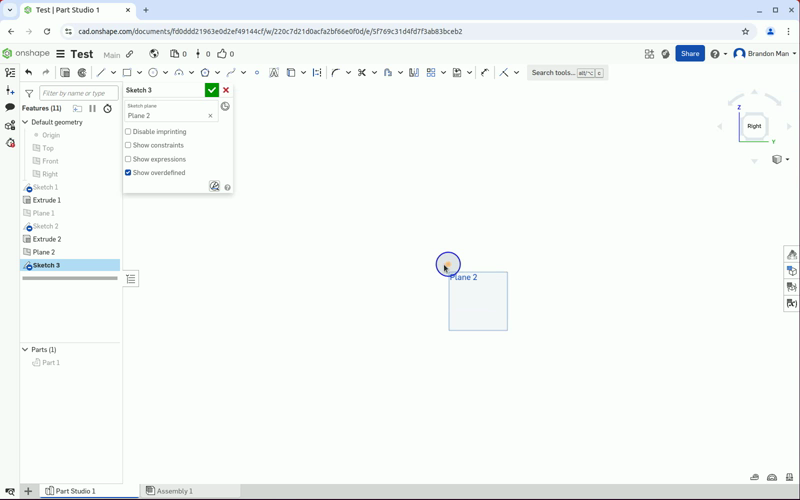
scroll(6)
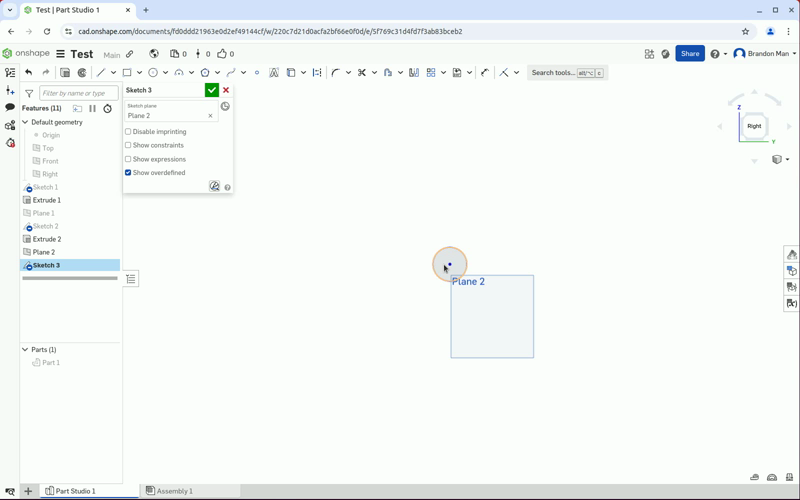
scroll(6)
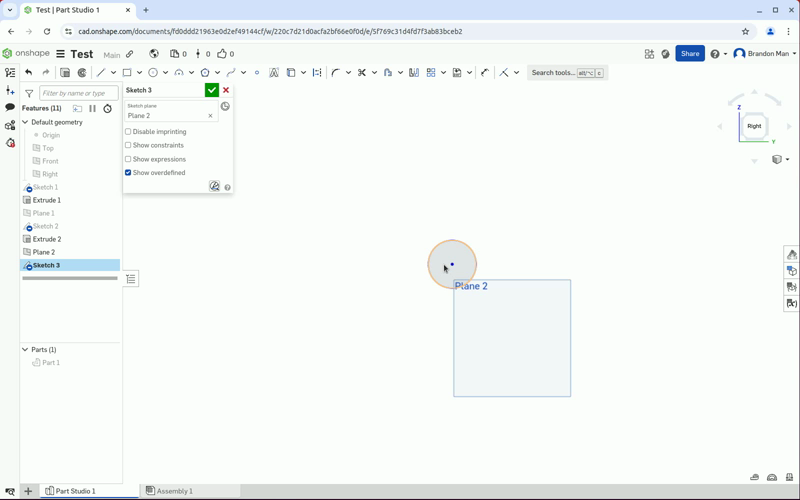
scroll(6)
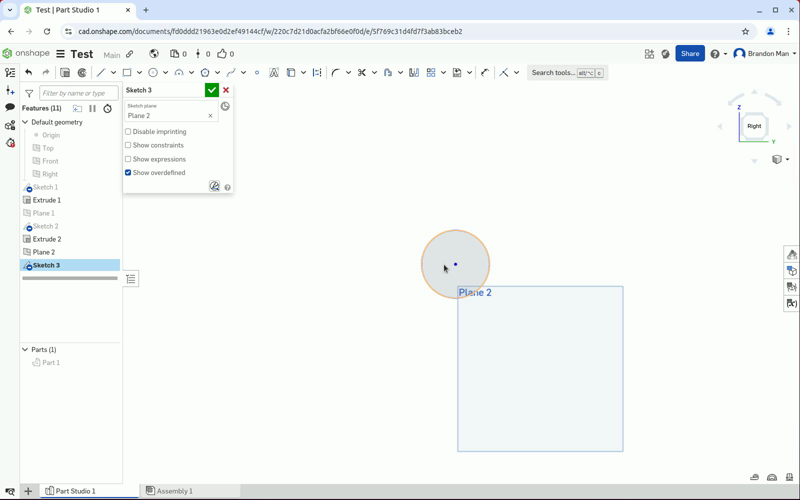
scroll(6)
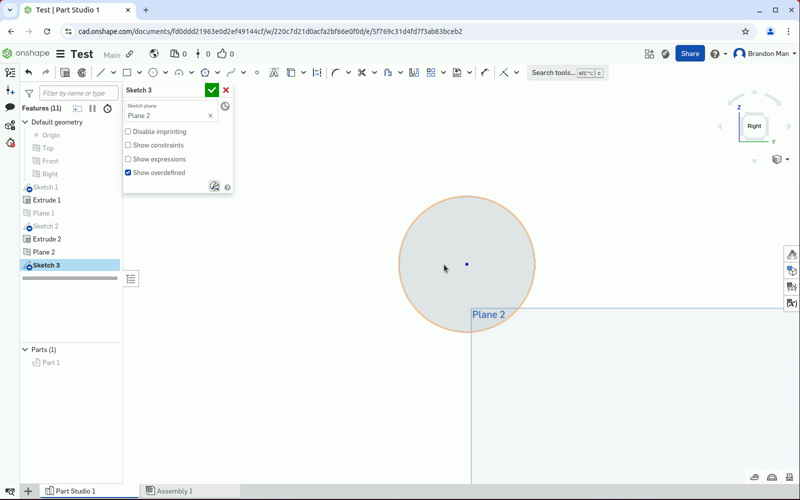
click(444, 264)
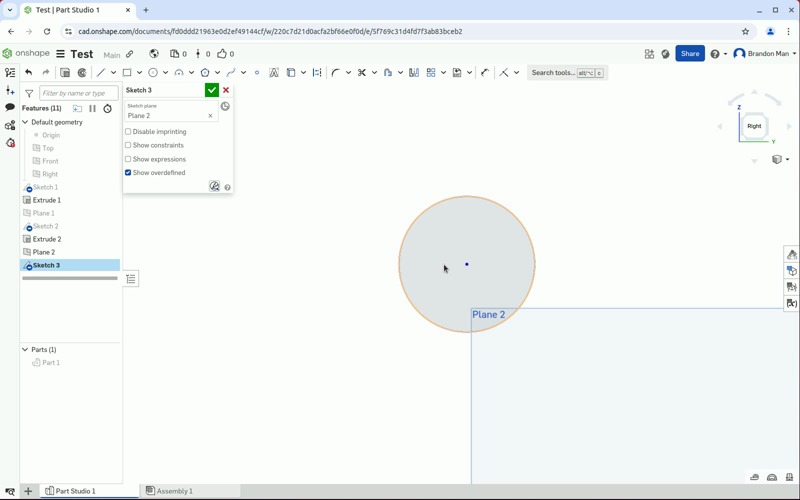
scroll(-6)
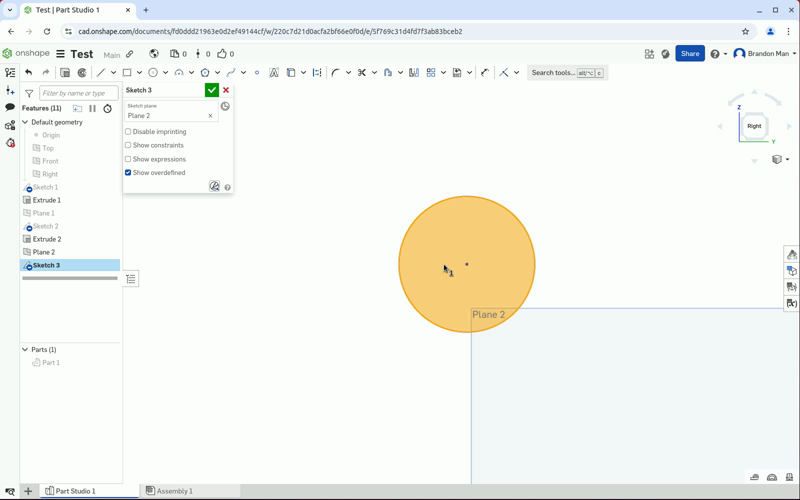
scroll(-6)
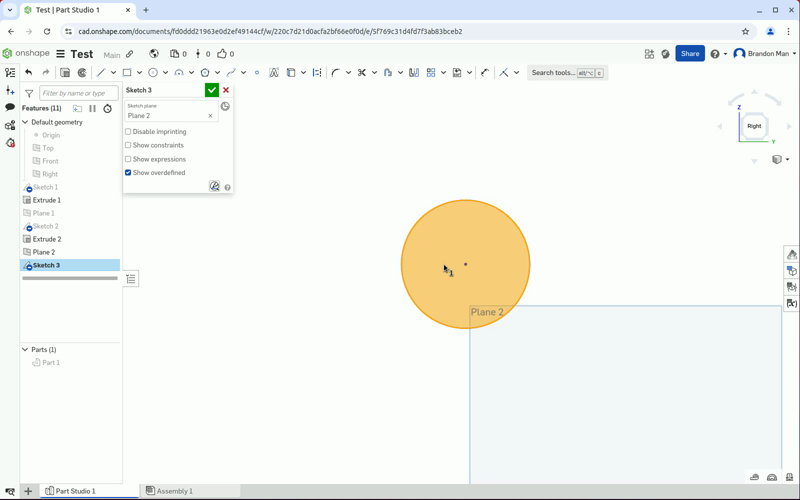
scroll(-6)
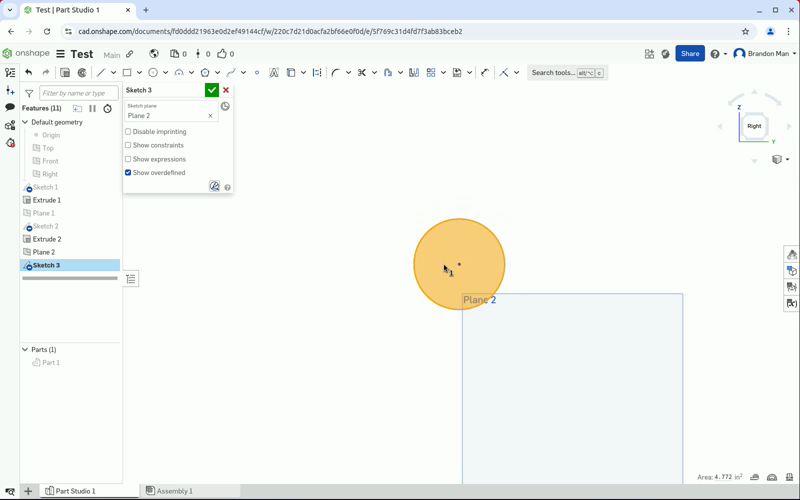
scroll(-6)
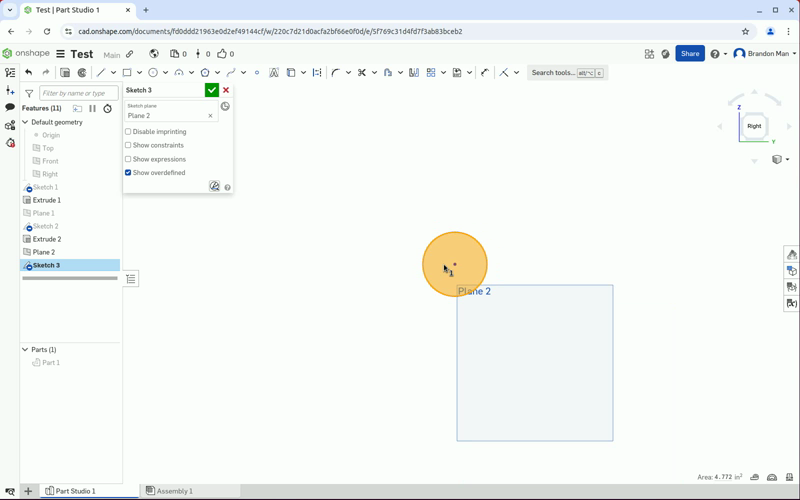
scroll(-6)
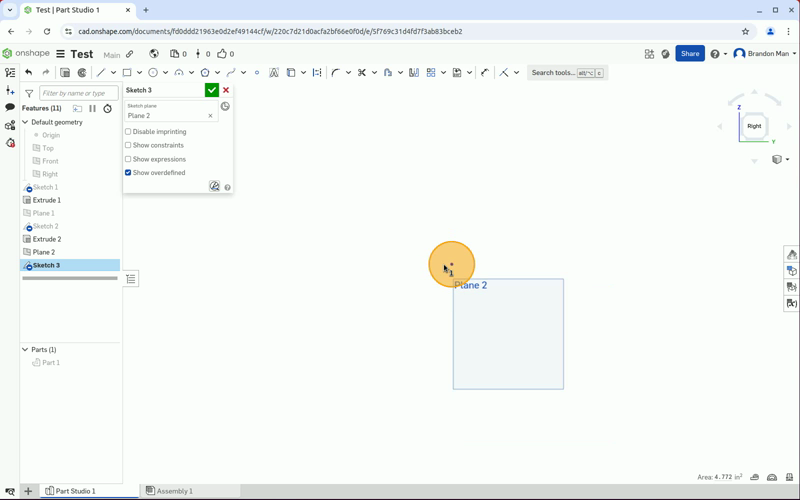
scroll(-6)
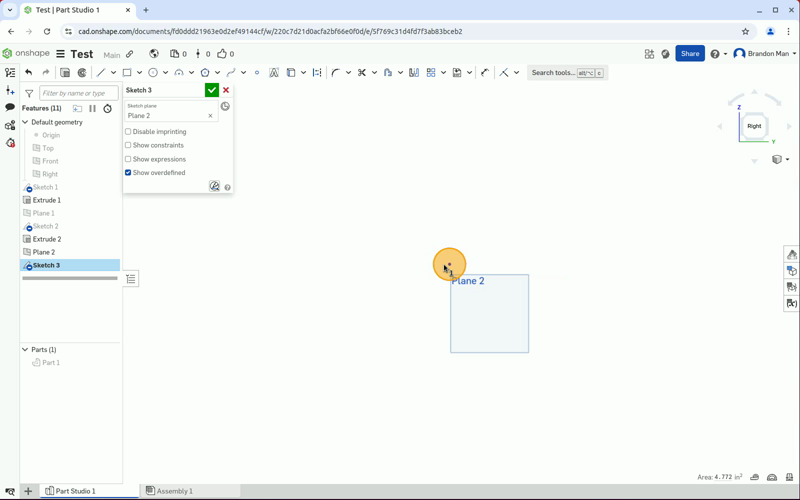
scroll(-6)
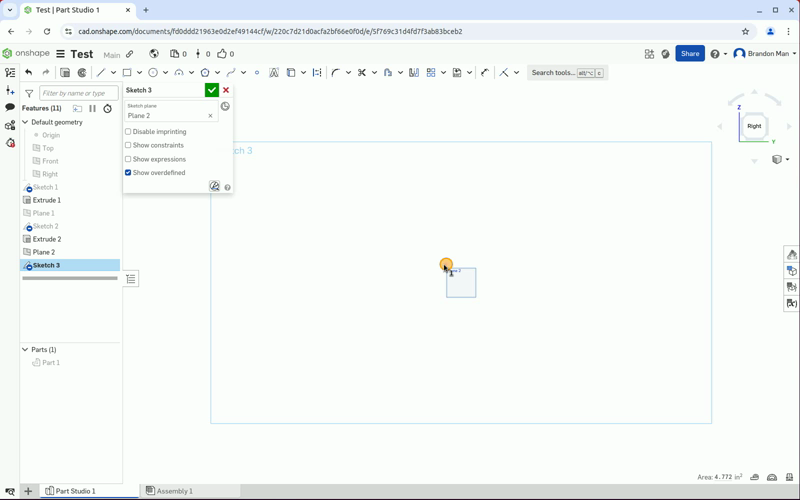
mouse_move(73, 352)
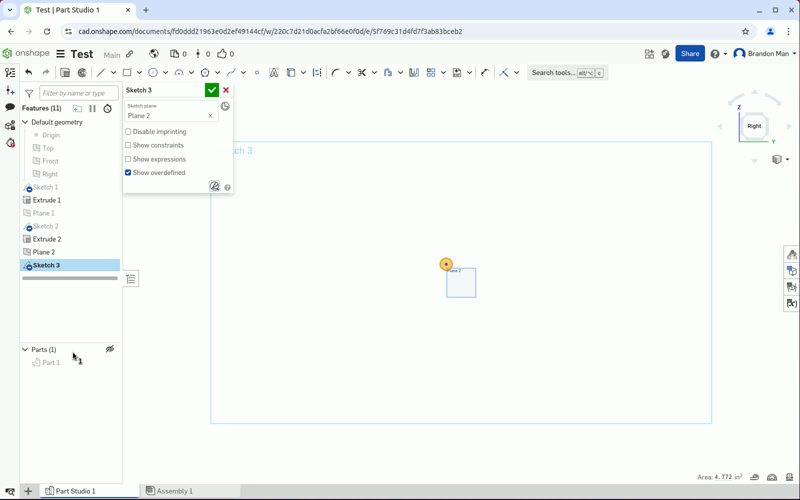
key(shift+y)
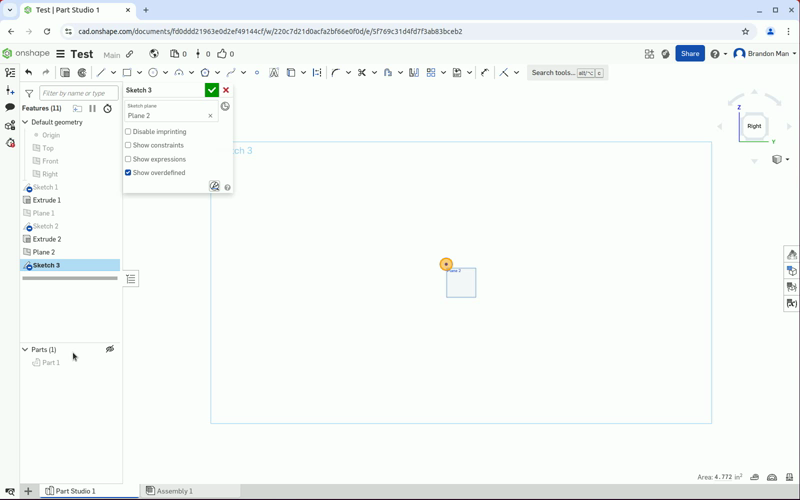
key(shift+e)
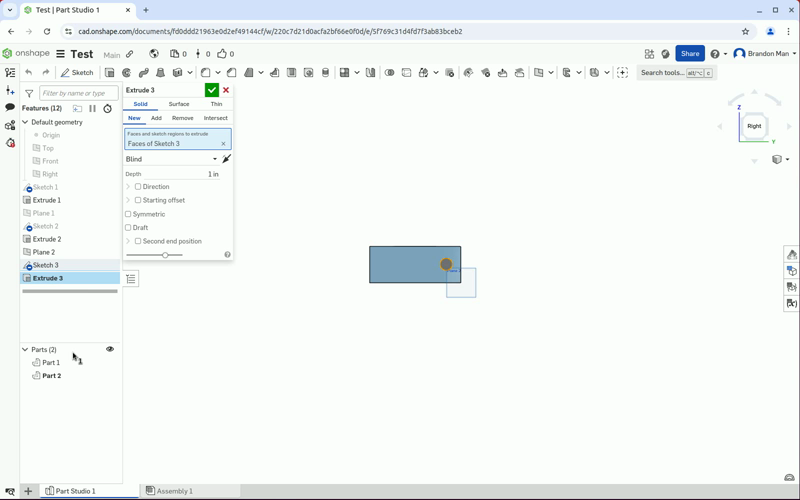
mouse_move(143, 106)
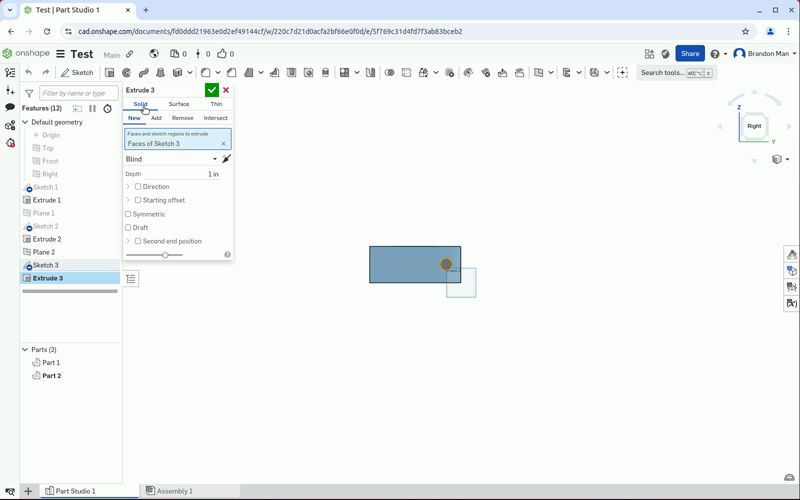
click(143, 106)
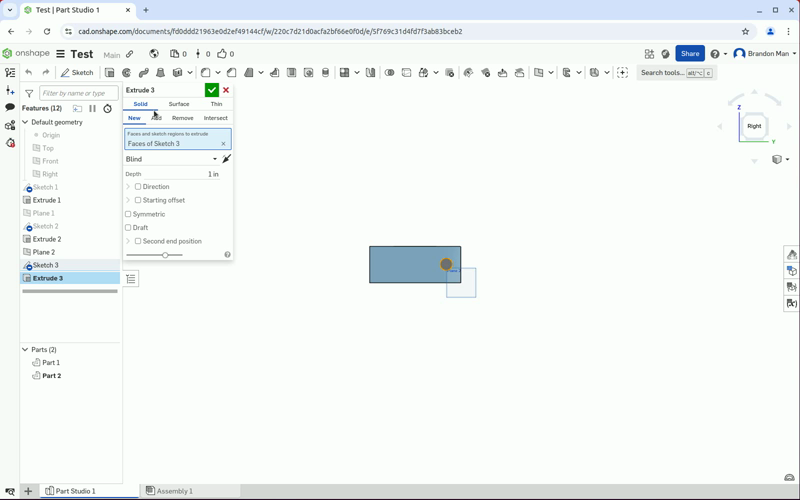
mouse_move(186, 120)
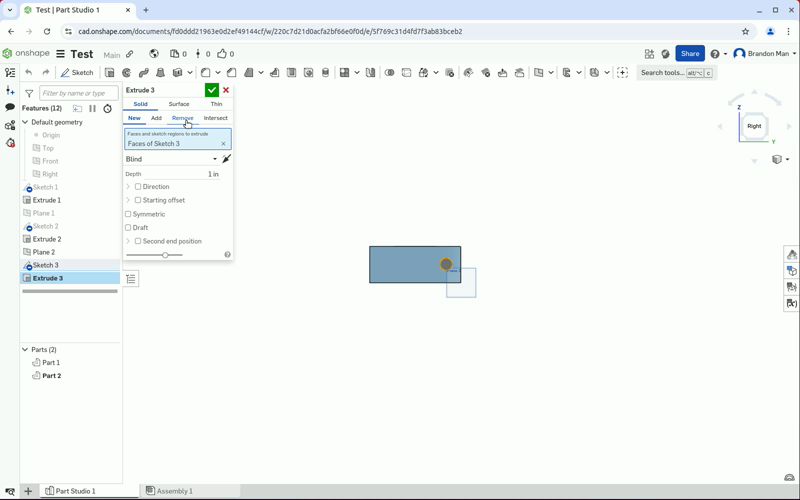
click(186, 120)
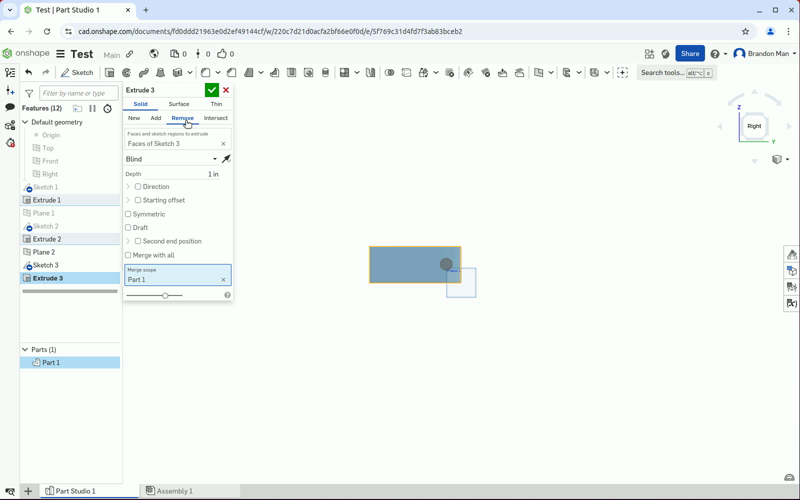
key(tab, 4)
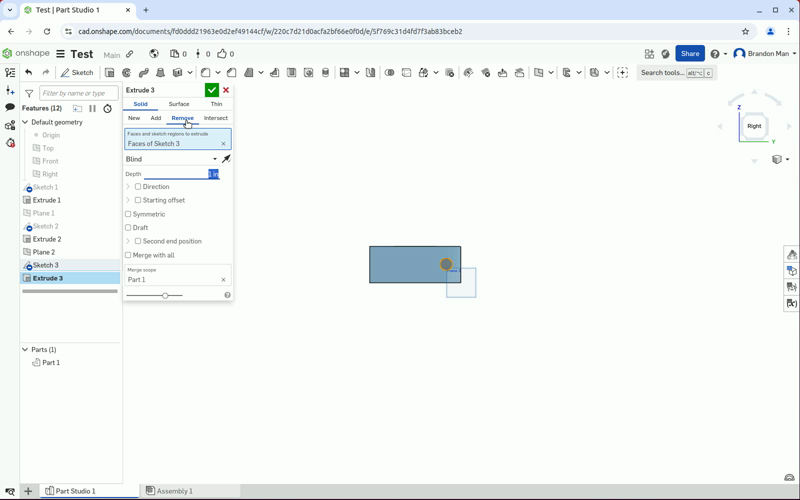
text(5.055)
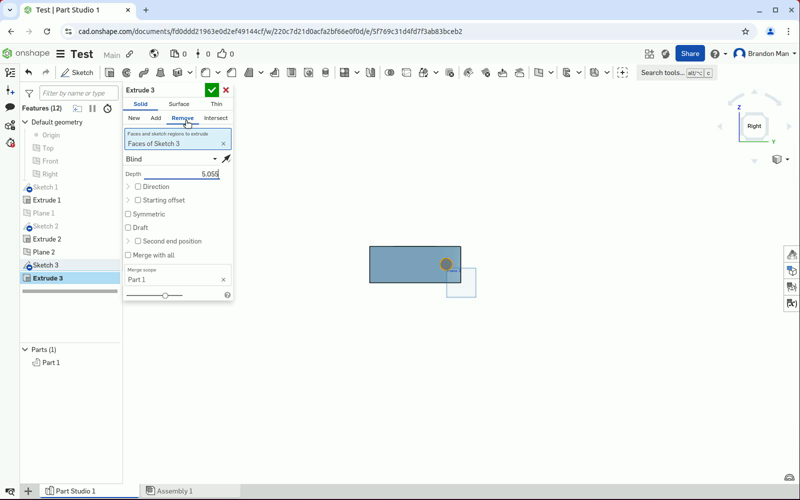
key(tab, 6)
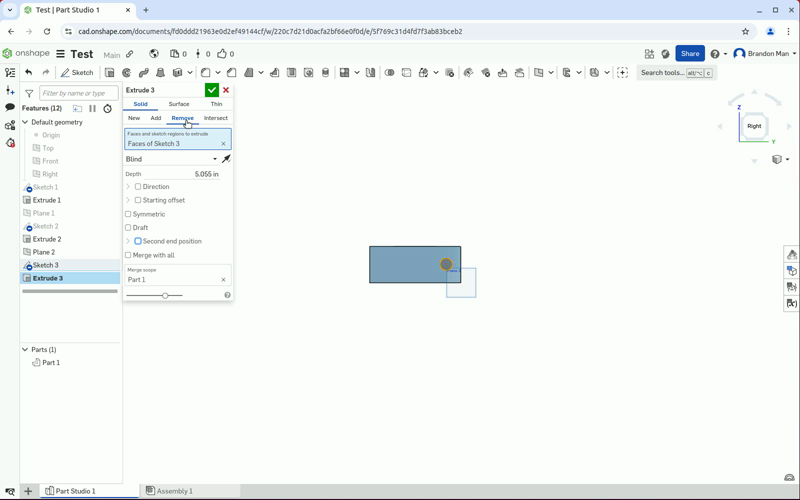
key(space)
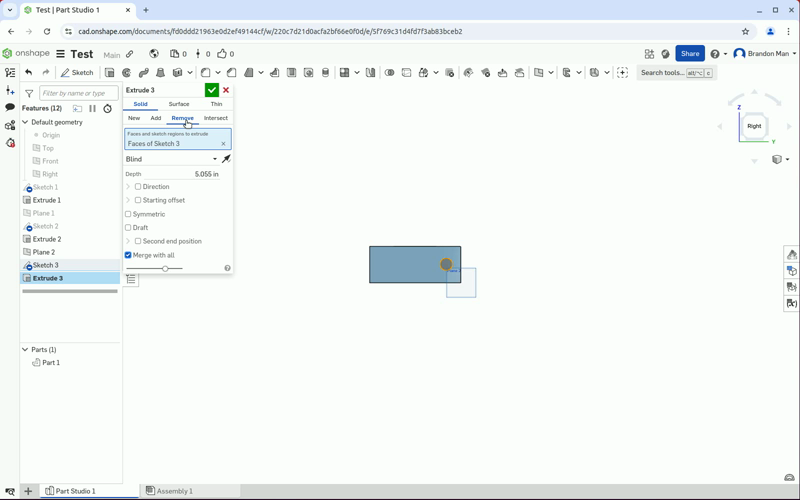
key(enter)
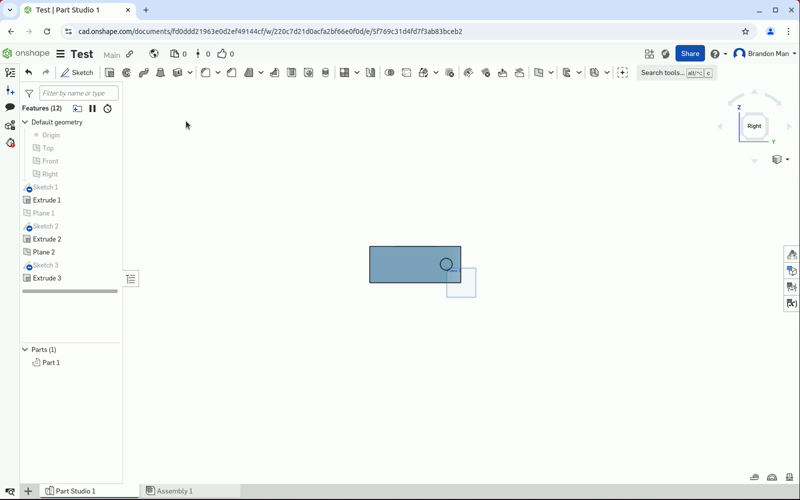
key(shift+h)
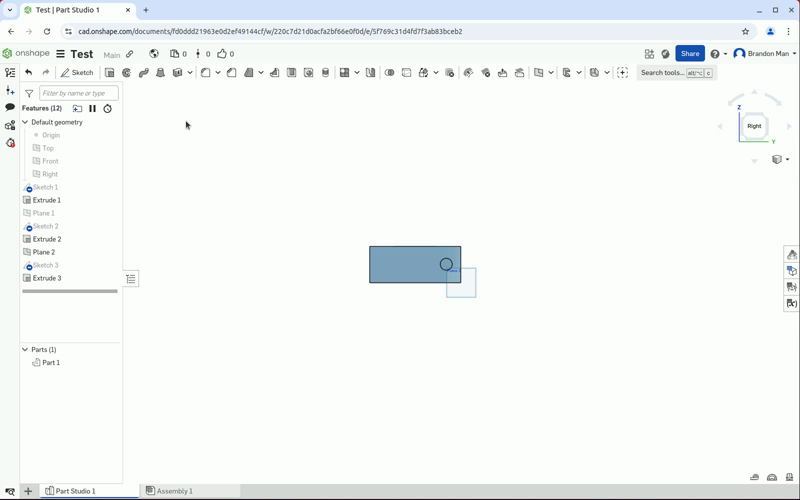
key(shift+h)
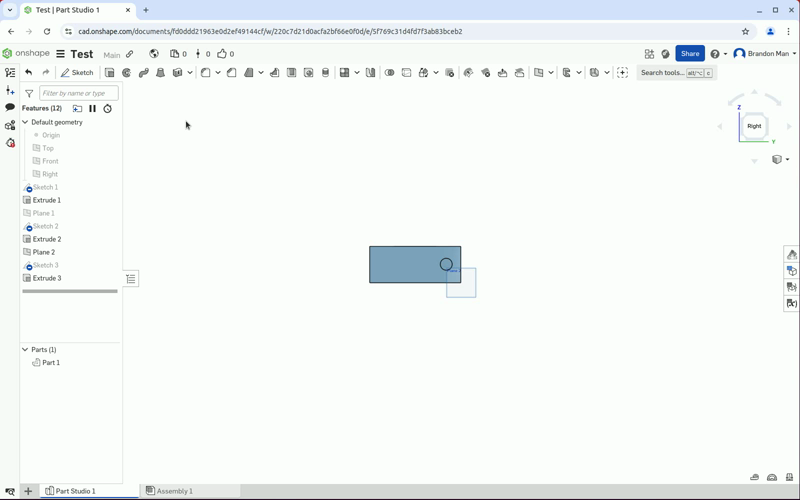
mouse_move(73, 189)
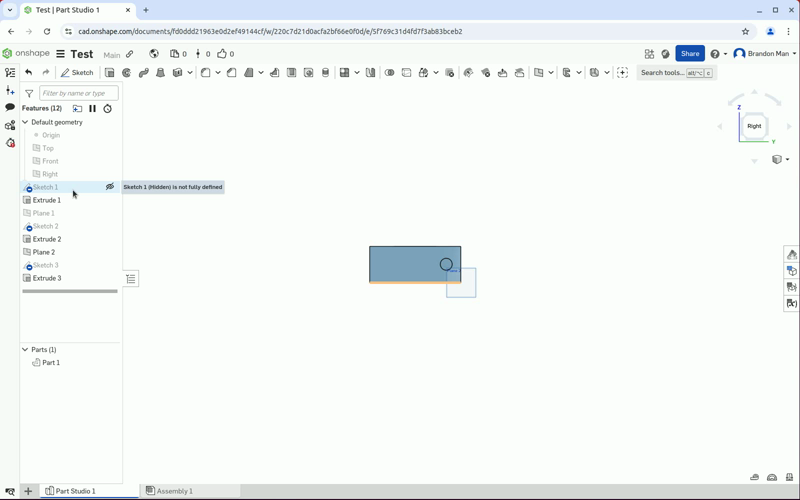
click(73, 189)
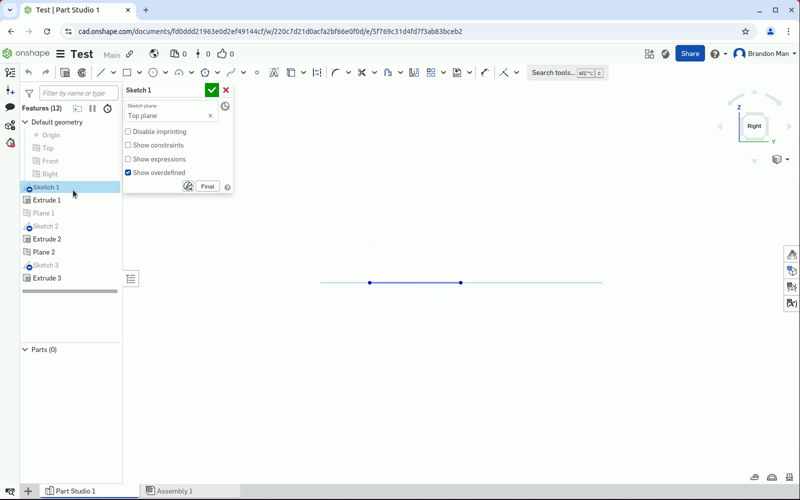
mouse_move(229, 92)
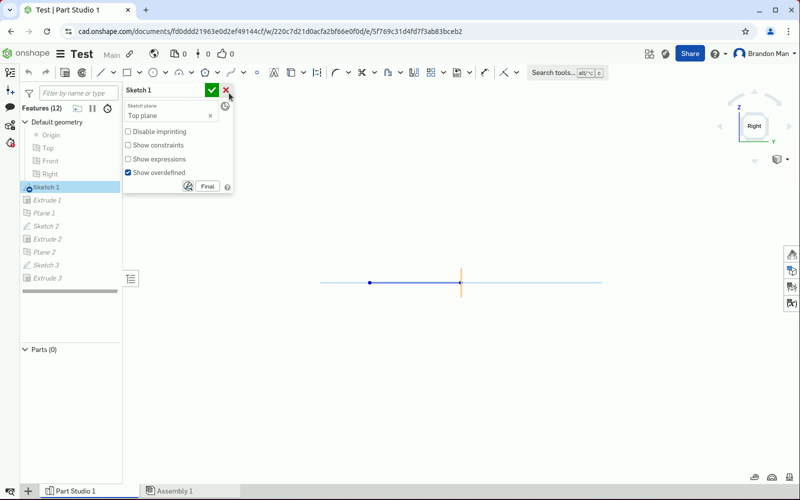
click(229, 92)
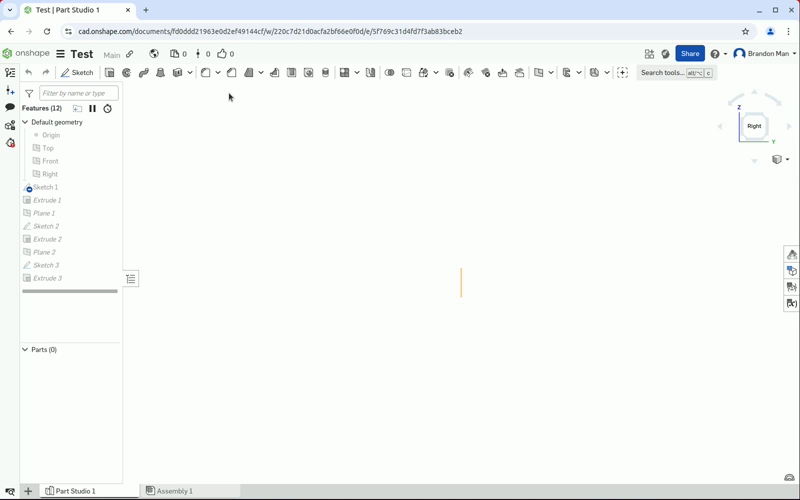
key(shift+s)
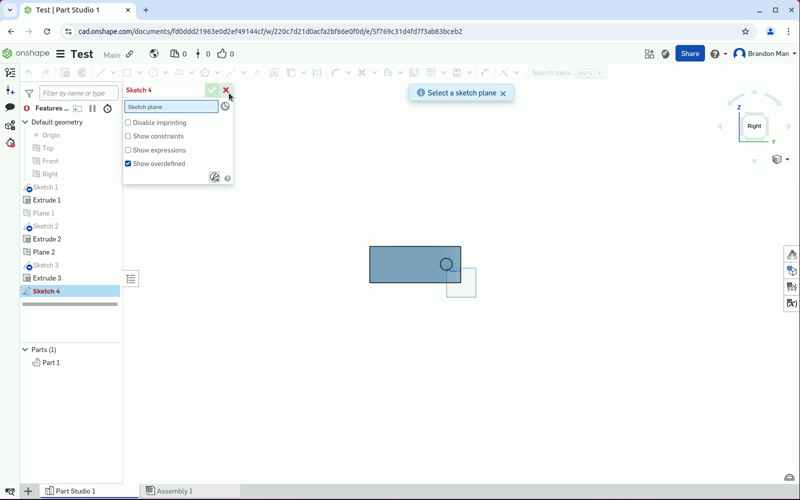
mouse_move(73, 254)
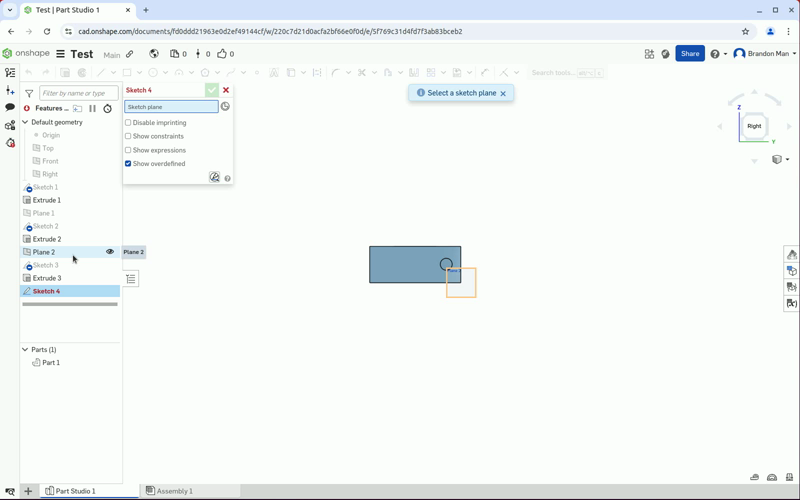
click(73, 254)
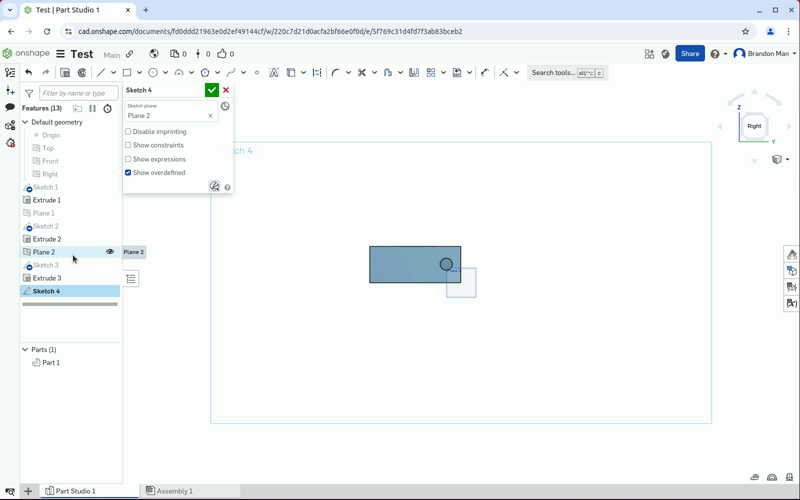
mouse_move(73, 352)
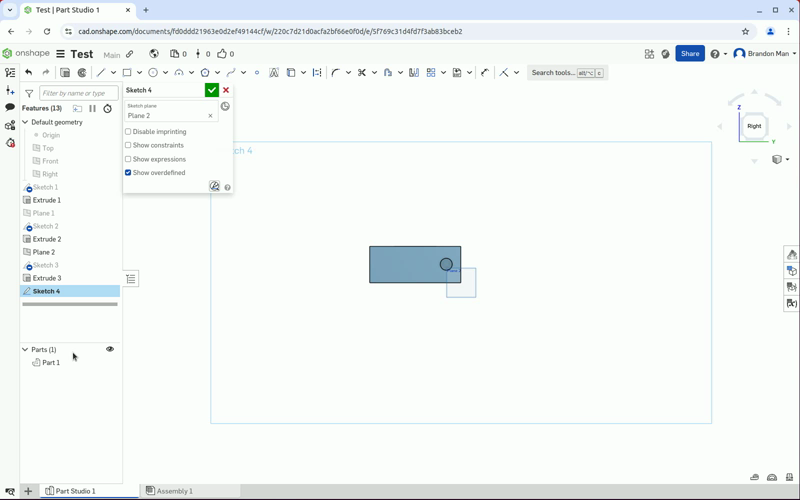
key(y)
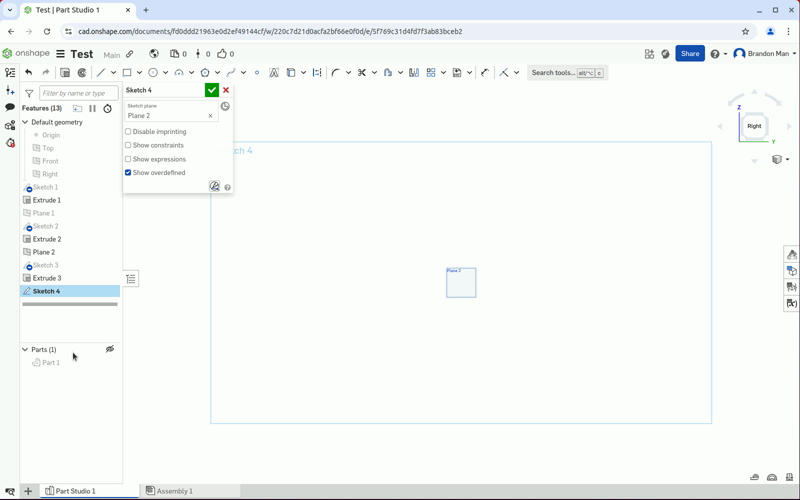
key(c)
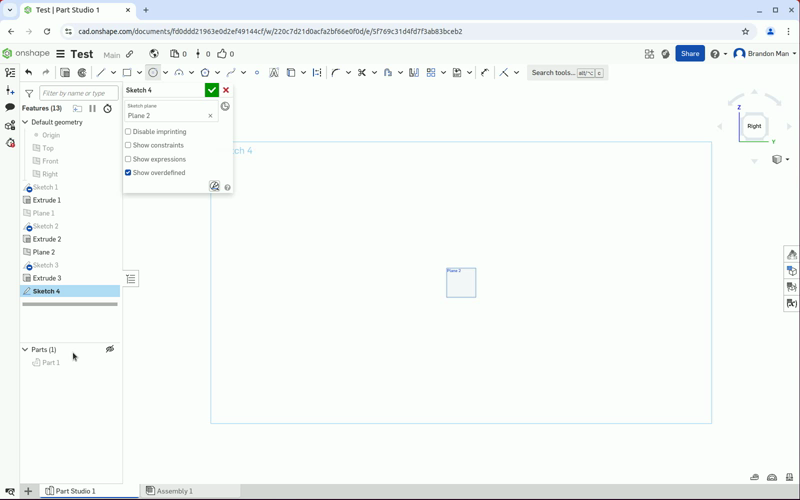
key_down(shift)
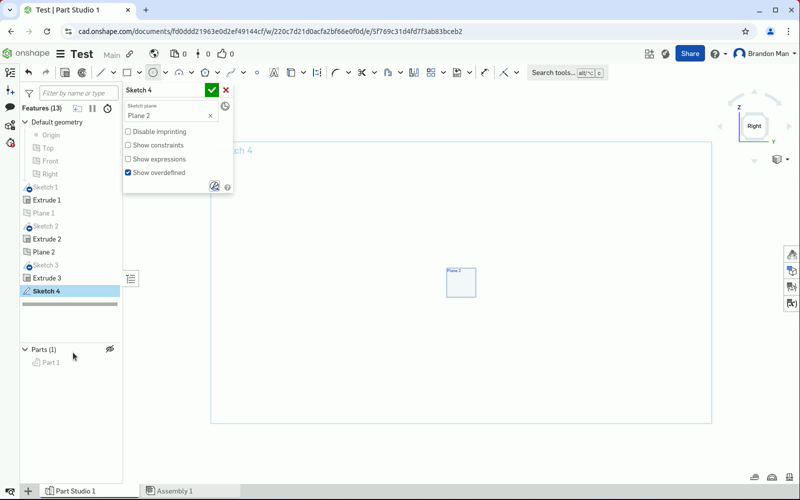
mouse_move(385, 264)
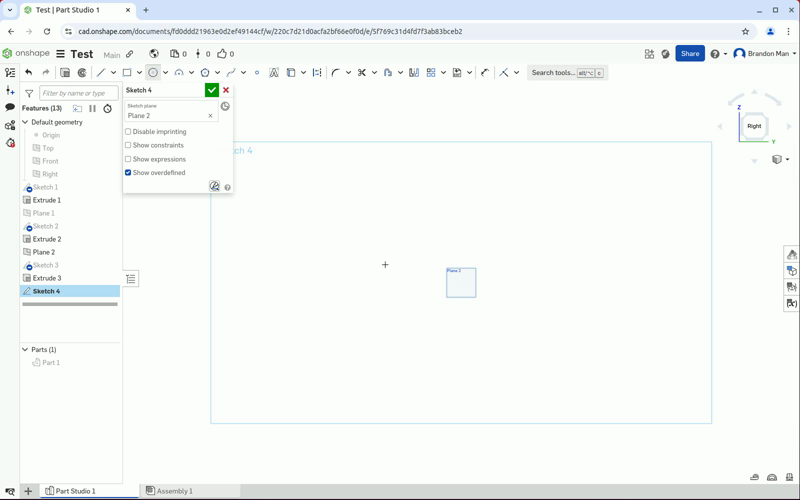
click(385, 264)
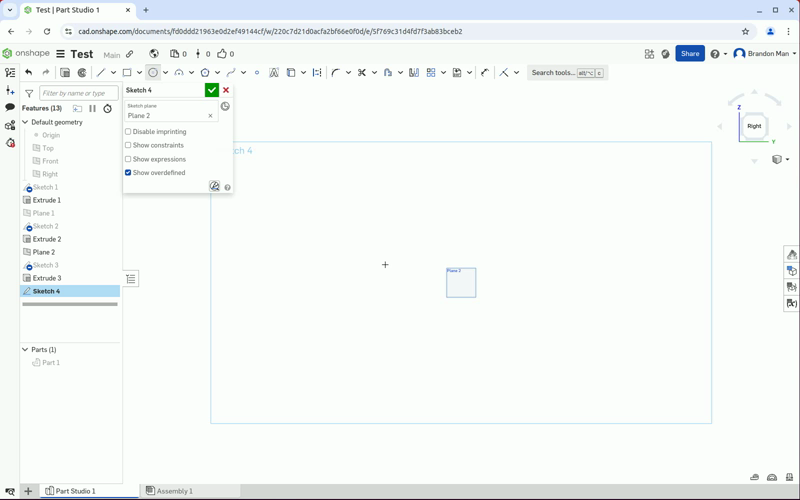
key_up(shift)
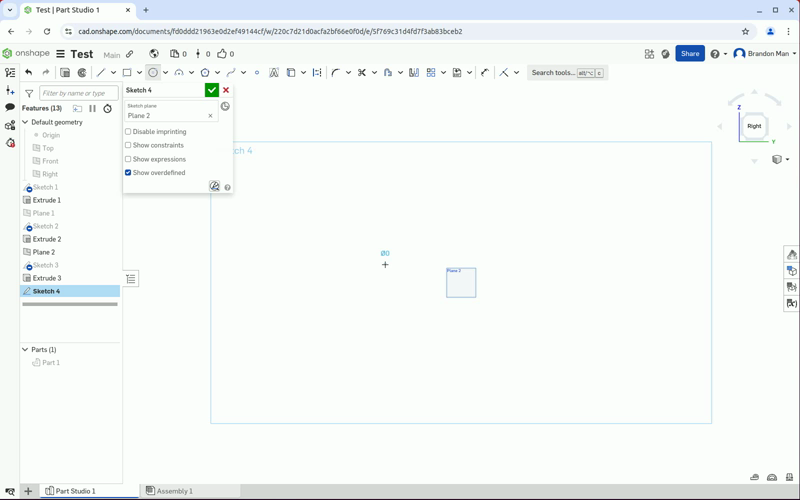
mouse_move(391, 264)
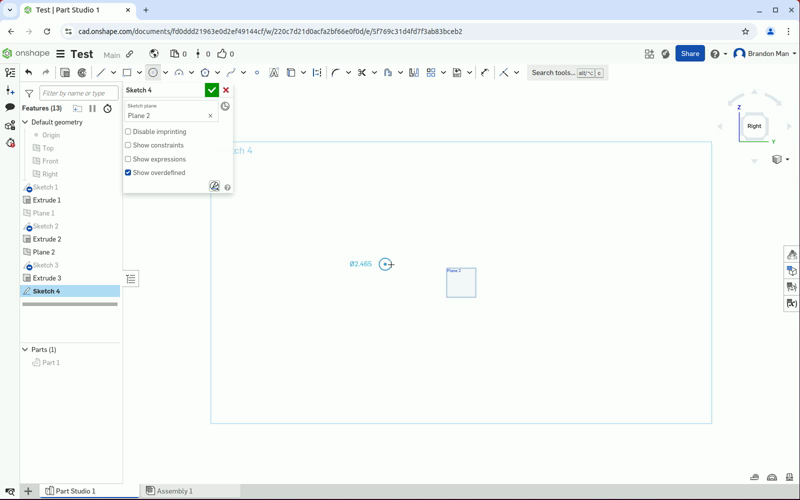
click(391, 264)
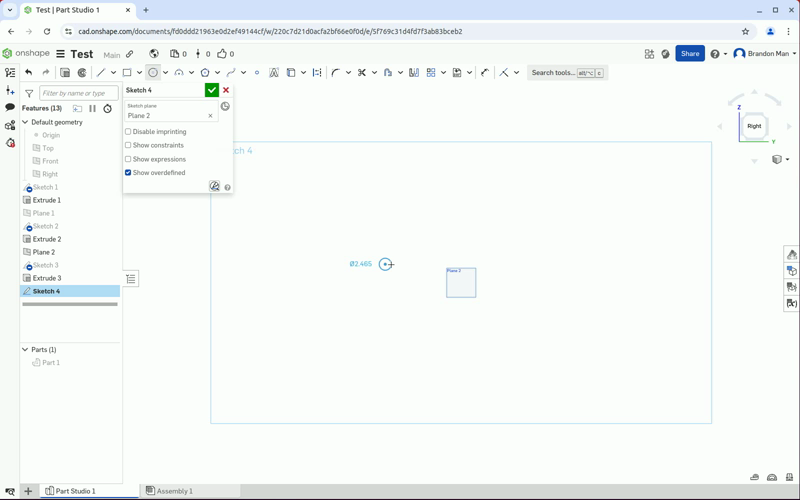
key(esc)
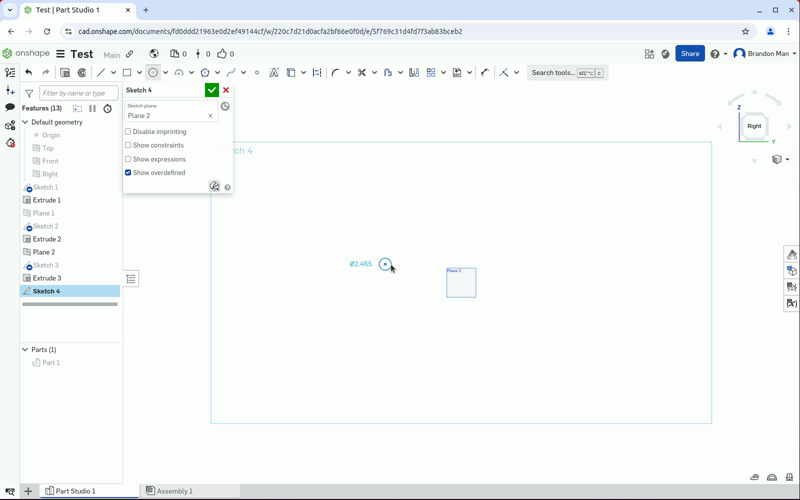
mouse_move(387, 262)
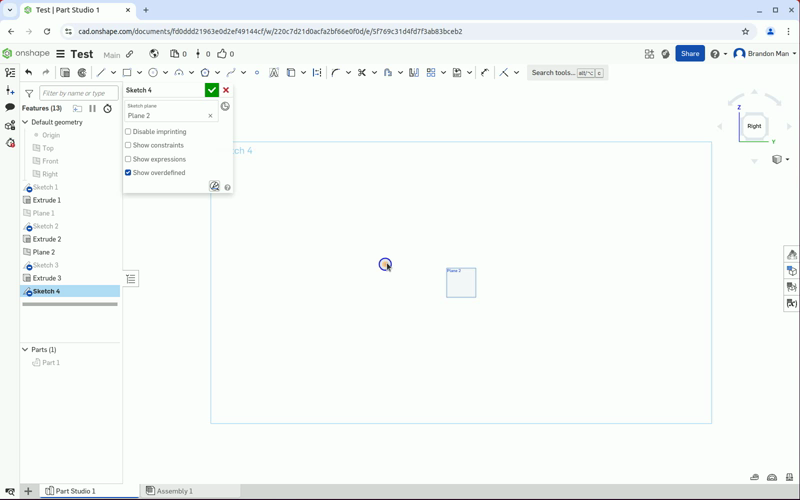
scroll(6)
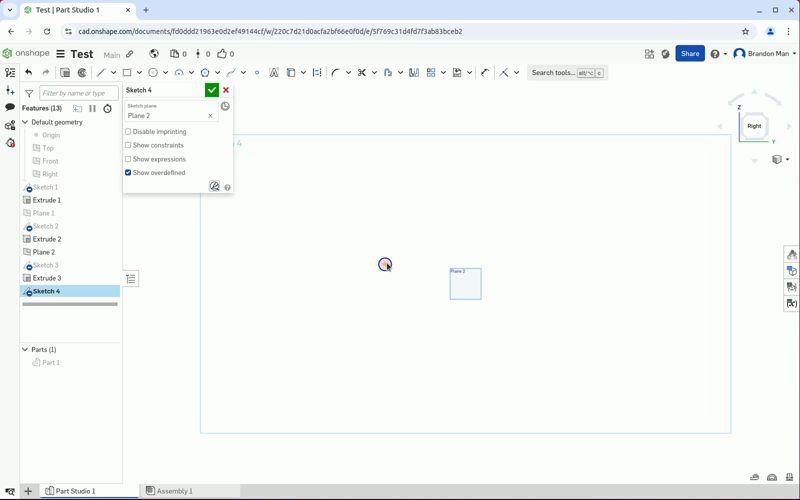
scroll(6)
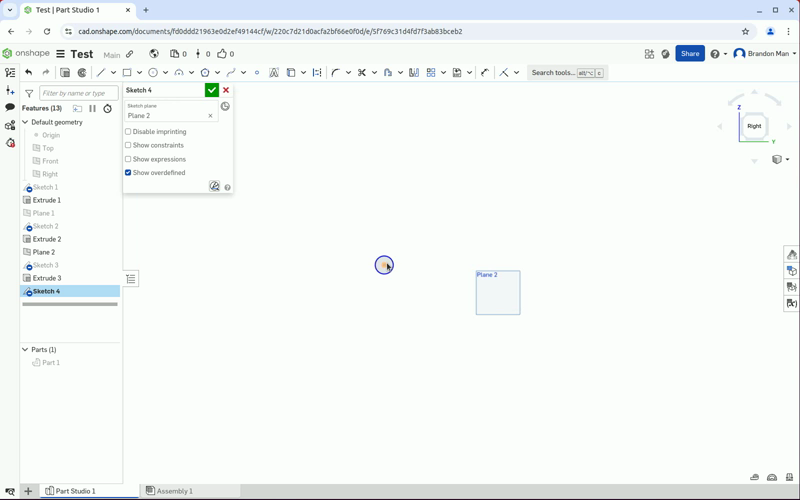
scroll(6)
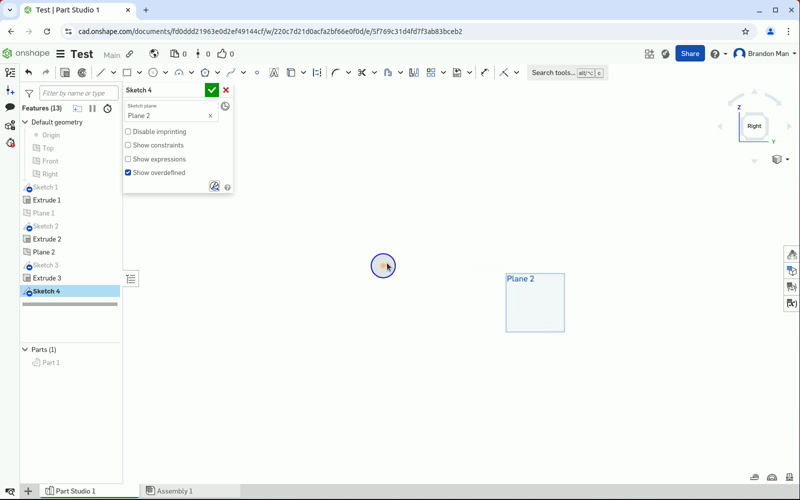
scroll(6)
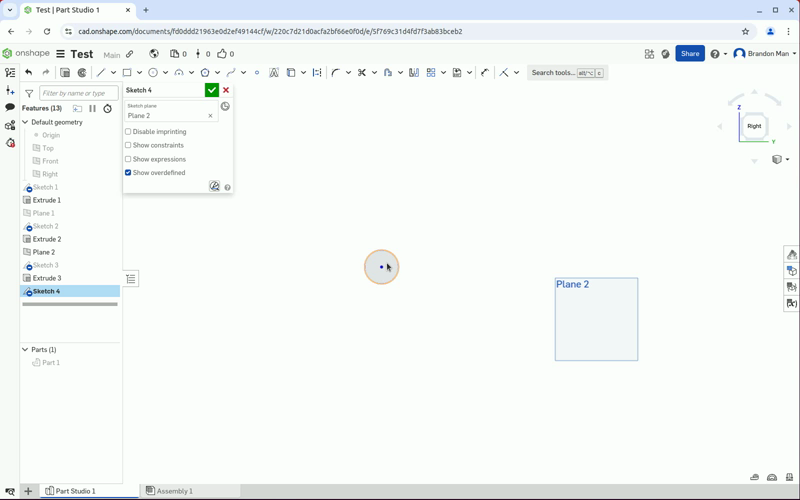
scroll(6)
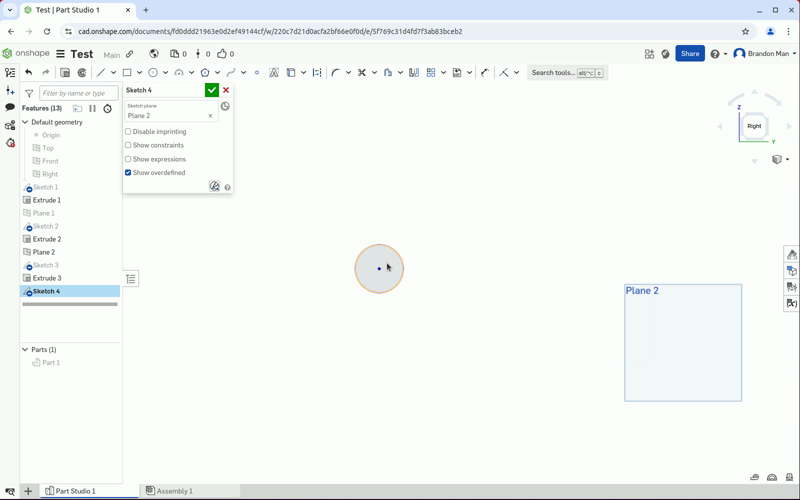
scroll(6)
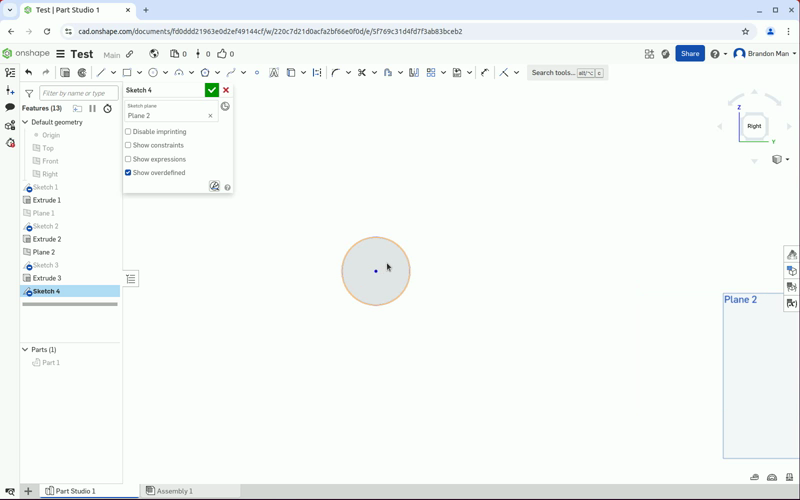
scroll(6)
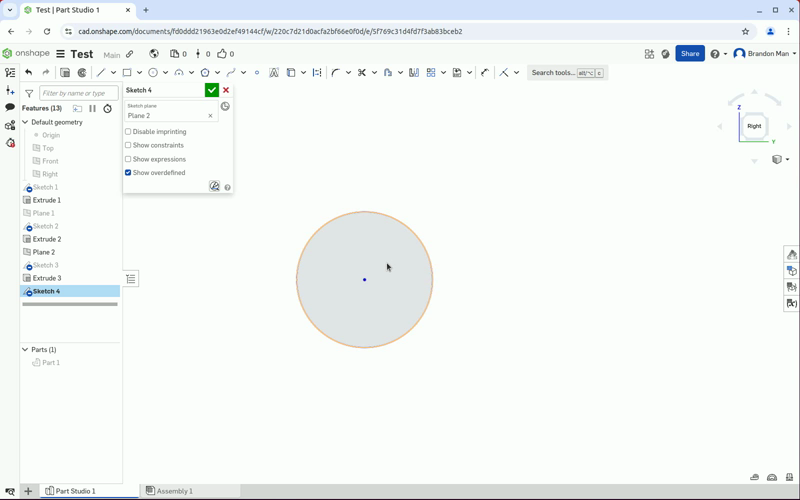
click(387, 262)
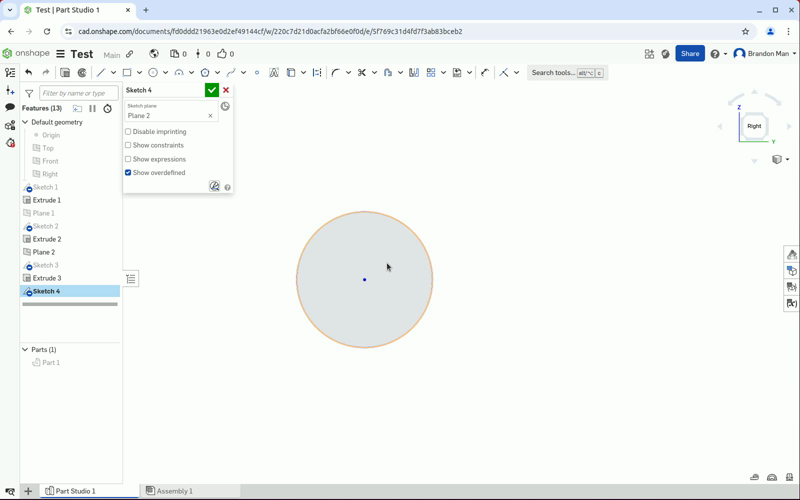
scroll(-6)
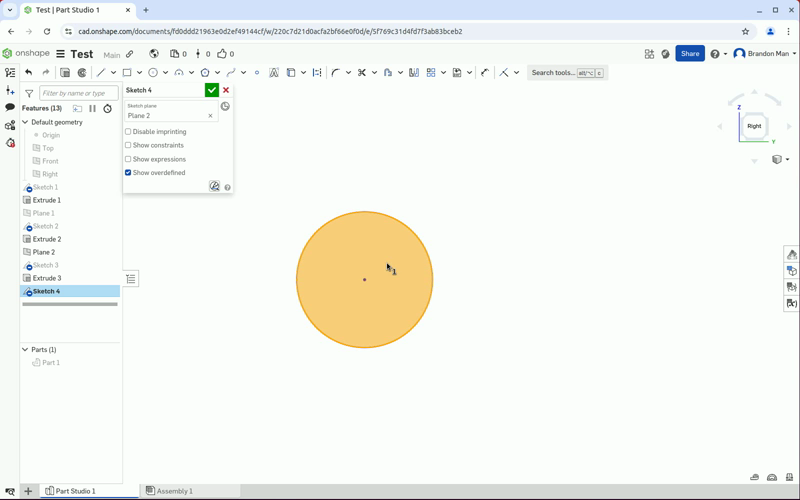
scroll(-6)
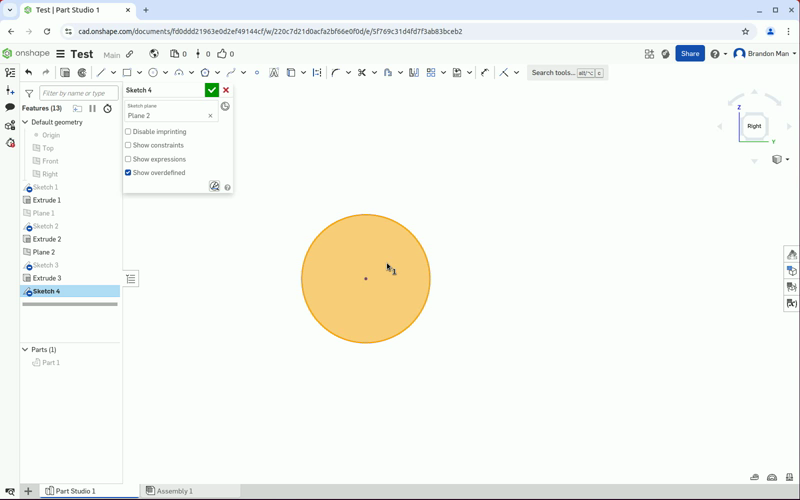
scroll(-6)
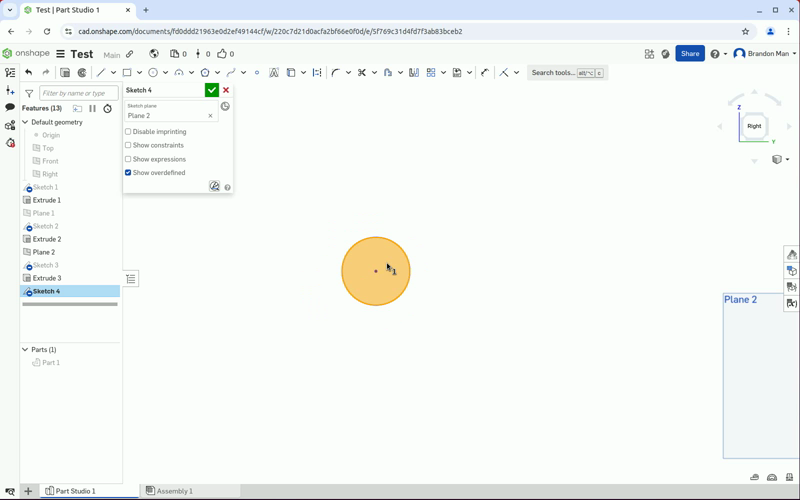
scroll(-6)
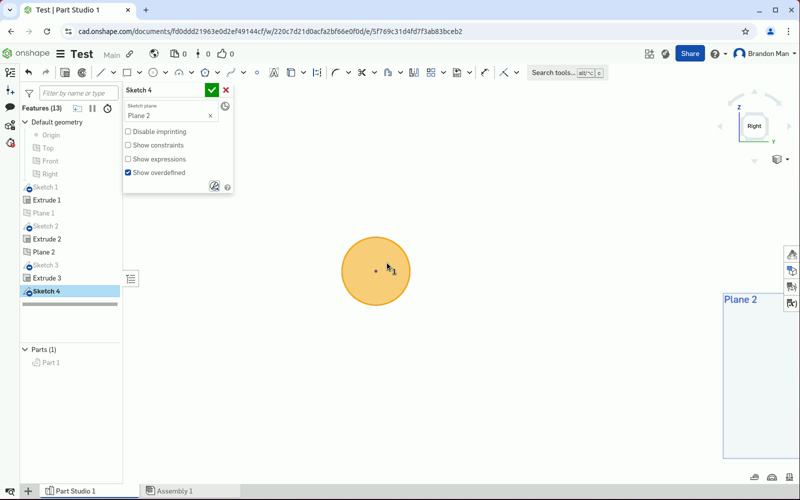
scroll(-6)
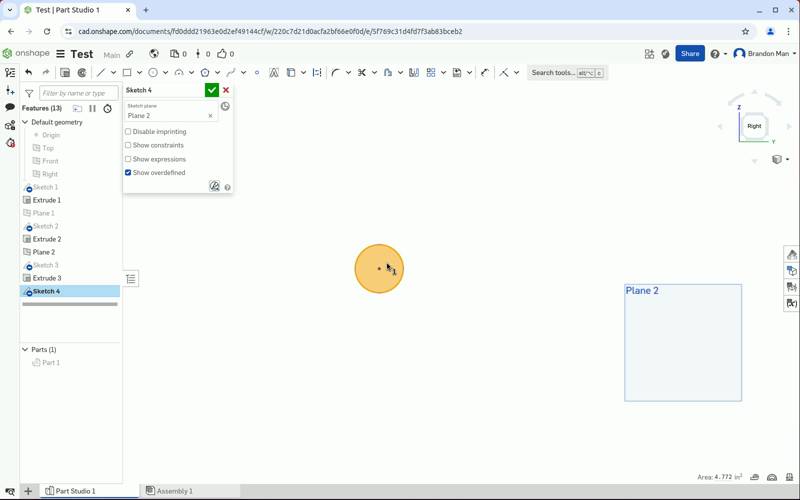
scroll(-6)
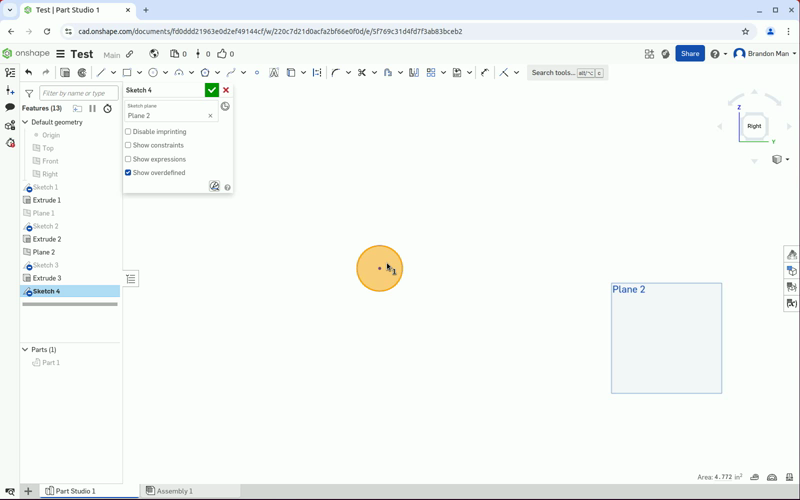
scroll(-6)
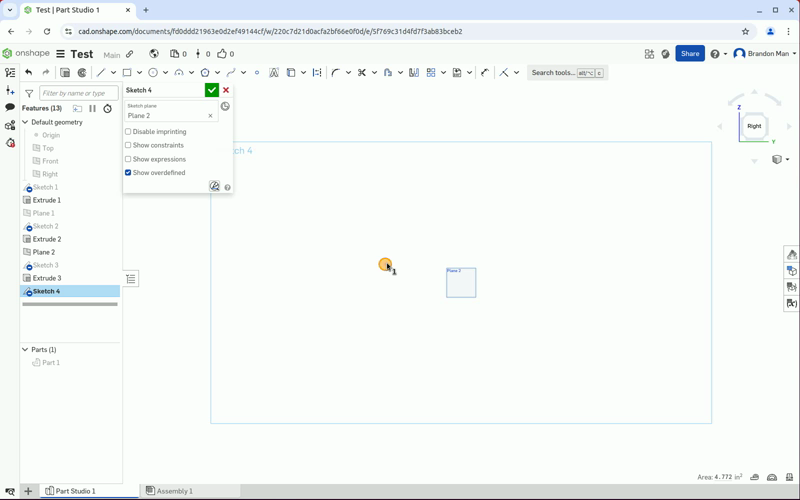
mouse_move(73, 352)
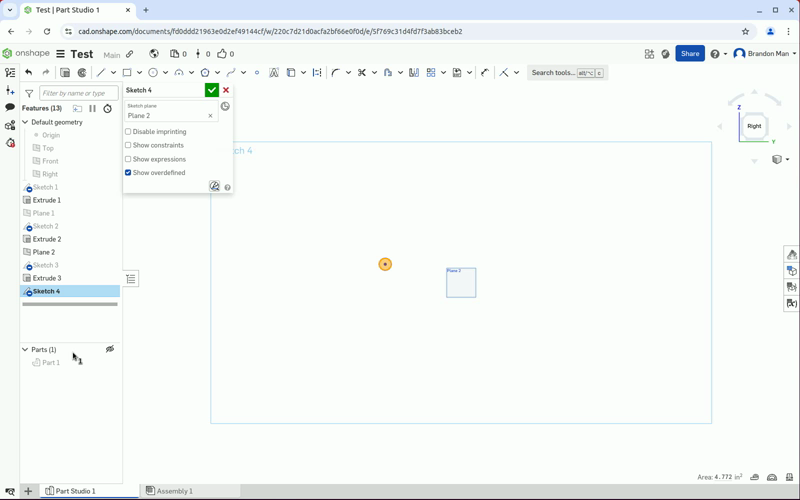
key(shift+y)
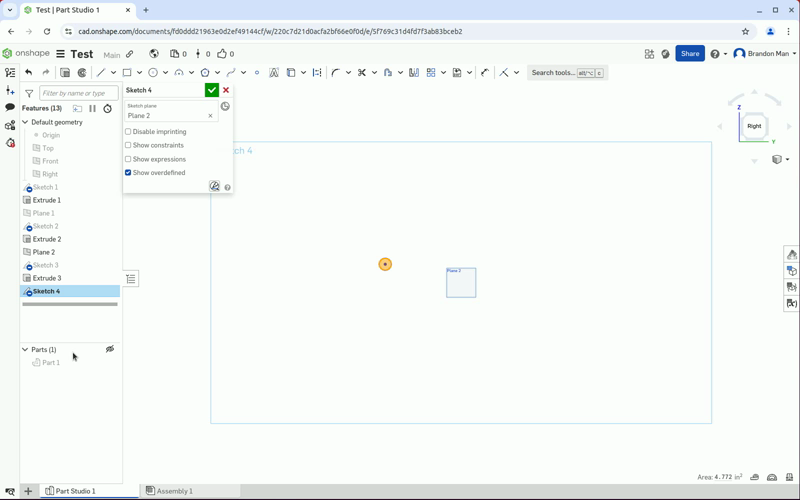
key(shift+e)
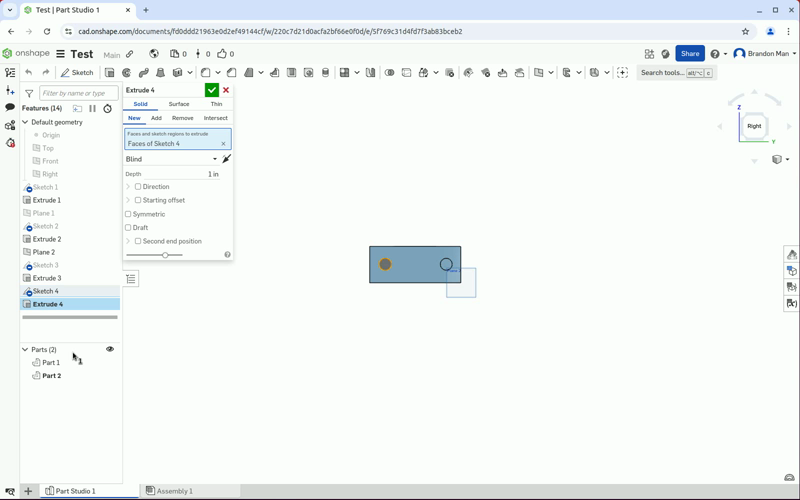
mouse_move(143, 106)
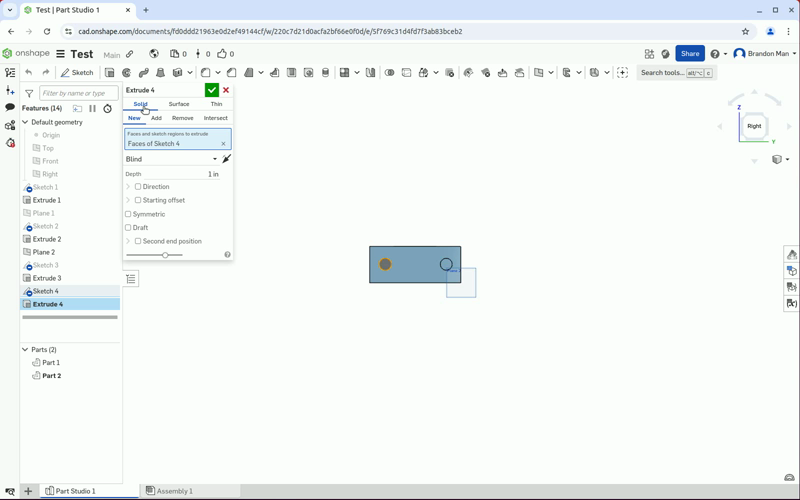
click(143, 106)
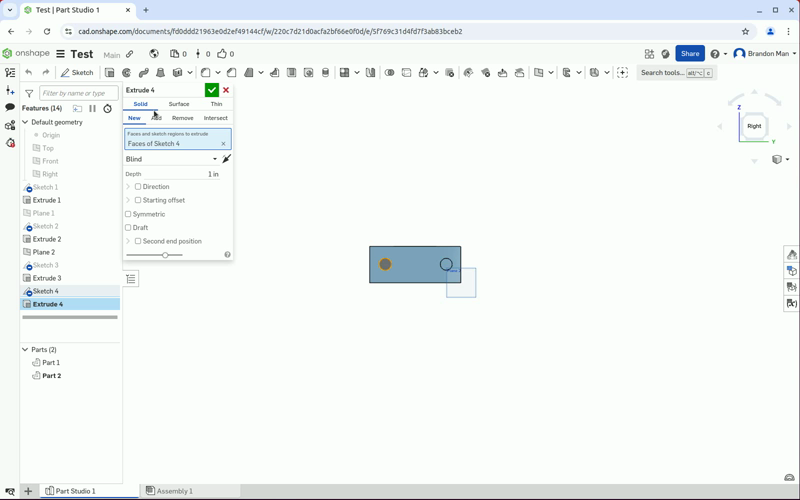
mouse_move(186, 120)
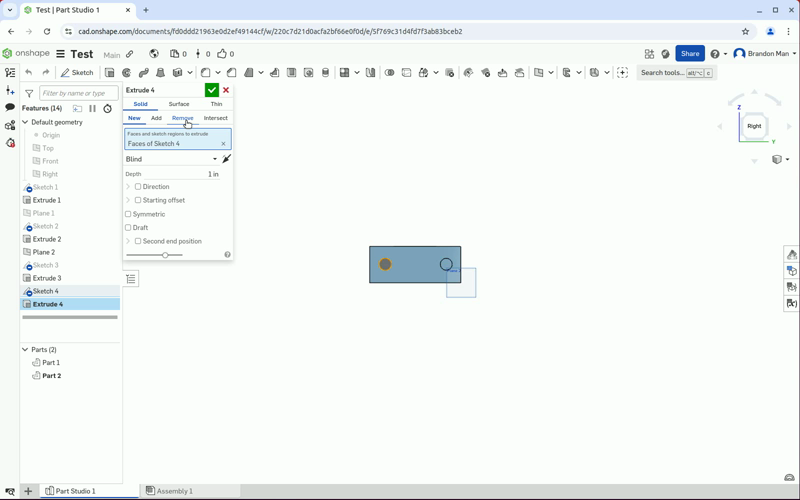
click(186, 120)
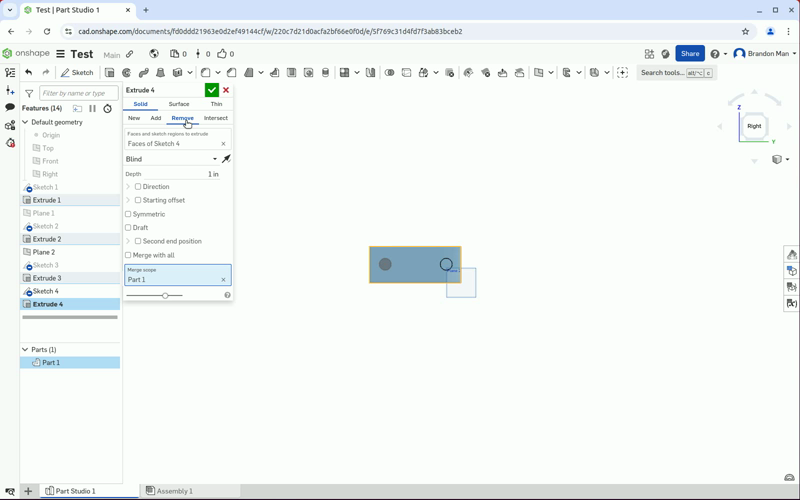
key(tab, 4)
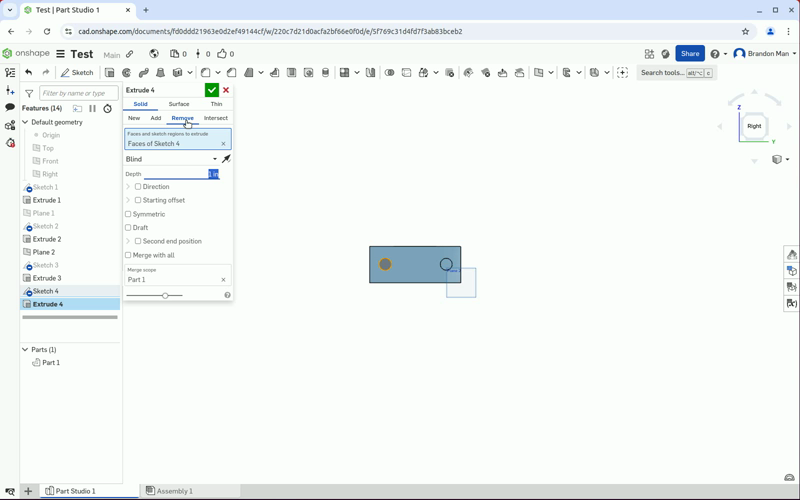
text(5.055)
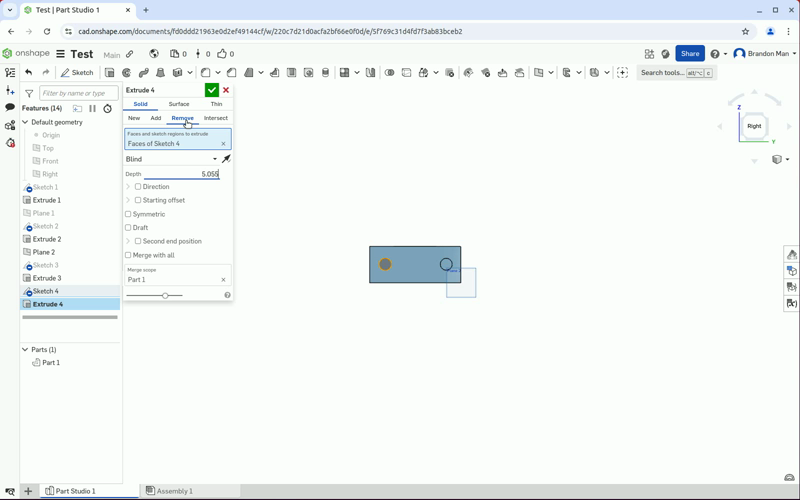
key(tab, 6)
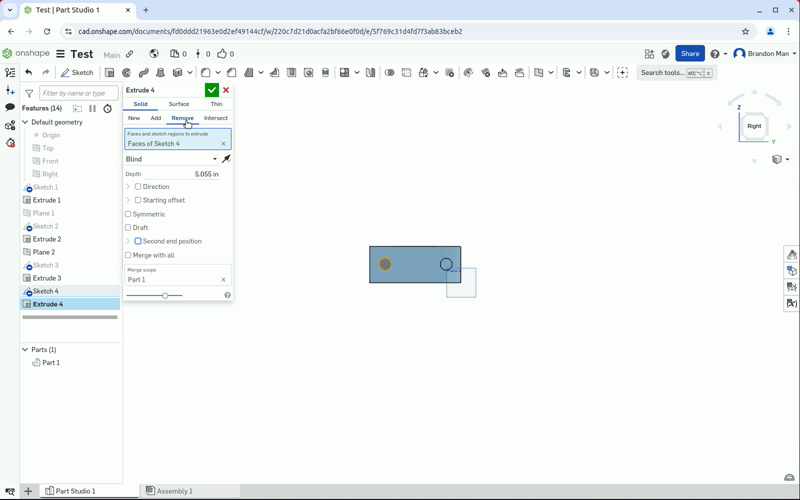
key(space)
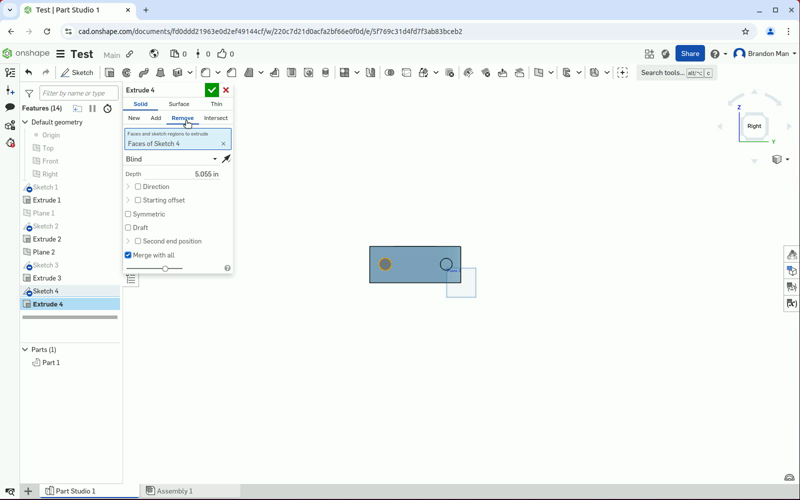
key(enter)
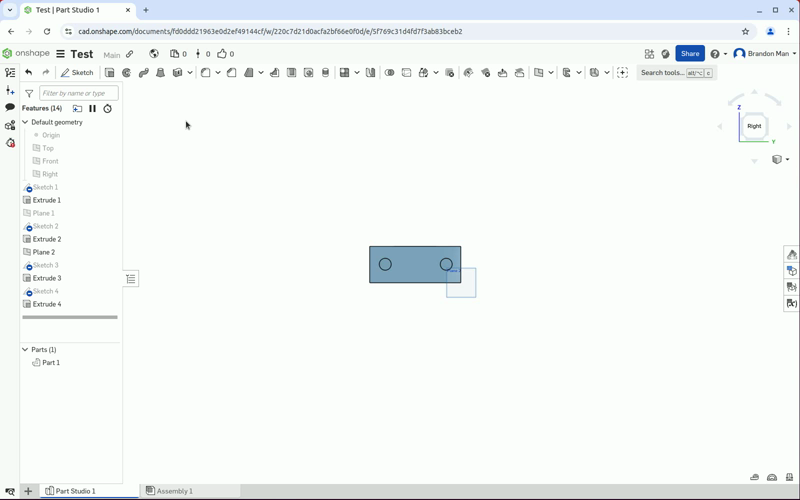
key(shift+h)
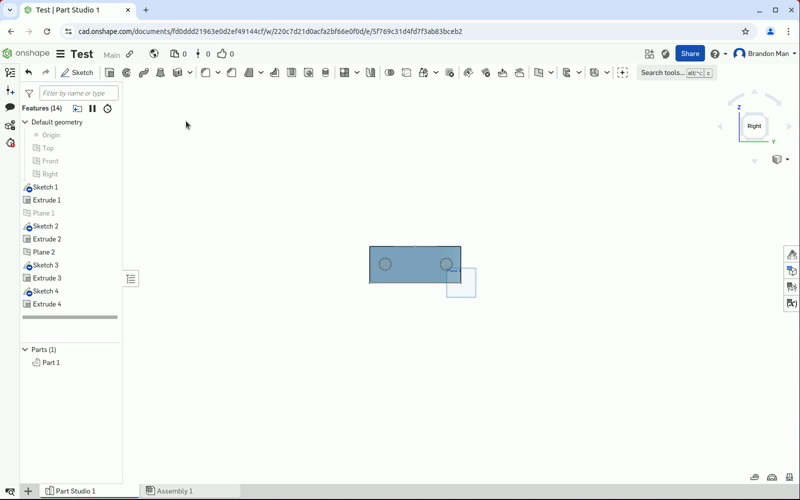
key(shift+h)
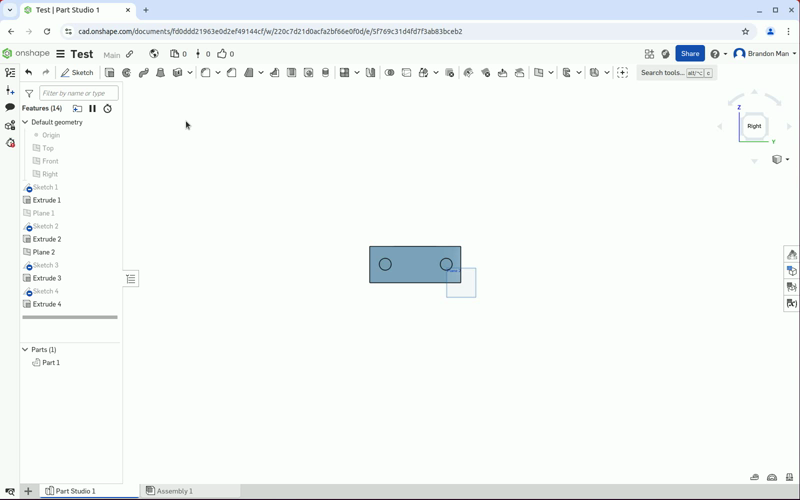
mouse_move(73, 189)
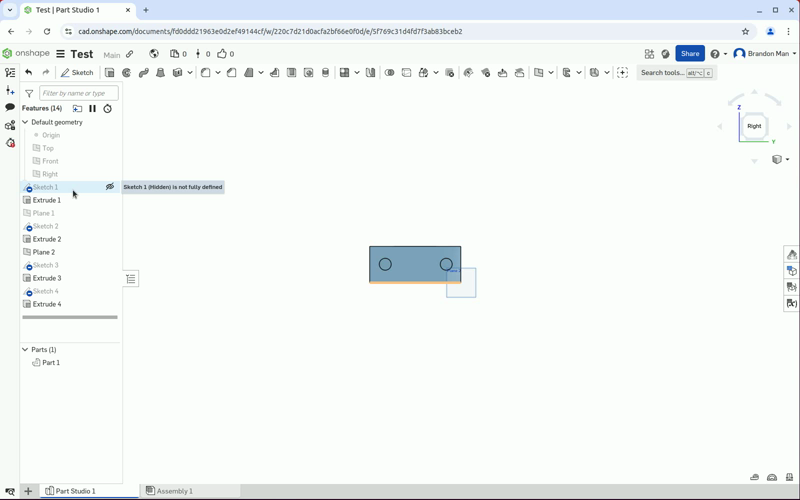
click(73, 189)
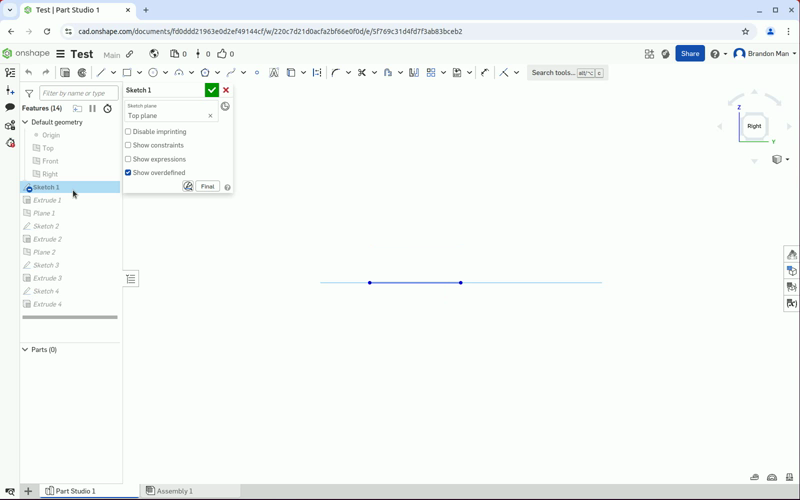
mouse_move(229, 92)
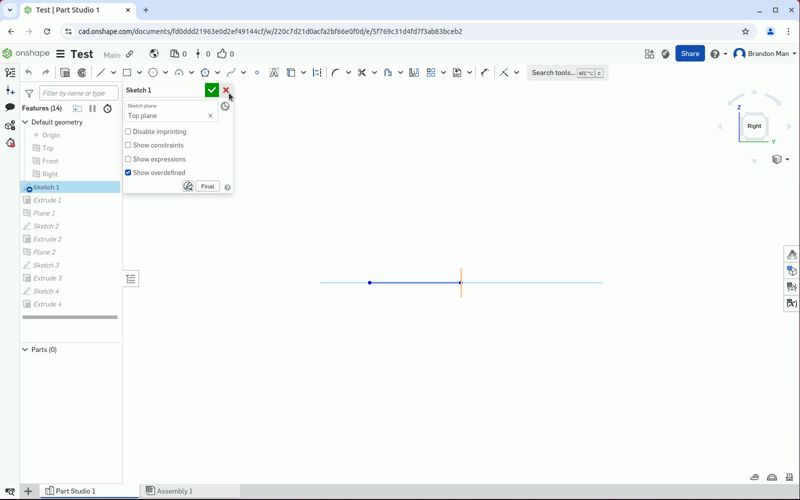
click(229, 92)
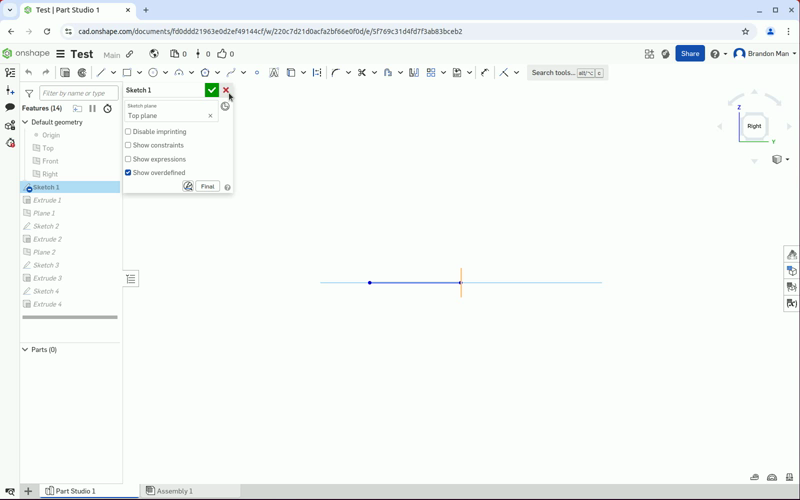
key(shift+s)
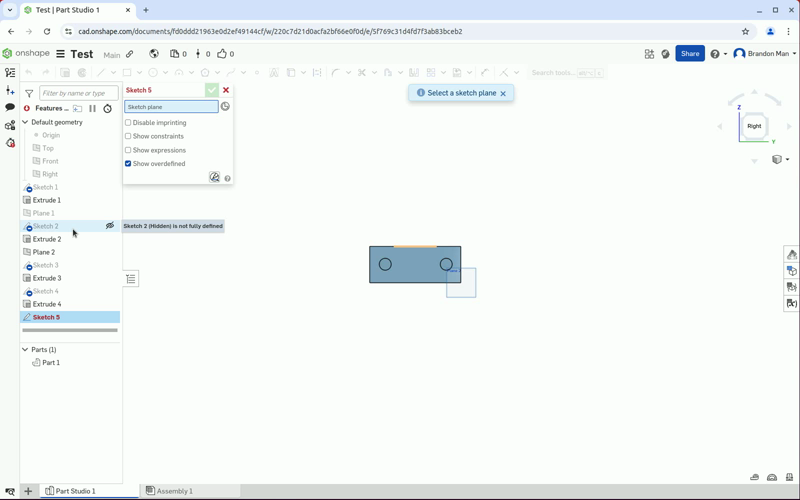
scroll(3)
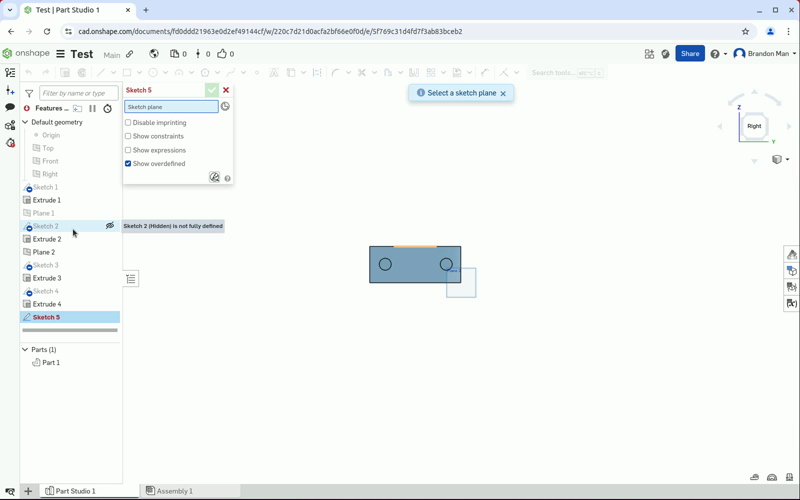
mouse_move(73, 176)
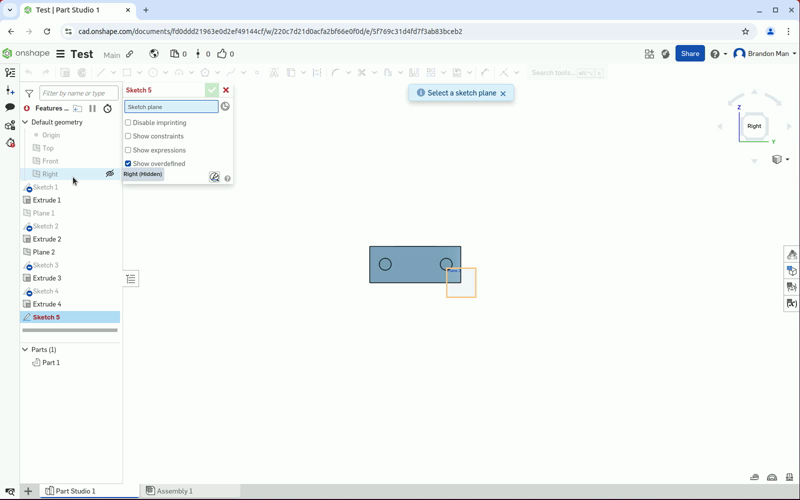
click(73, 176)
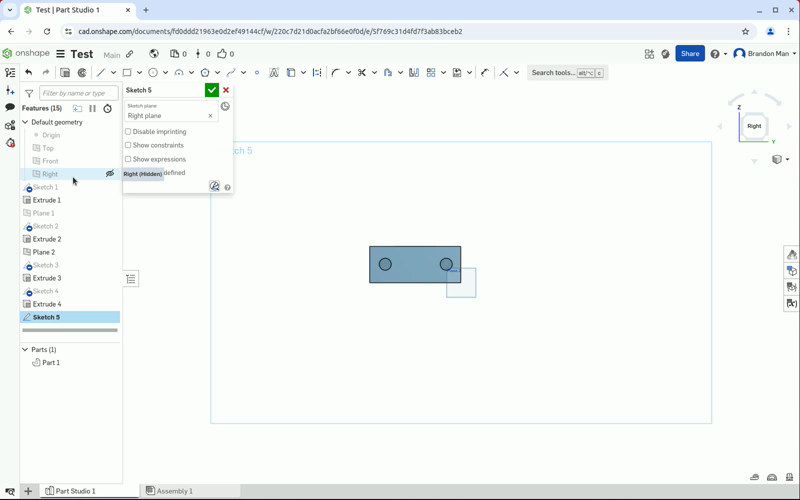
mouse_move(73, 352)
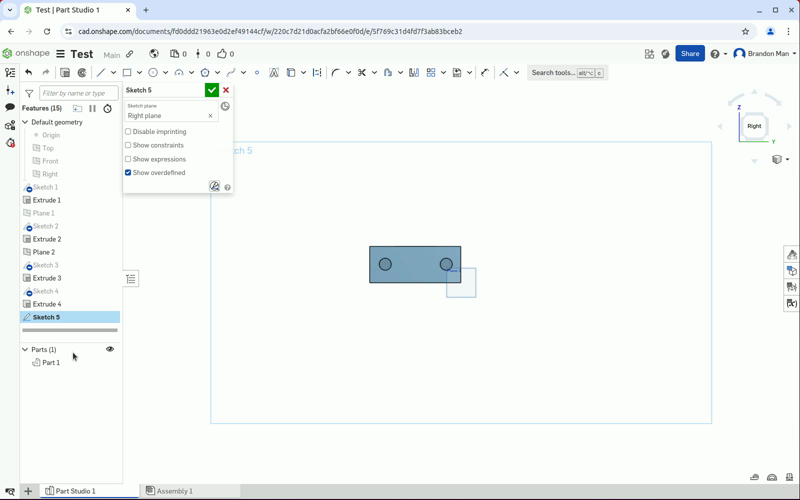
key(y)
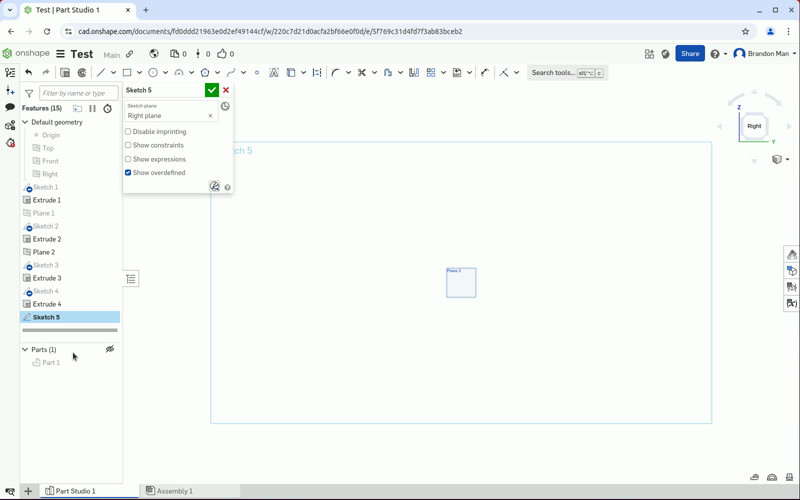
key(c)
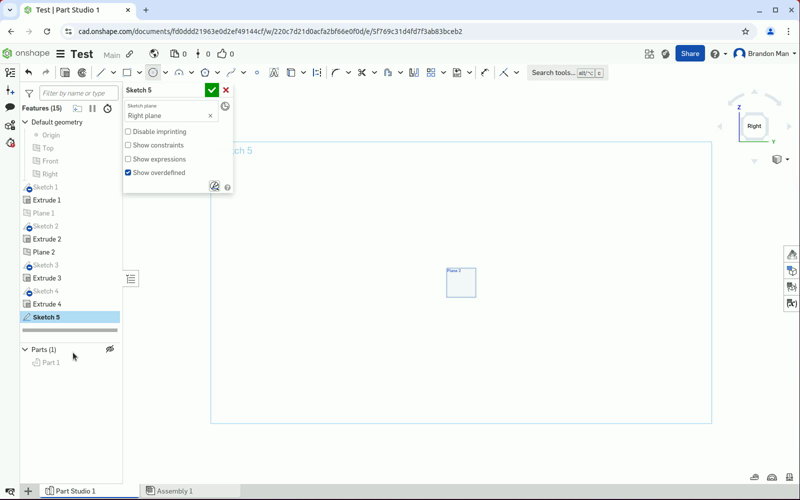
key_down(shift)
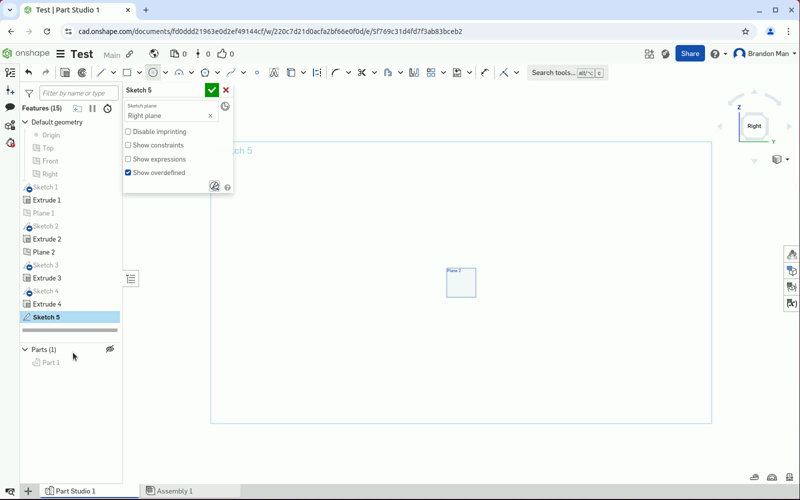
mouse_move(446, 264)
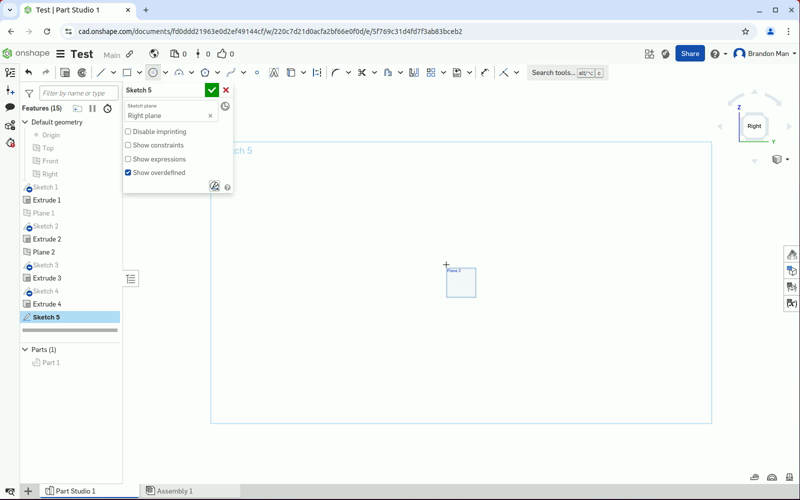
click(446, 264)
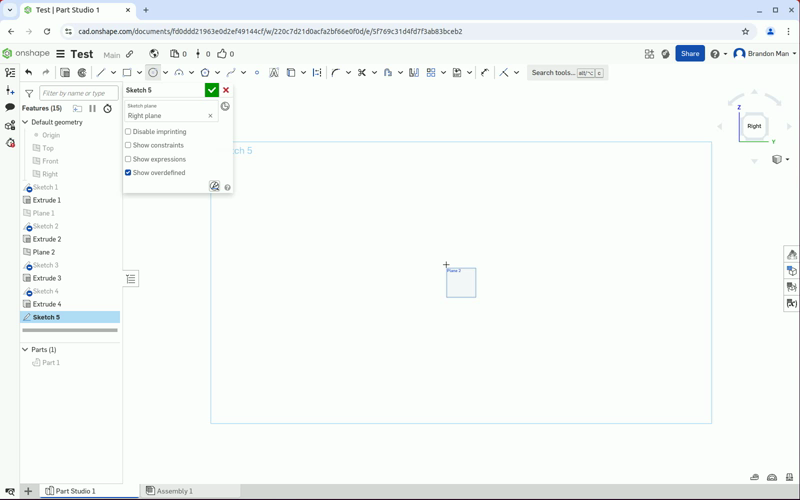
key_up(shift)
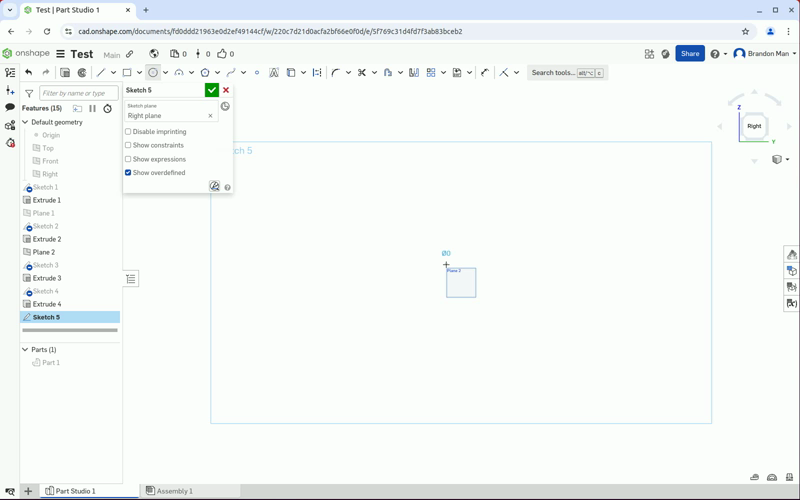
mouse_move(452, 264)
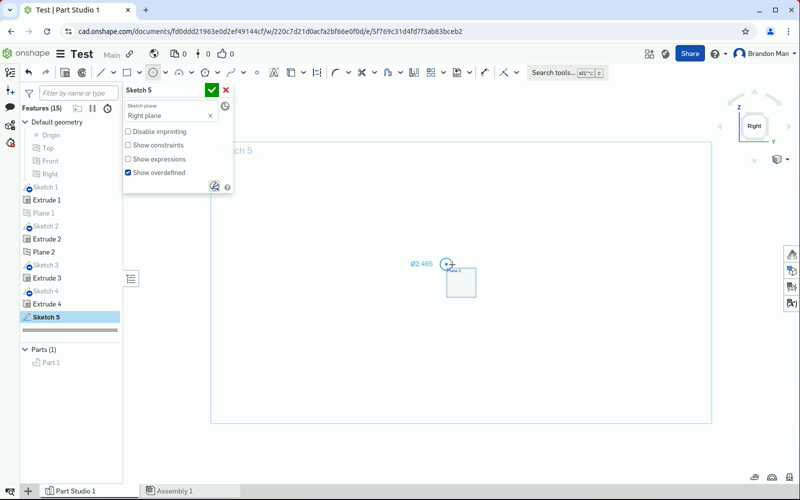
click(452, 264)
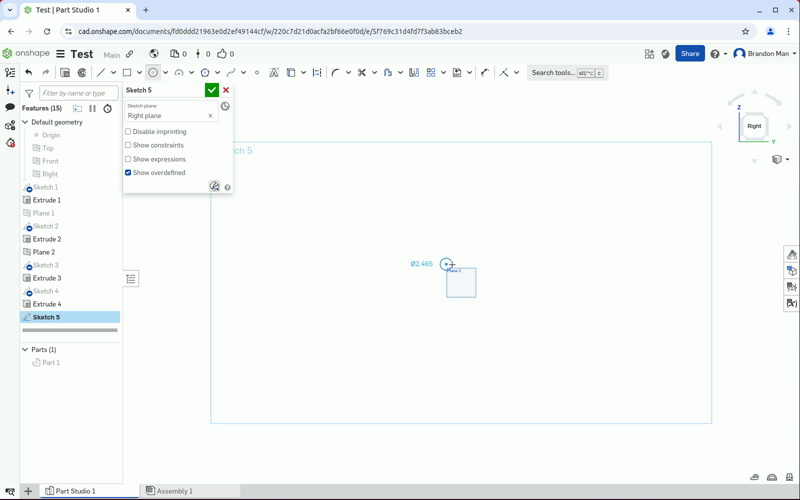
key(esc)
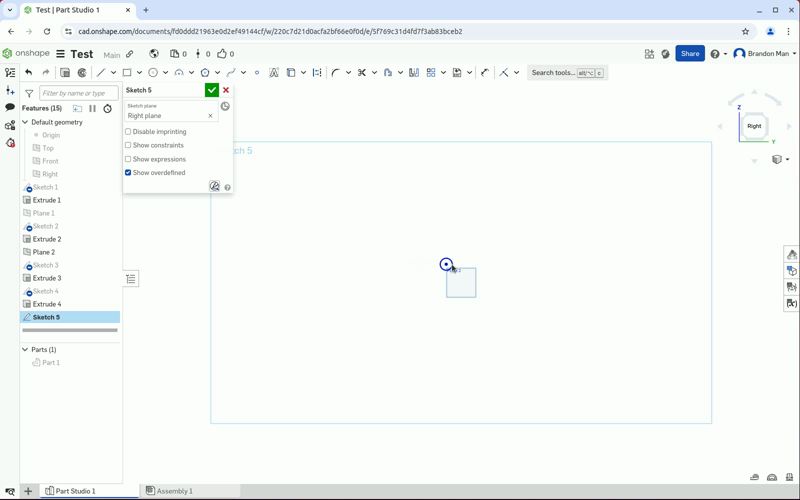
mouse_move(449, 261)
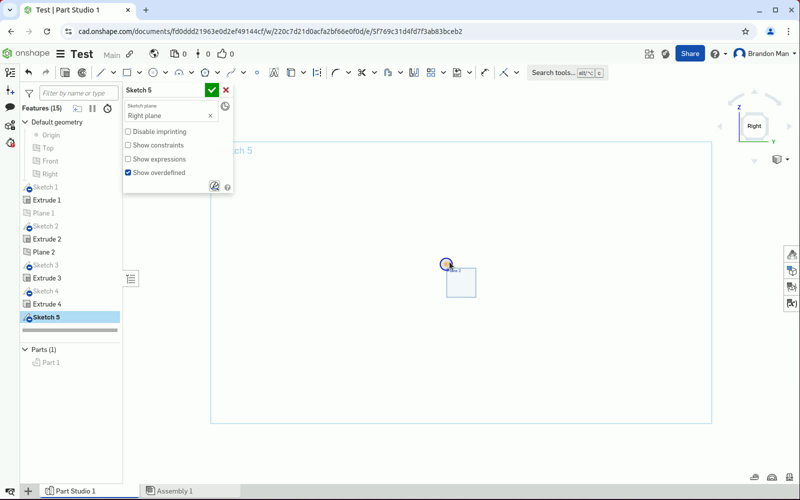
scroll(6)
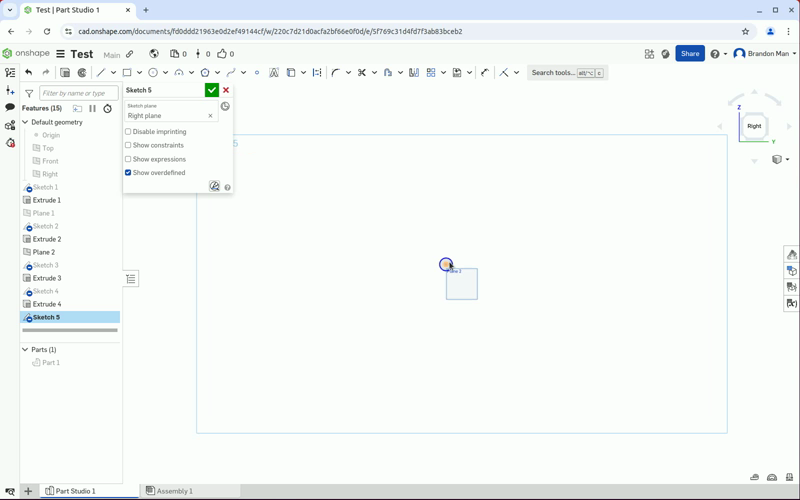
scroll(6)
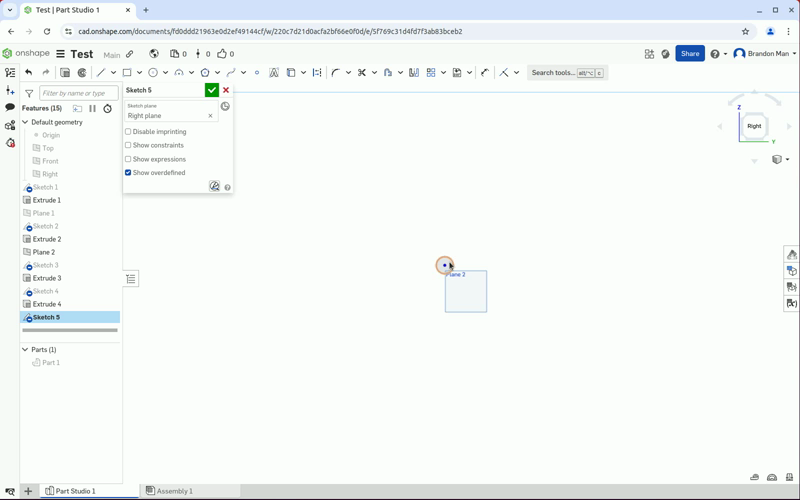
scroll(6)
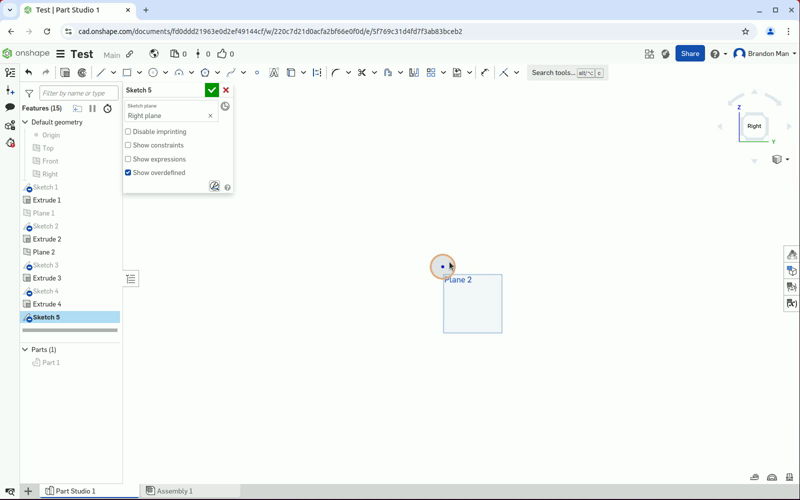
scroll(6)
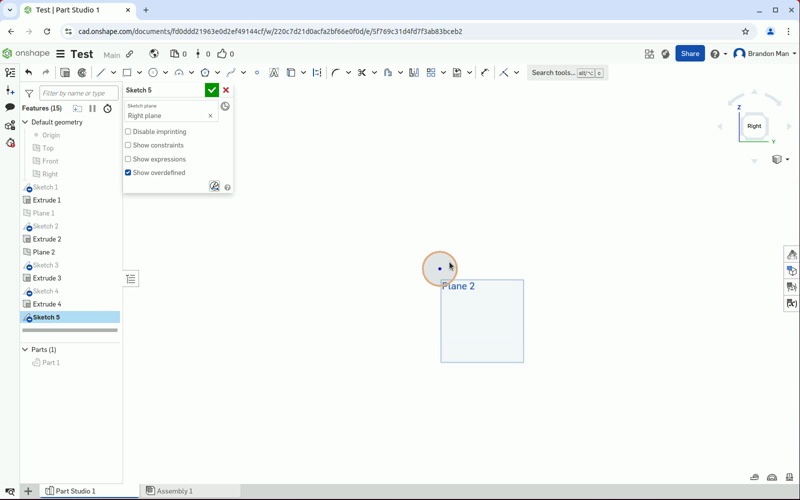
scroll(6)
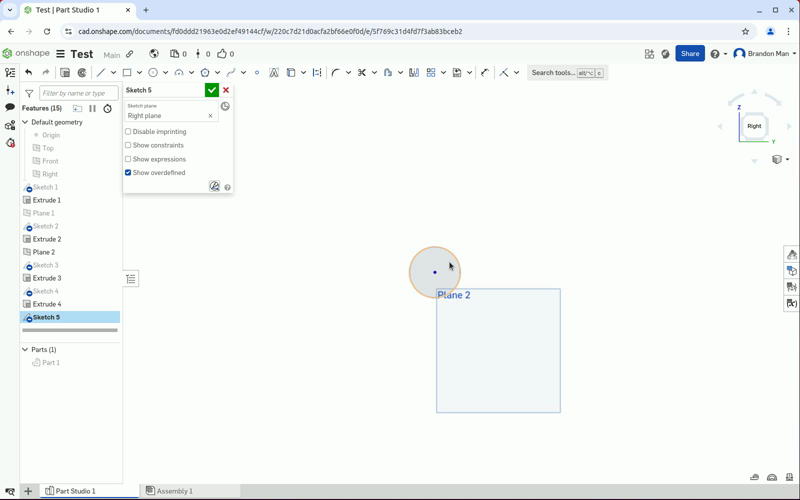
scroll(6)
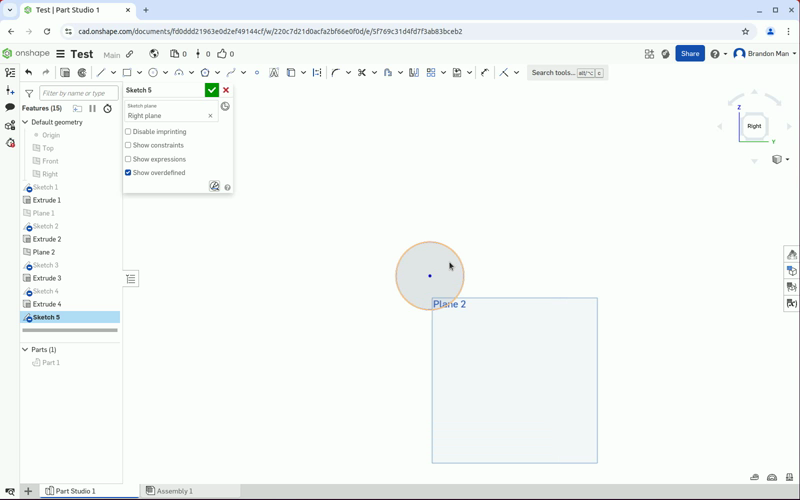
scroll(6)
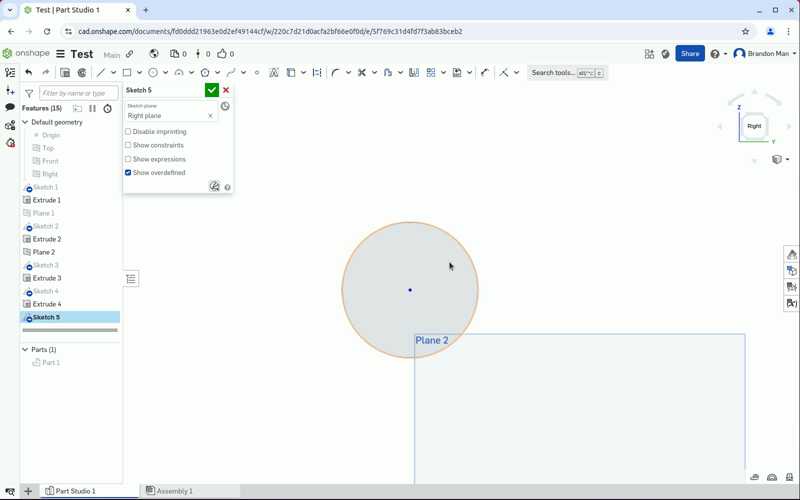
click(449, 261)
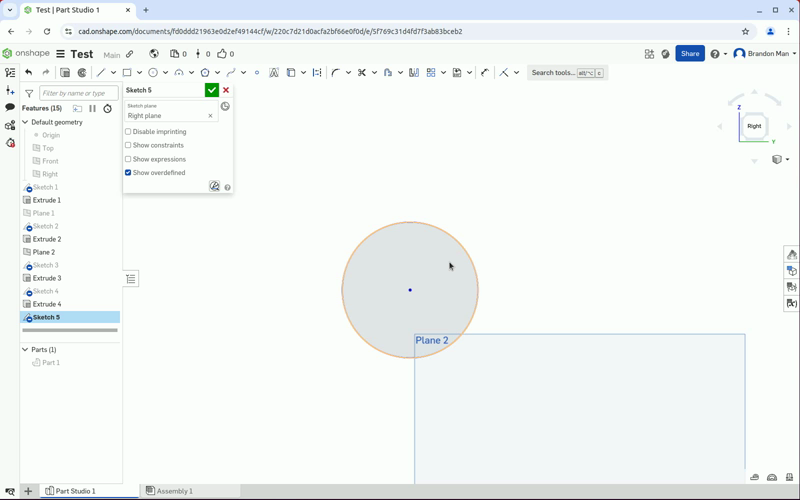
scroll(-6)
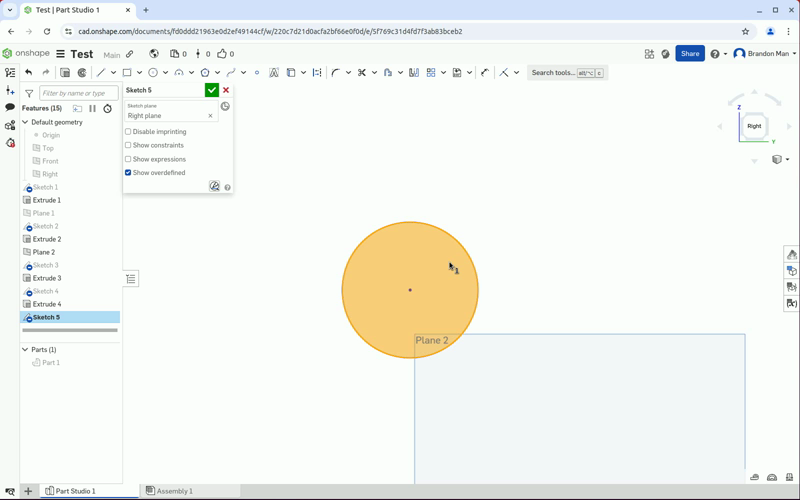
scroll(-6)
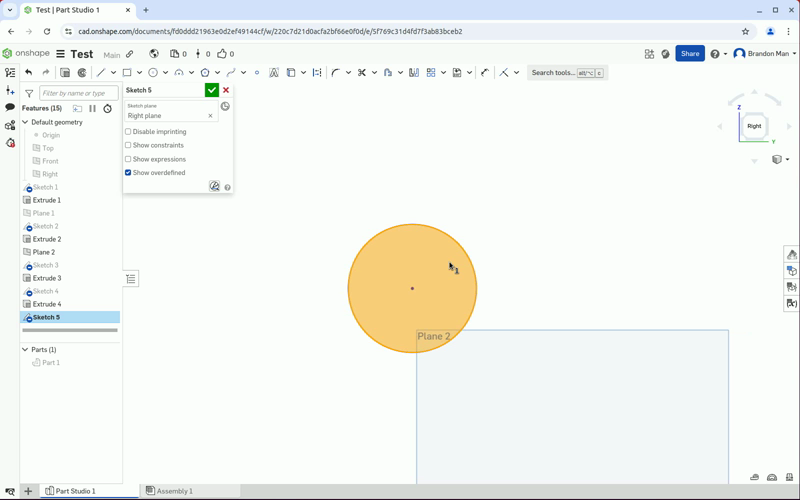
scroll(-6)
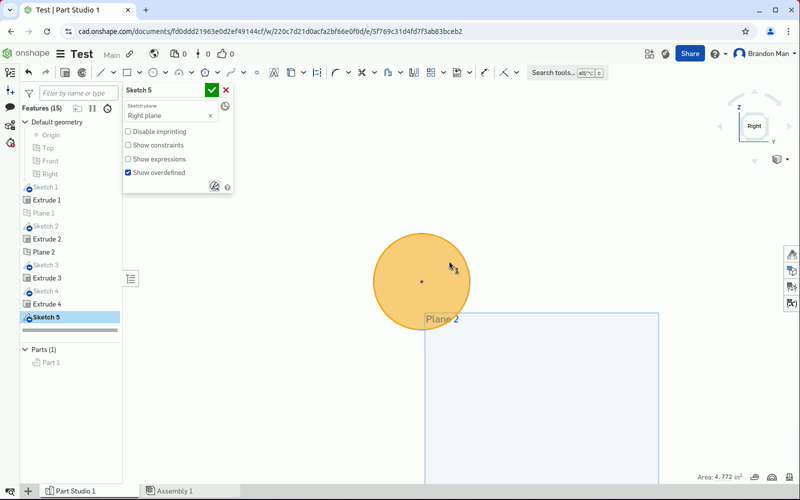
scroll(-6)
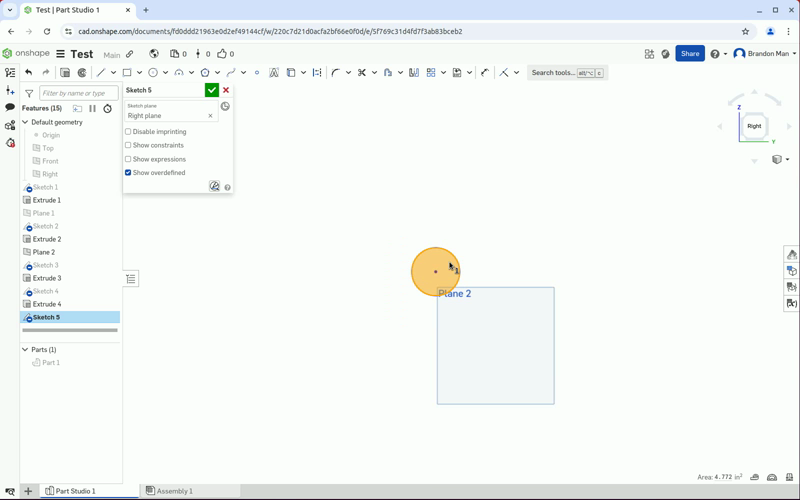
scroll(-6)
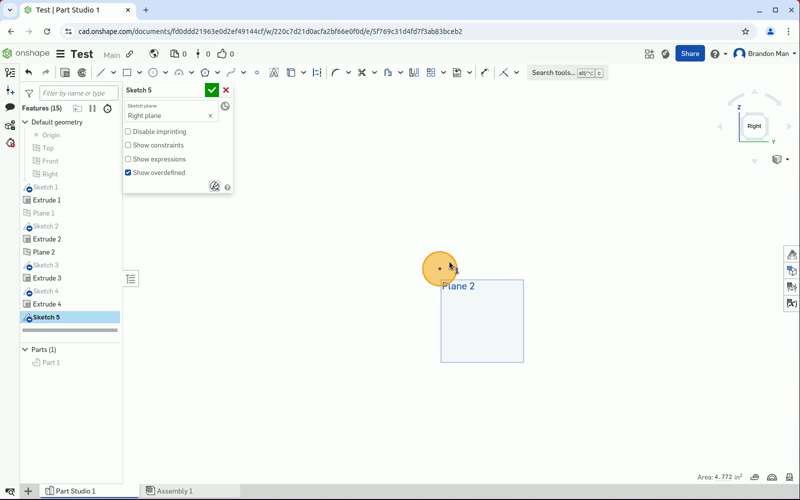
scroll(-6)
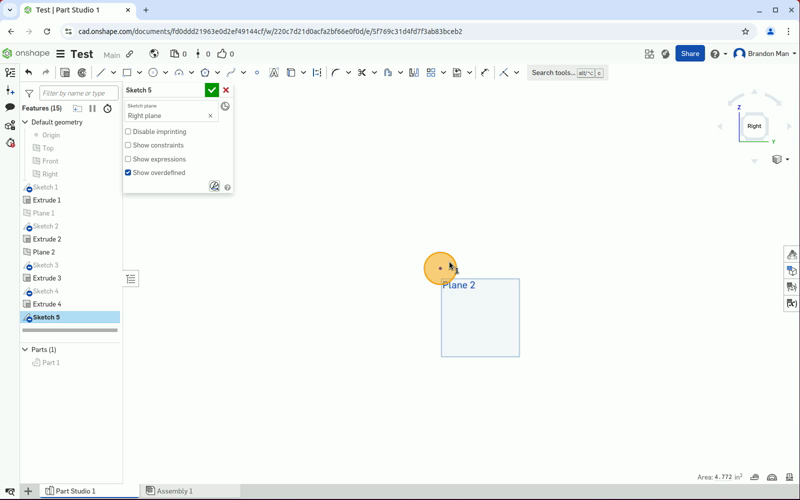
scroll(-6)
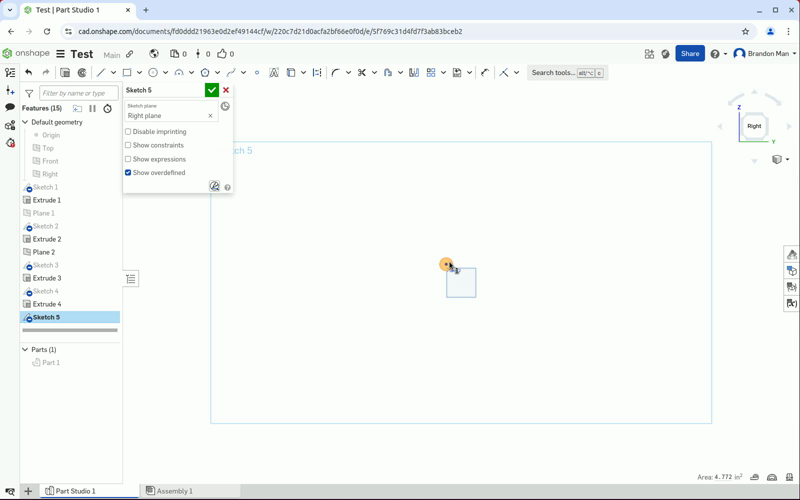
mouse_move(73, 352)
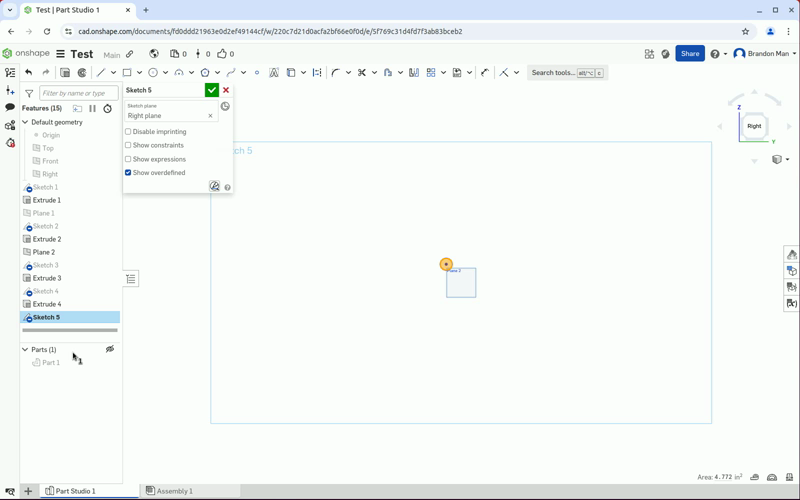
key(shift+y)
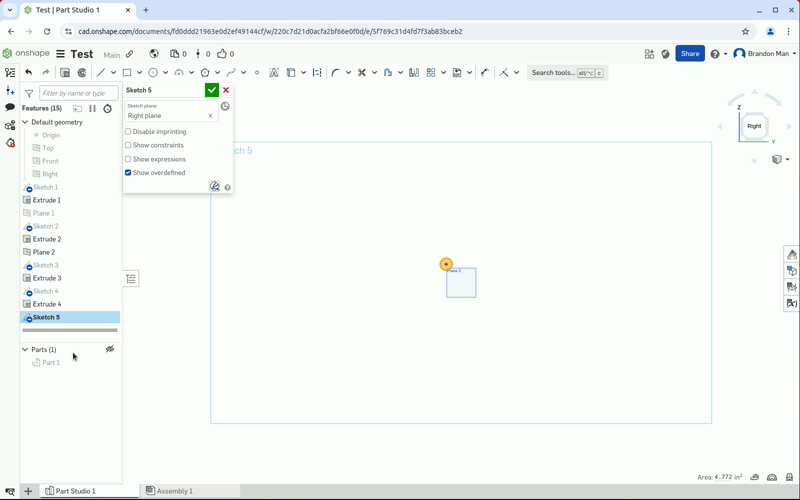
key(shift+e)
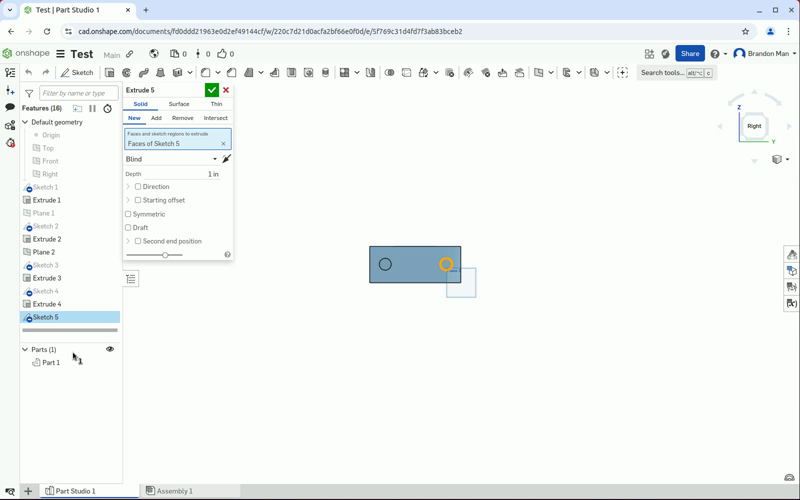
mouse_move(143, 106)
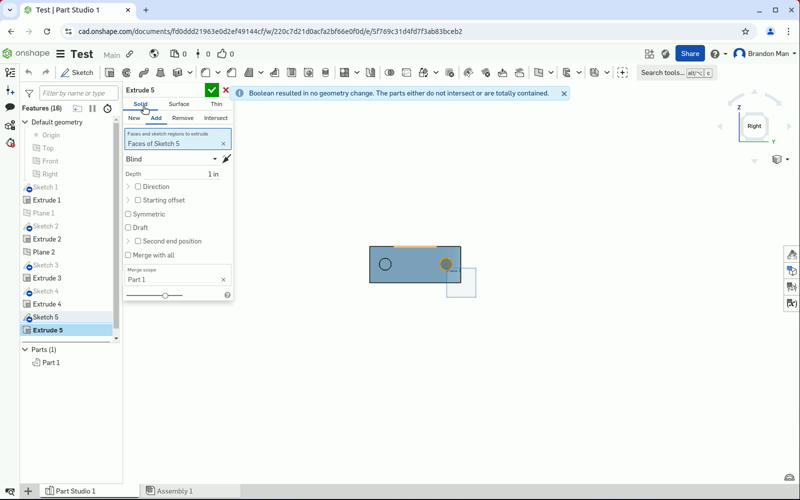
click(143, 106)
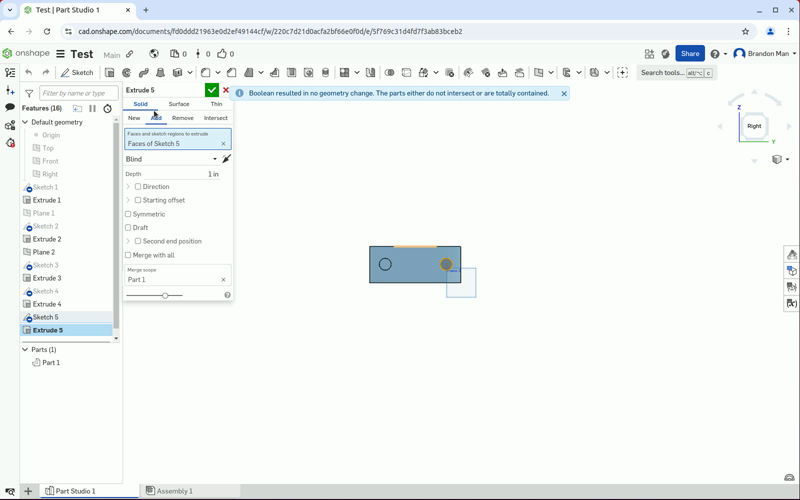
mouse_move(186, 120)
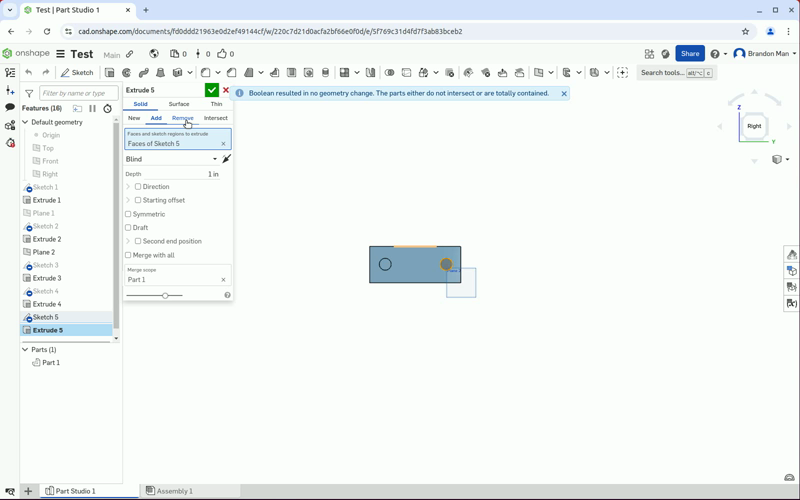
click(186, 120)
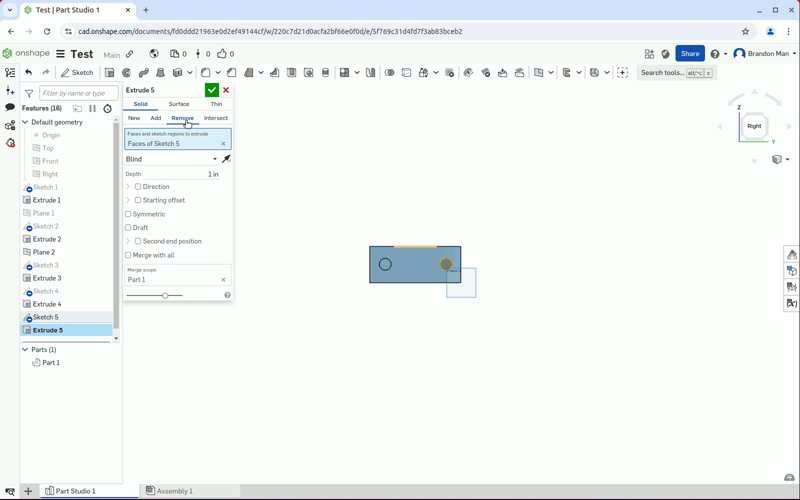
key(tab, 4)
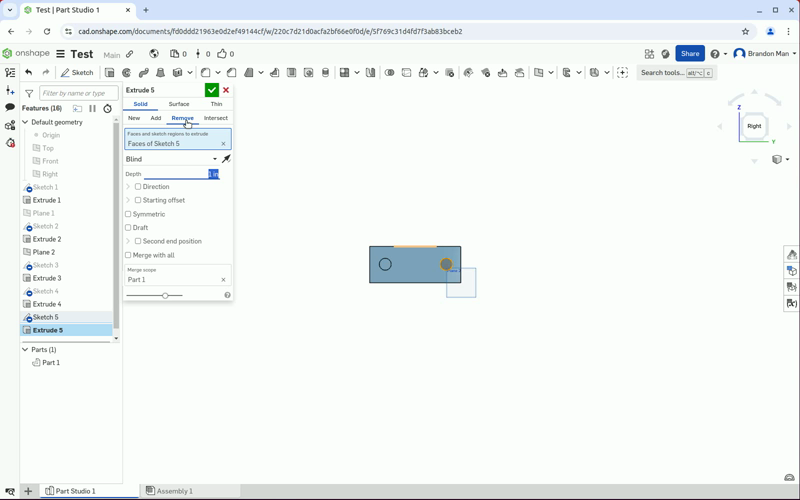
text(5.055)
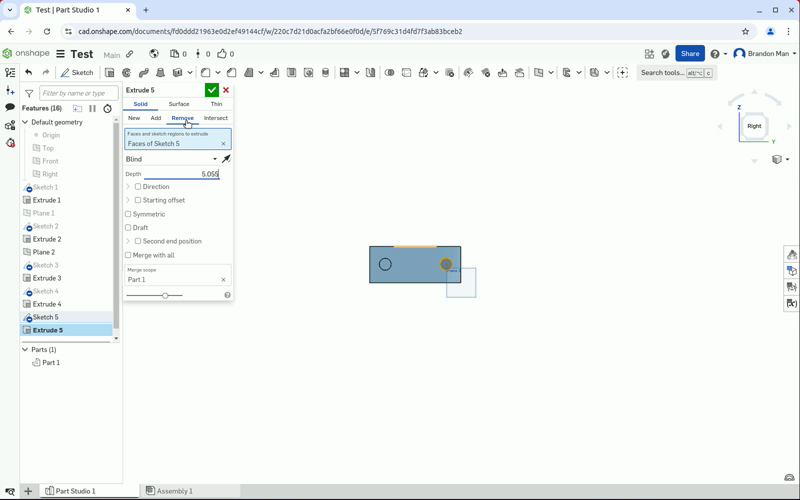
key(tab, 6)
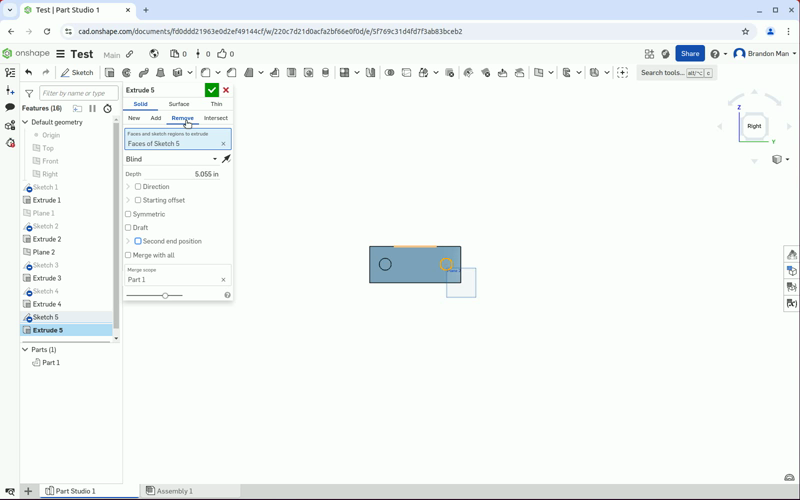
key(space)
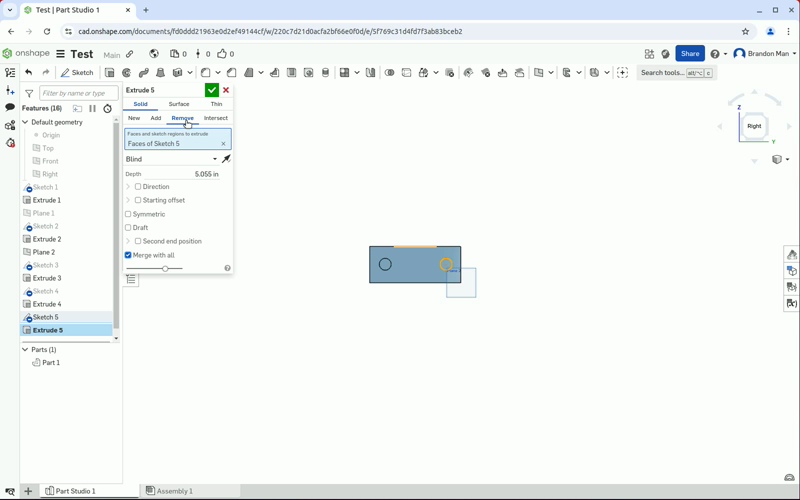
key(enter)
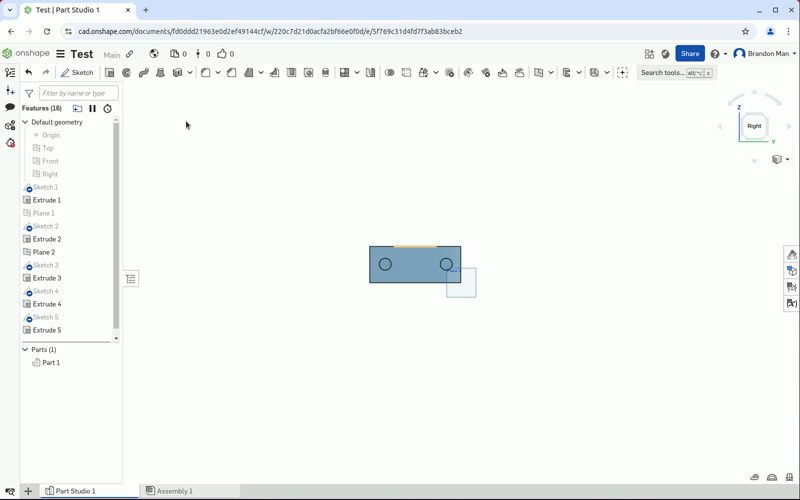
key(shift+h)
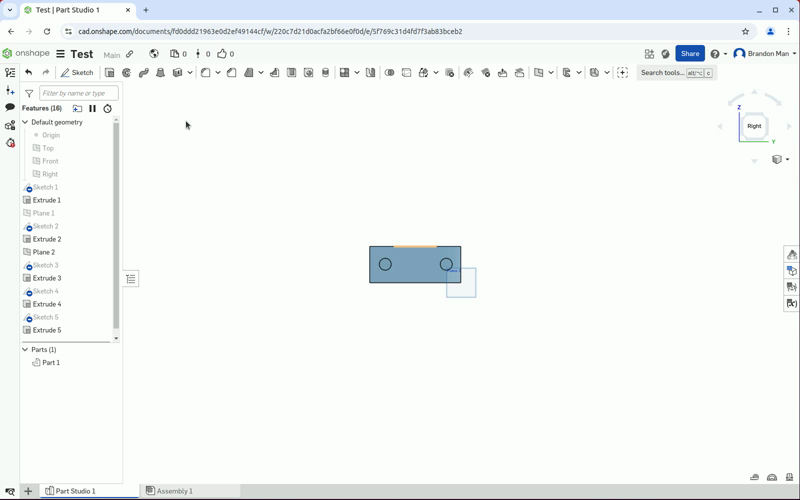
key(shift+h)
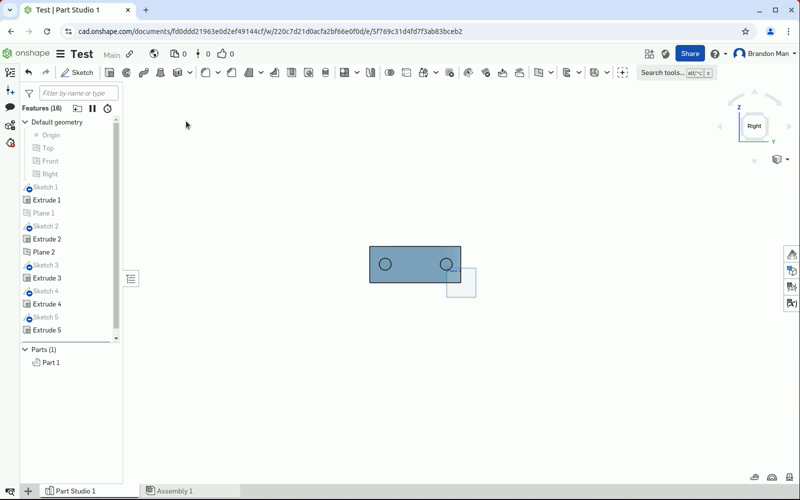
mouse_move(69, 189)
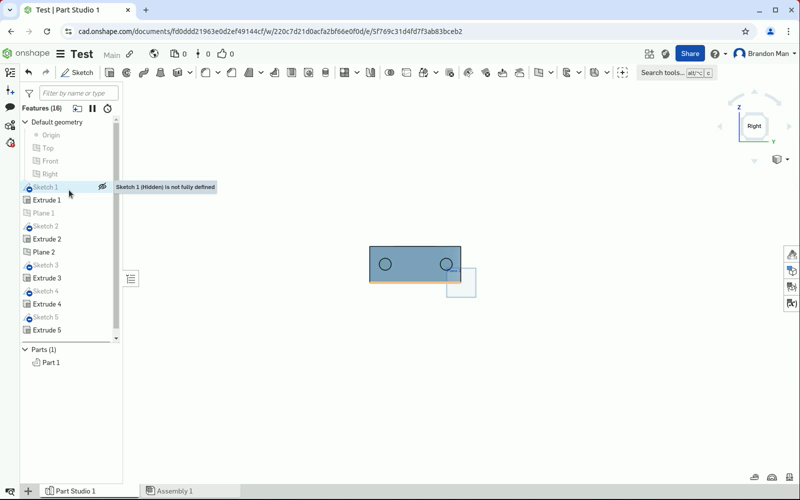
click(69, 189)
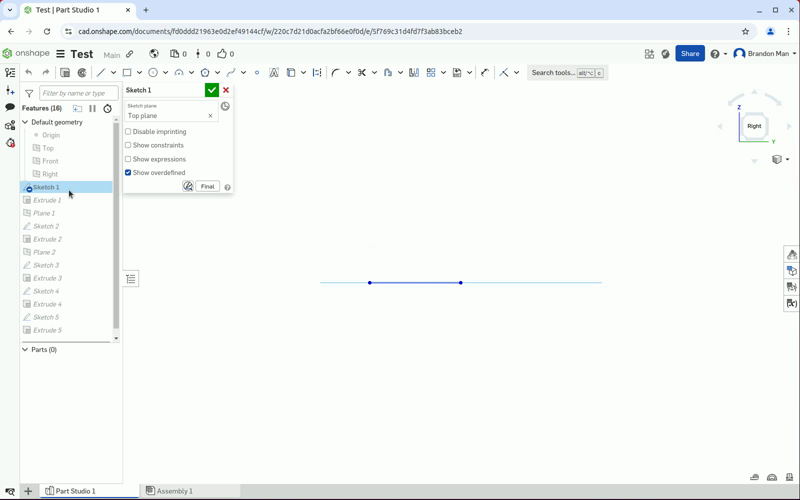
mouse_move(229, 92)
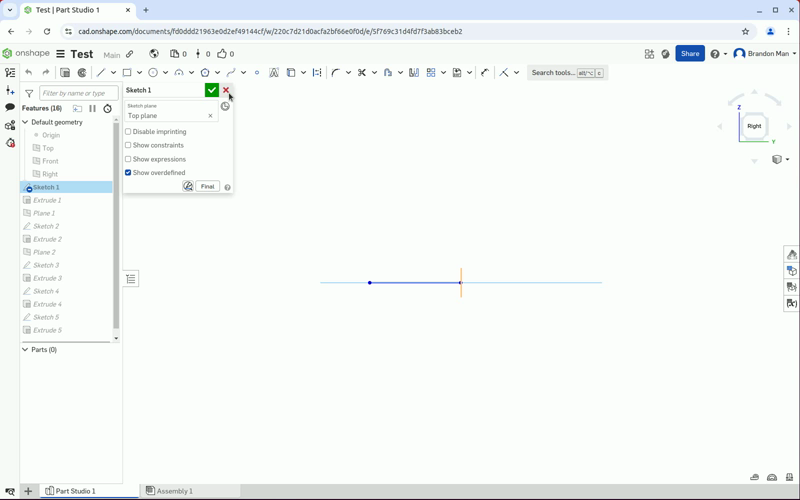
click(229, 92)
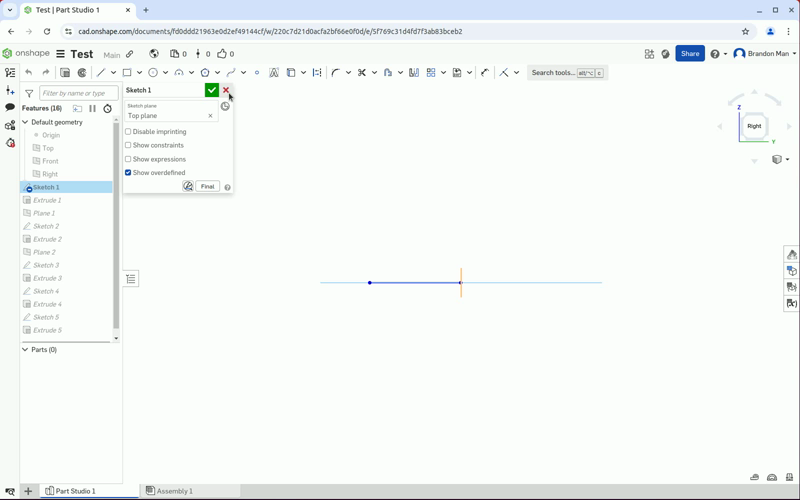
key(shift+s)
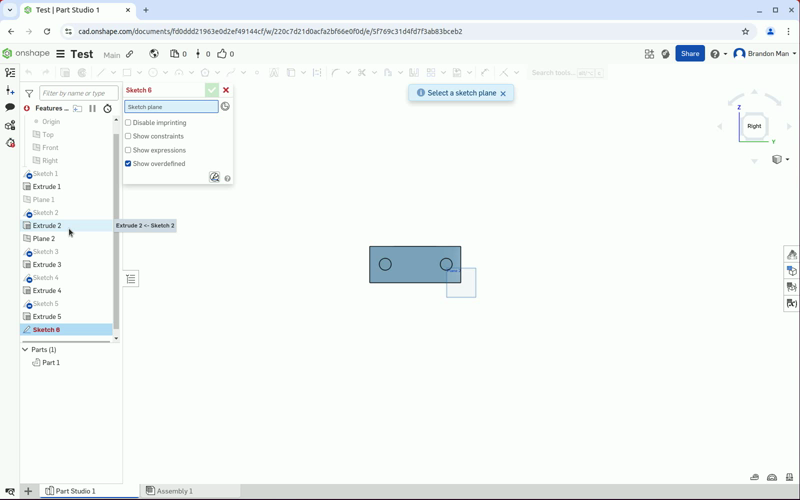
scroll(3)
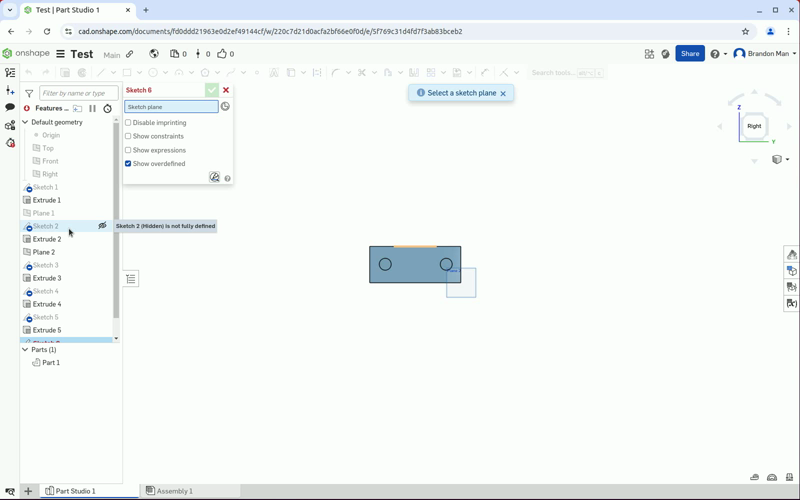
mouse_move(69, 176)
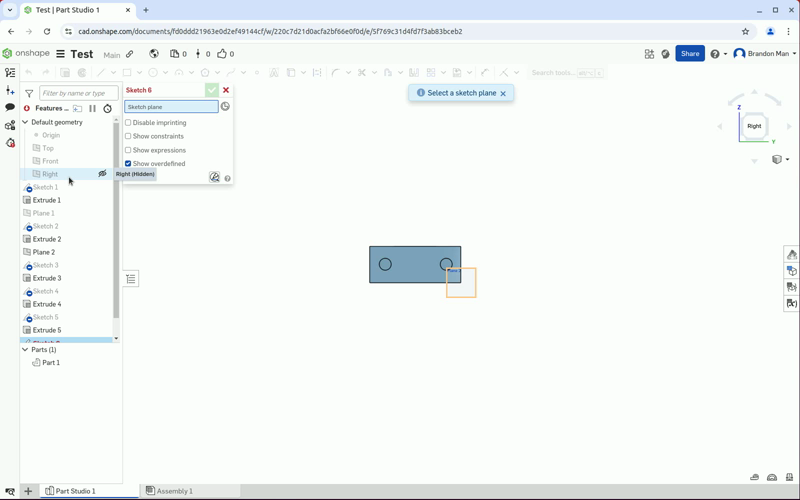
click(69, 176)
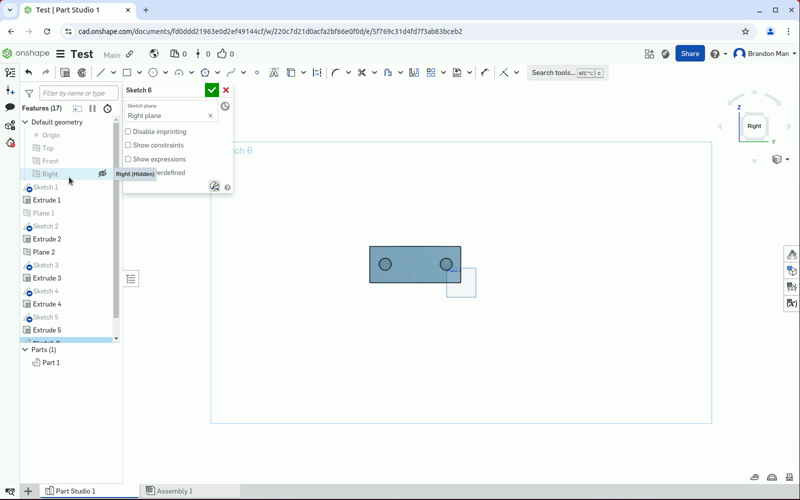
mouse_move(73, 352)
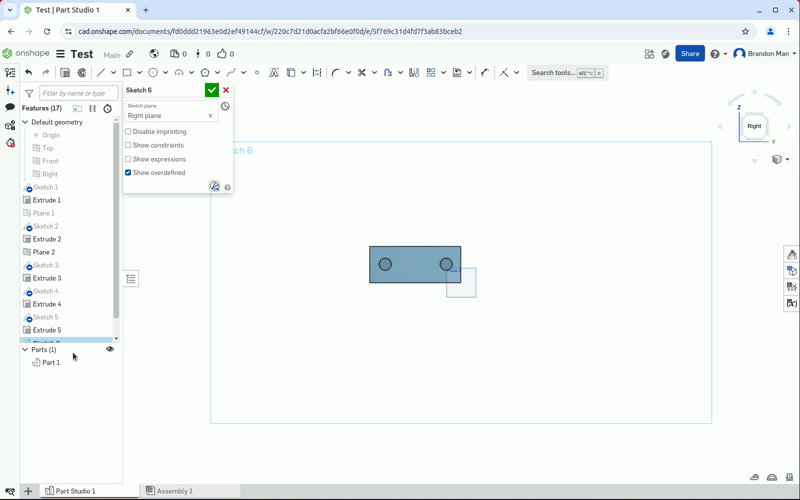
key(y)
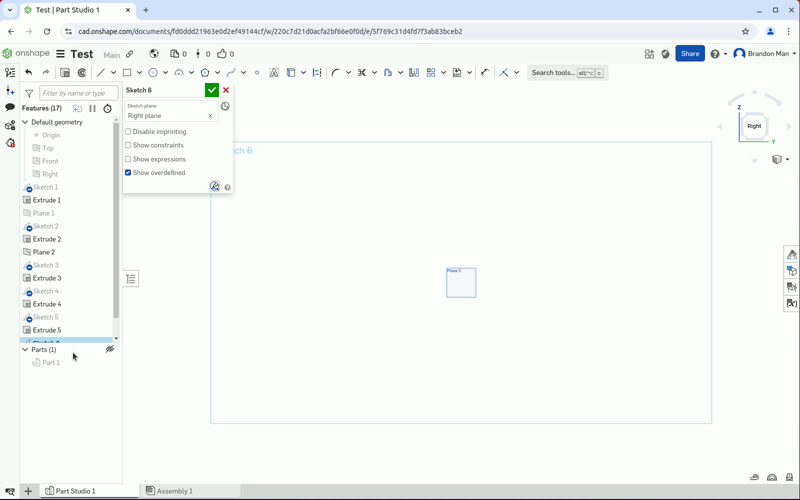
key(c)
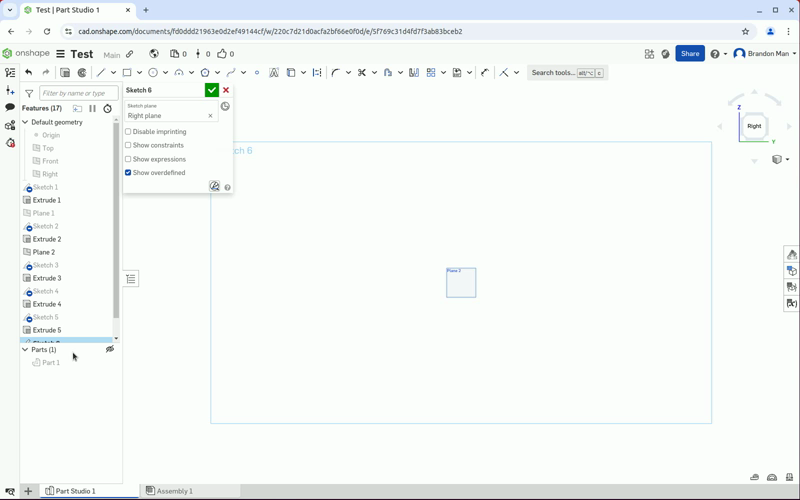
key_down(shift)
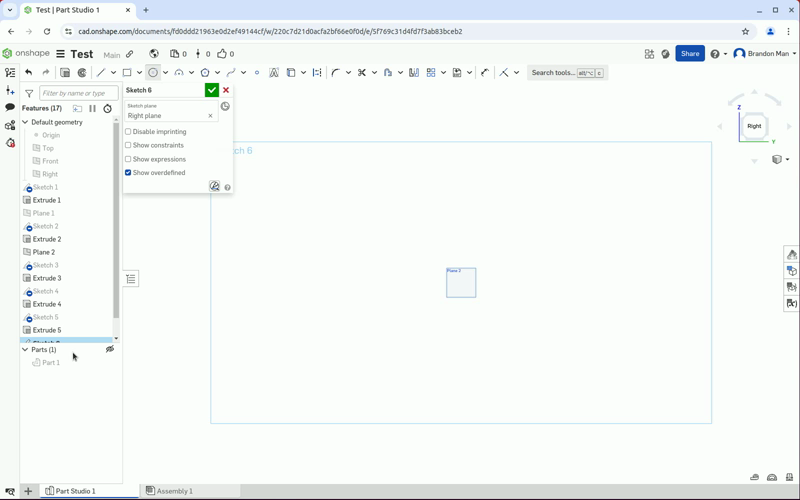
mouse_move(385, 264)
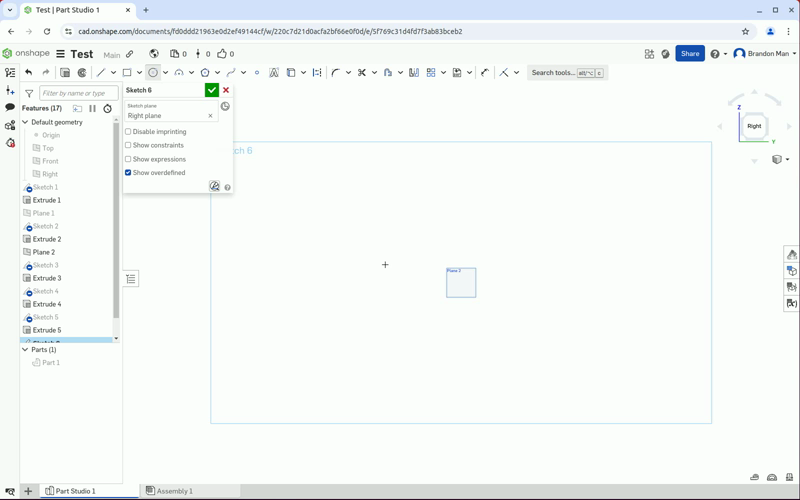
click(385, 264)
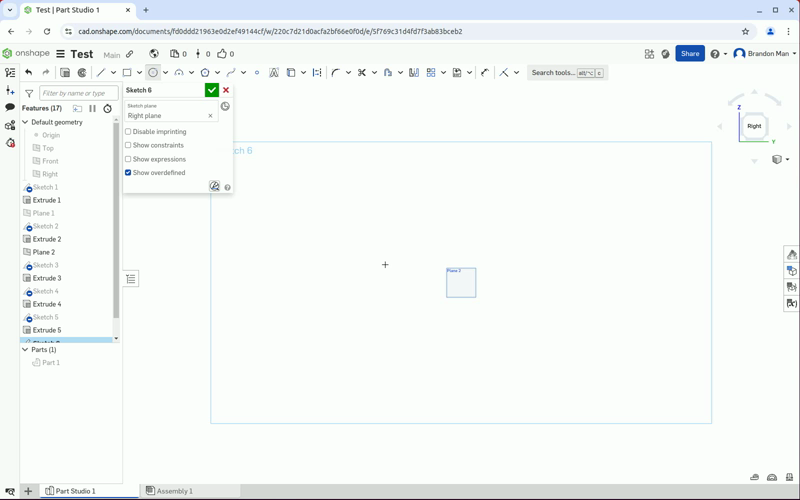
key_up(shift)
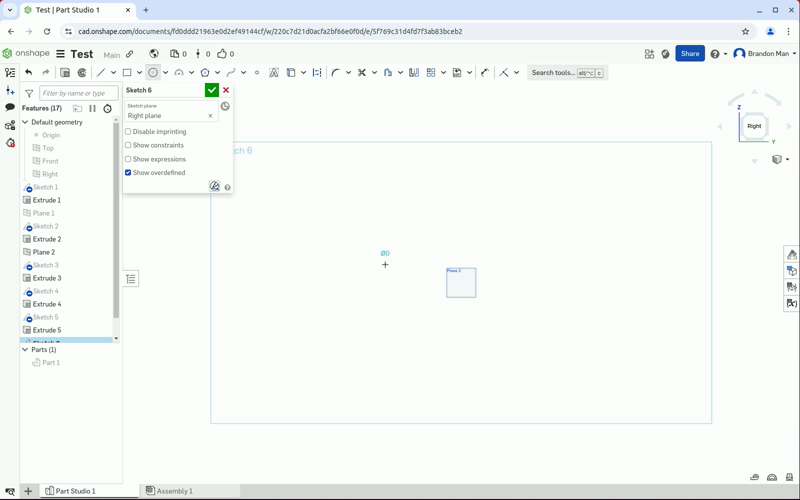
mouse_move(391, 264)
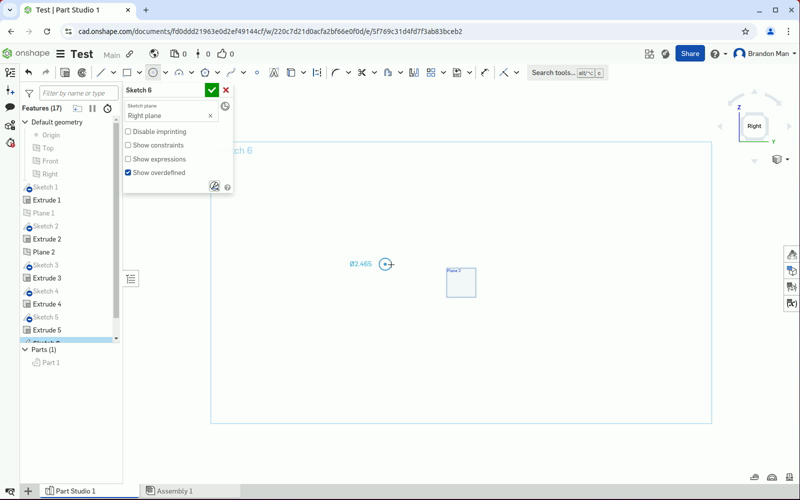
click(391, 264)
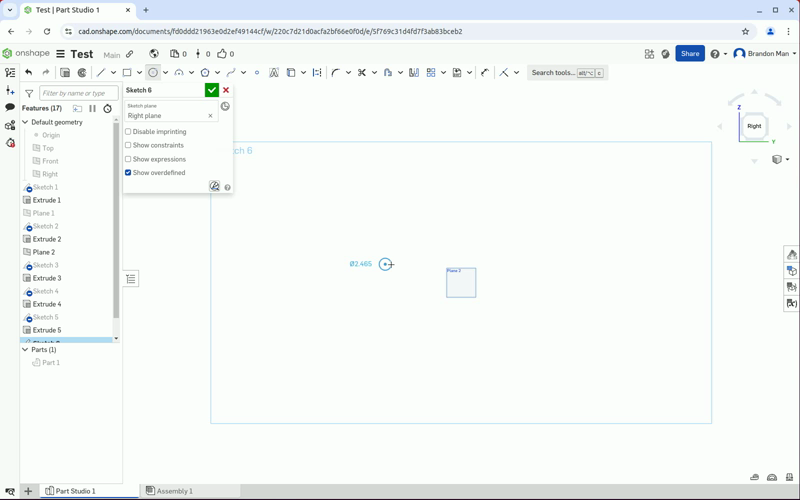
key(esc)
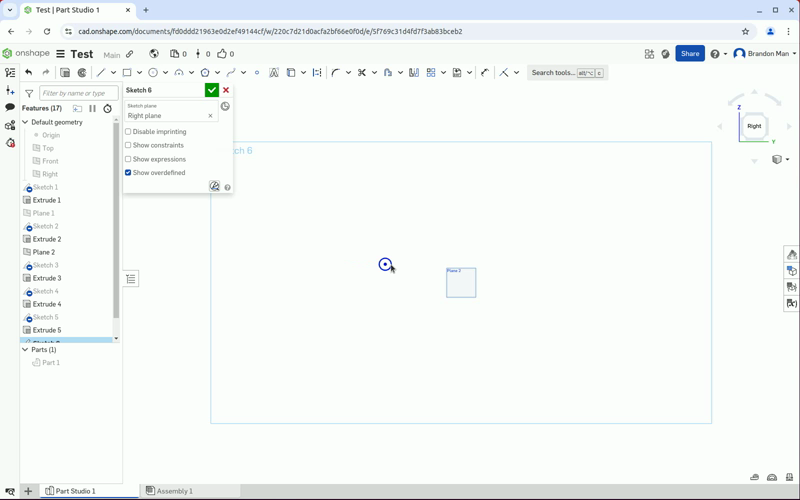
mouse_move(383, 265)
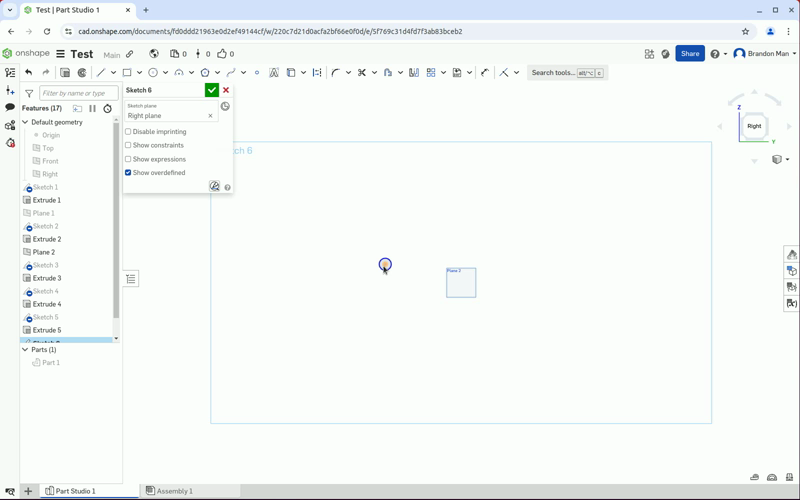
scroll(6)
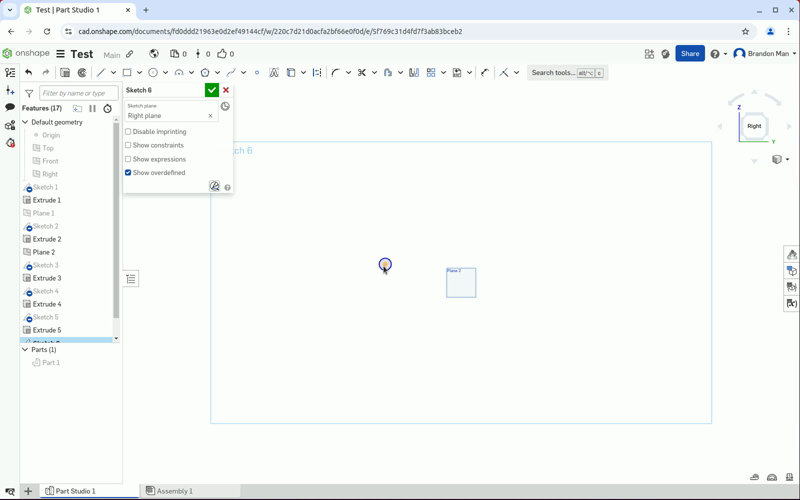
scroll(6)
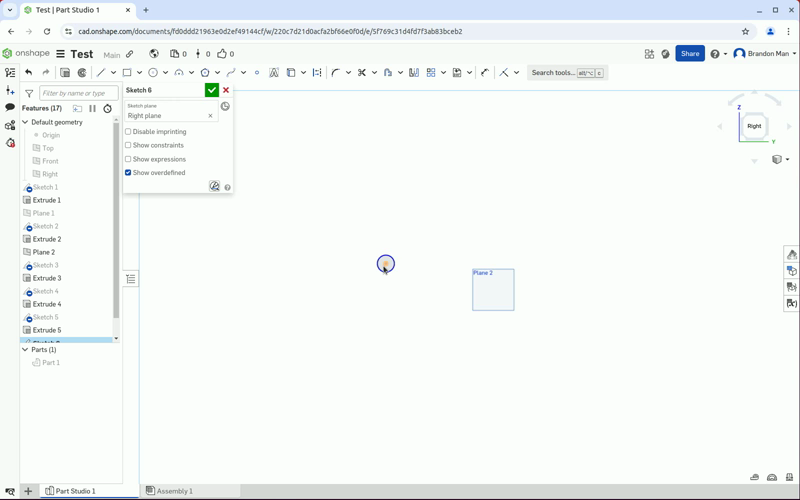
scroll(6)
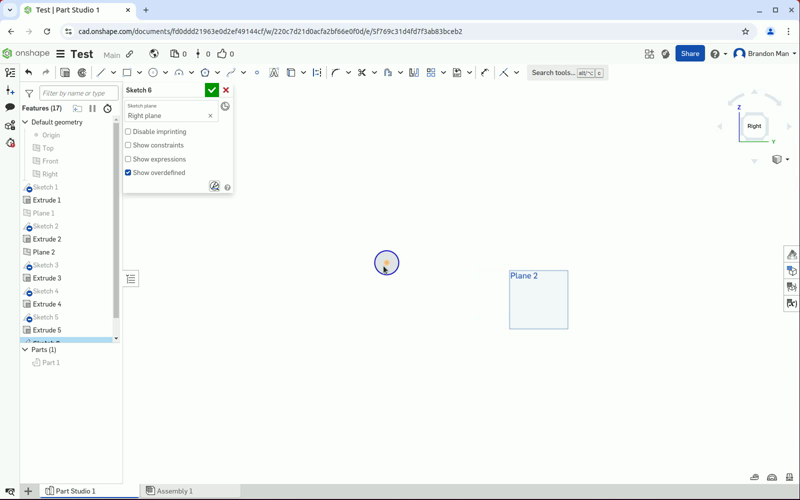
scroll(6)
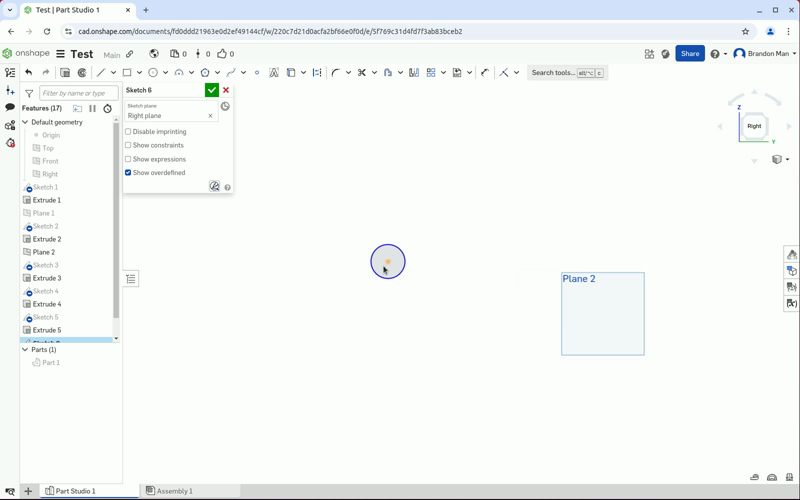
scroll(6)
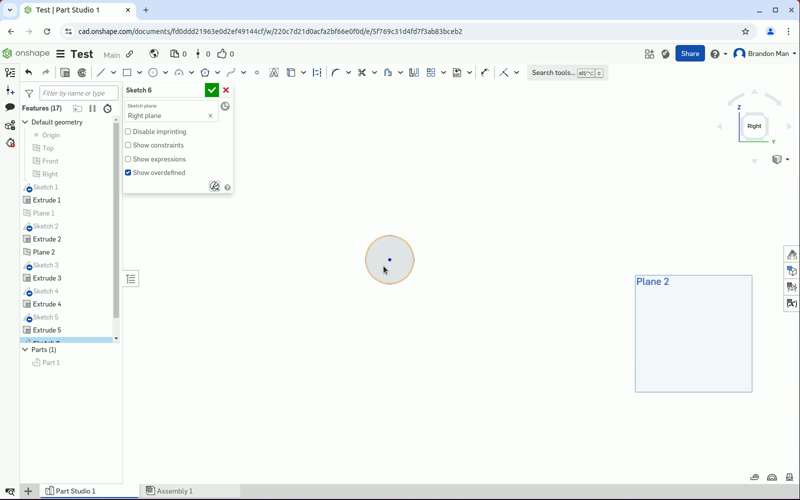
scroll(6)
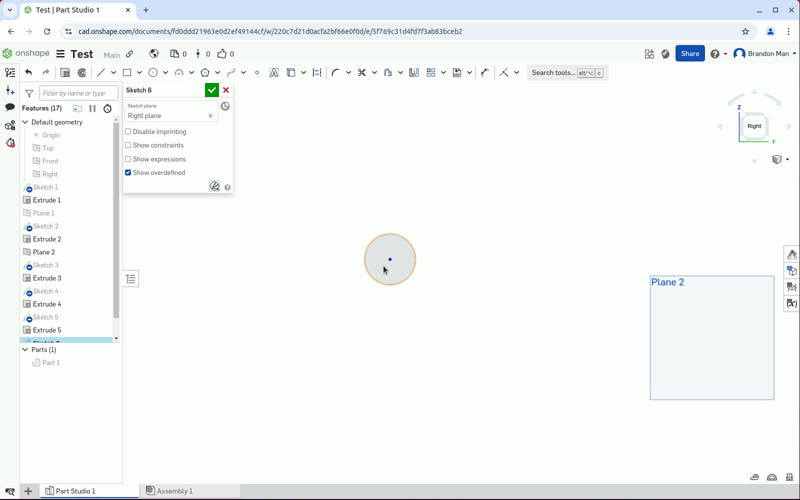
scroll(6)
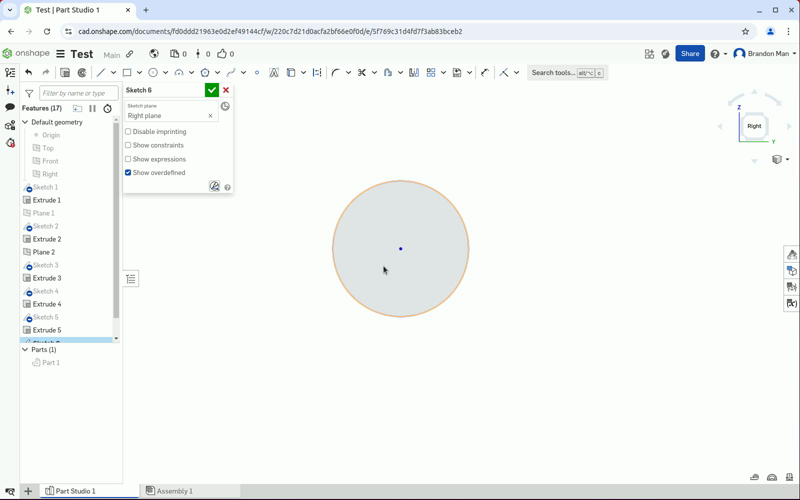
click(383, 265)
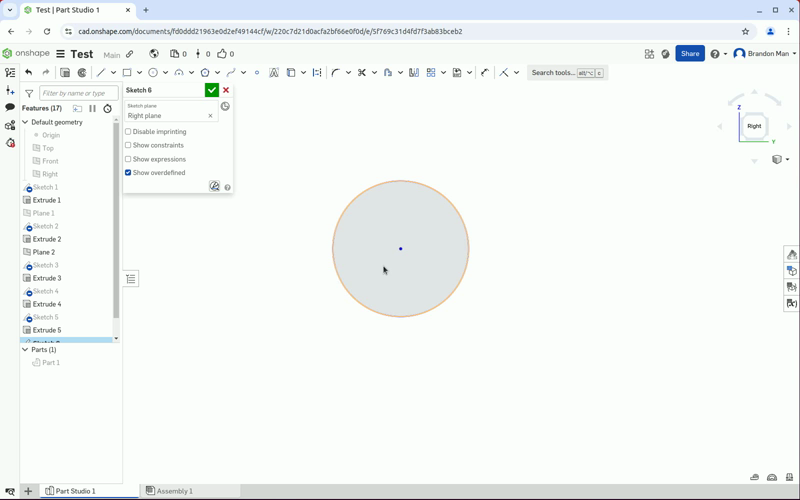
scroll(-6)
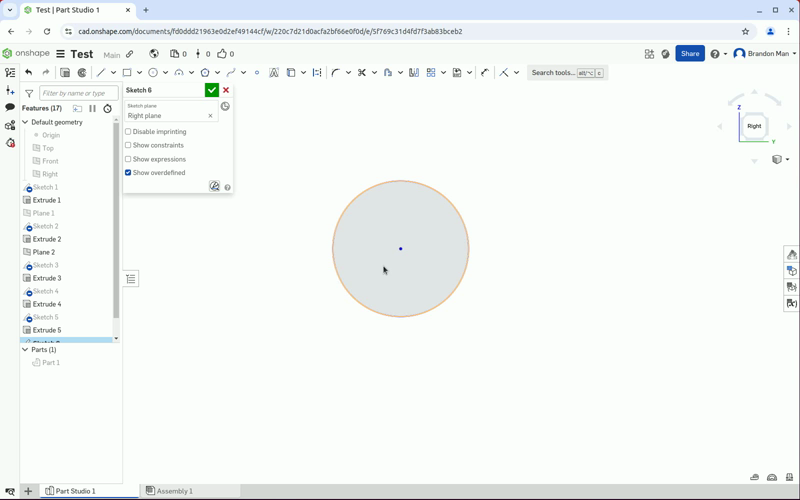
scroll(-6)
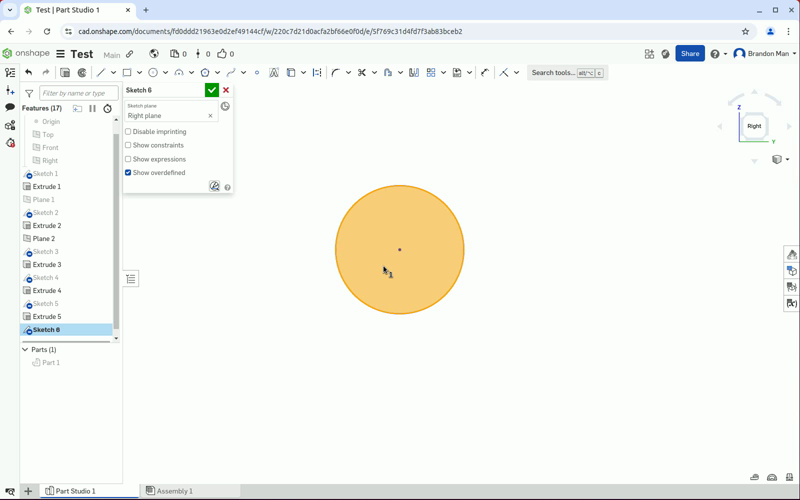
scroll(-6)
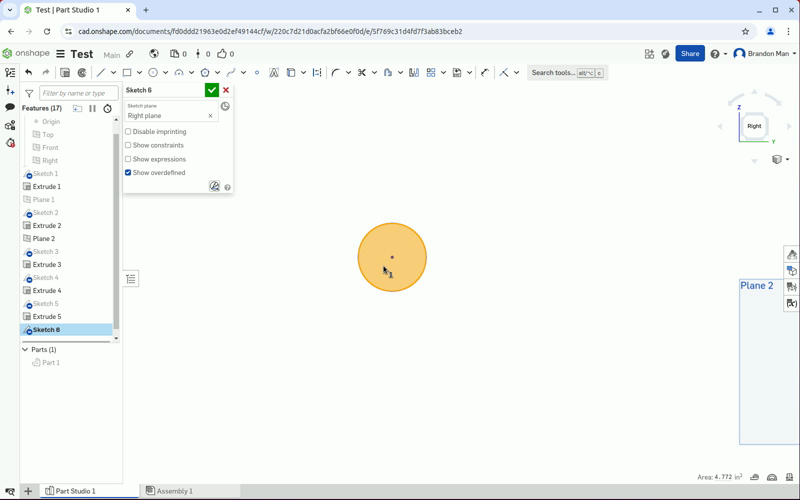
scroll(-6)
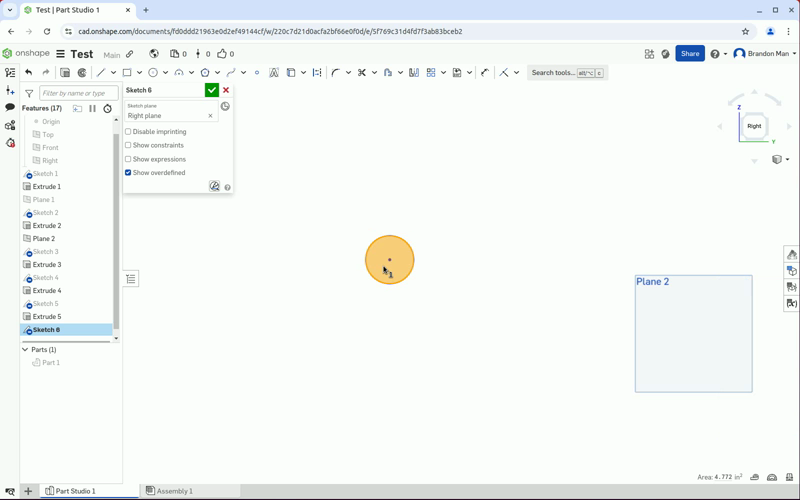
scroll(-6)
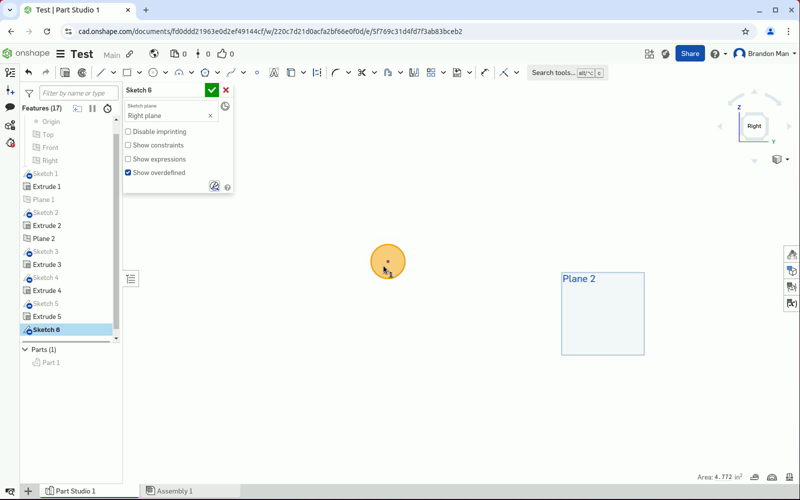
scroll(-6)
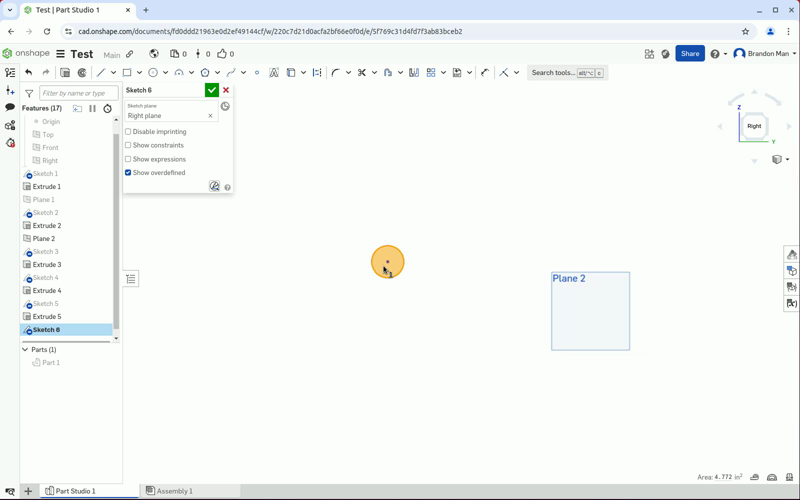
scroll(-6)
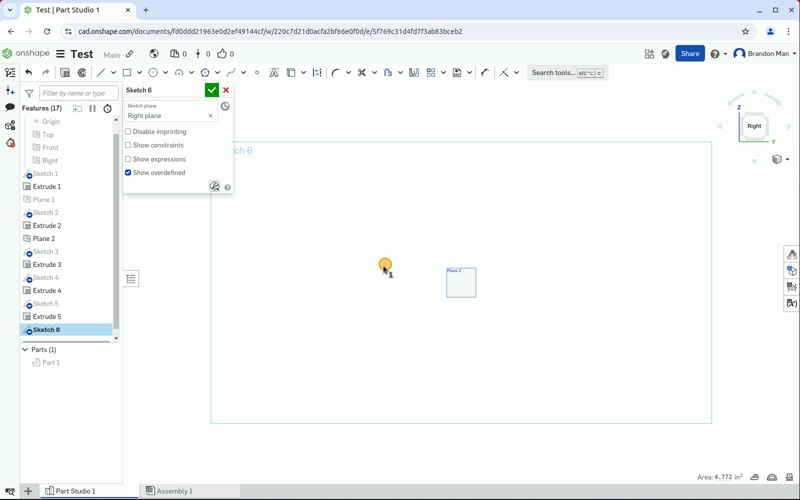
mouse_move(73, 352)
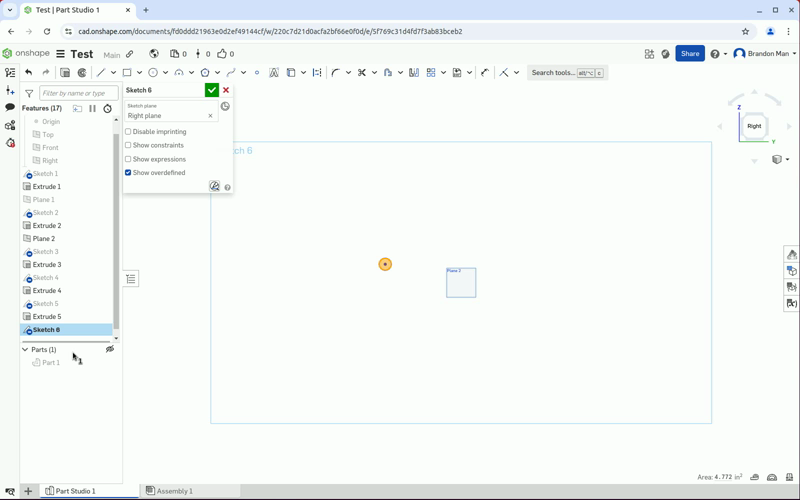
key(shift+y)
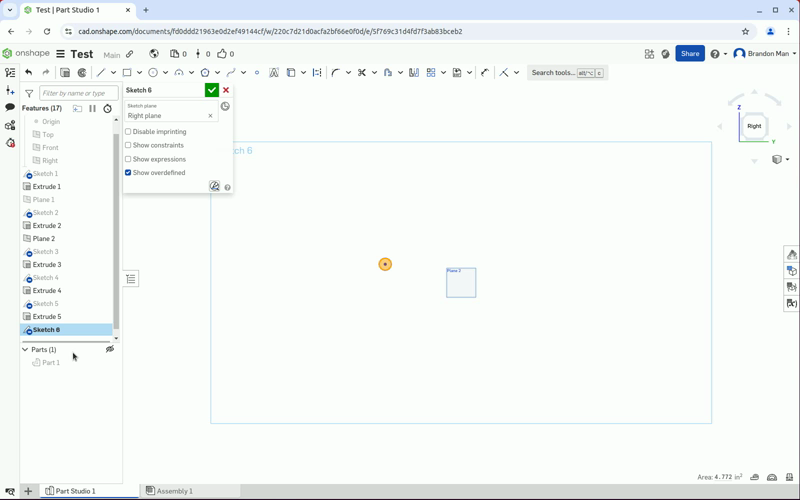
key(shift+e)
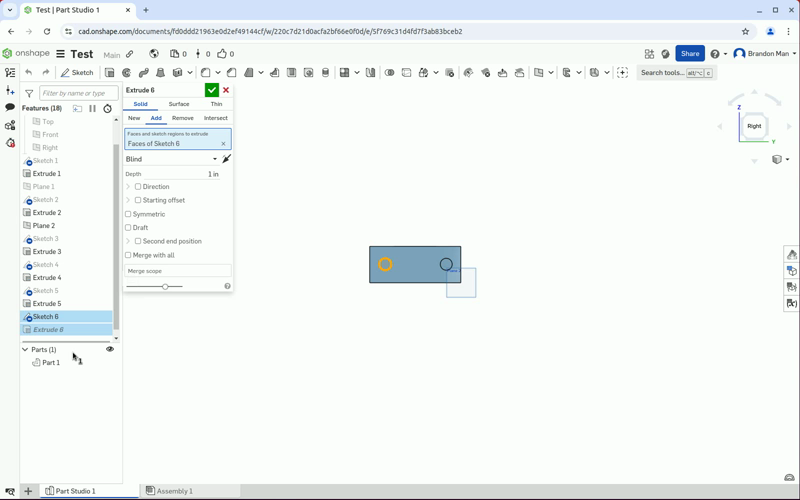
mouse_move(143, 106)
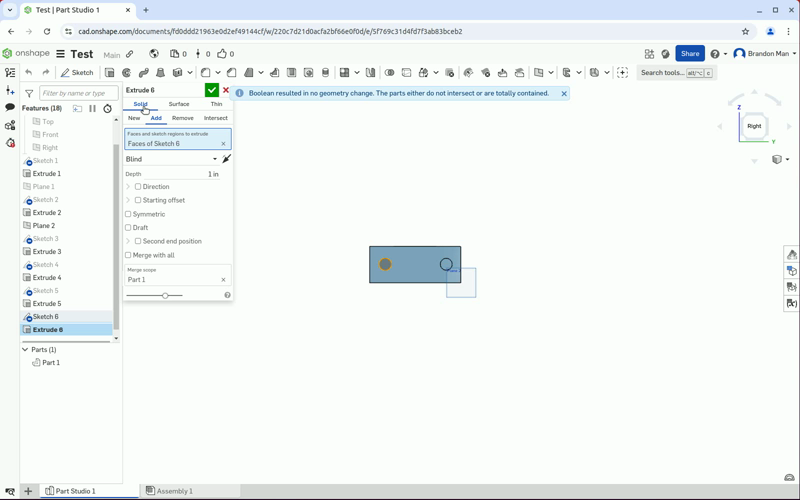
click(143, 106)
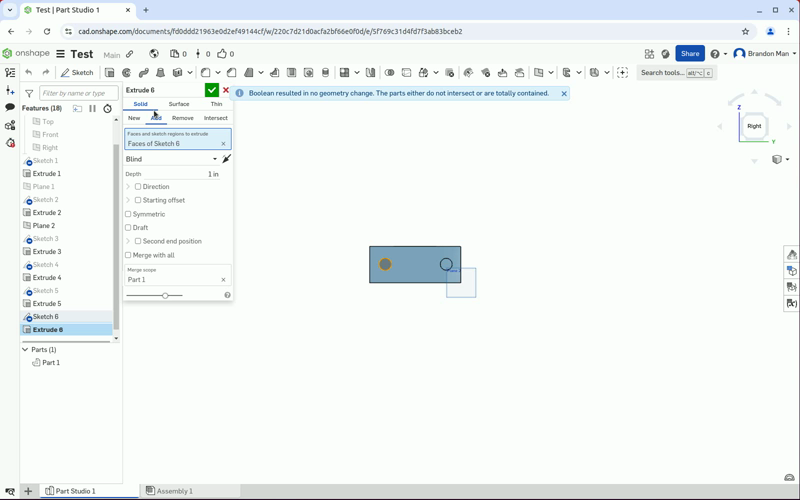
mouse_move(186, 120)
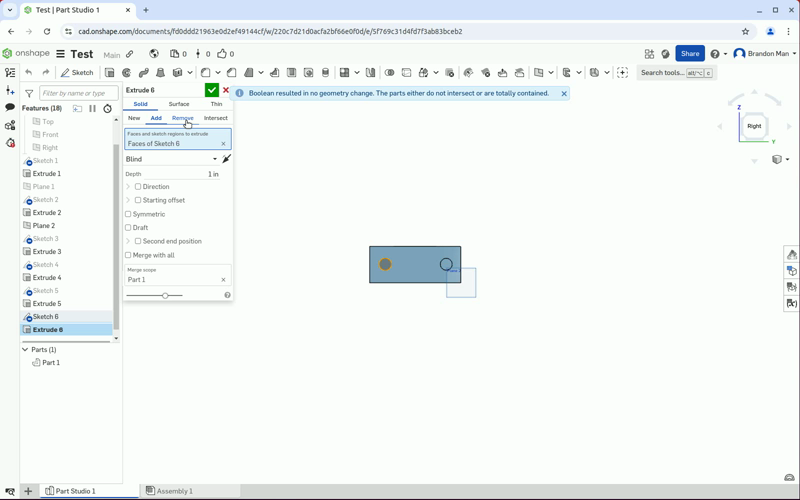
click(186, 120)
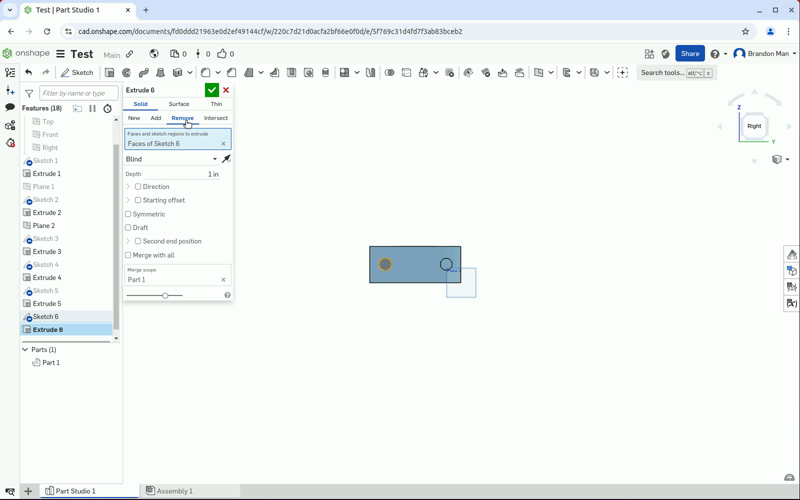
key(tab, 4)
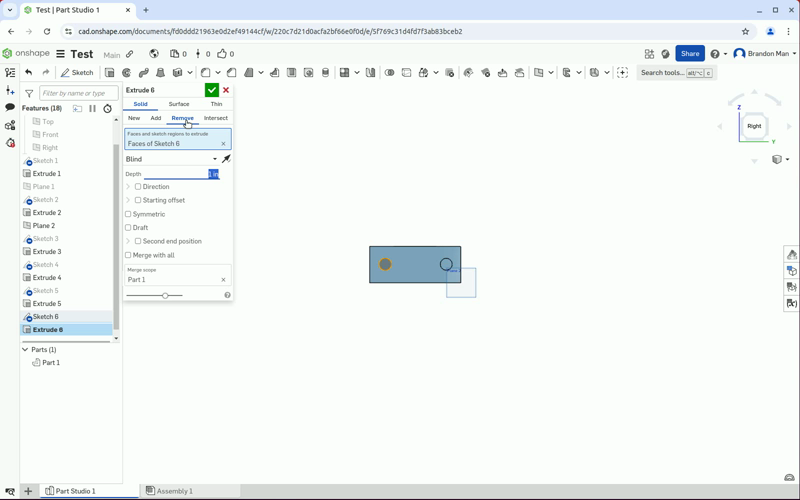
text(5.055)
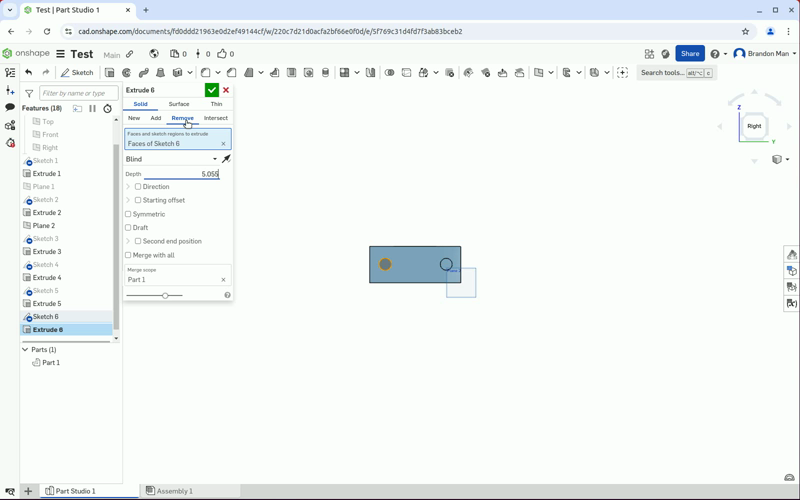
key(tab, 6)
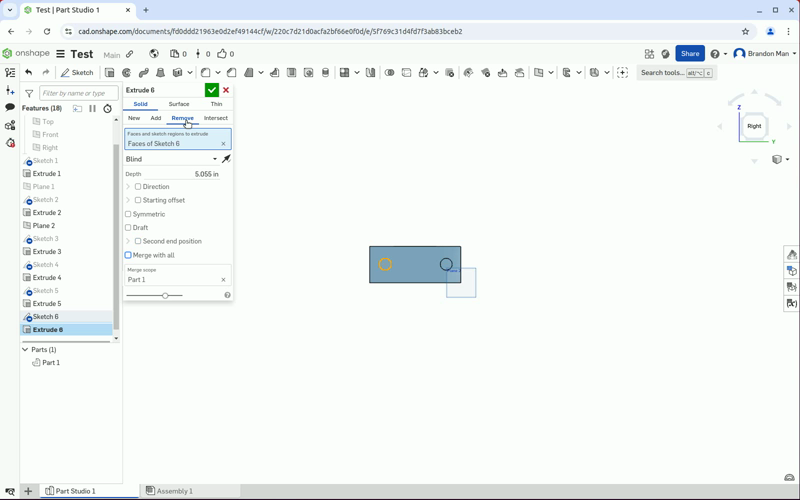
key(space)
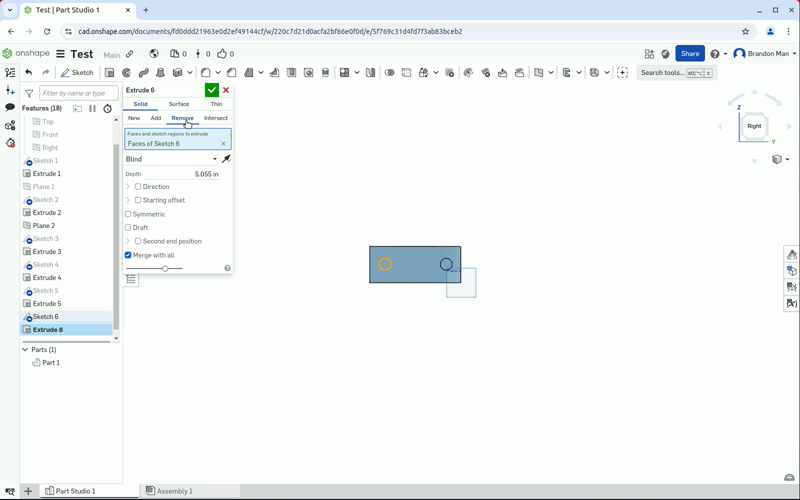
key(enter)
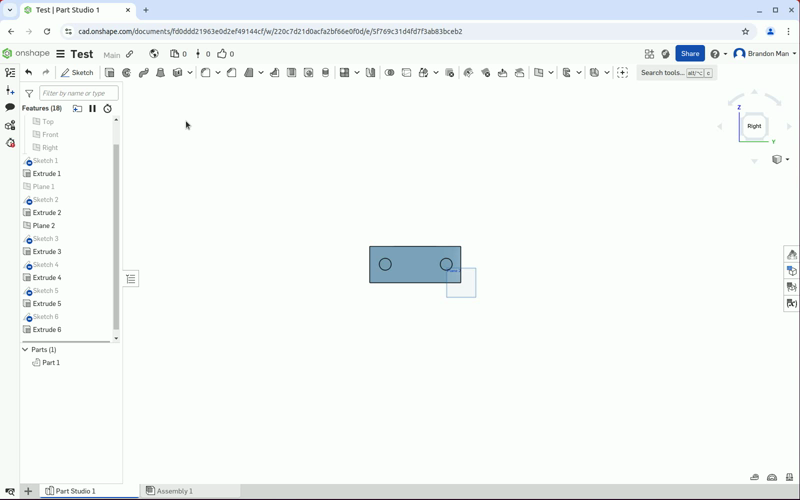
key(shift+h)
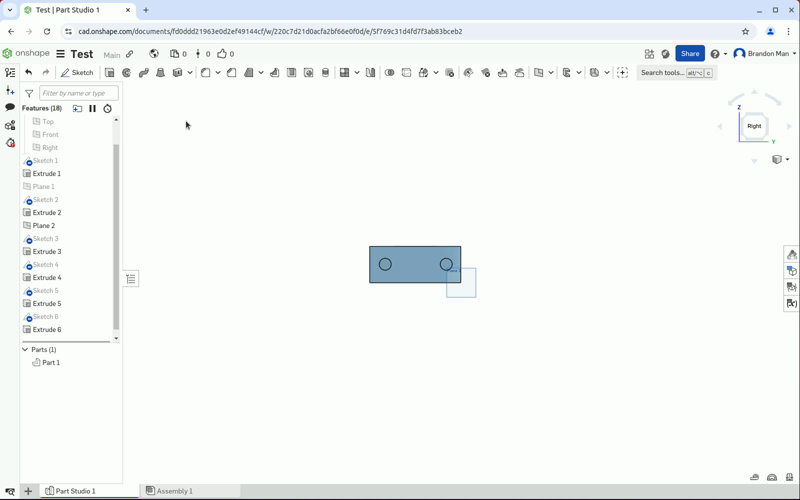
key(shift+h)
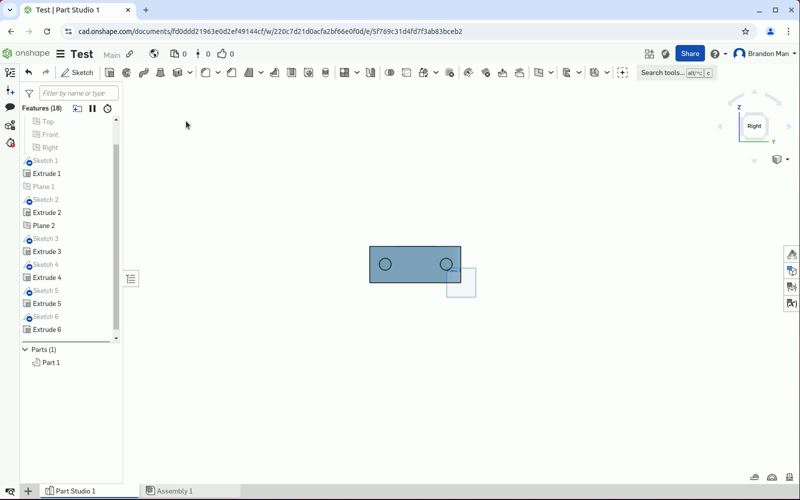
mouse_move(69, 163)
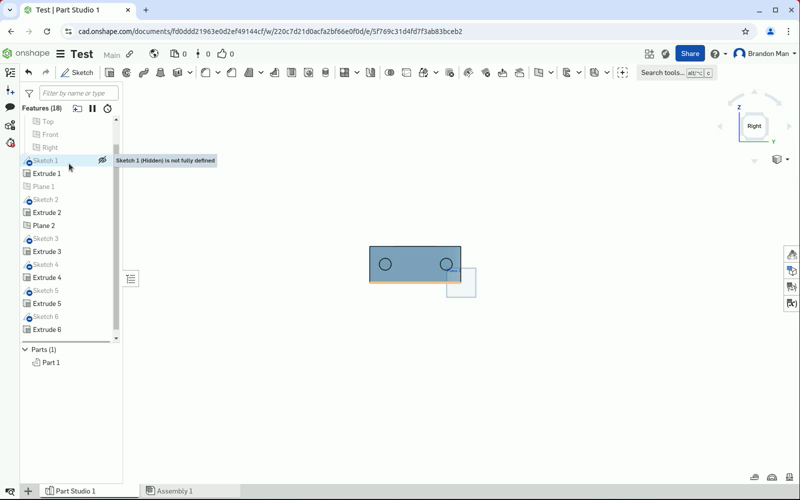
click(69, 163)
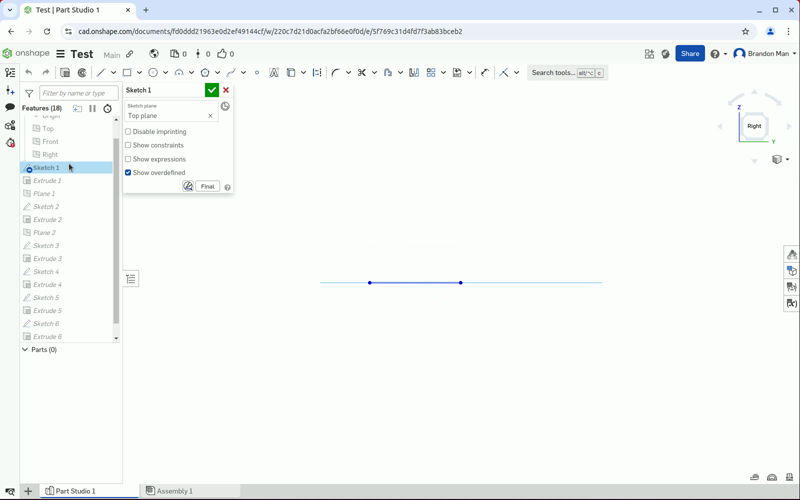
mouse_move(229, 92)
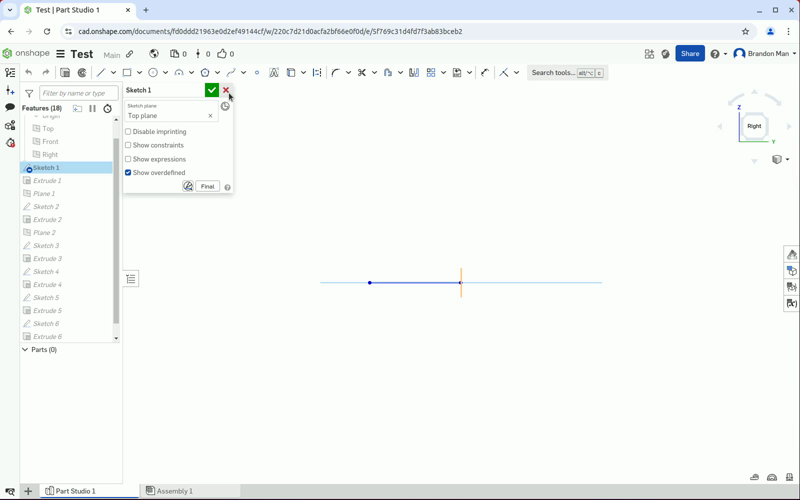
click(229, 92)
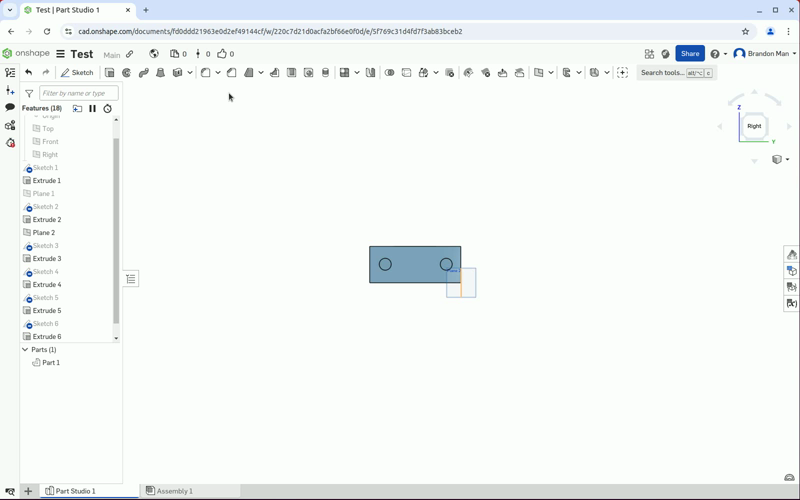
mouse_move(73, 352)
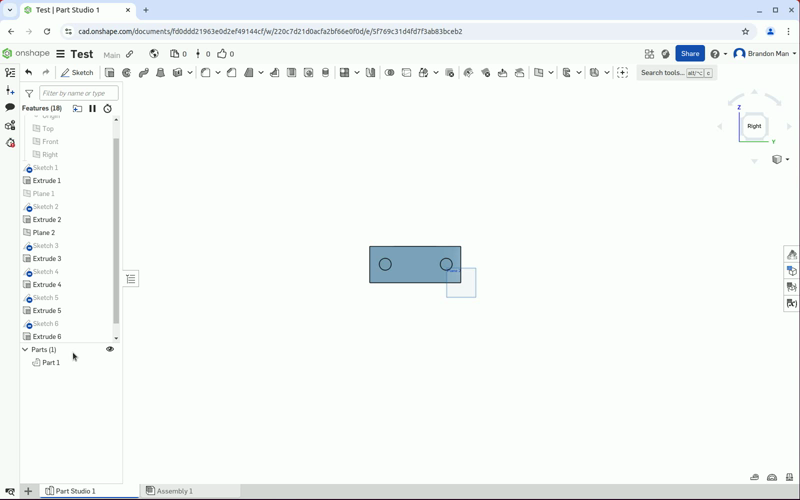
key(y)
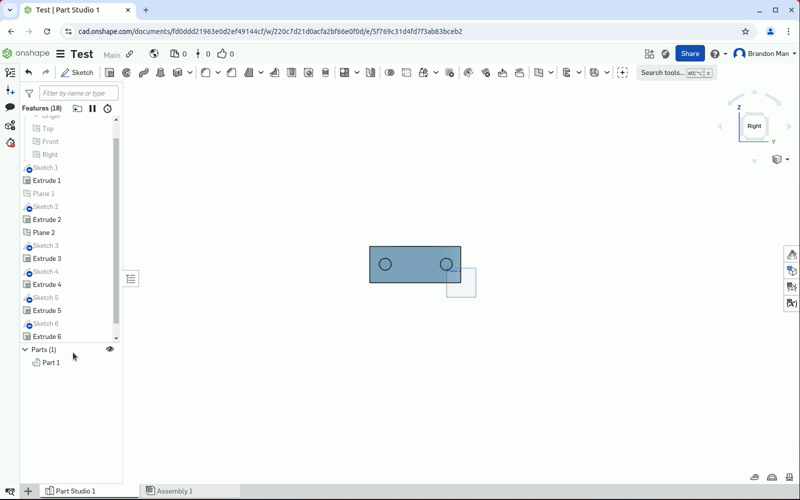
key(shift+p)
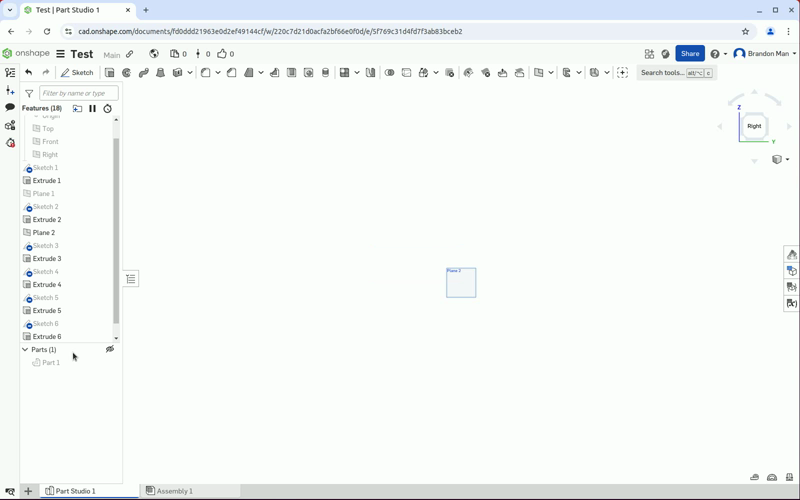
key(space)
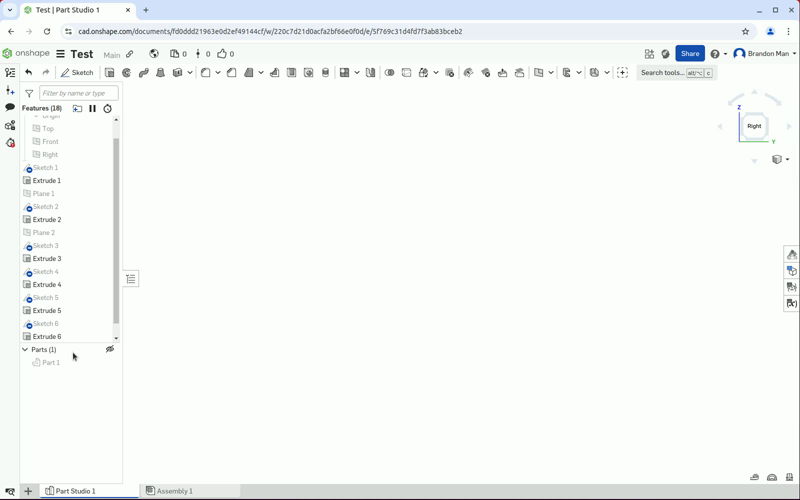
key_down(shift)
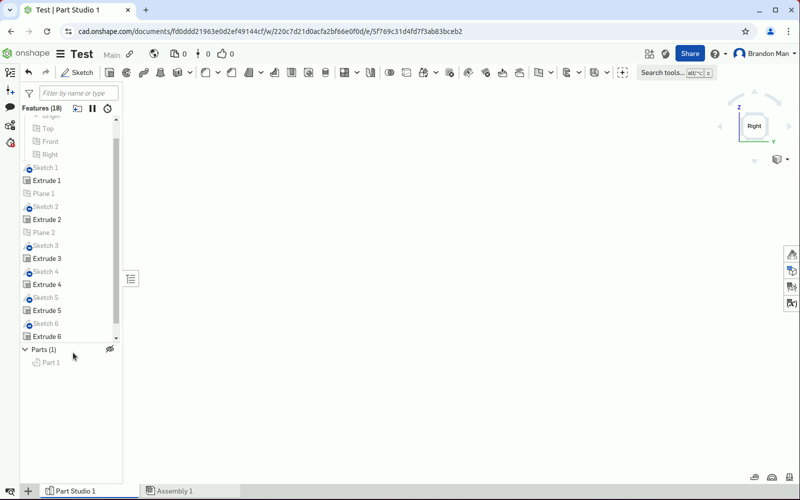
key(right)
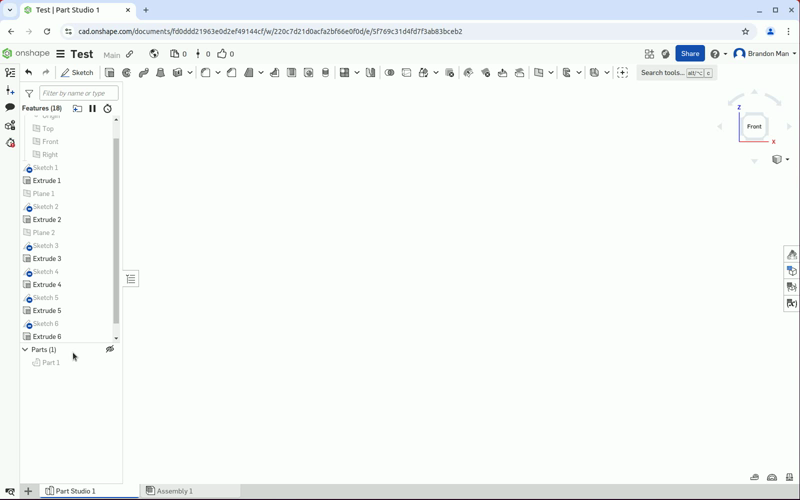
key_up(shift)
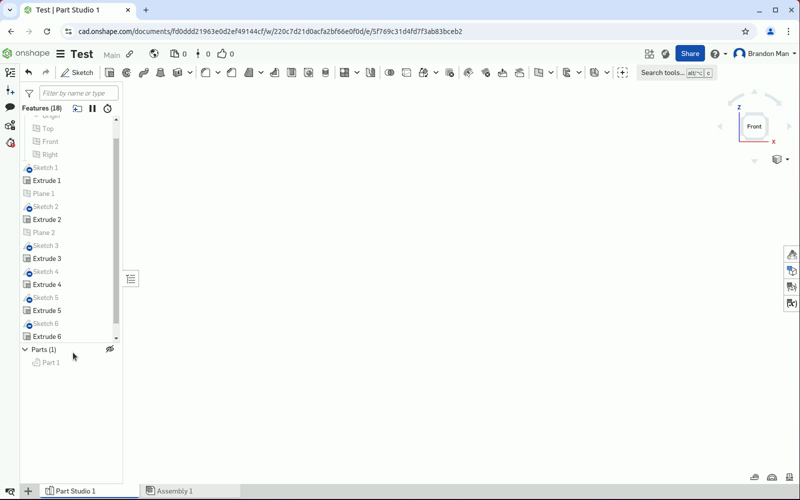
key(space)
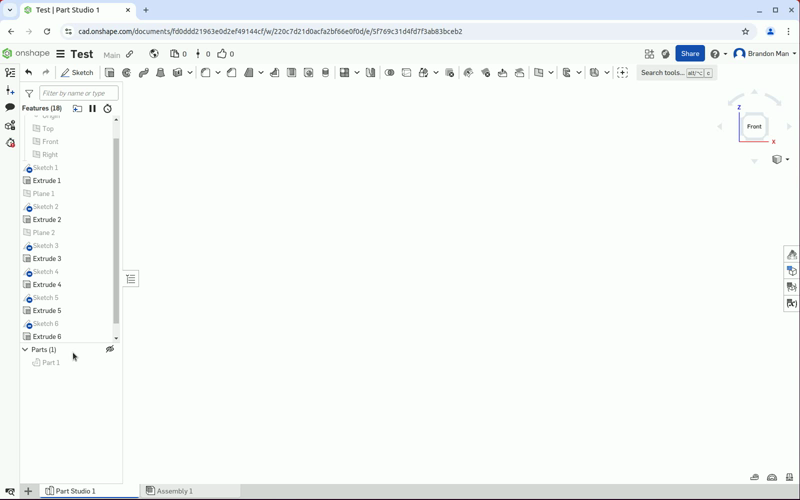
key_down(shift)
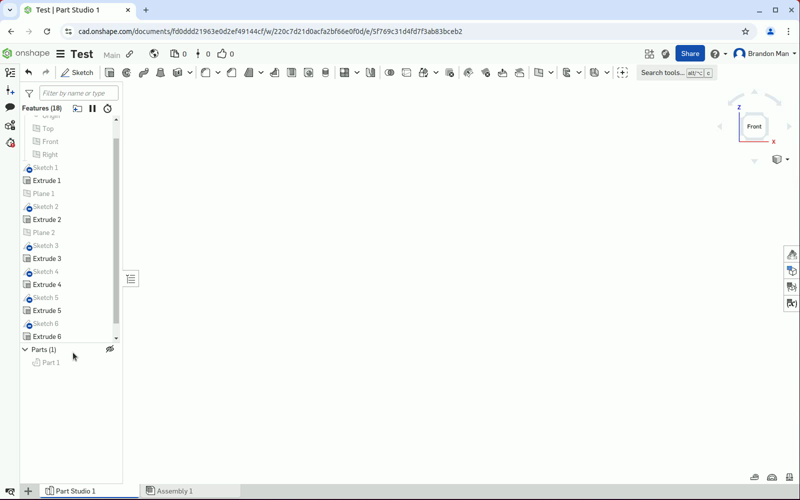
key(down)
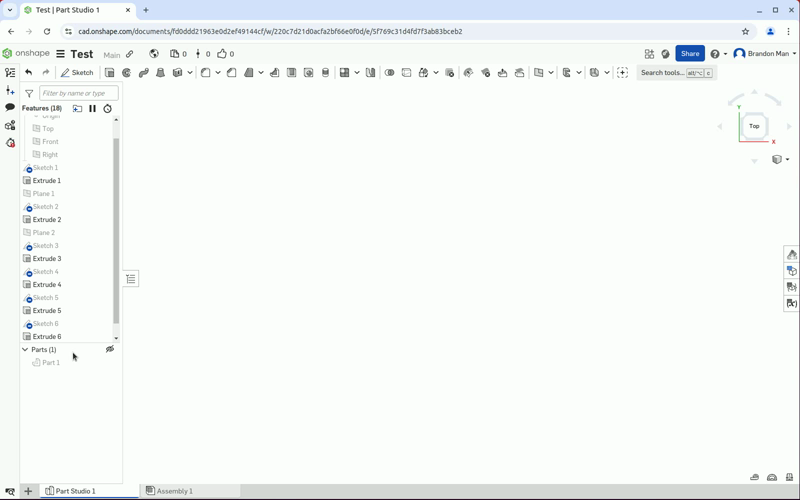
key_up(shift)
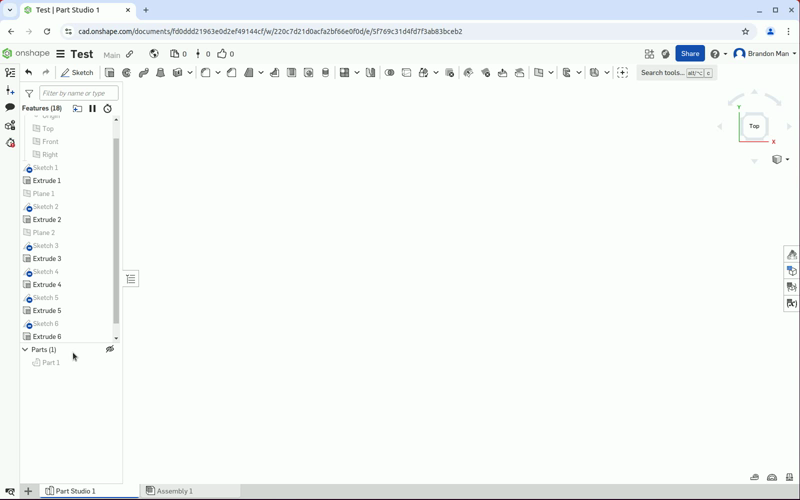
mouse_move(73, 352)
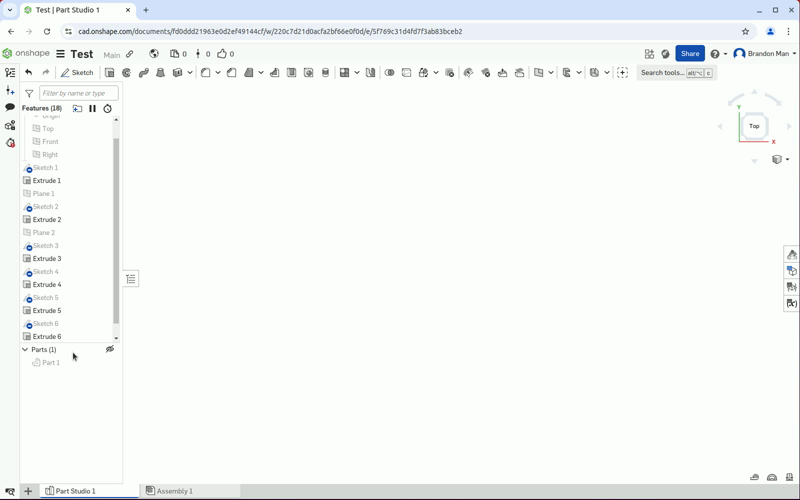
key(shift+y)
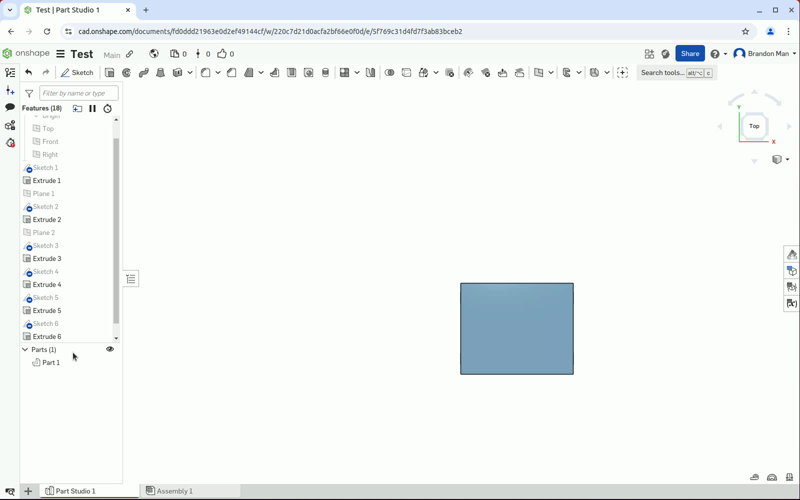
mouse_move(541, 75)
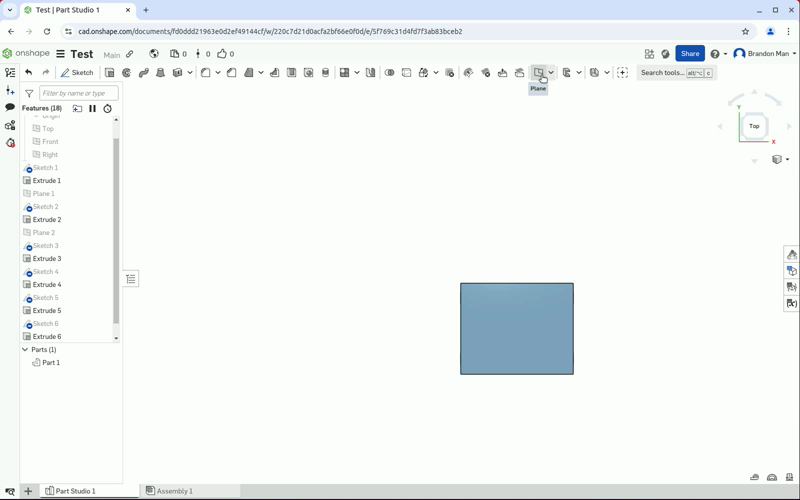
click(541, 75)
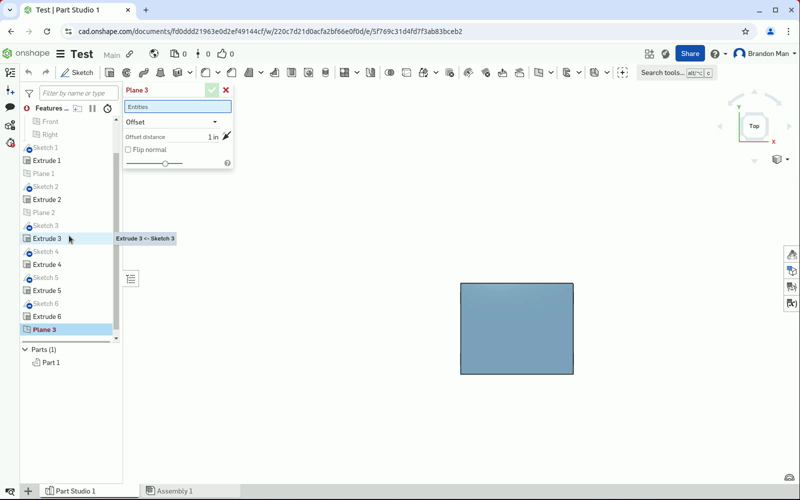
scroll(3)
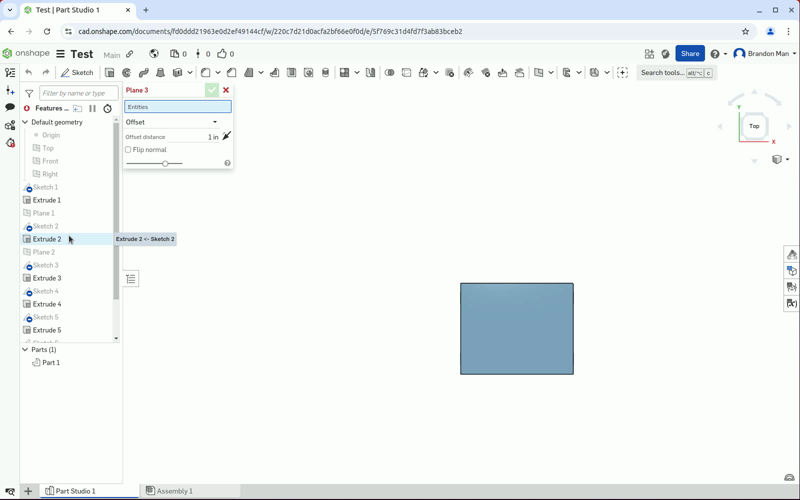
mouse_move(69, 150)
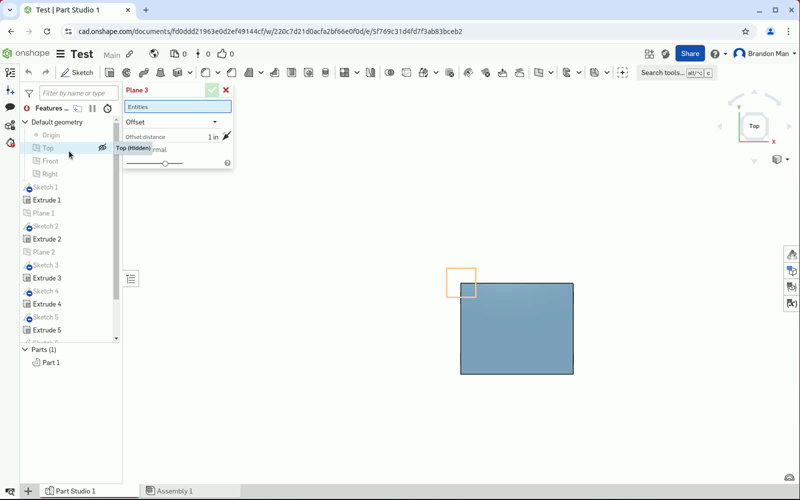
click(69, 150)
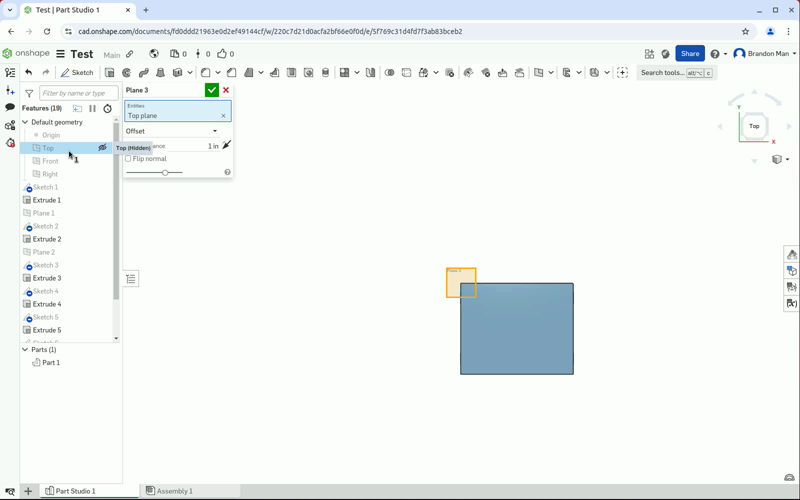
key(tab, 2)
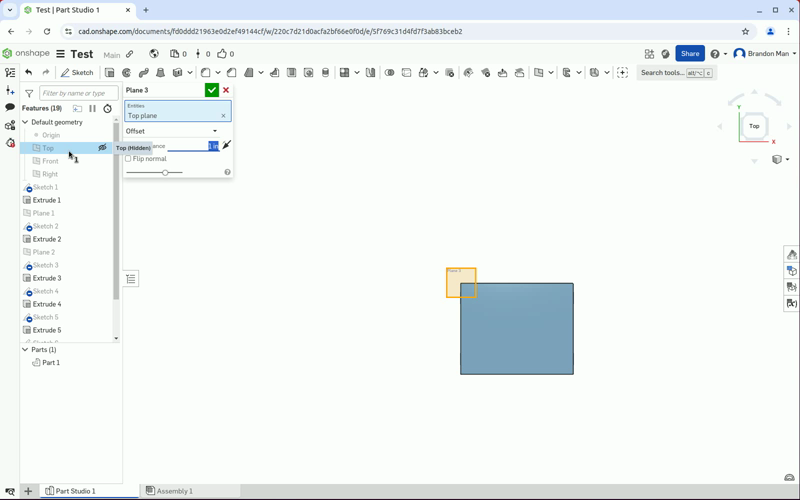
text(1.202)
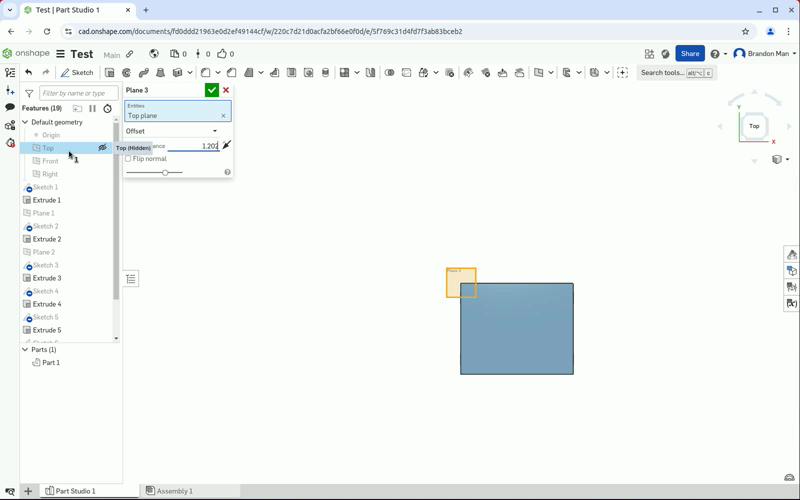
key(enter, 2)
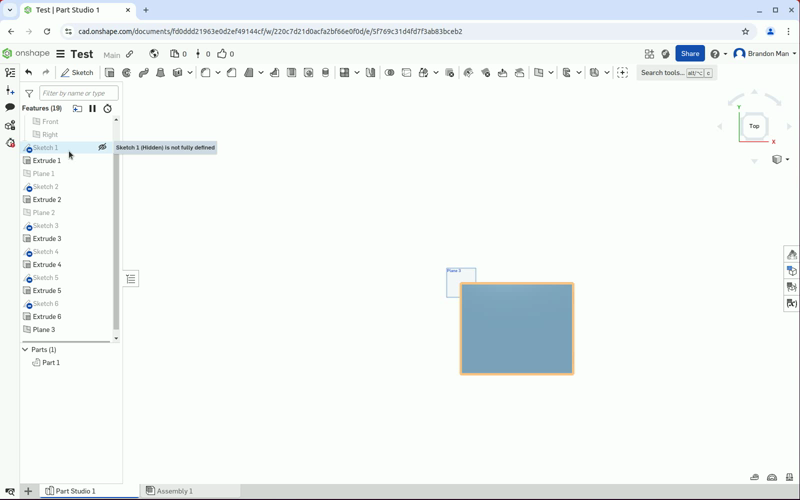
key(shift+s)
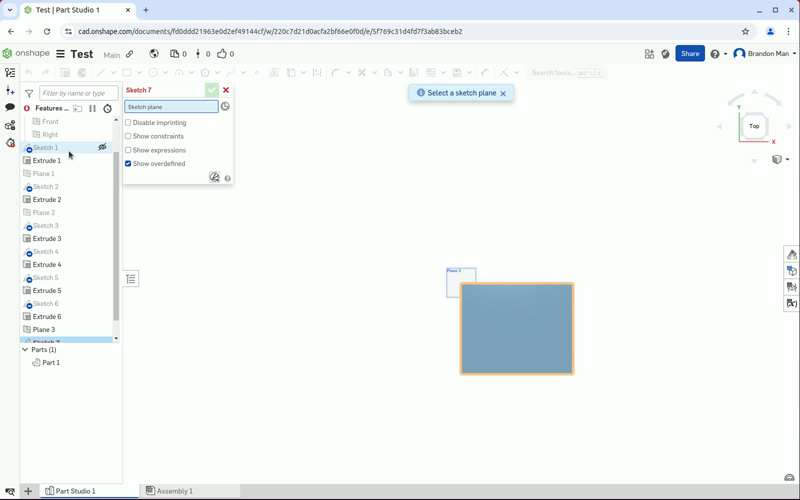
mouse_move(69, 319)
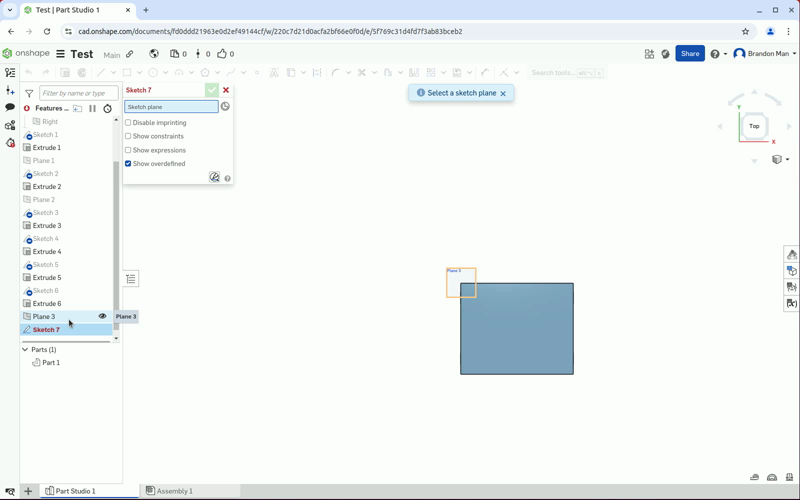
click(69, 319)
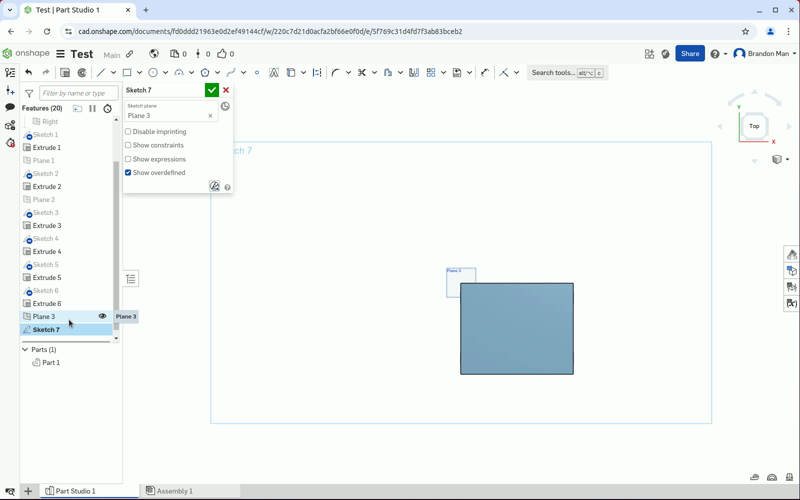
mouse_move(73, 352)
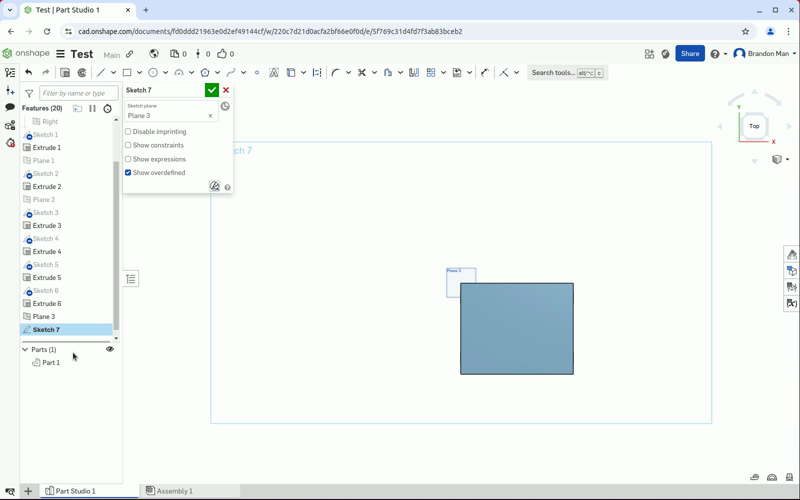
key(y)
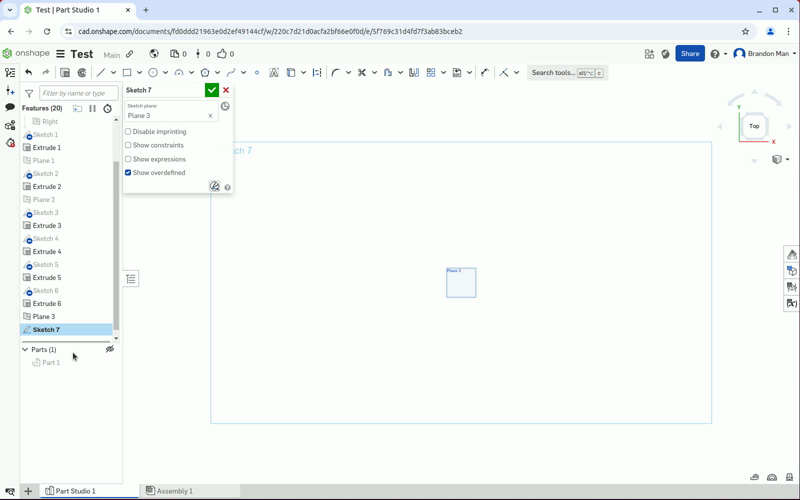
key(c)
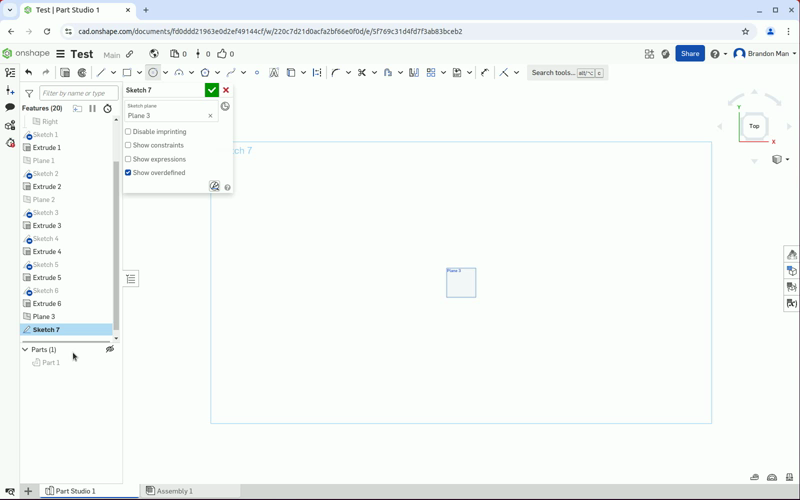
key_down(shift)
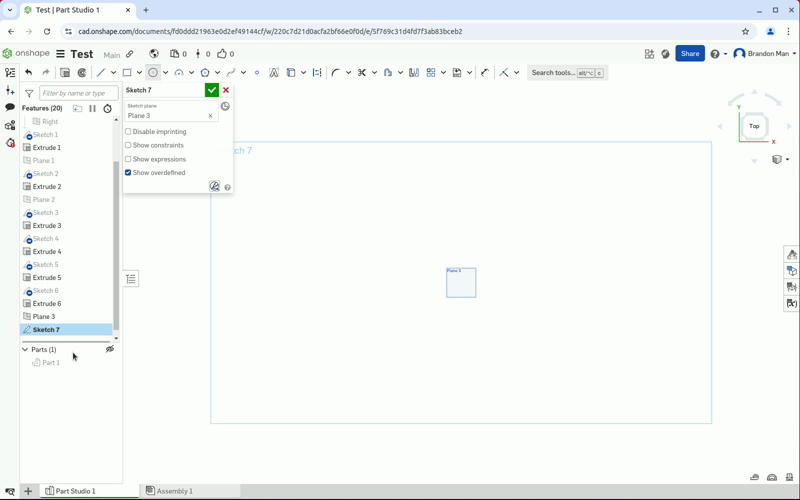
mouse_move(516, 328)
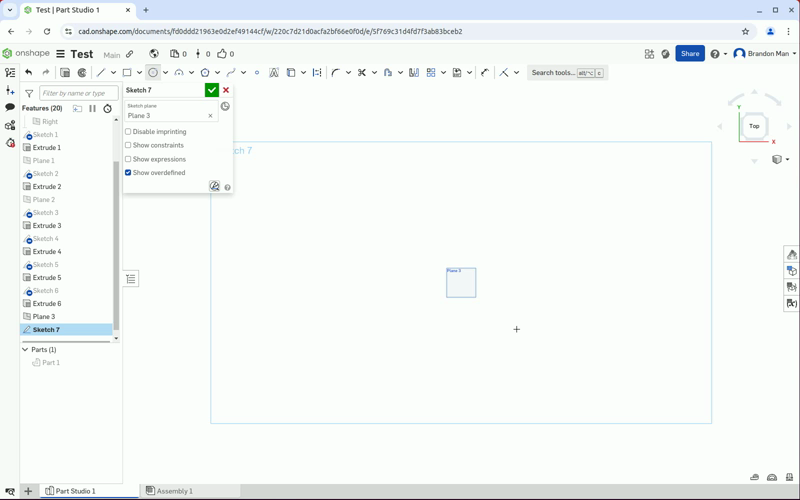
click(516, 328)
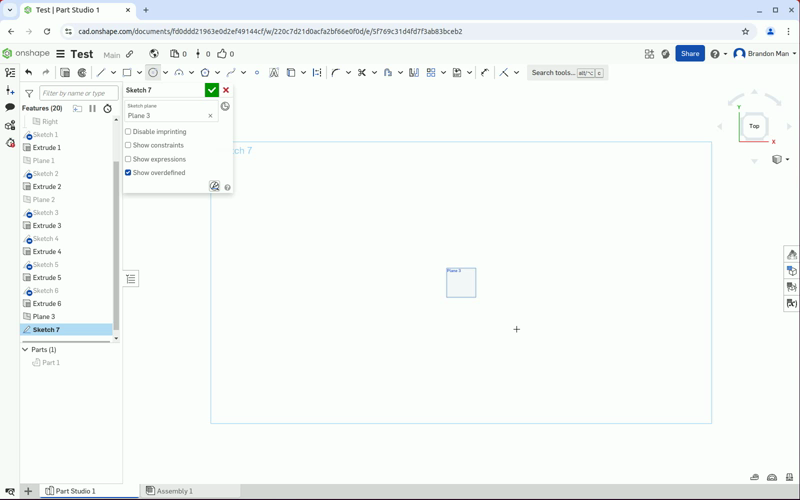
key_up(shift)
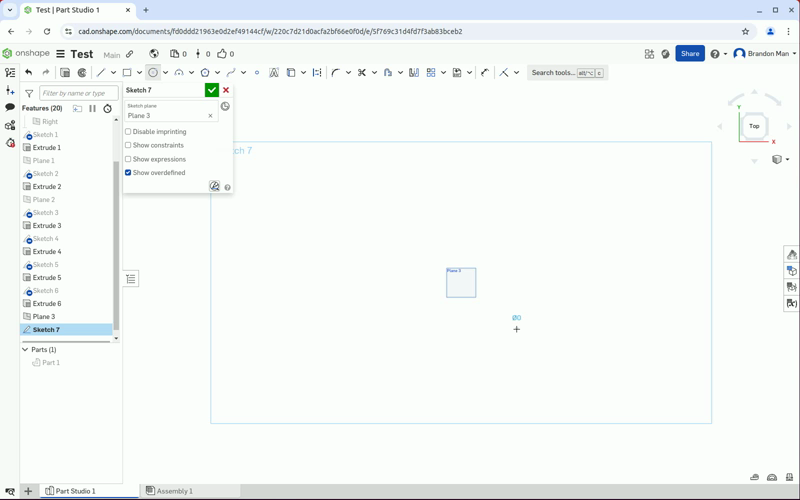
mouse_move(535, 328)
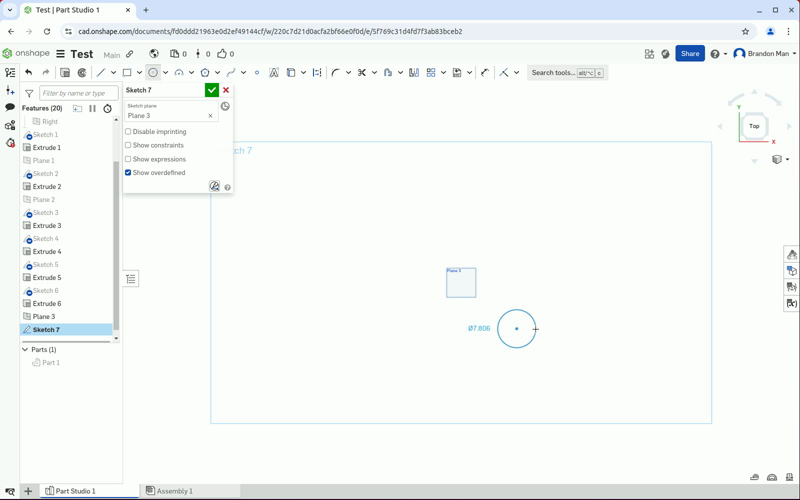
click(535, 328)
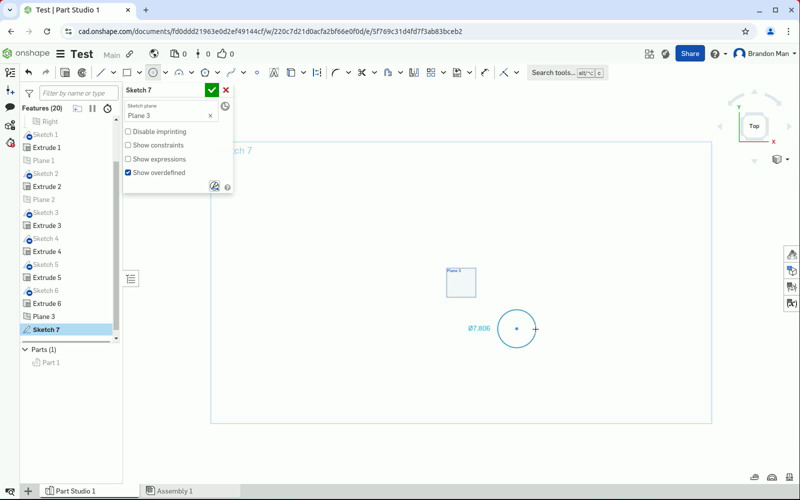
key(esc)
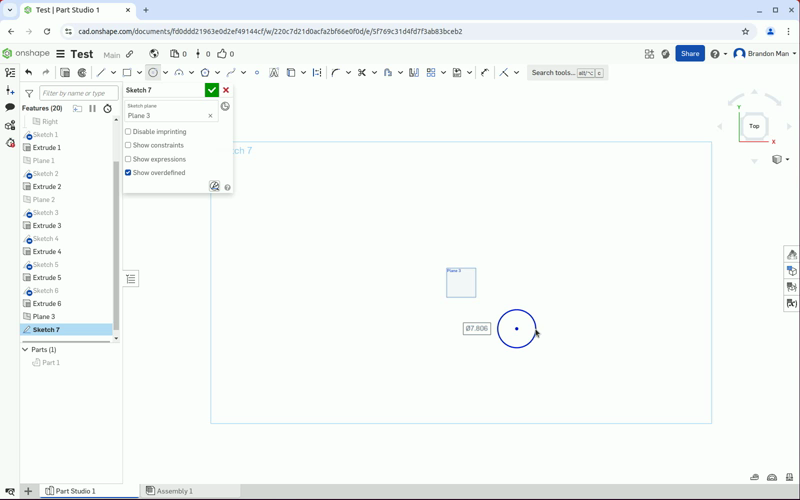
mouse_move(527, 318)
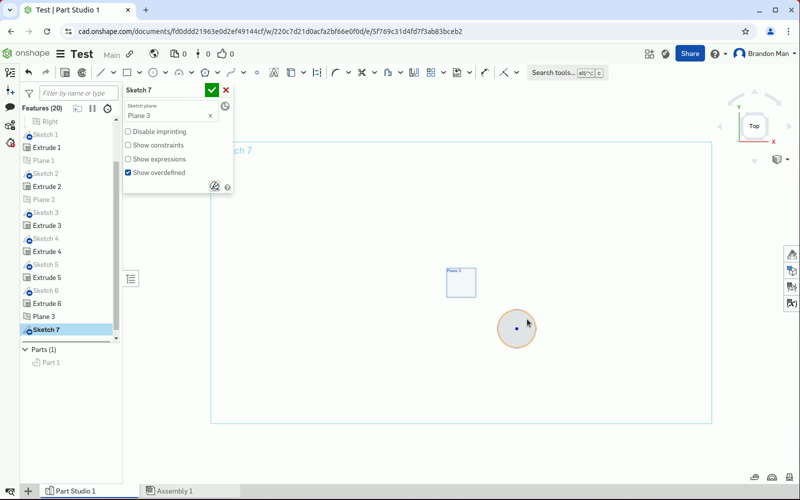
scroll(6)
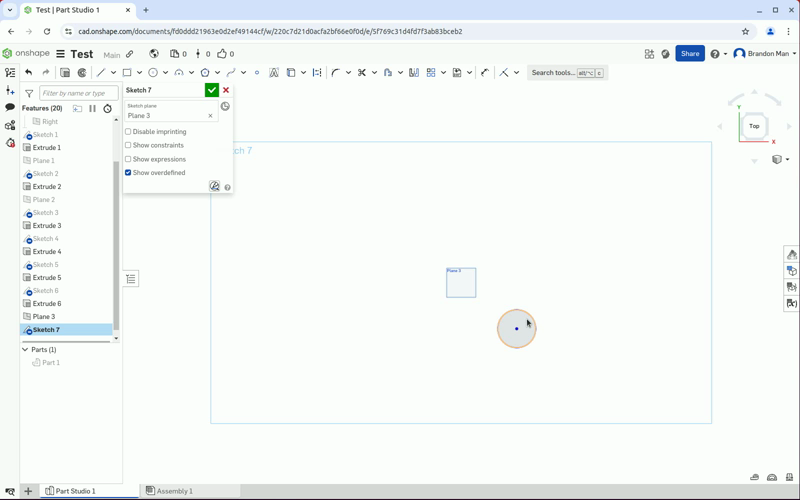
scroll(6)
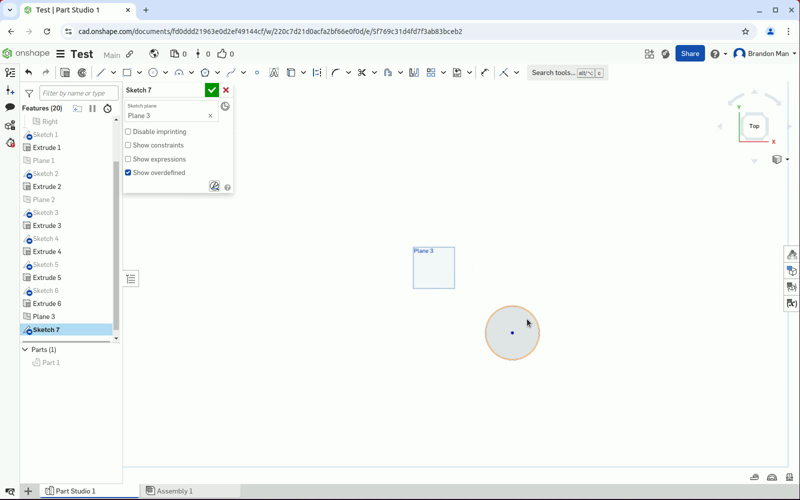
scroll(6)
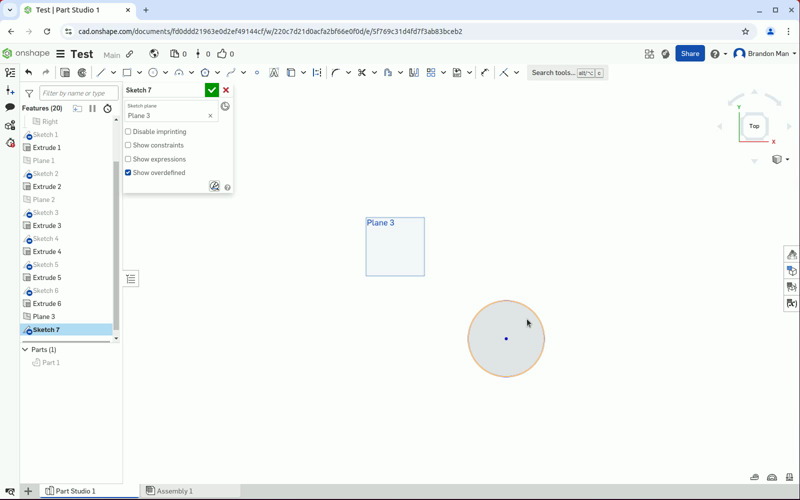
scroll(6)
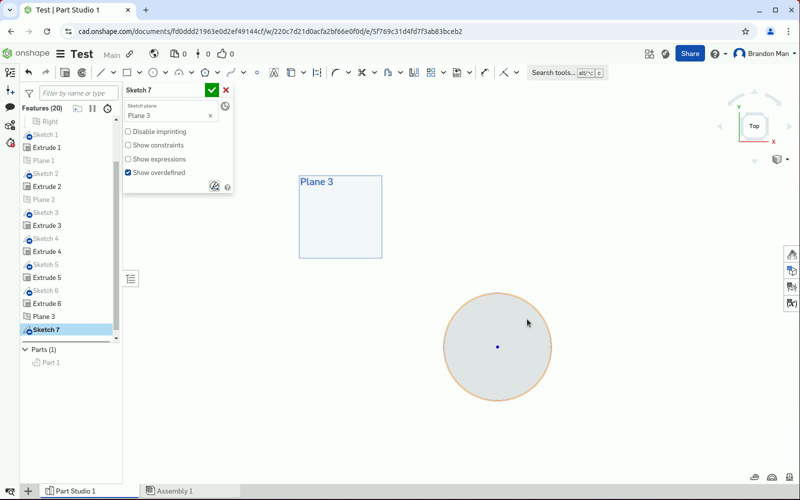
scroll(6)
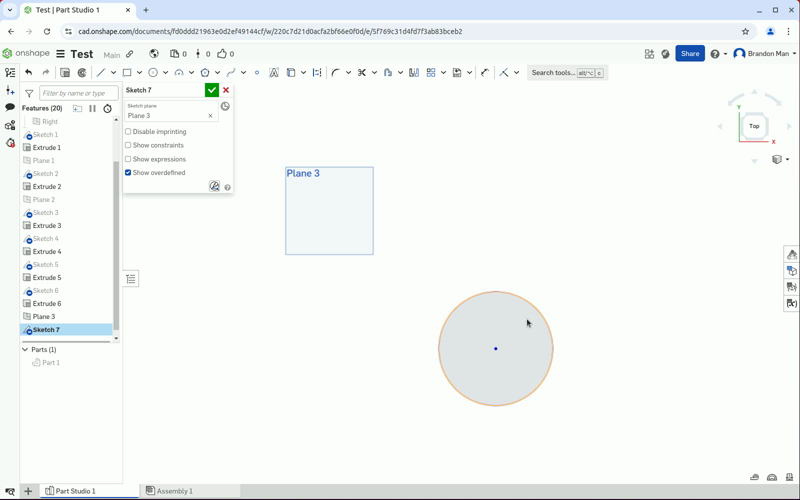
scroll(6)
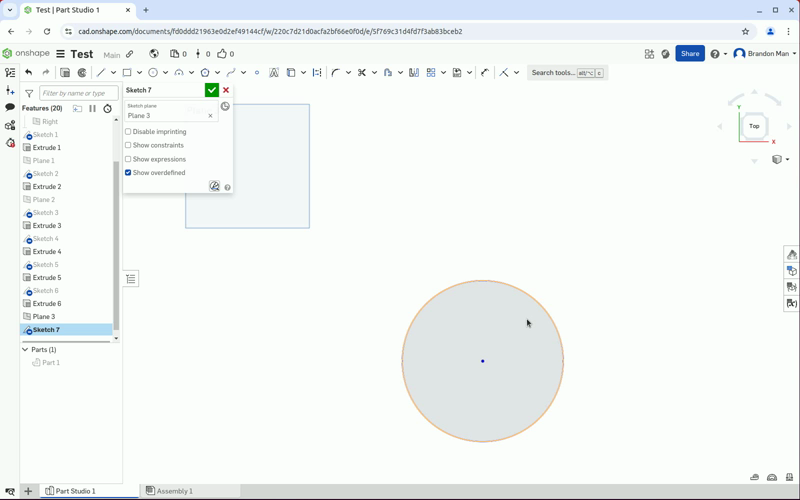
scroll(6)
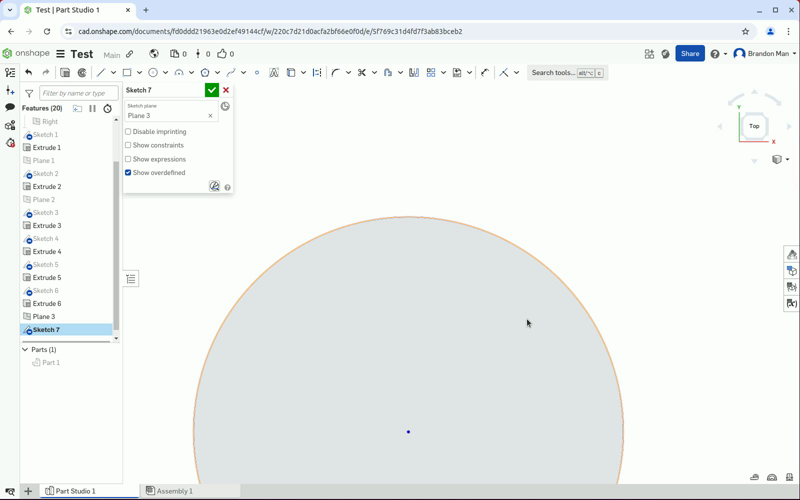
click(527, 318)
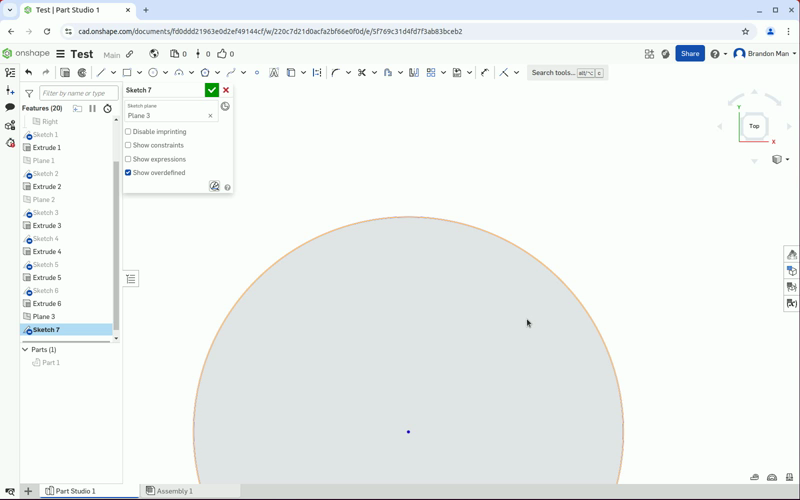
scroll(-6)
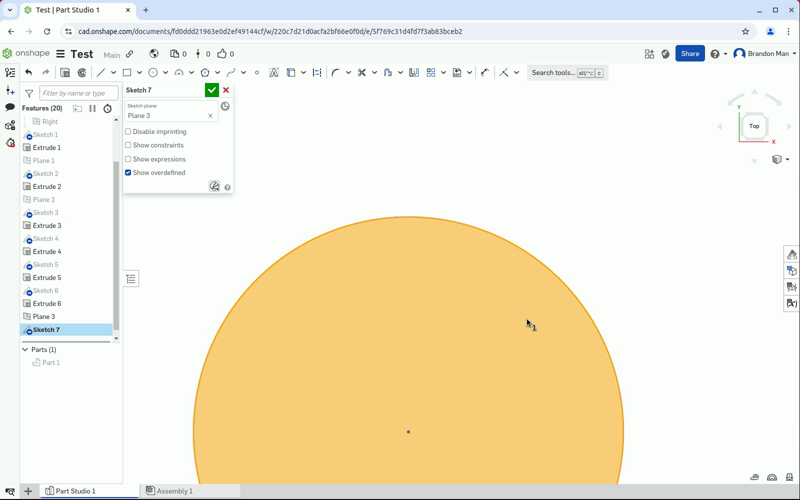
scroll(-6)
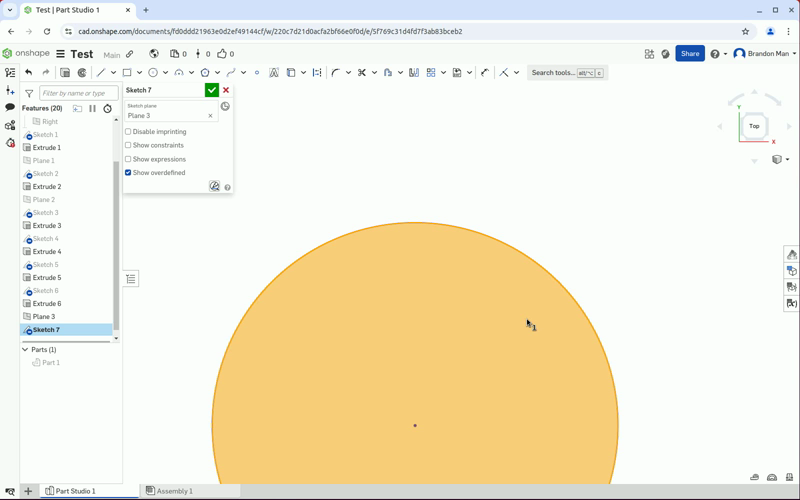
scroll(-6)
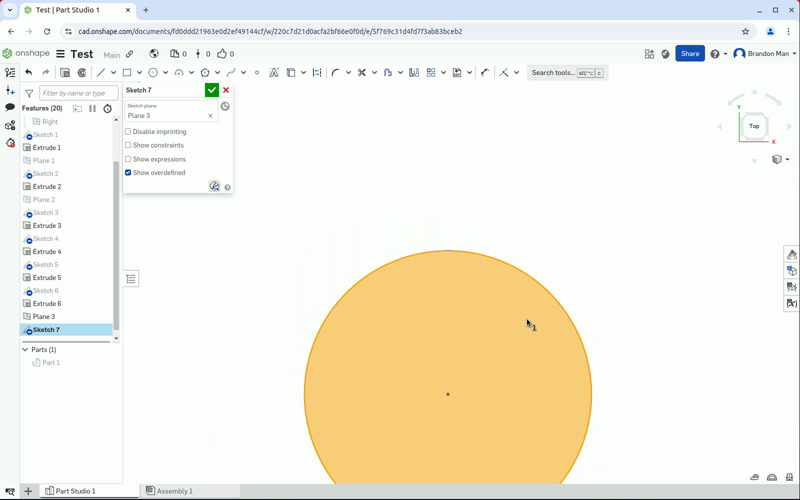
scroll(-6)
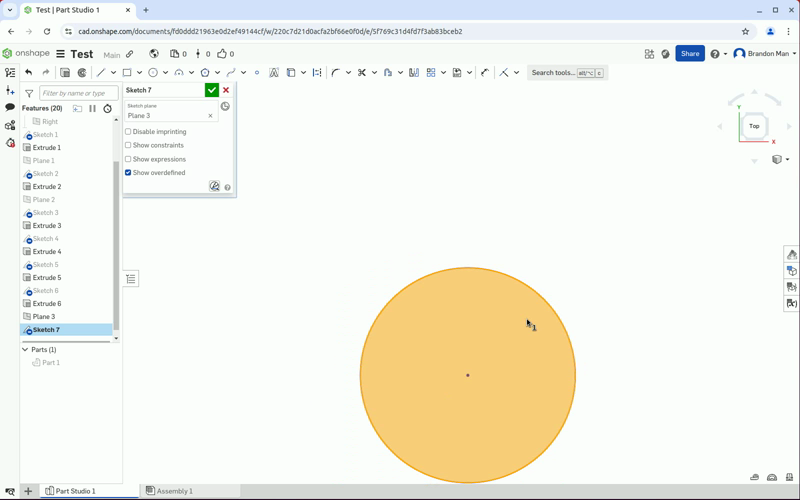
scroll(-6)
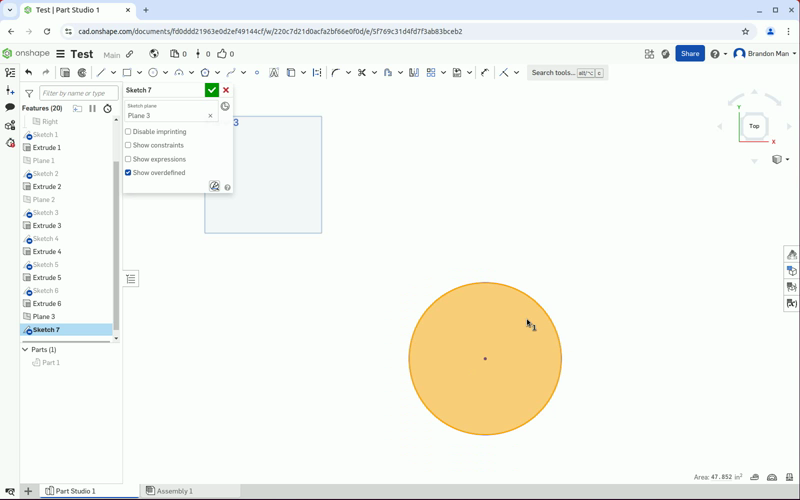
scroll(-6)
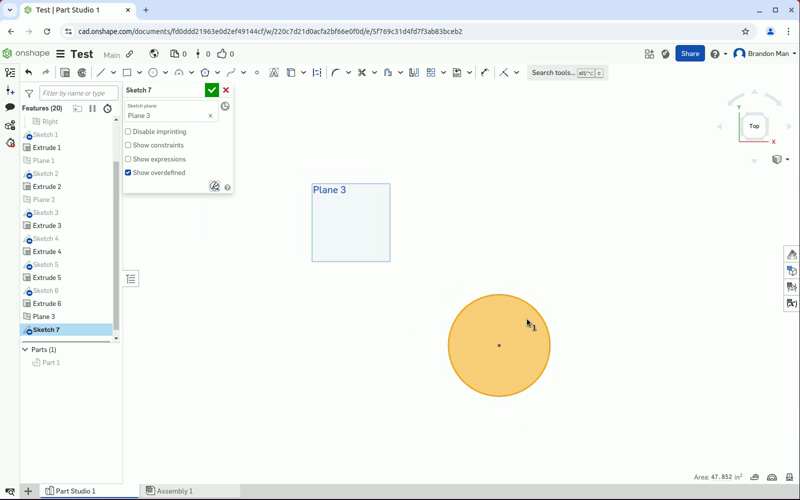
scroll(-6)
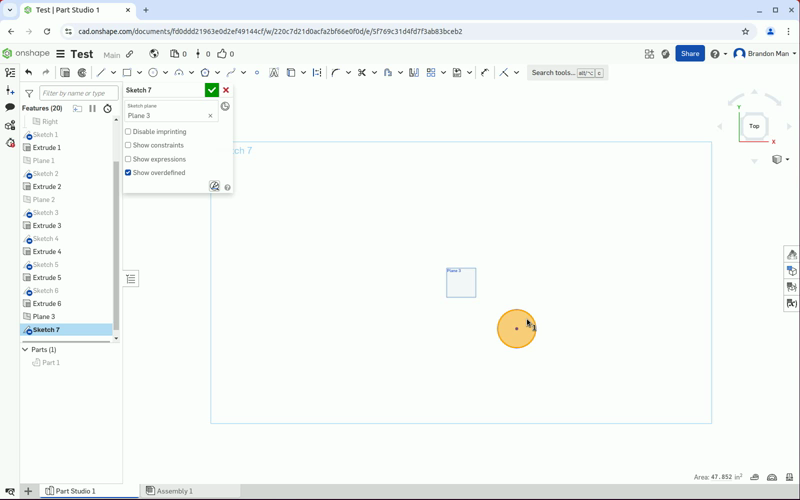
mouse_move(73, 352)
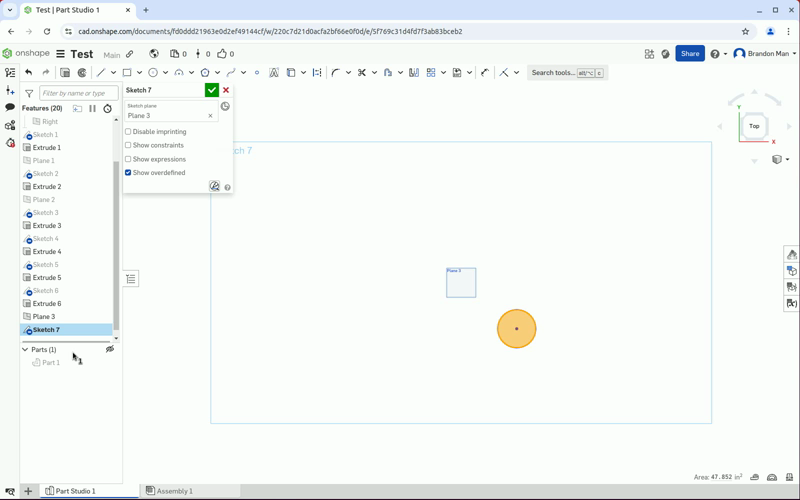
key(shift+y)
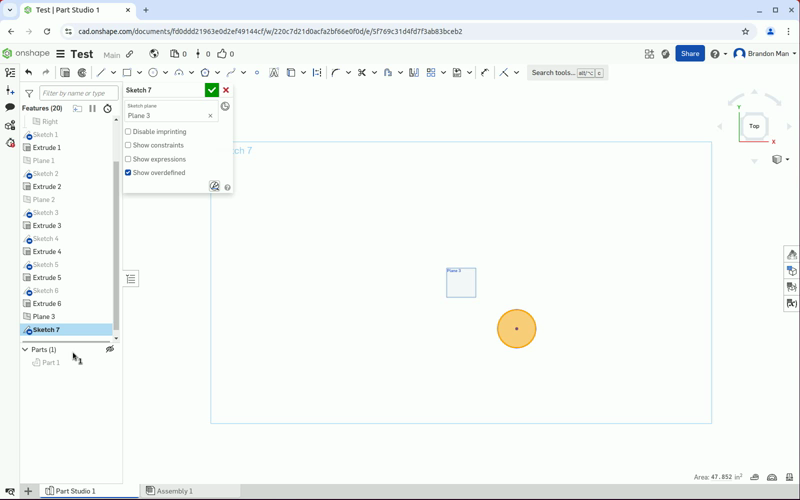
key(shift+e)
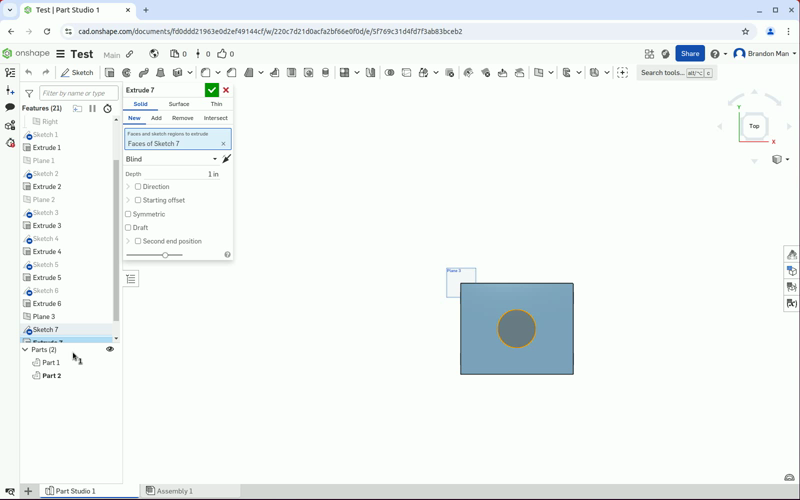
mouse_move(143, 106)
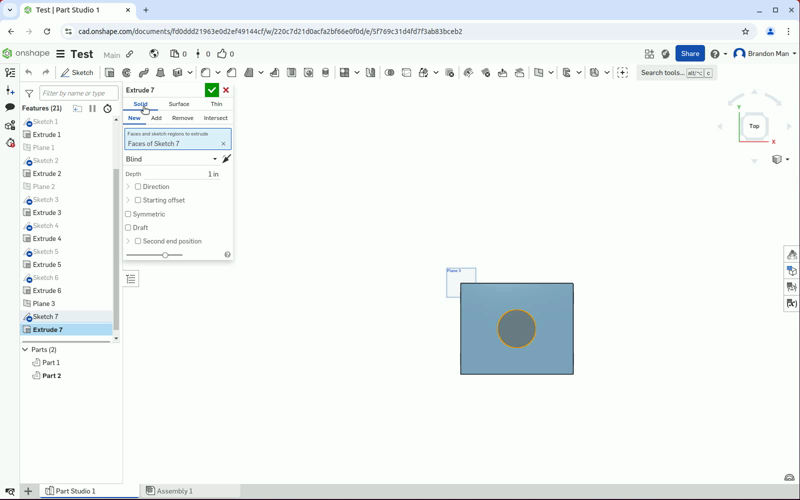
click(143, 106)
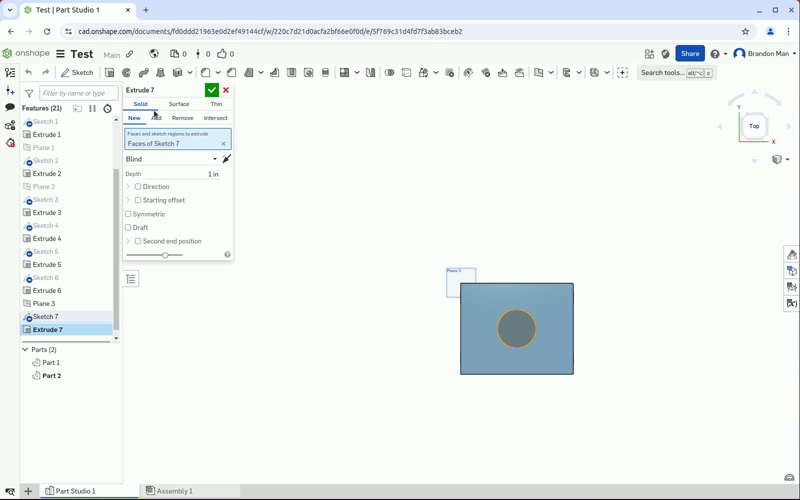
mouse_move(186, 120)
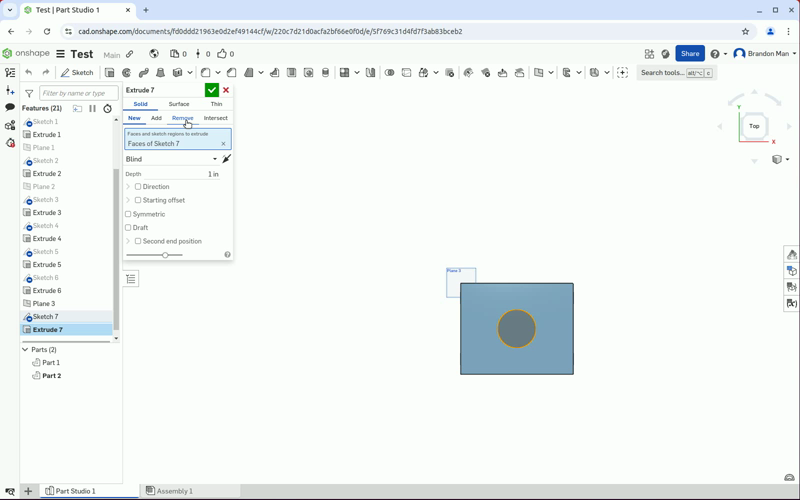
click(186, 120)
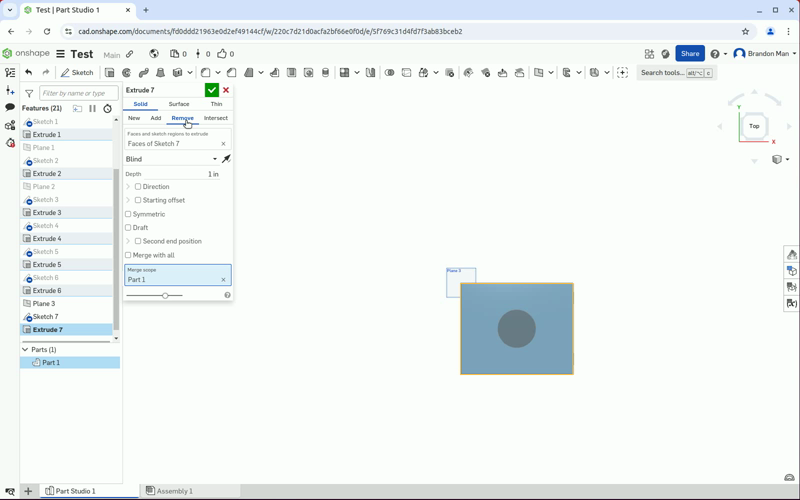
key(tab, 4)
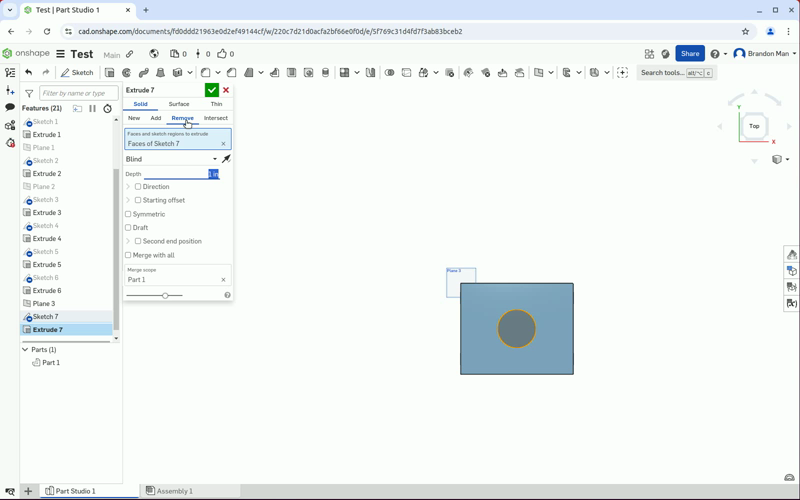
text(15.646)
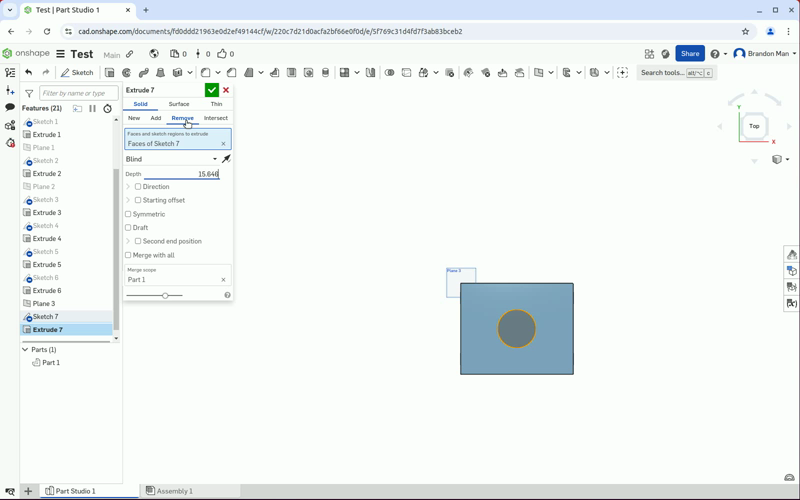
key(tab, 6)
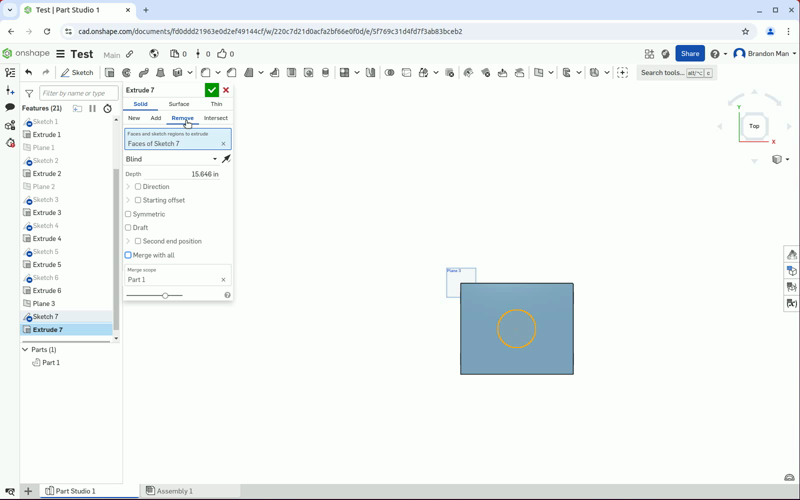
key(space)
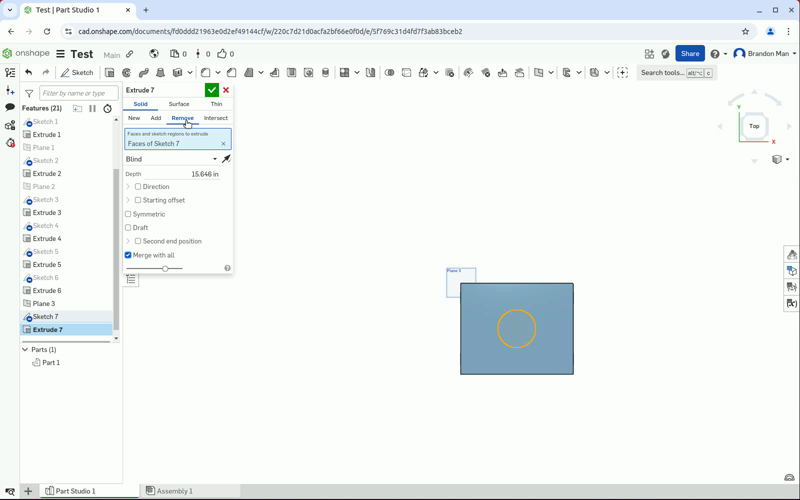
key(enter)
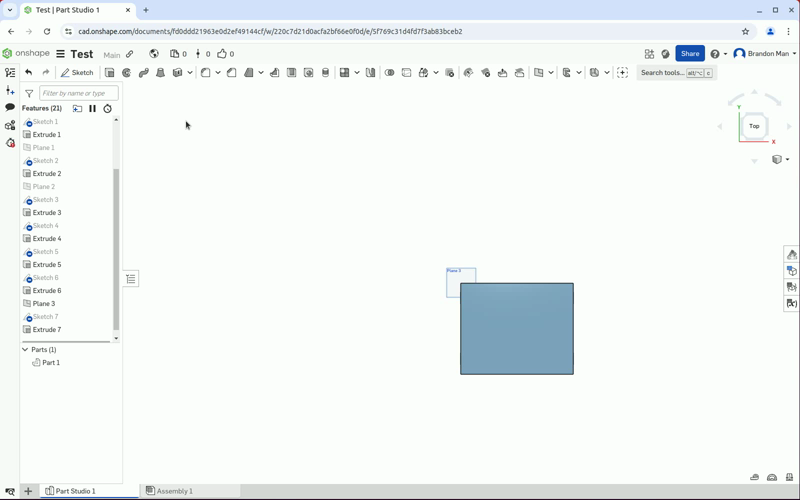
key(shift+h)
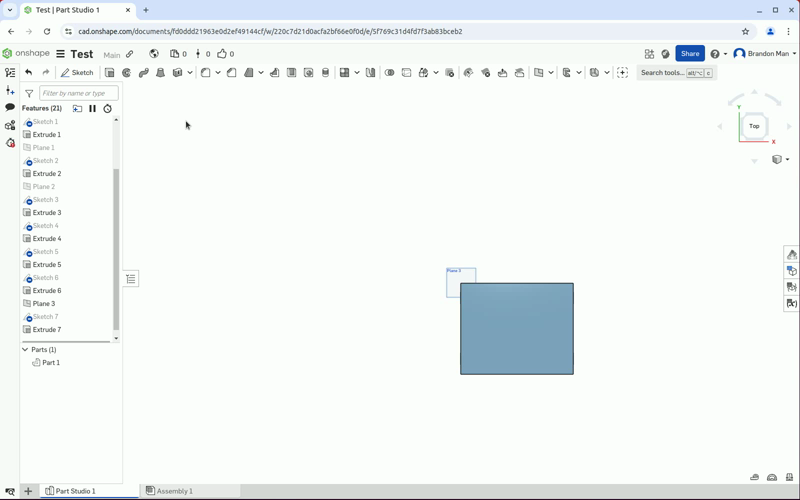
key(shift+h)
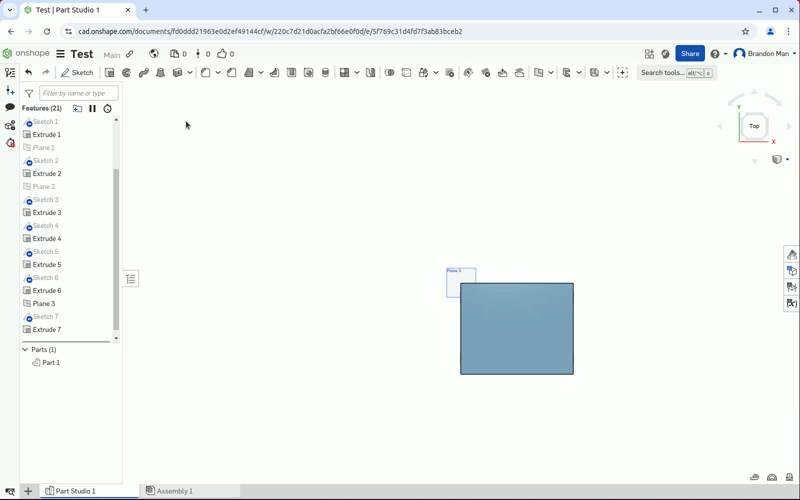
key(shift+7)
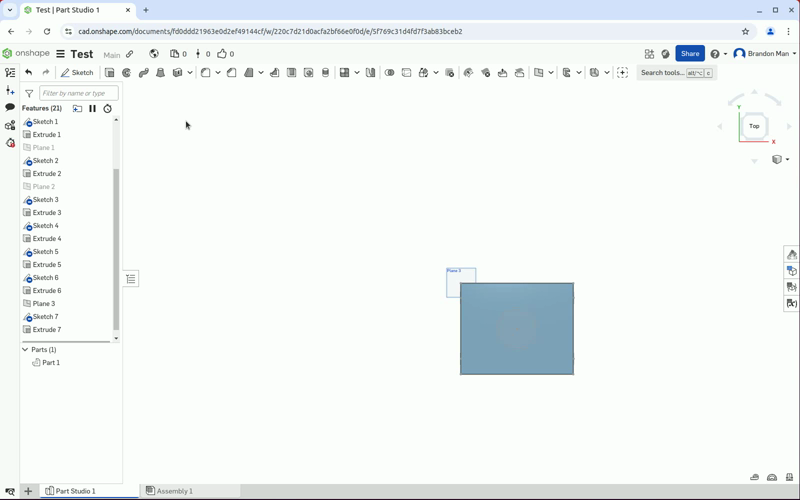
key(up, 3)
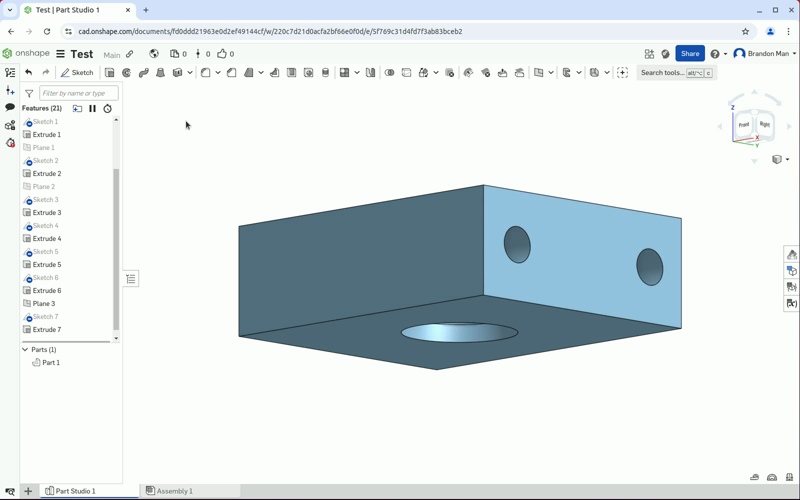
key(left, 3)
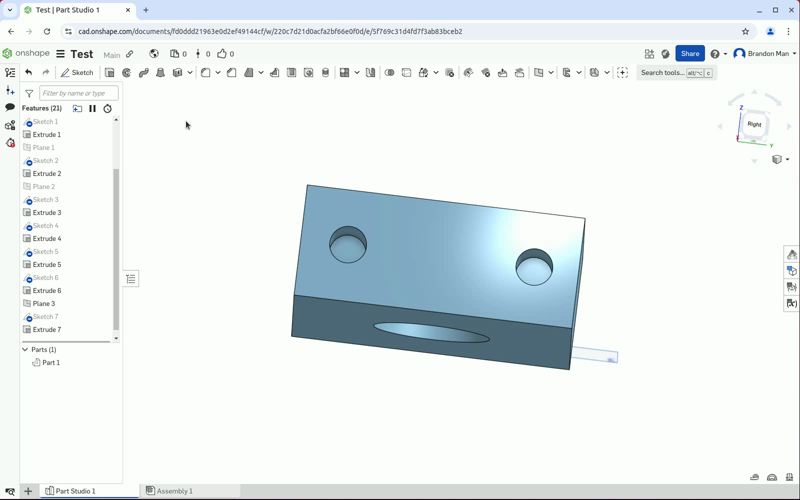
key(right, 3)
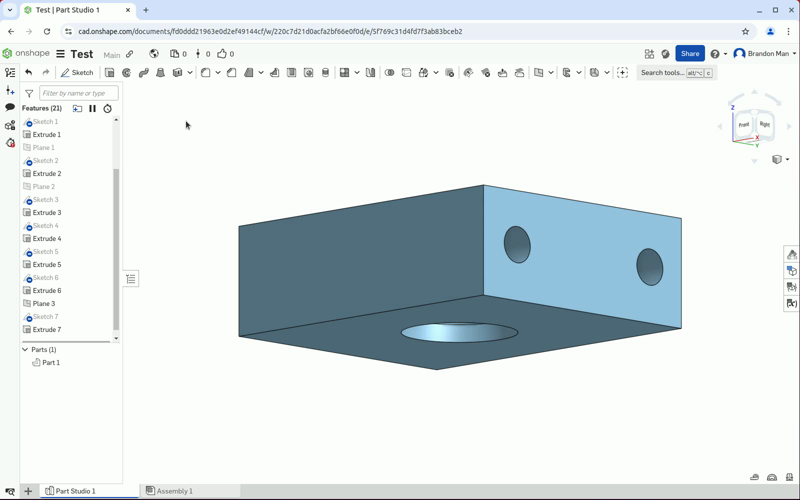
key(down, 3)
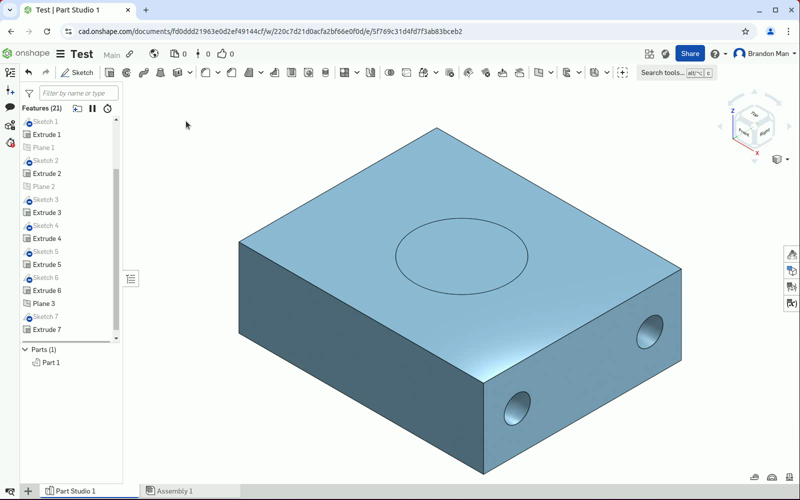
mouse_move(69, 124)
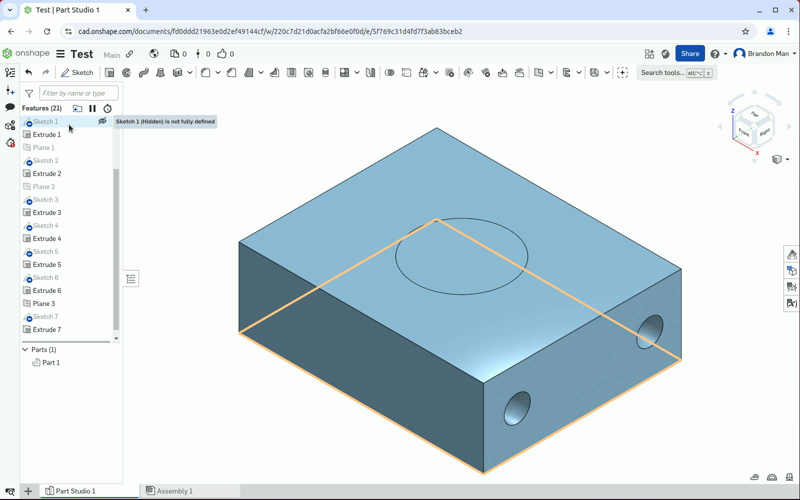
click(69, 124)